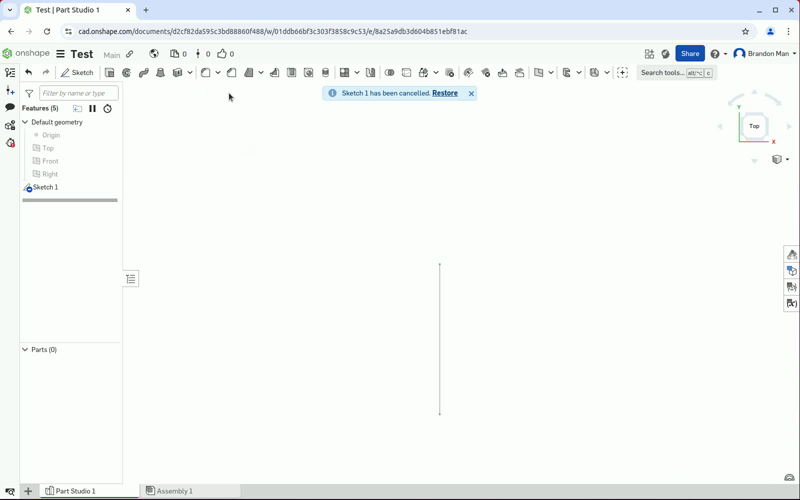
key(shift+h)
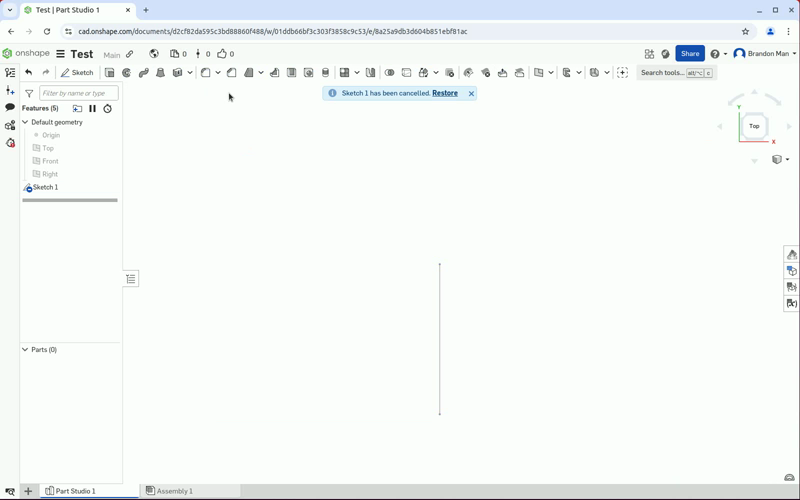
key(shift+s)
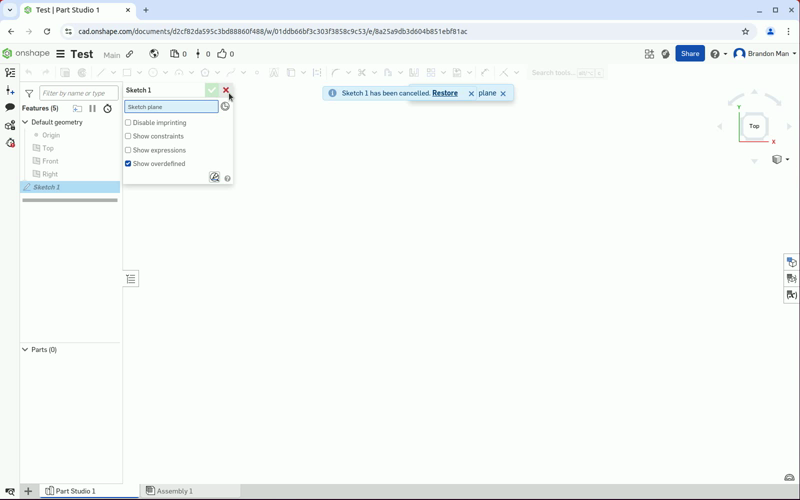
mouse_move(73, 150)
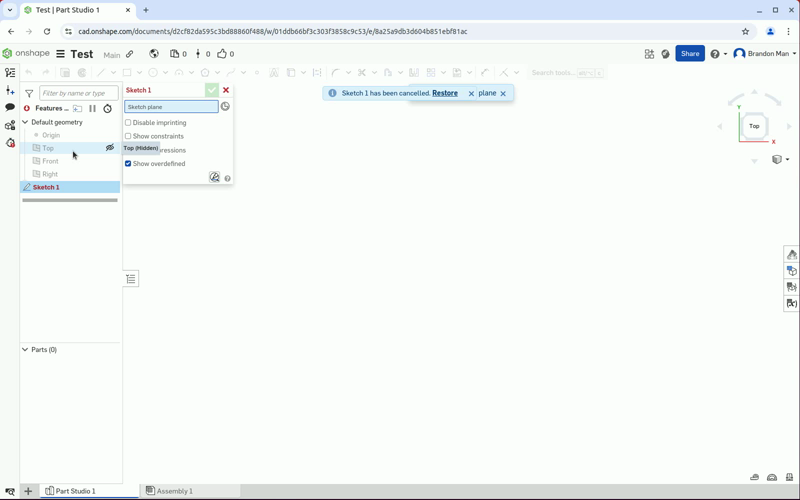
click(73, 150)
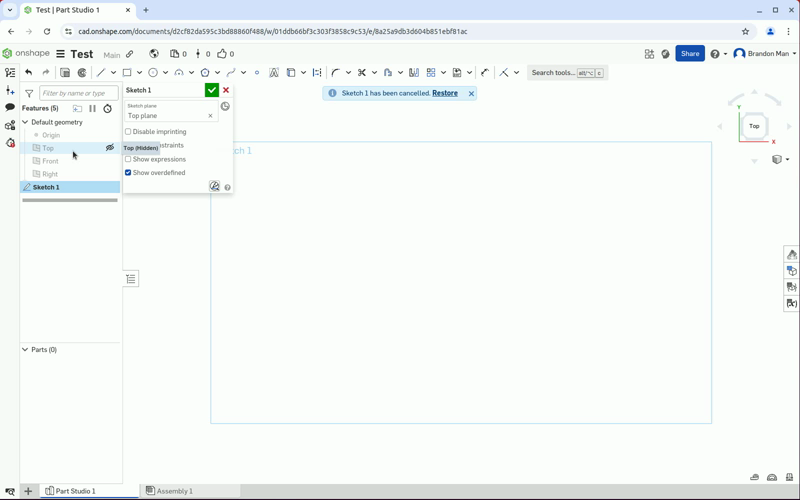
mouse_move(73, 352)
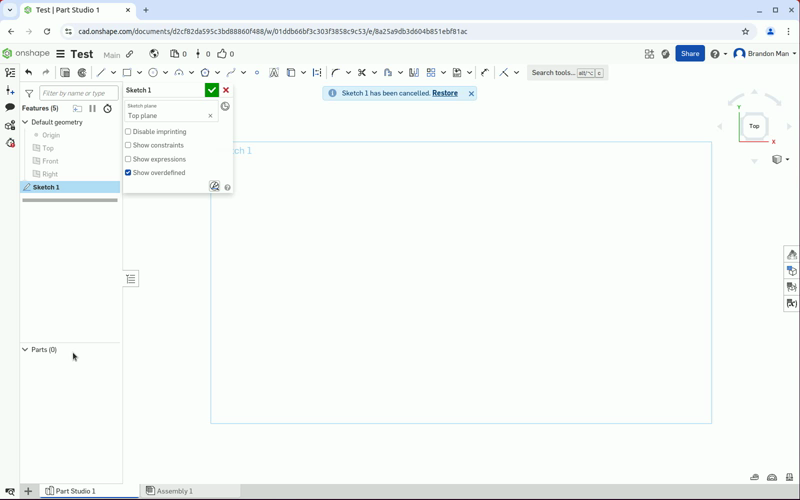
key(y)
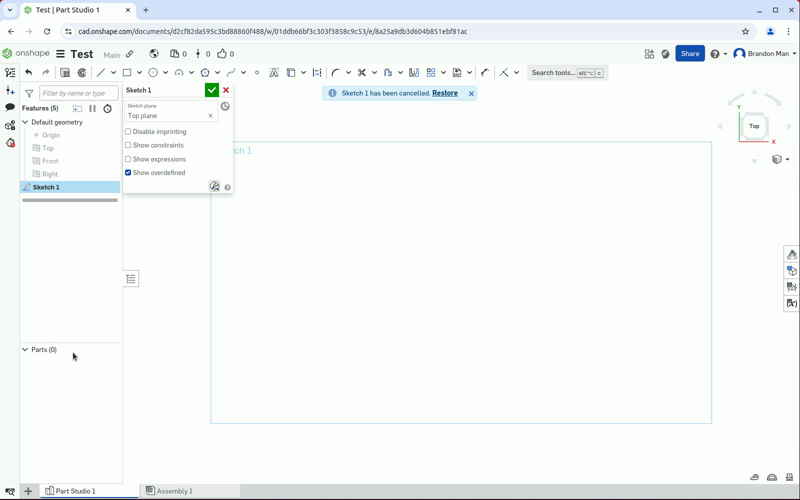
key(l)
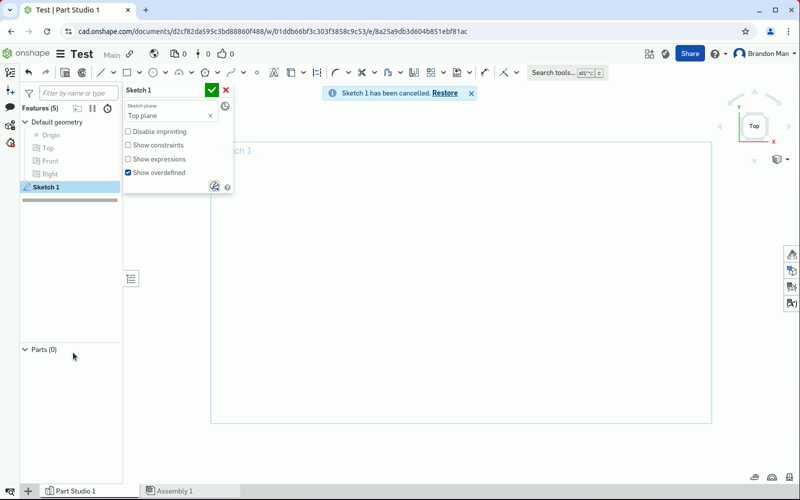
key_down(shift)
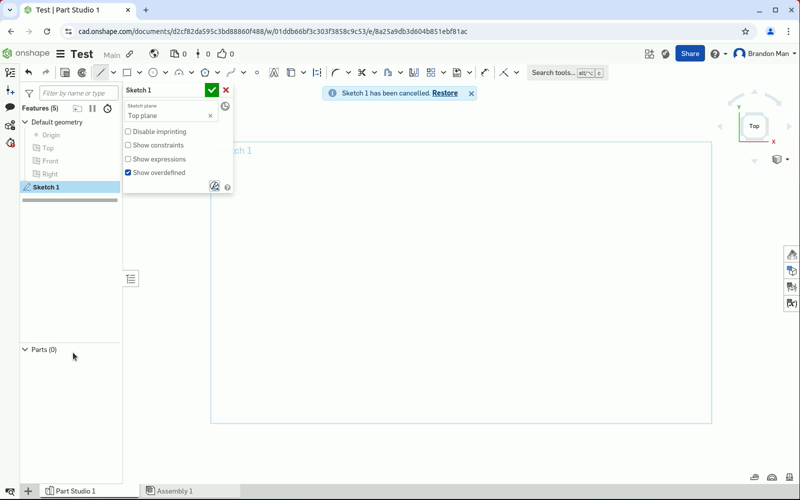
mouse_move(348, 318)
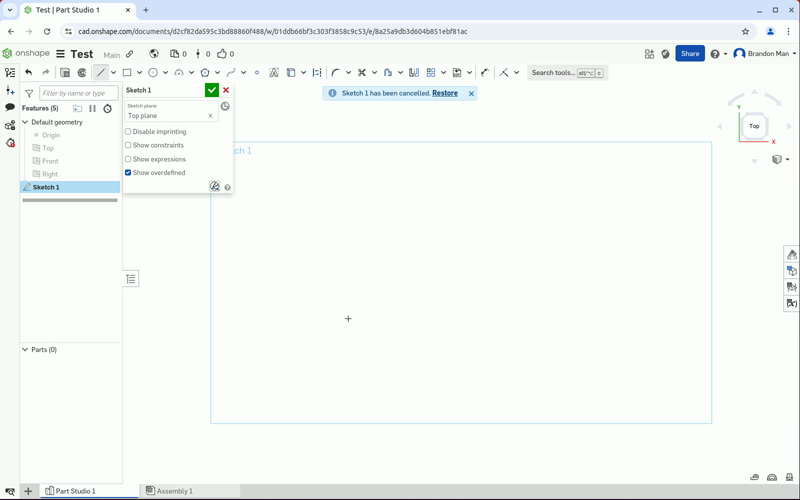
click(348, 318)
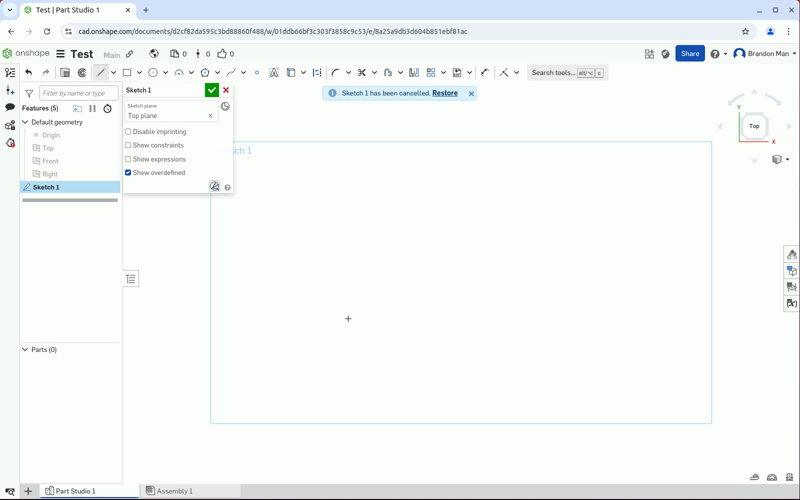
key_up(shift)
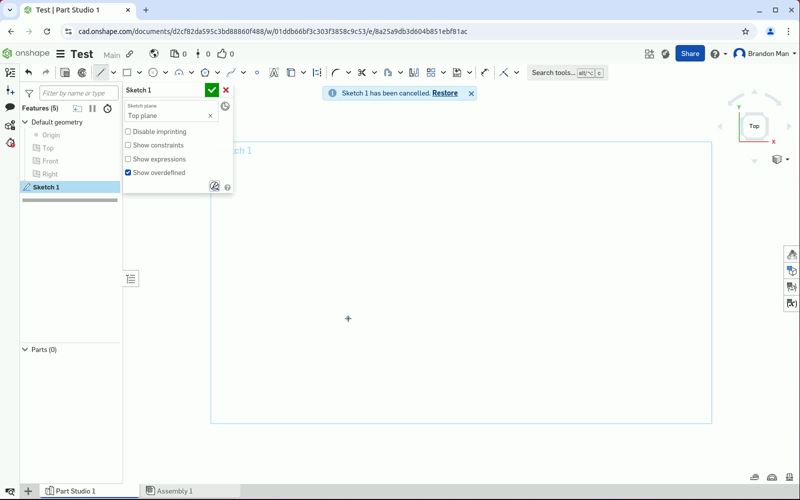
key_down(shift)
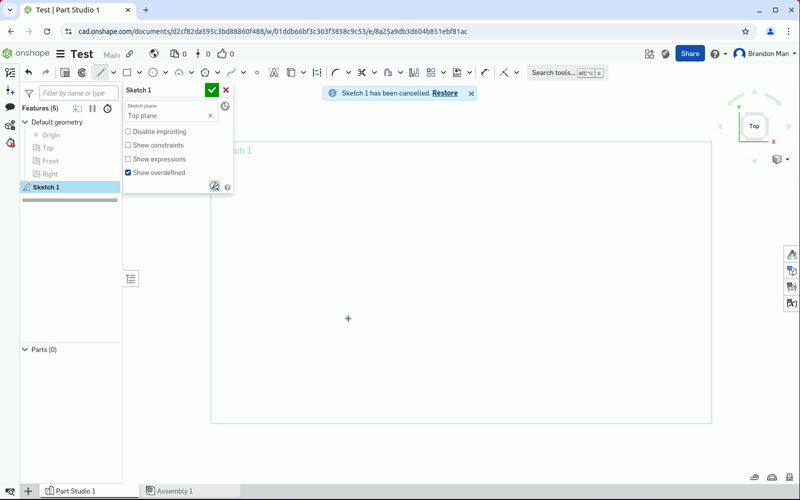
mouse_move(378, 318)
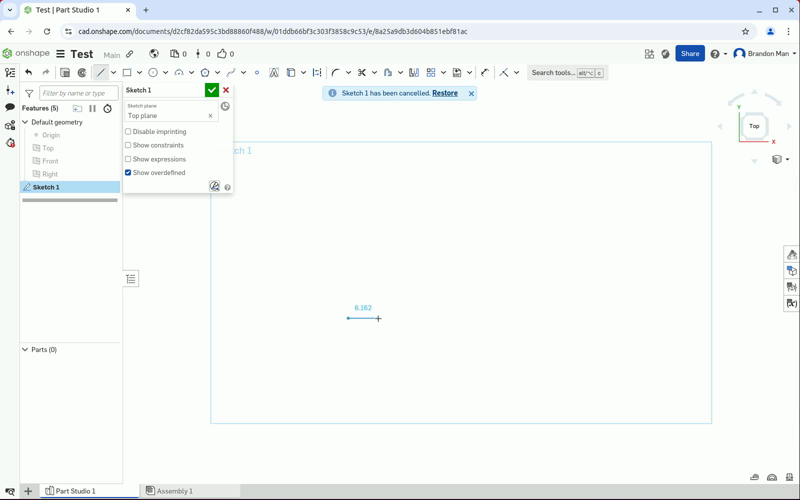
mouse_move(381, 318)
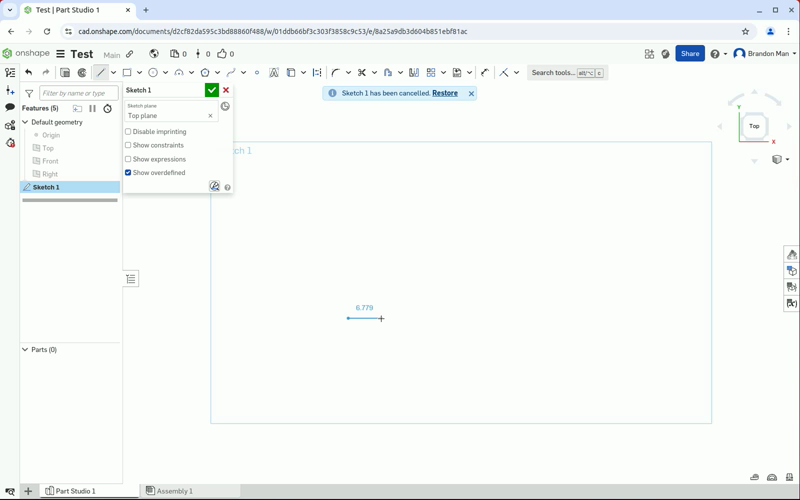
click(381, 318)
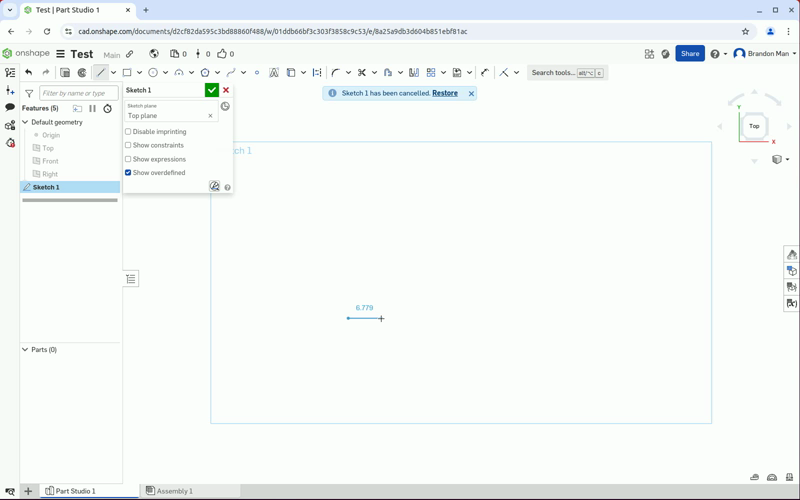
key_up(shift)
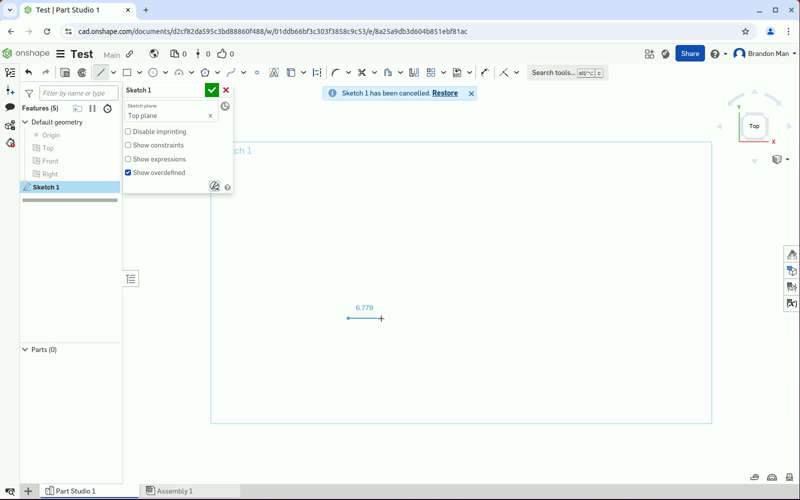
key_down(shift)
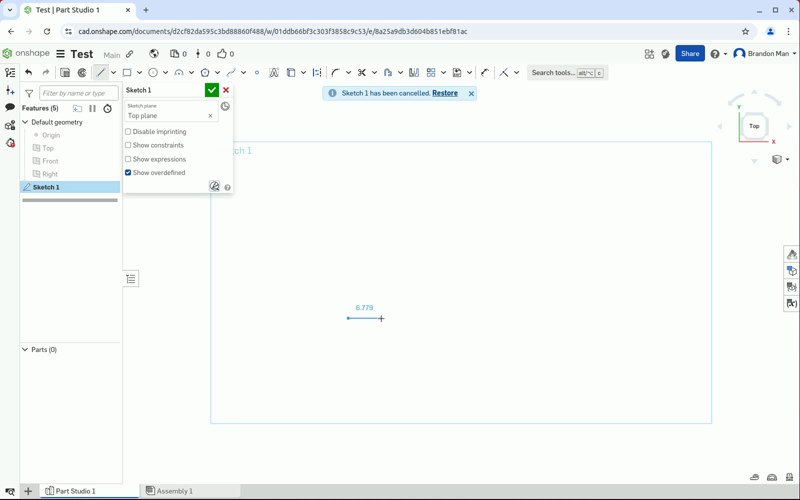
mouse_move(411, 318)
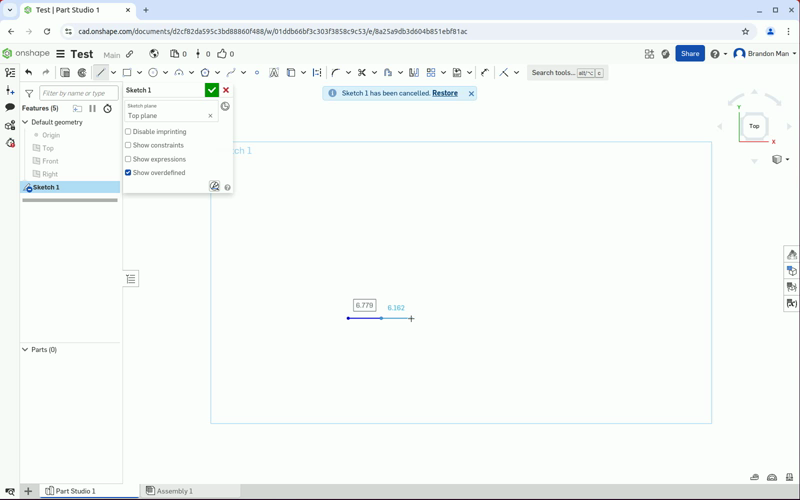
mouse_move(414, 318)
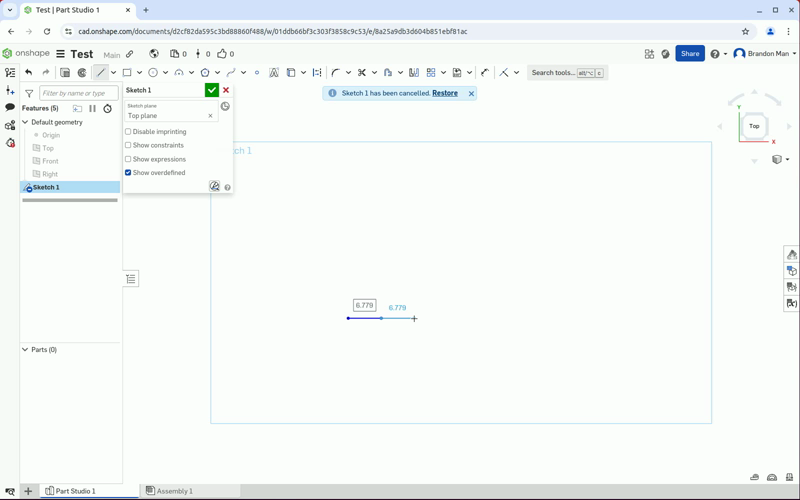
click(414, 318)
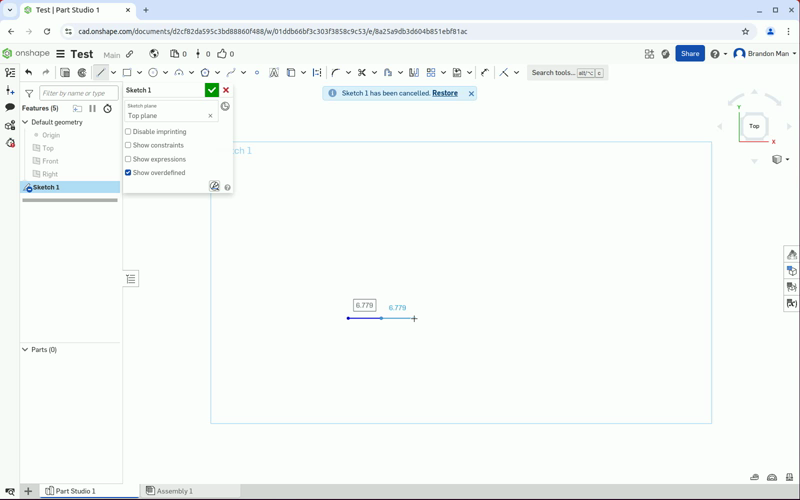
key_up(shift)
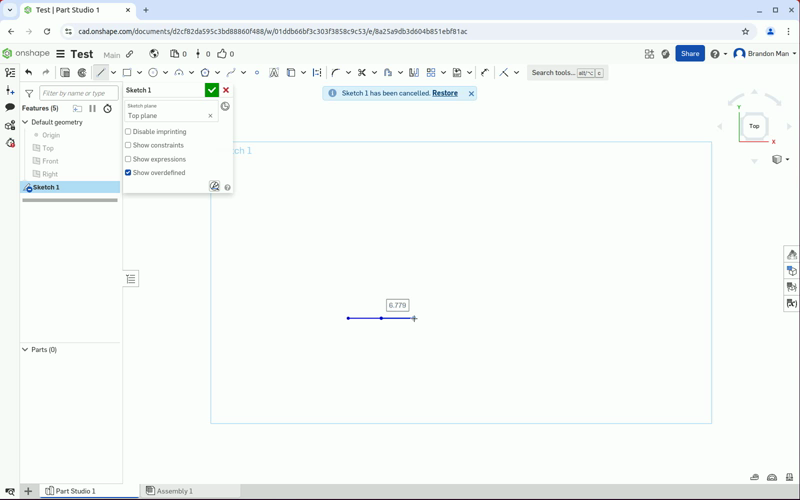
key_down(shift)
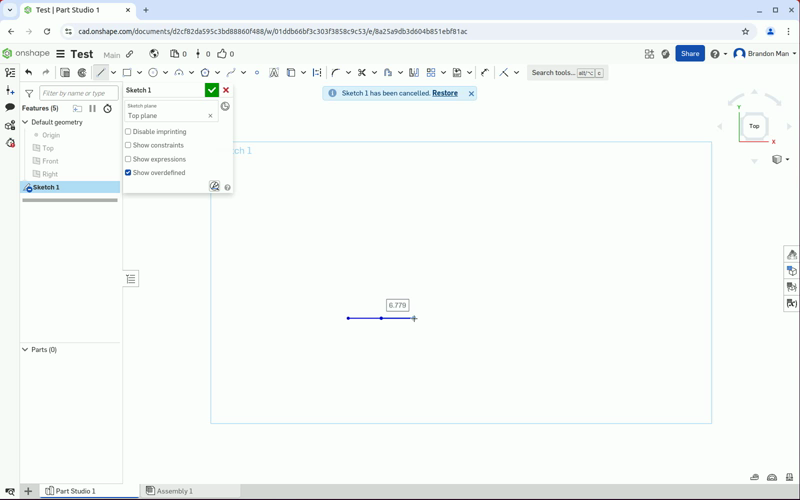
mouse_move(506, 318)
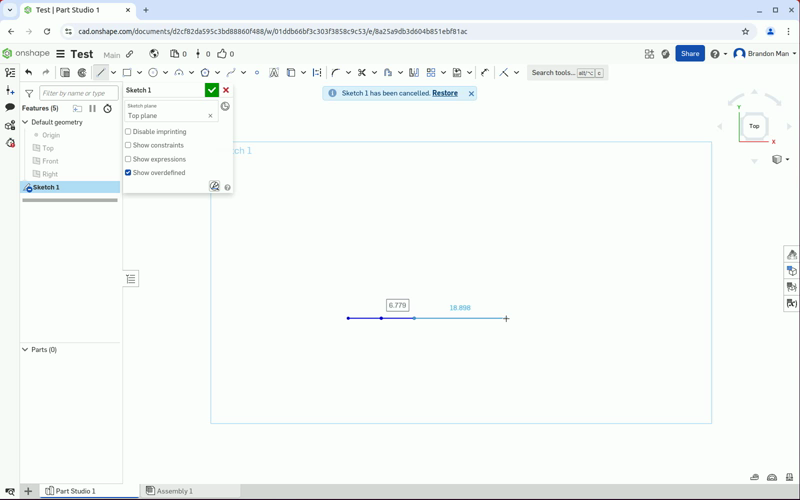
click(506, 318)
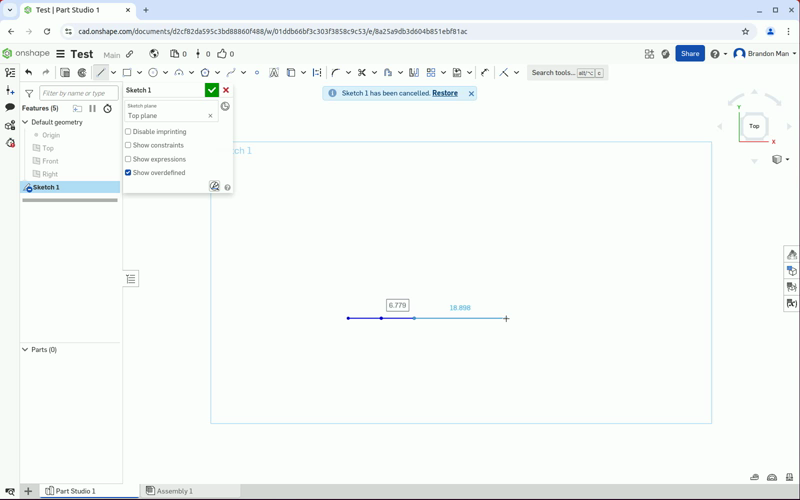
key_up(shift)
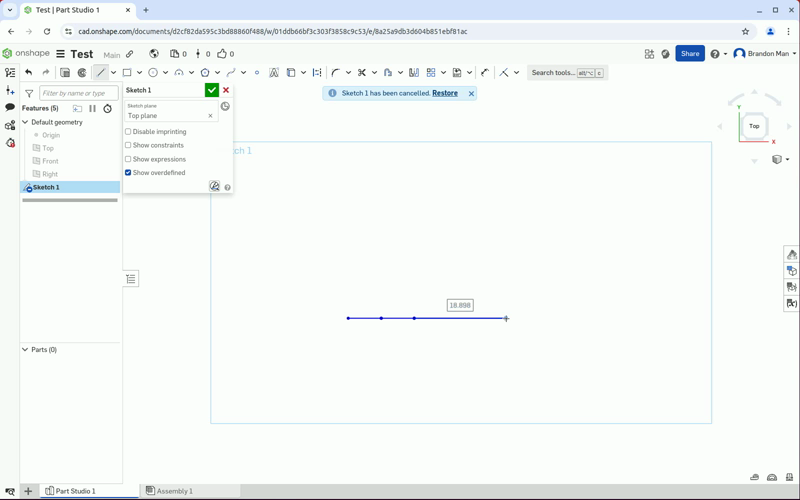
key_down(shift)
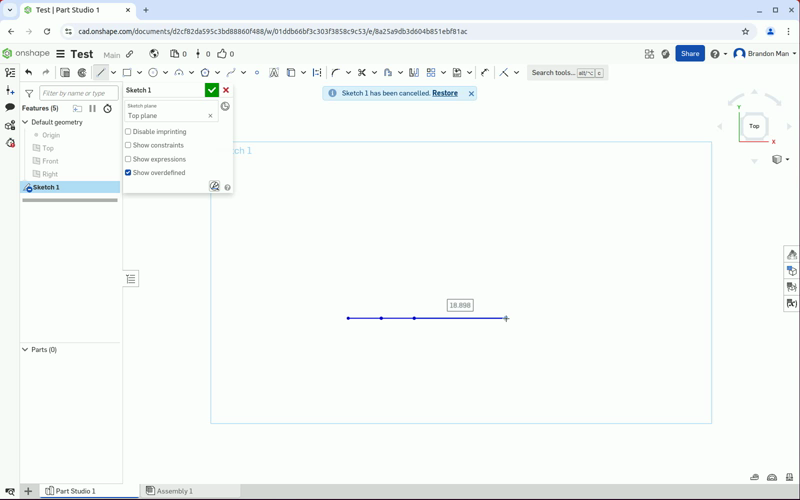
mouse_move(536, 318)
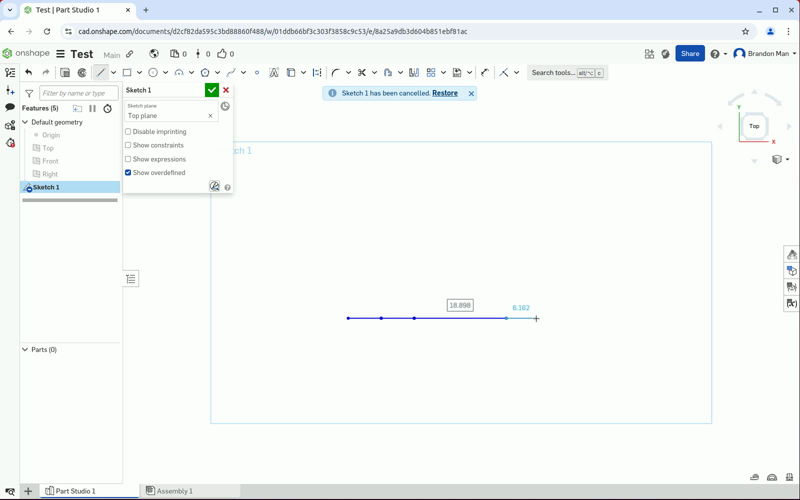
mouse_move(539, 318)
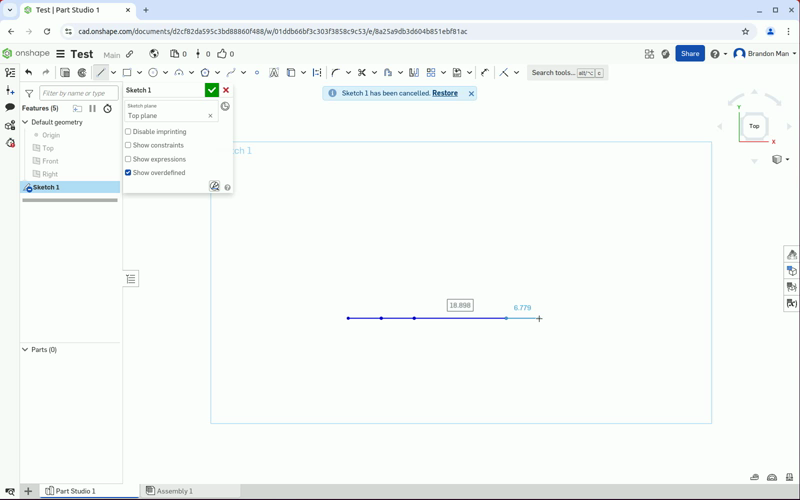
click(539, 318)
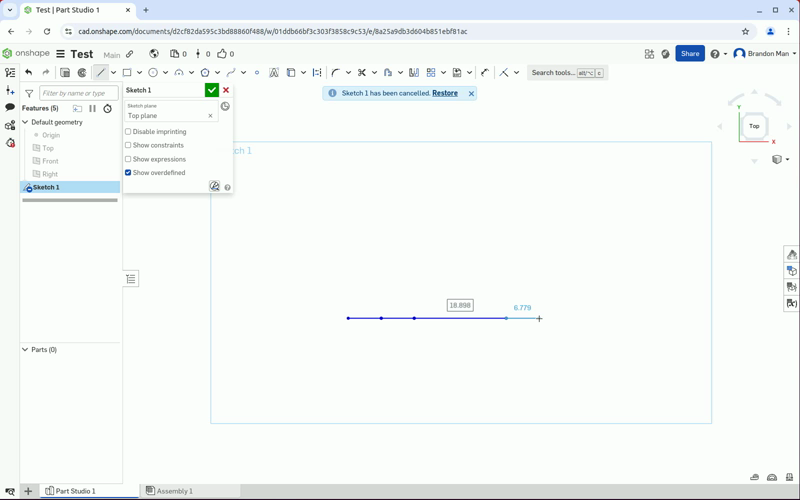
key_up(shift)
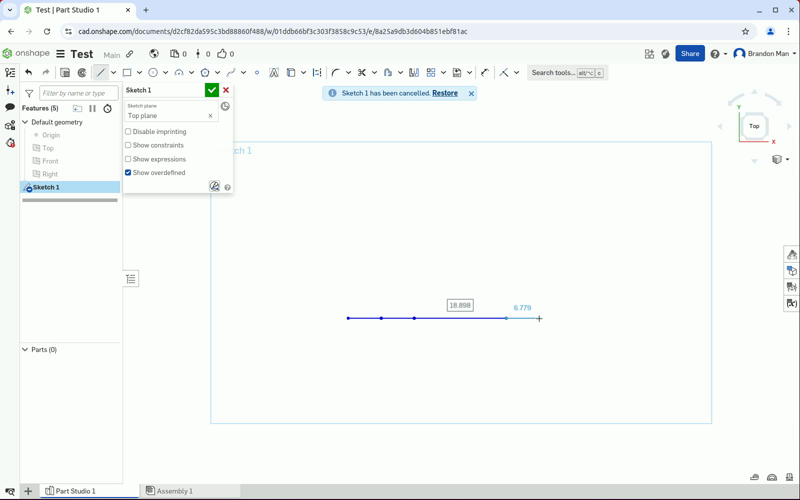
key_down(shift)
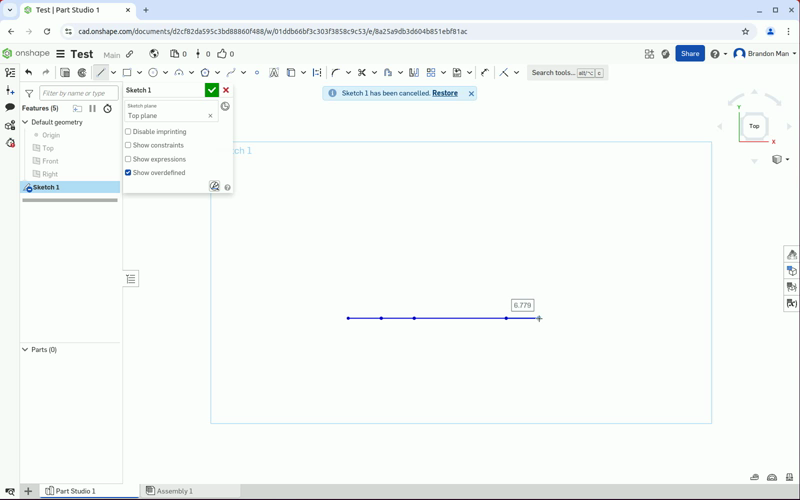
mouse_move(569, 318)
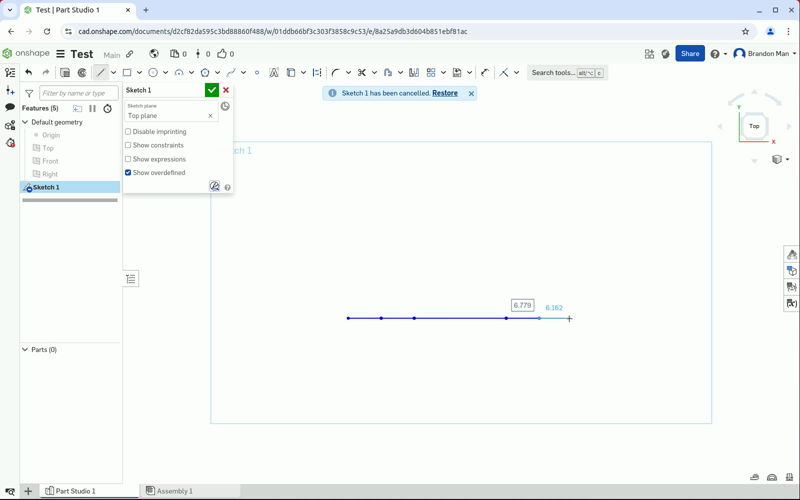
mouse_move(572, 318)
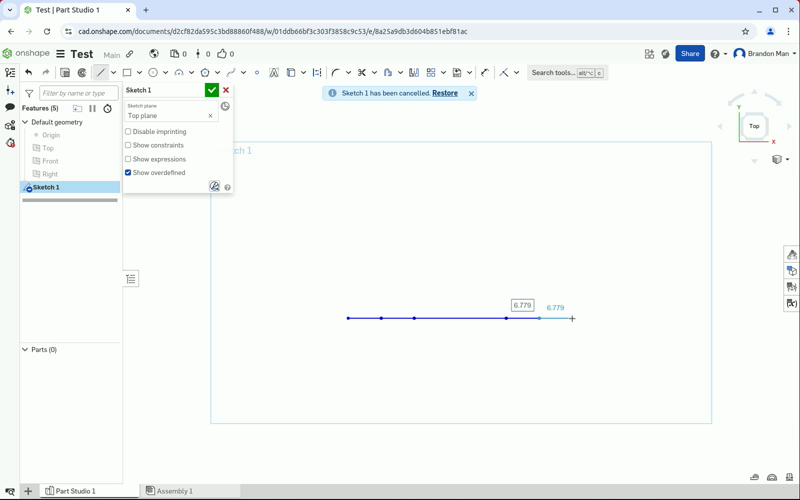
click(572, 318)
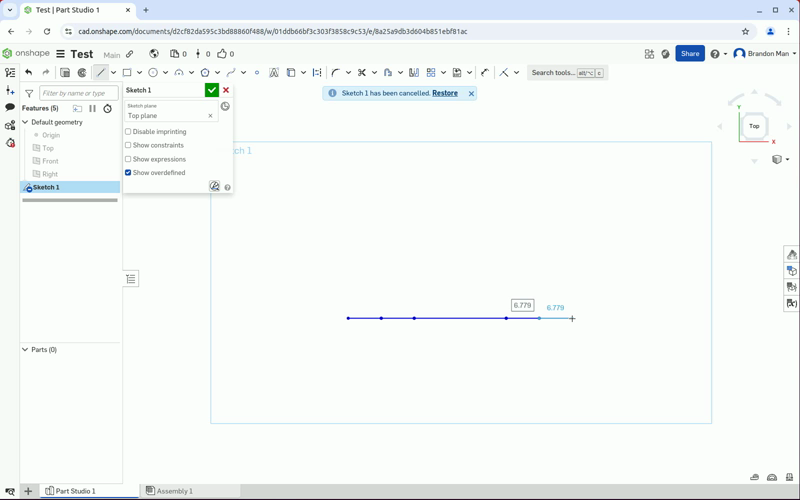
key_up(shift)
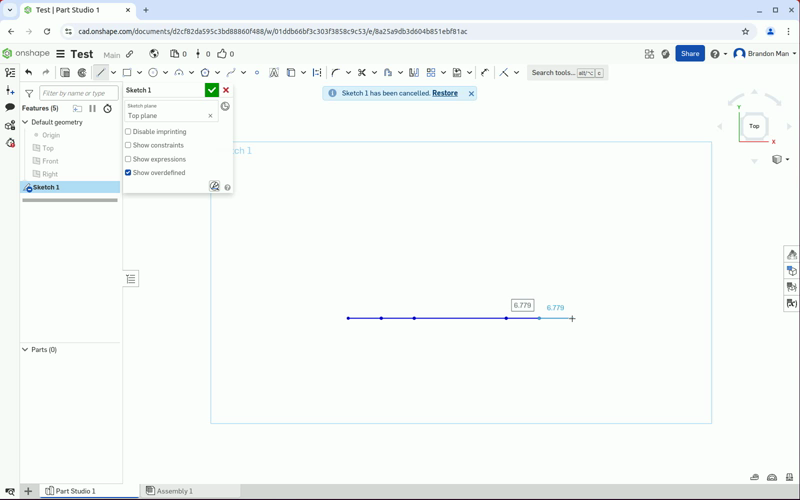
key_down(shift)
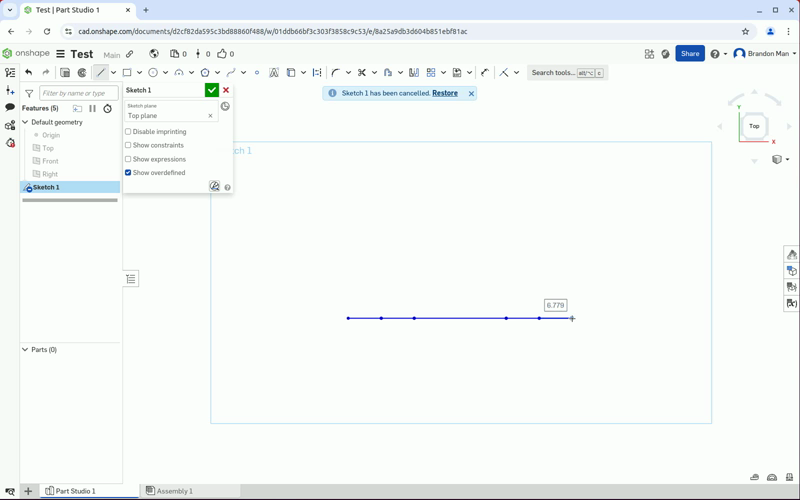
mouse_move(572, 247)
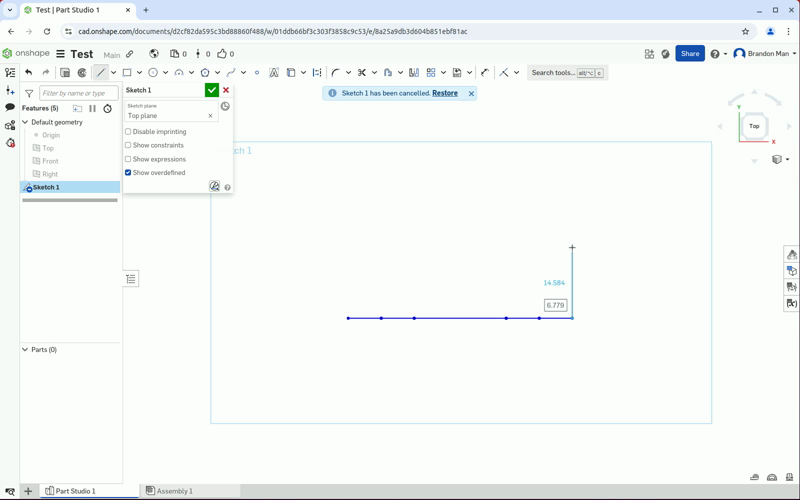
click(572, 247)
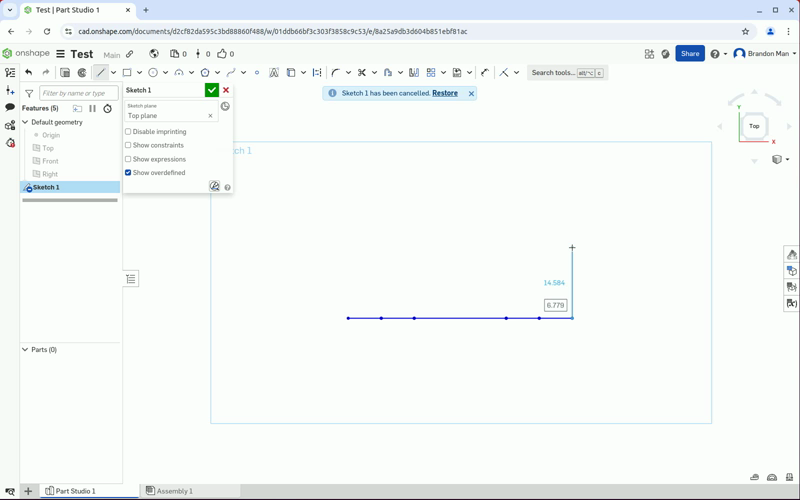
key_up(shift)
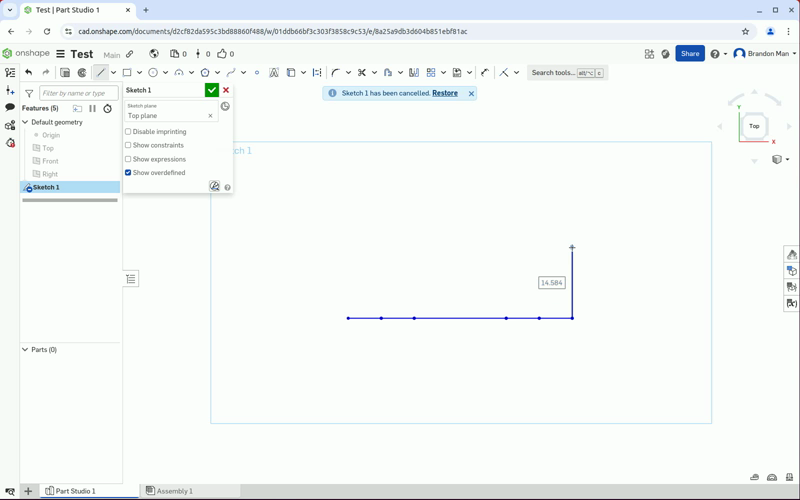
key_down(shift)
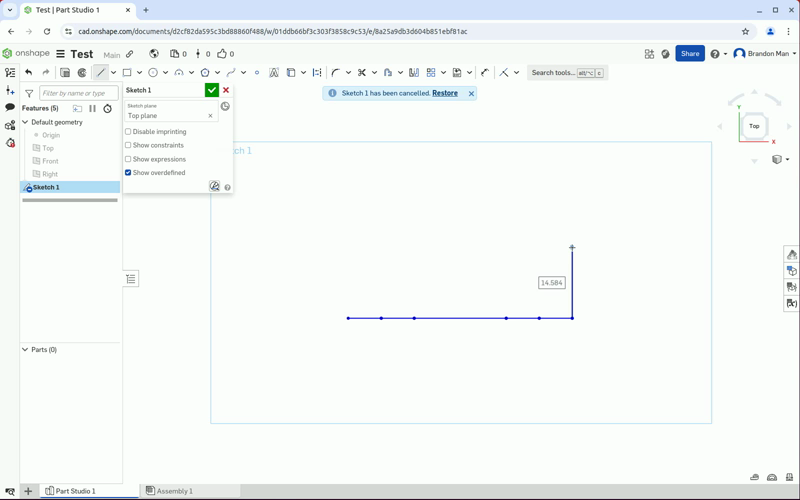
mouse_move(589, 247)
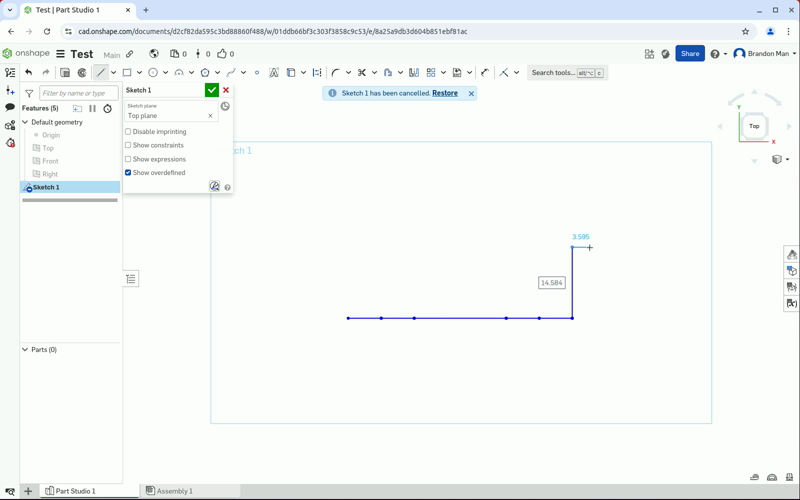
mouse_move(539, 247)
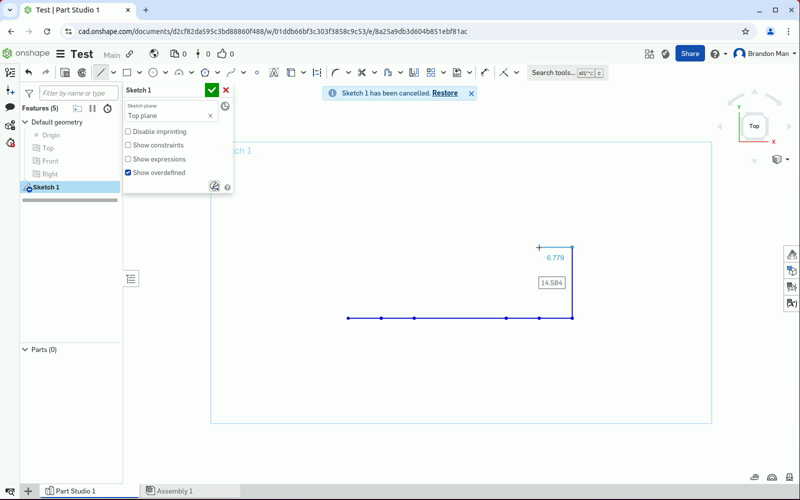
click(539, 247)
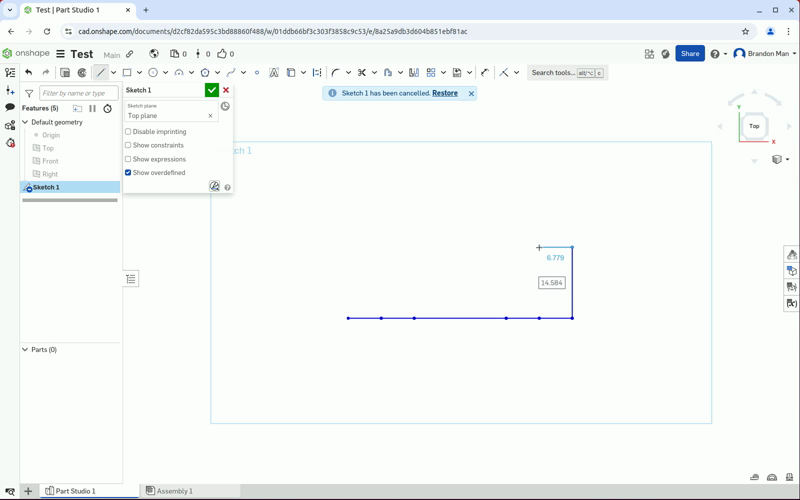
key_up(shift)
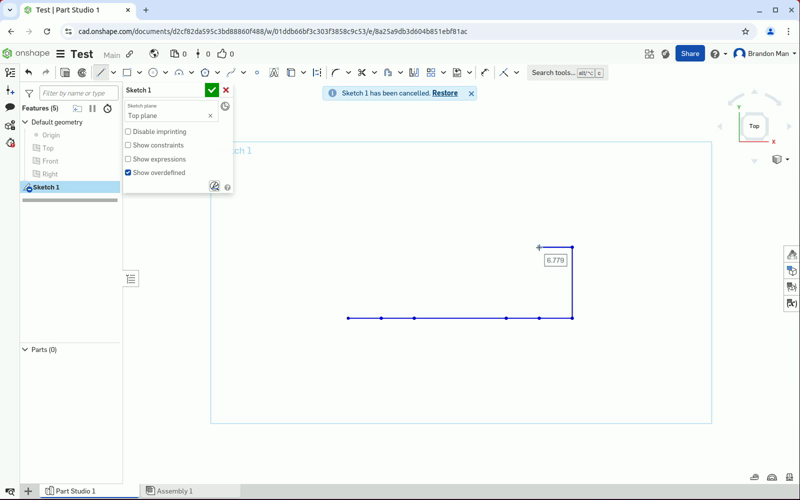
key_down(shift)
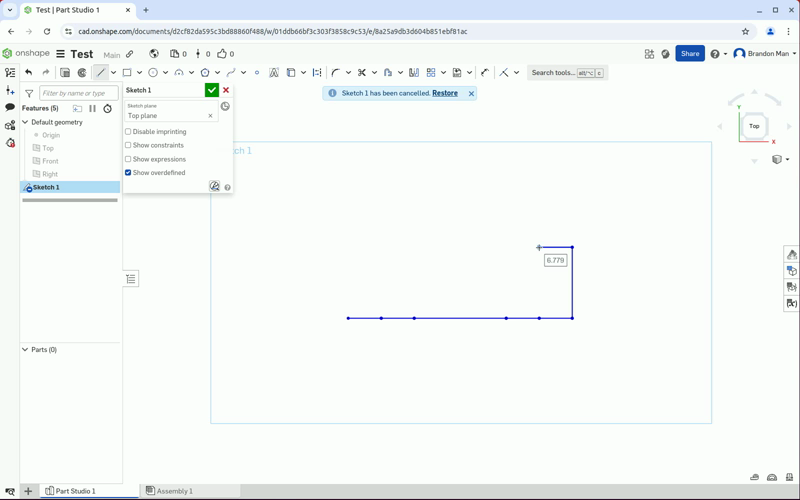
mouse_move(569, 247)
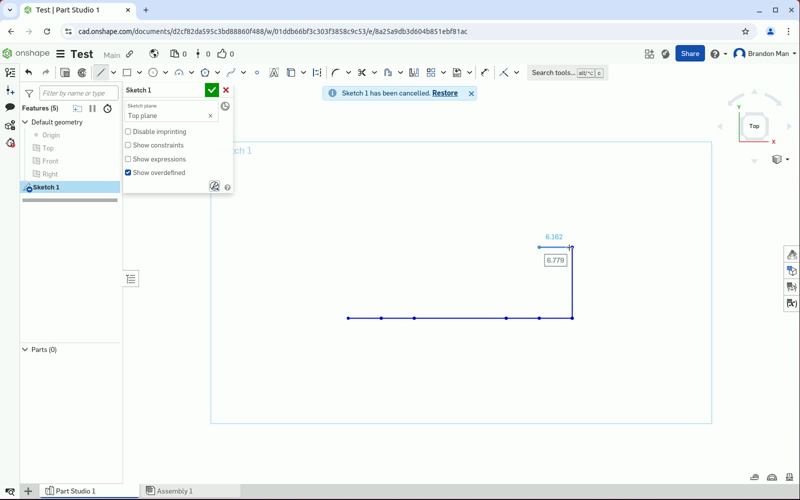
mouse_move(506, 247)
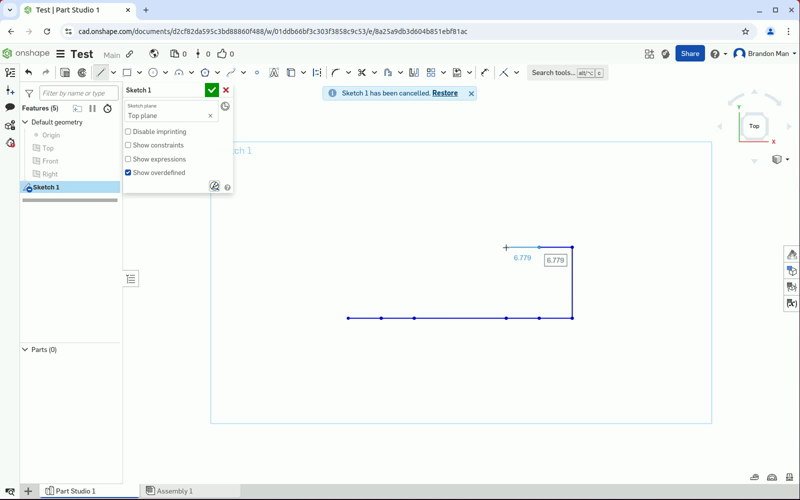
click(506, 247)
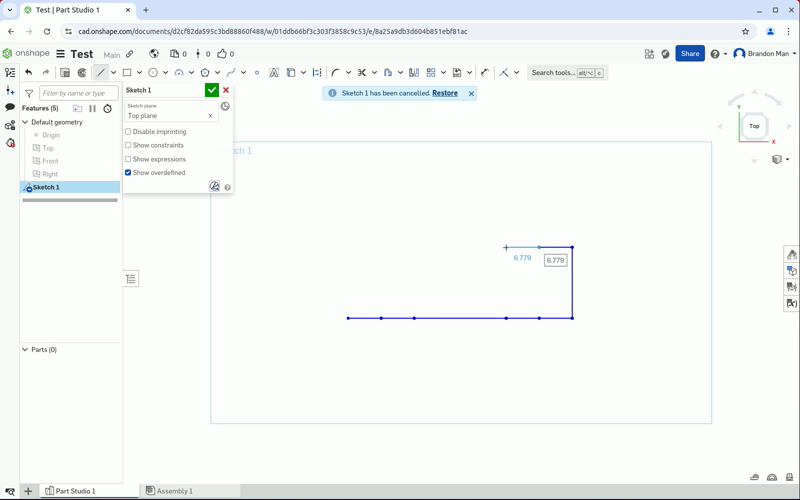
key_up(shift)
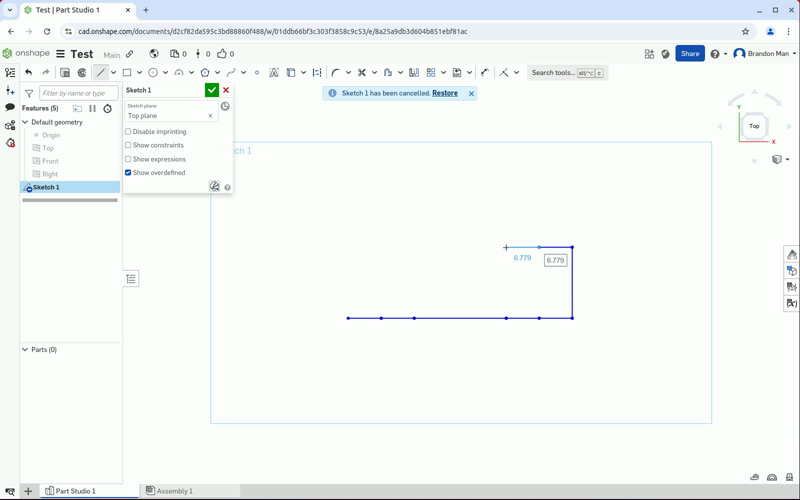
key_down(shift)
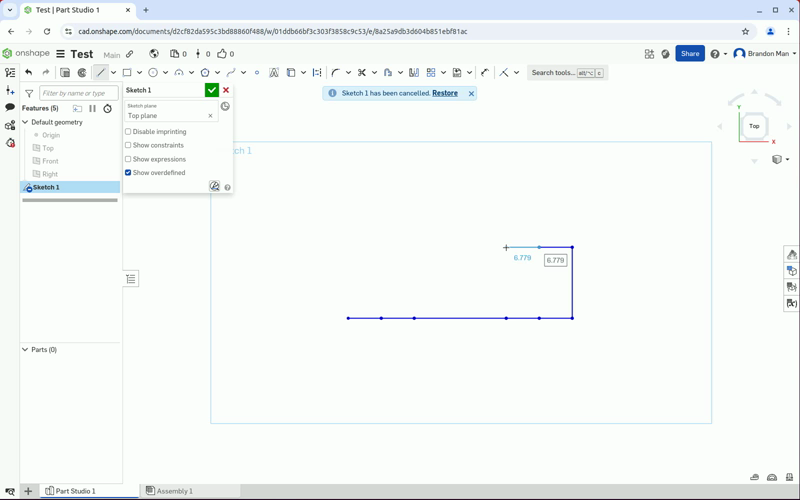
mouse_move(414, 247)
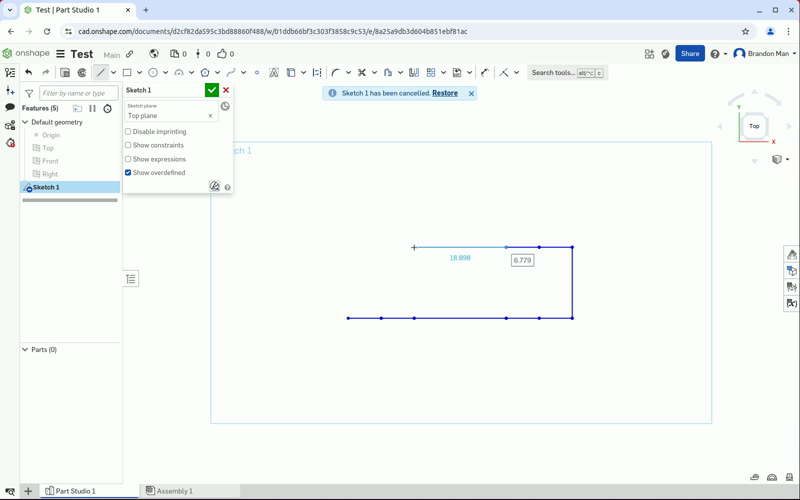
click(414, 247)
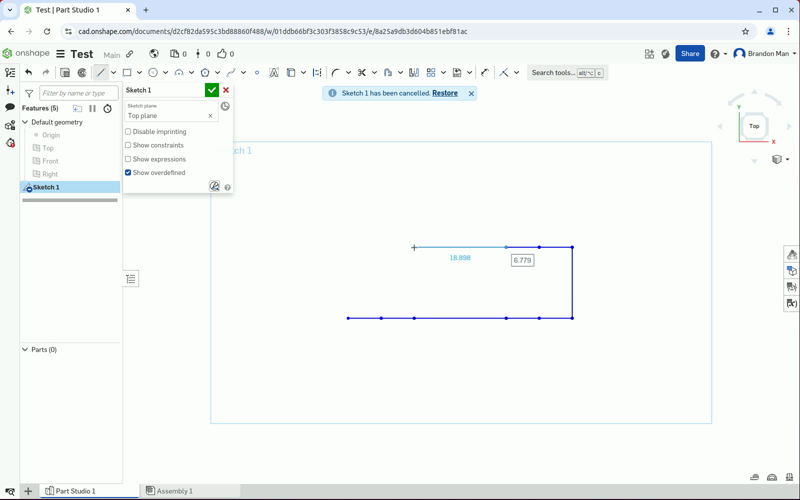
key_up(shift)
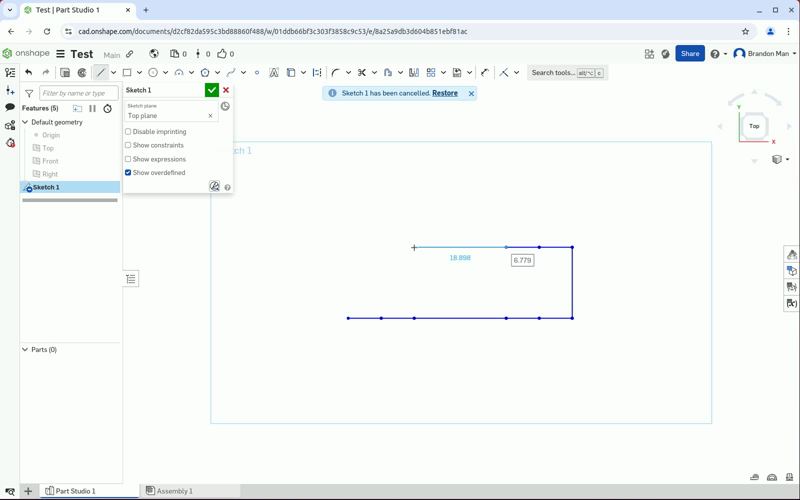
key_down(shift)
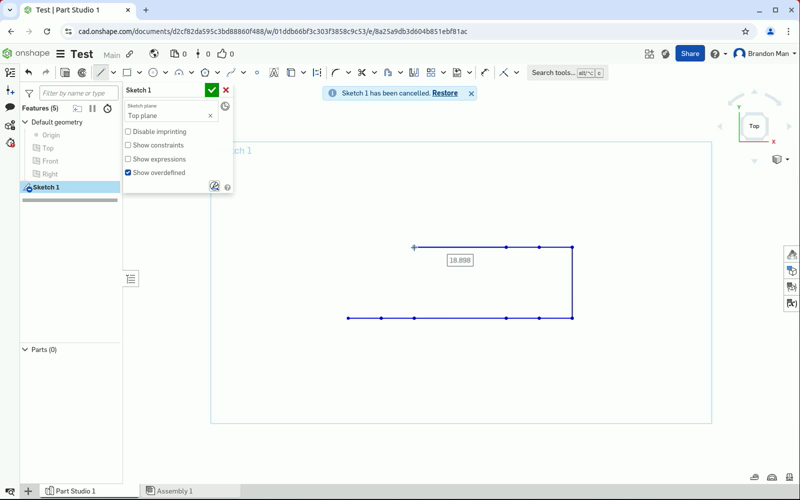
mouse_move(444, 247)
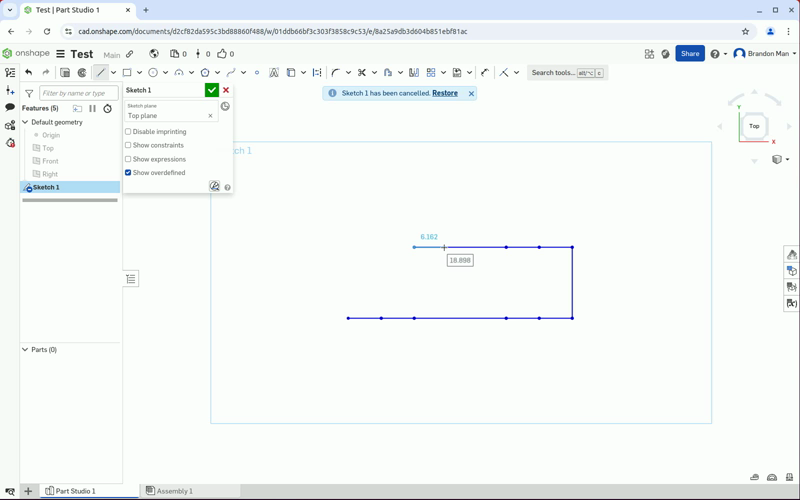
mouse_move(381, 247)
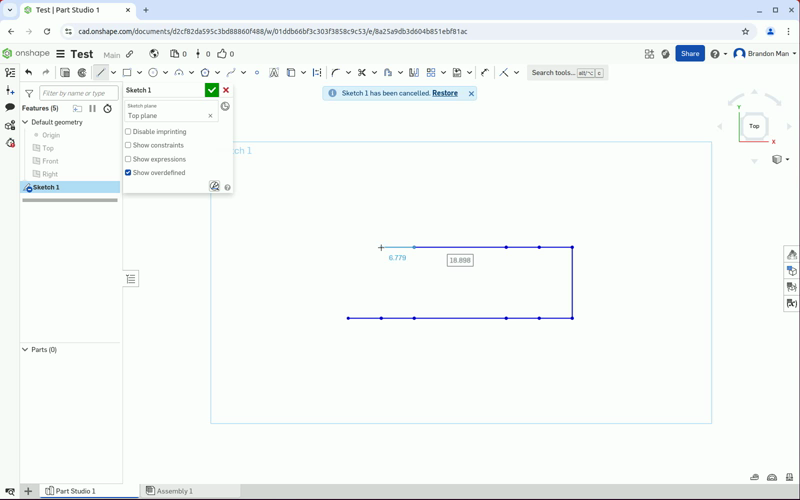
click(381, 247)
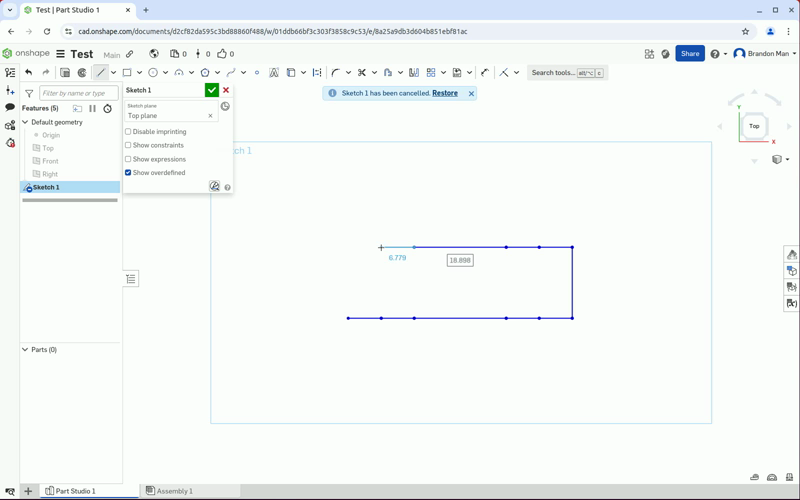
key_up(shift)
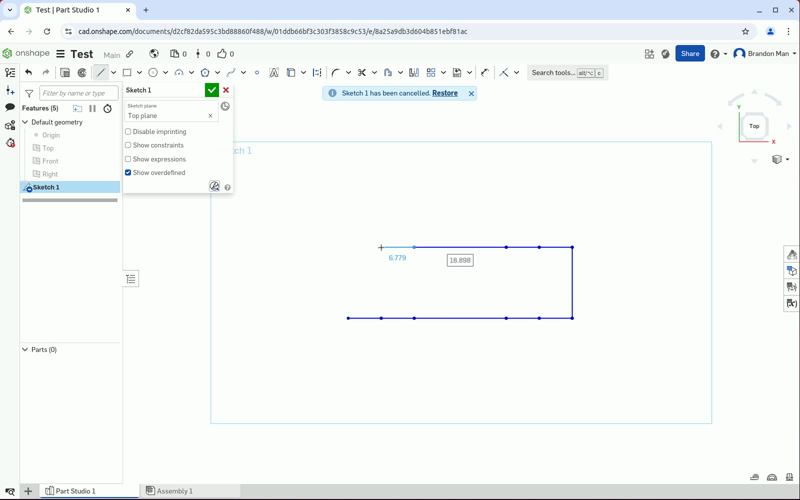
key_down(shift)
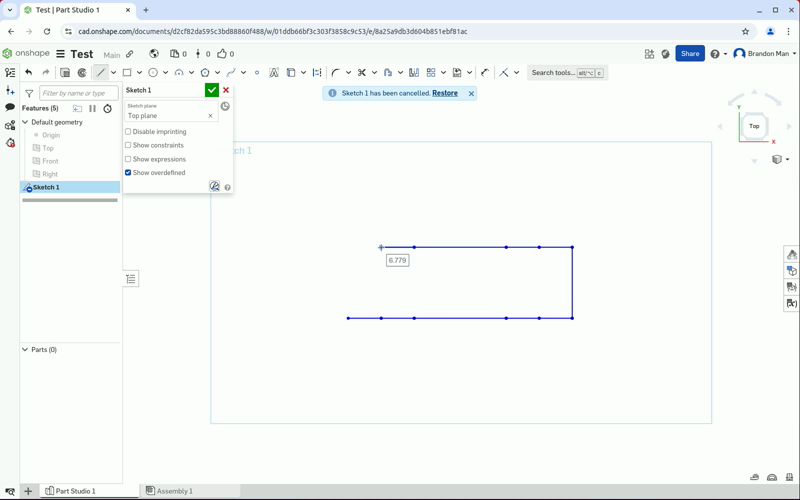
mouse_move(411, 247)
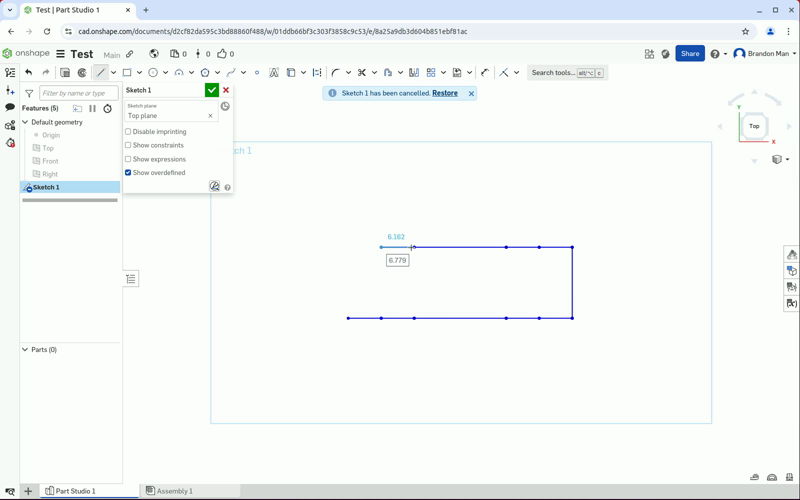
mouse_move(348, 247)
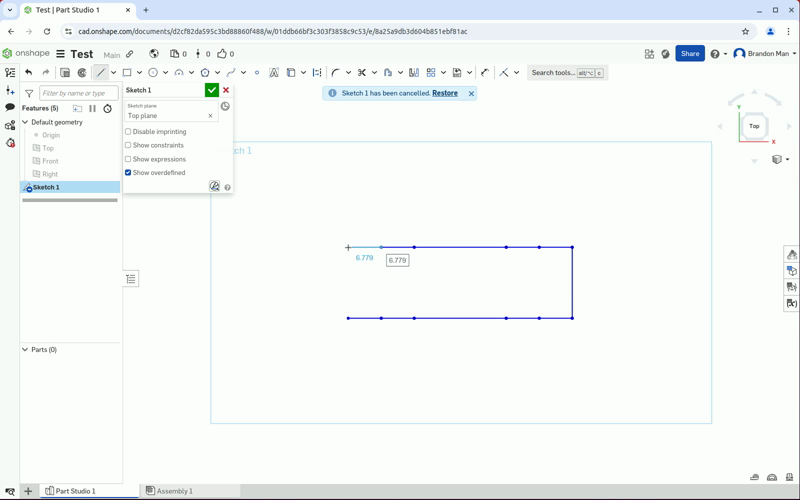
click(348, 247)
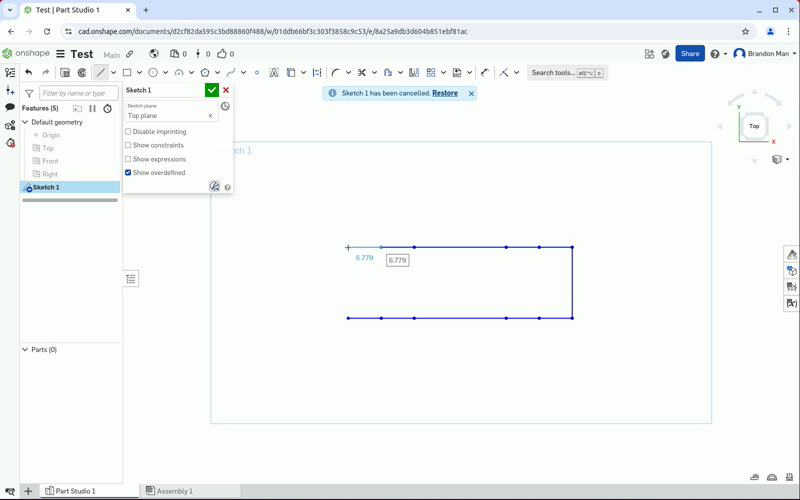
key_up(shift)
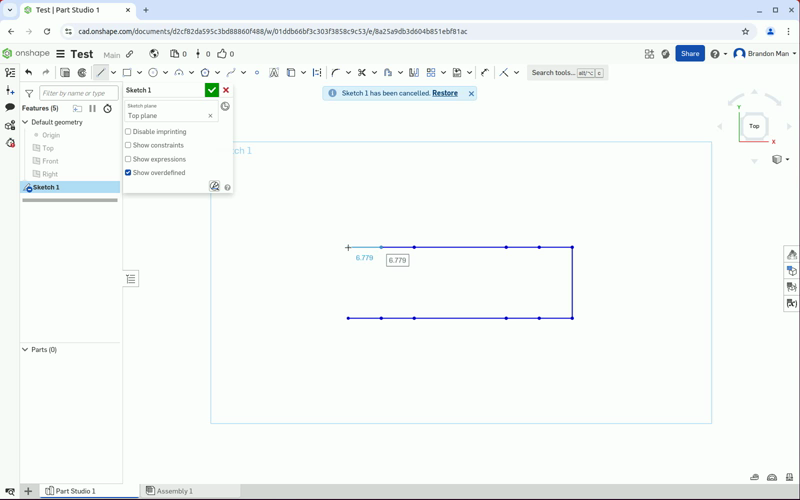
key_down(shift)
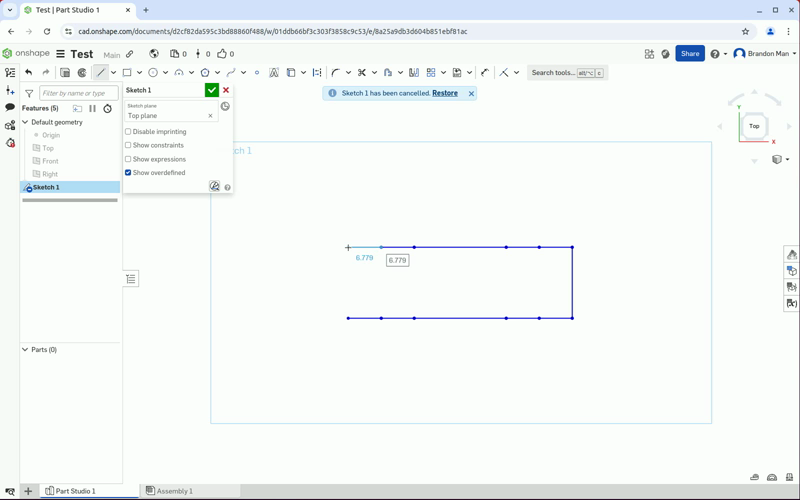
mouse_move(348, 318)
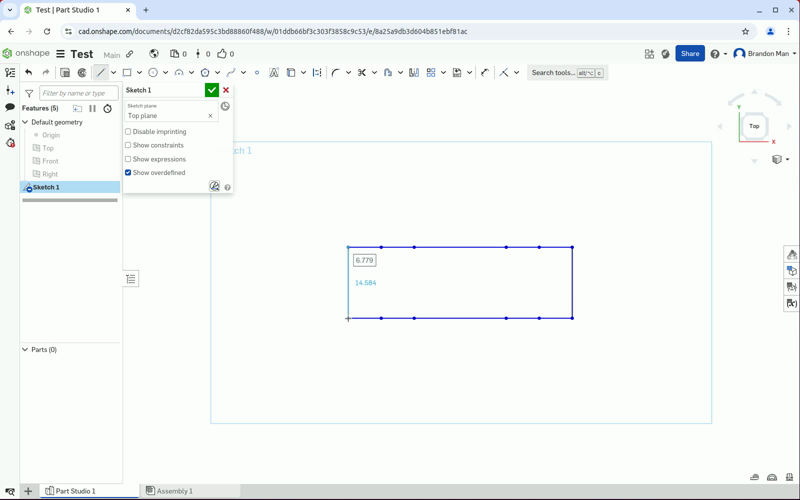
key_up(shift)
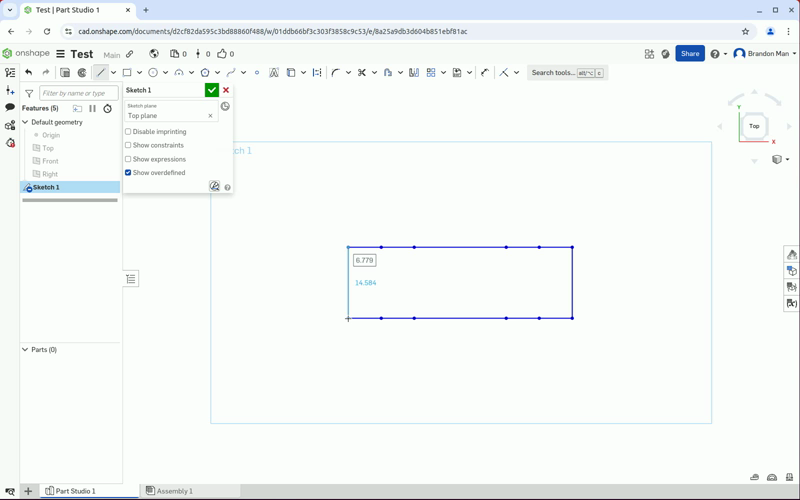
click(348, 318)
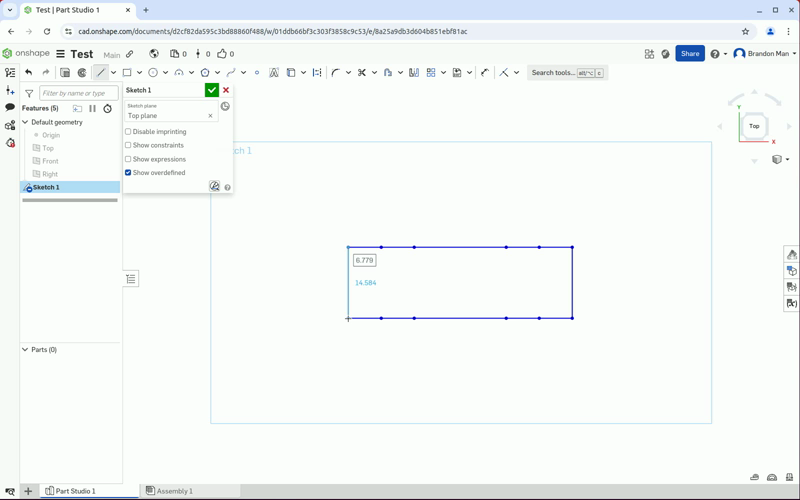
key(esc)
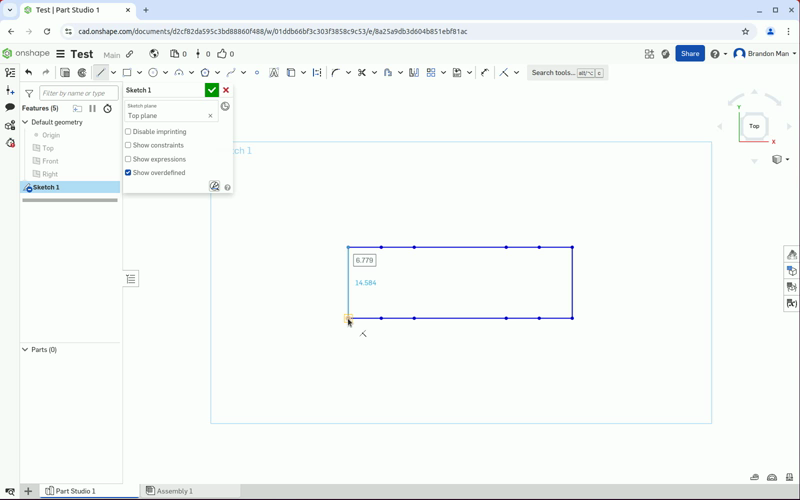
key(l)
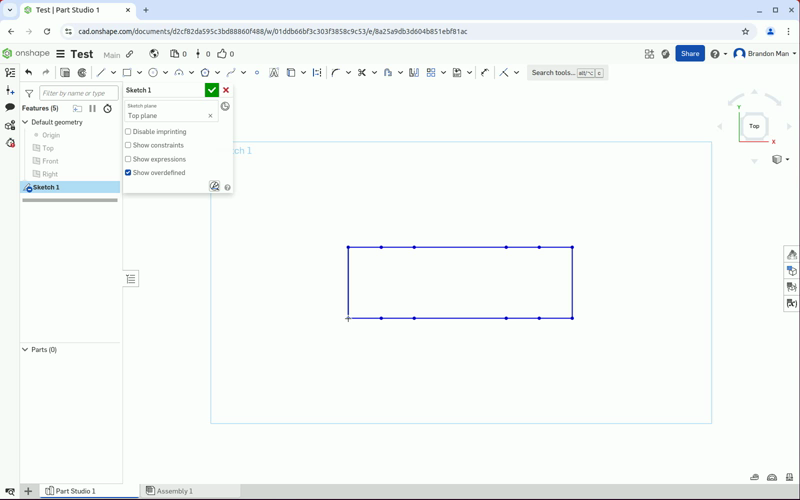
key_down(shift)
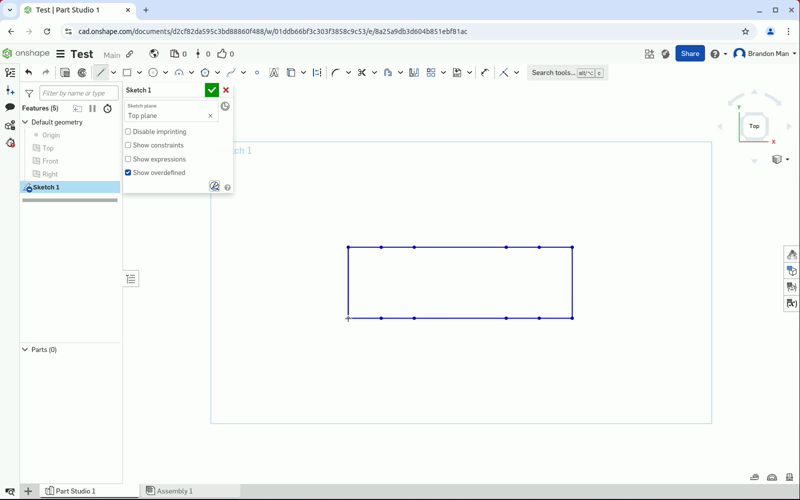
mouse_move(350, 308)
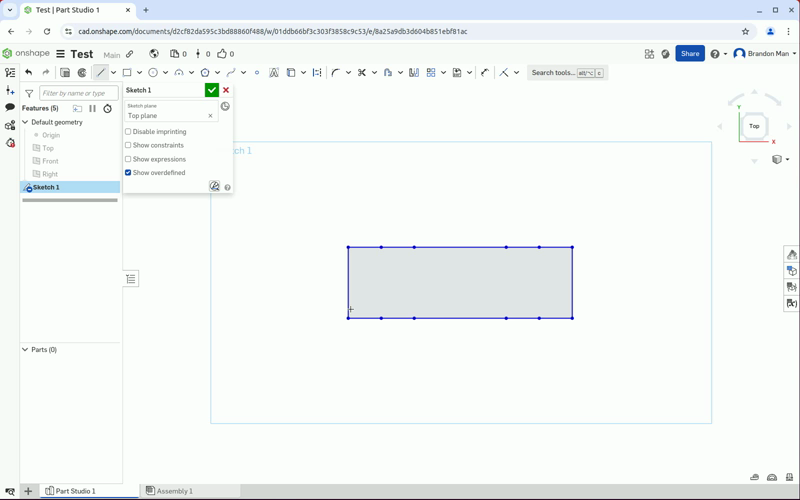
click(350, 308)
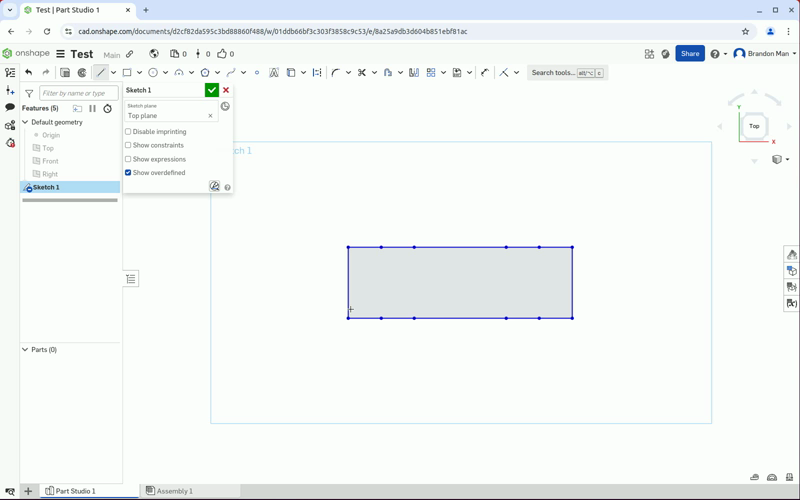
key_up(shift)
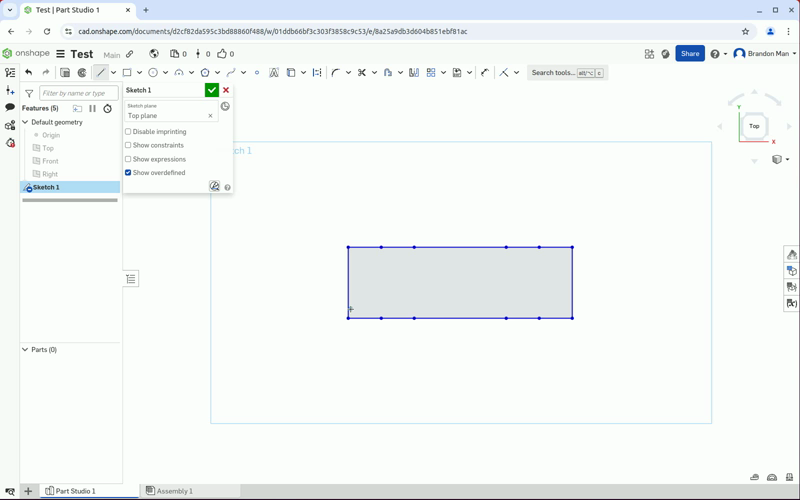
key_down(shift)
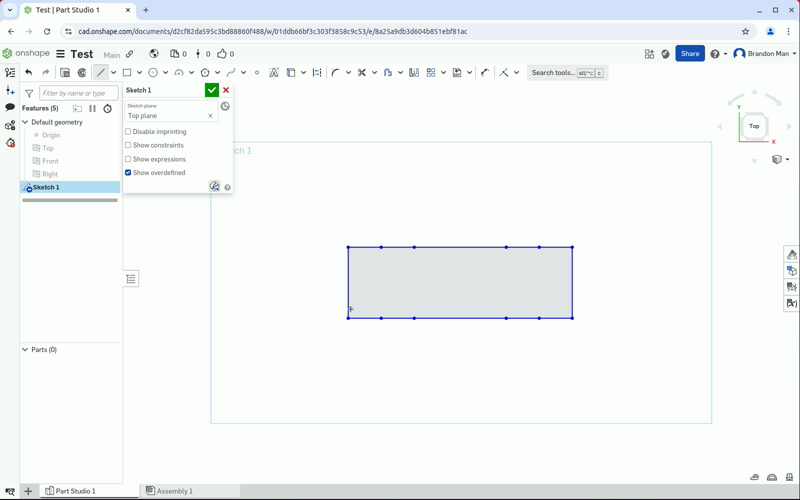
mouse_move(380, 308)
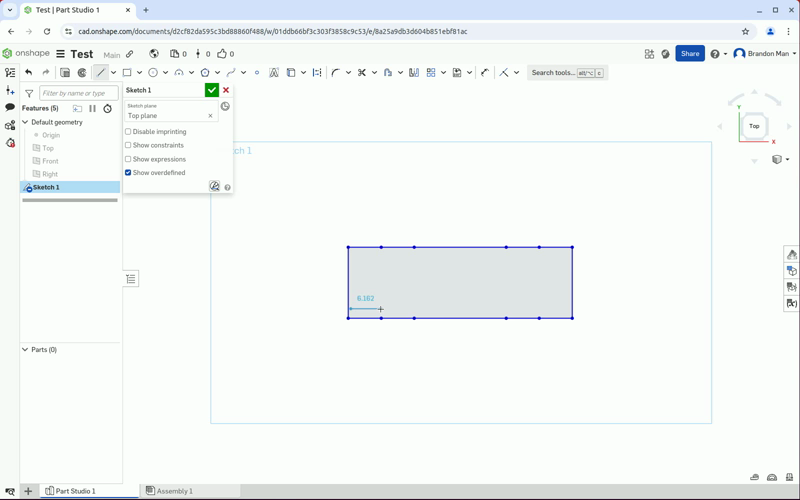
mouse_move(357, 308)
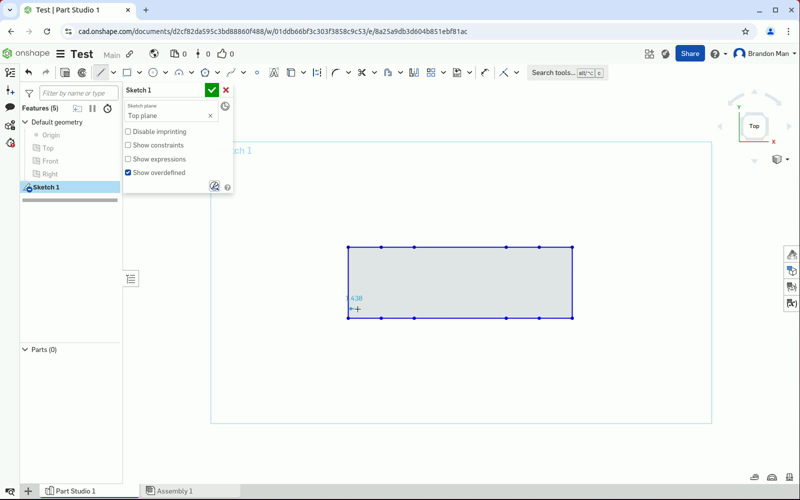
scroll(6)
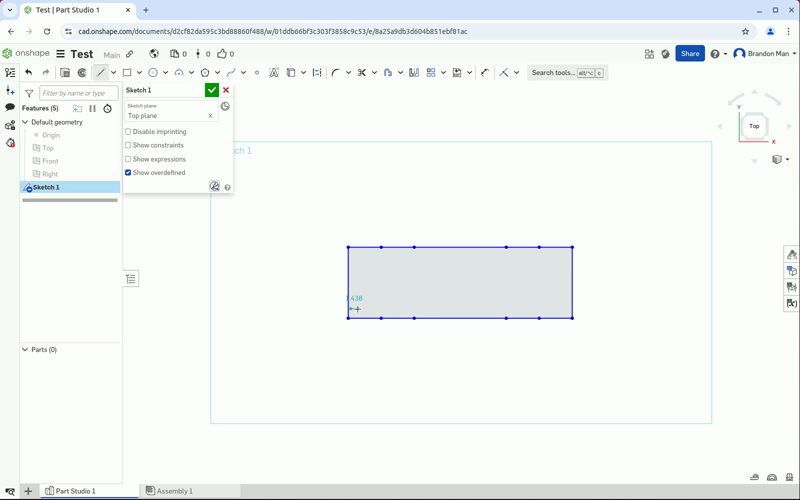
scroll(6)
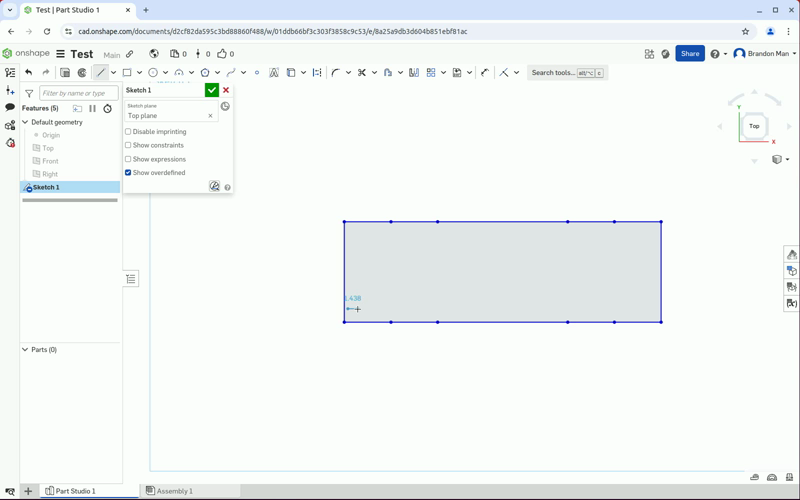
scroll(6)
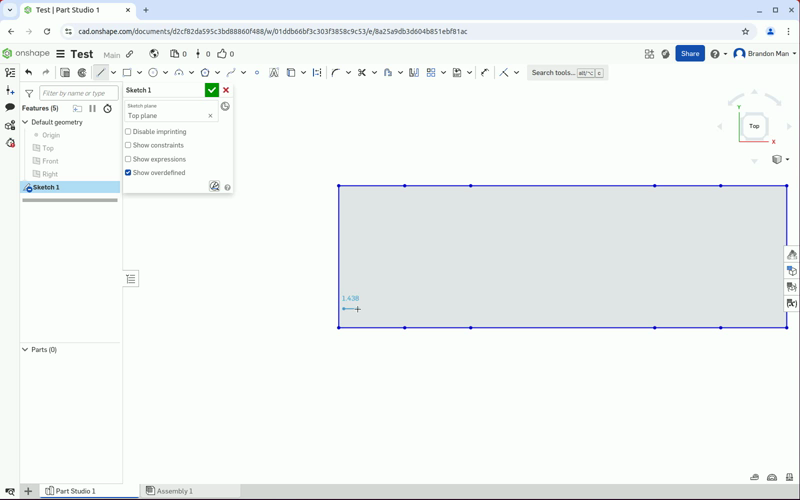
scroll(6)
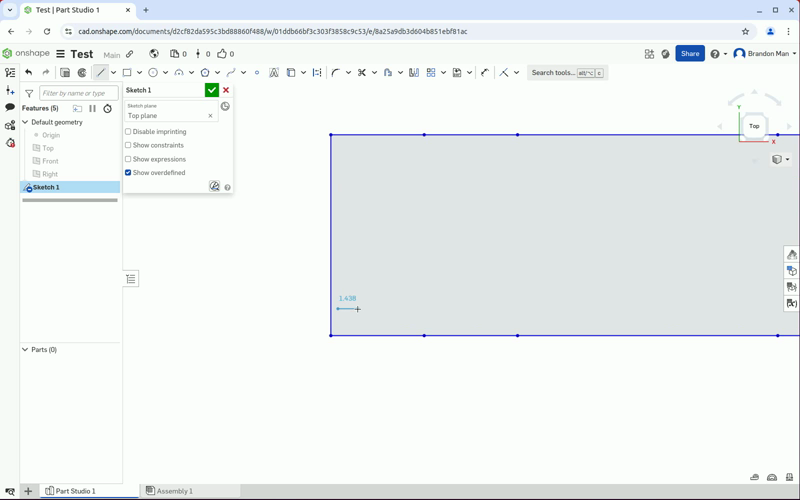
scroll(6)
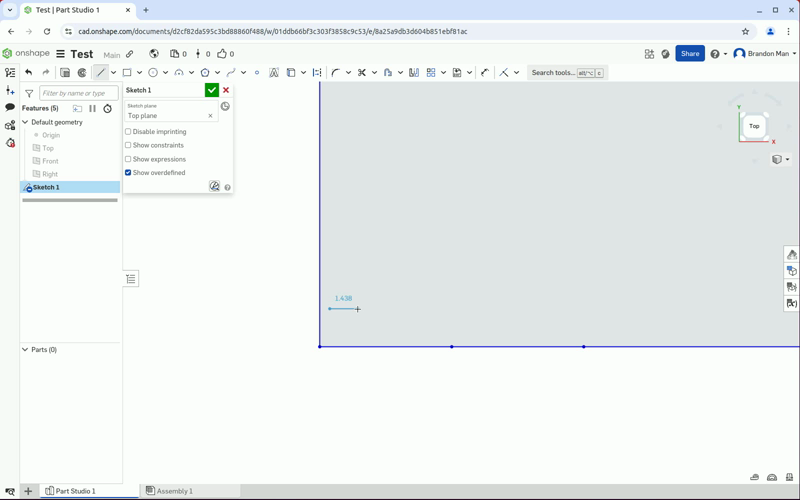
scroll(6)
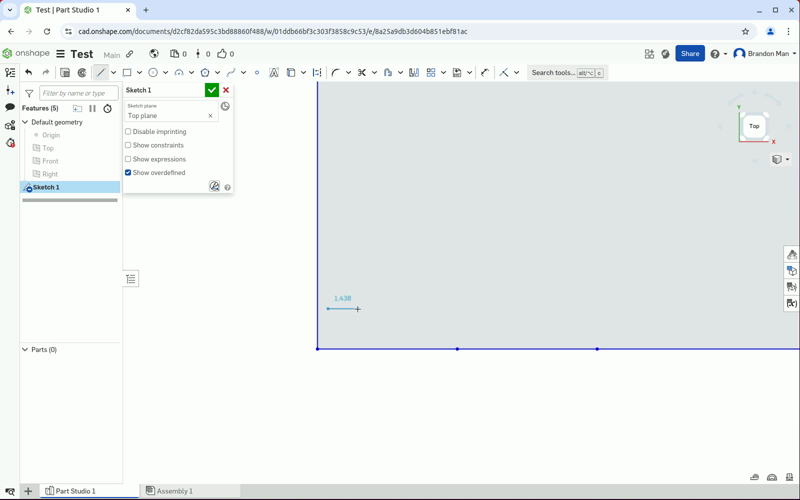
scroll(6)
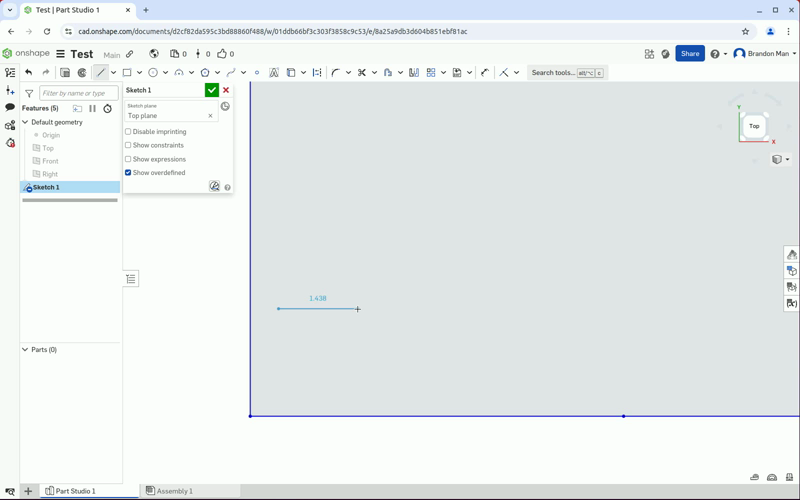
click(357, 308)
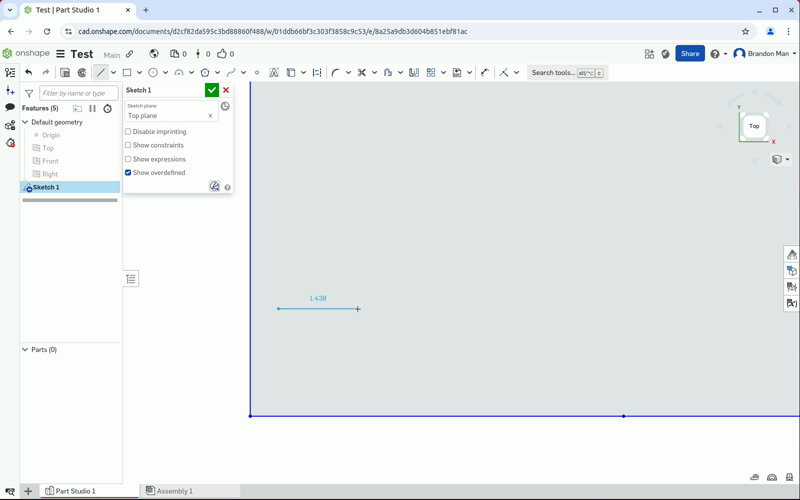
scroll(-6)
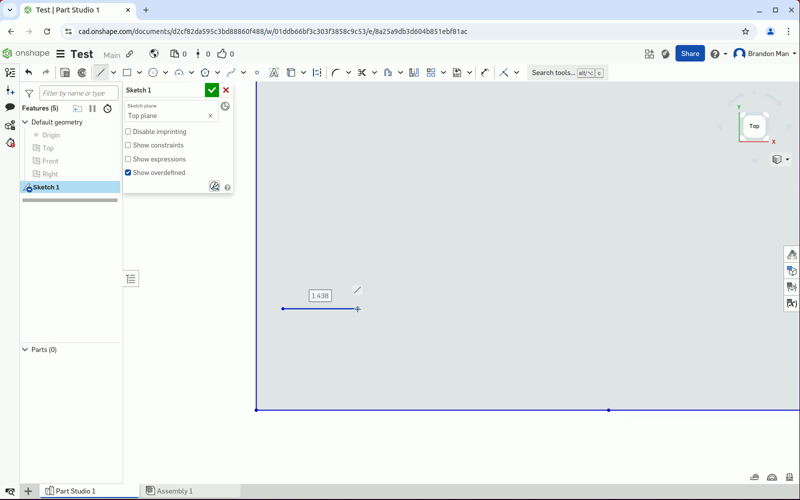
scroll(-6)
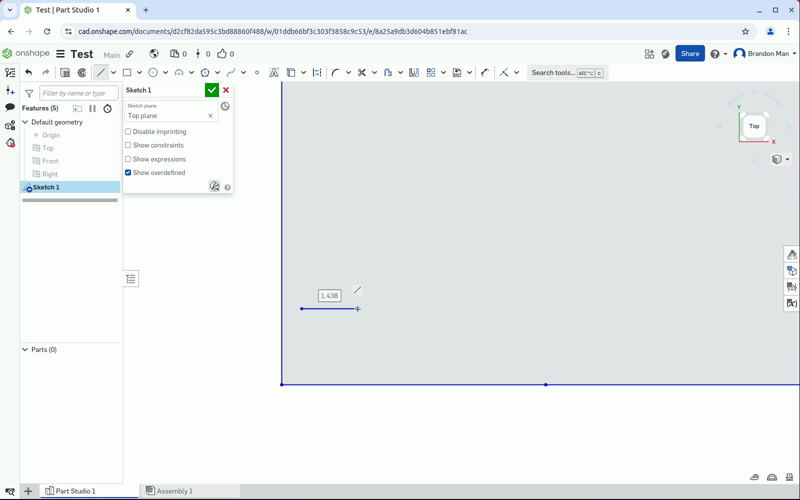
scroll(-6)
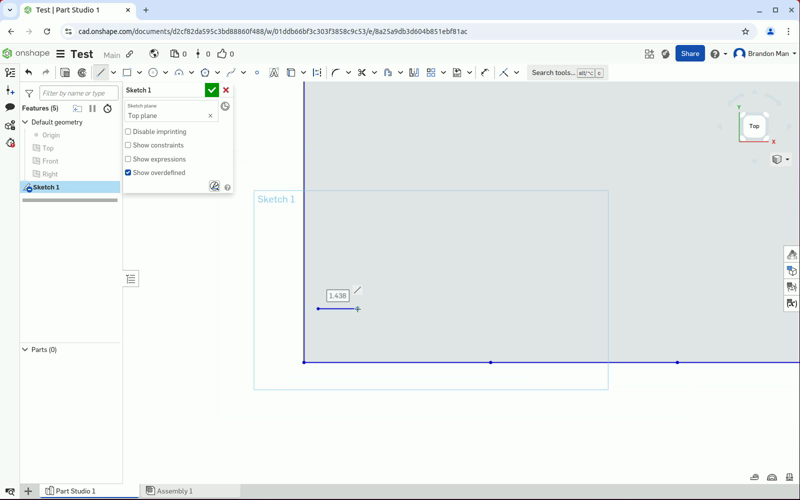
scroll(-6)
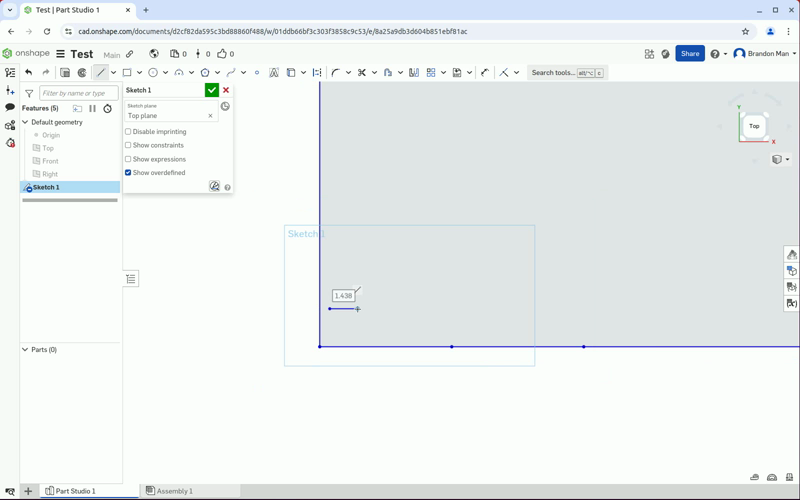
scroll(-6)
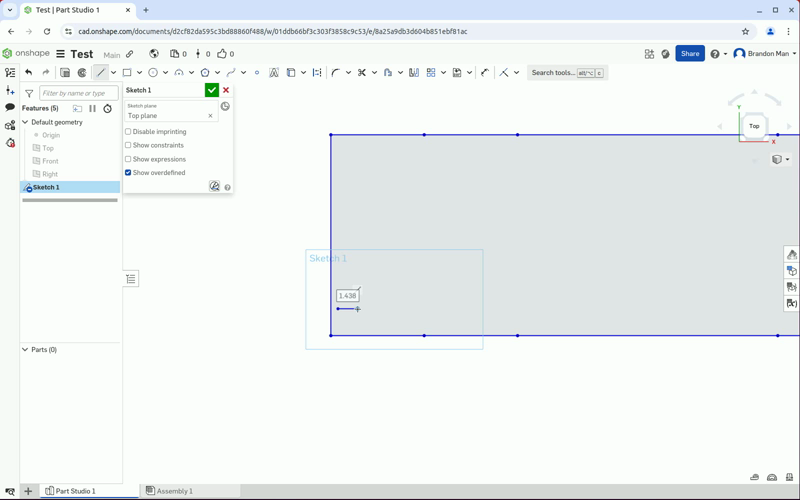
scroll(-6)
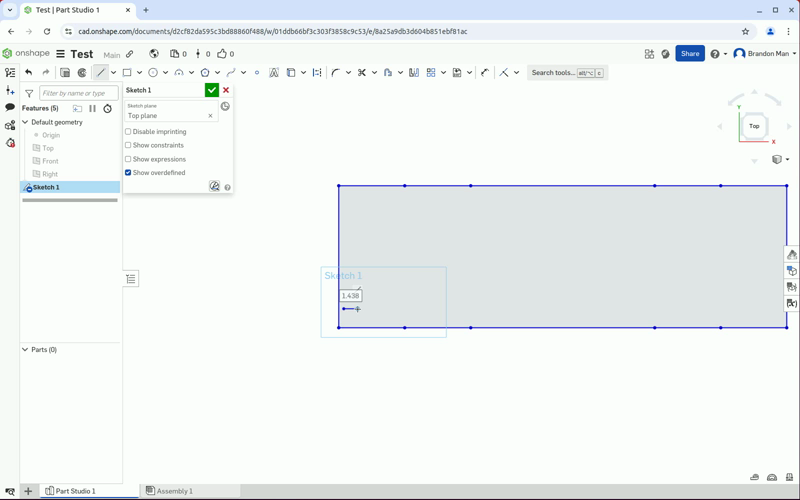
scroll(-6)
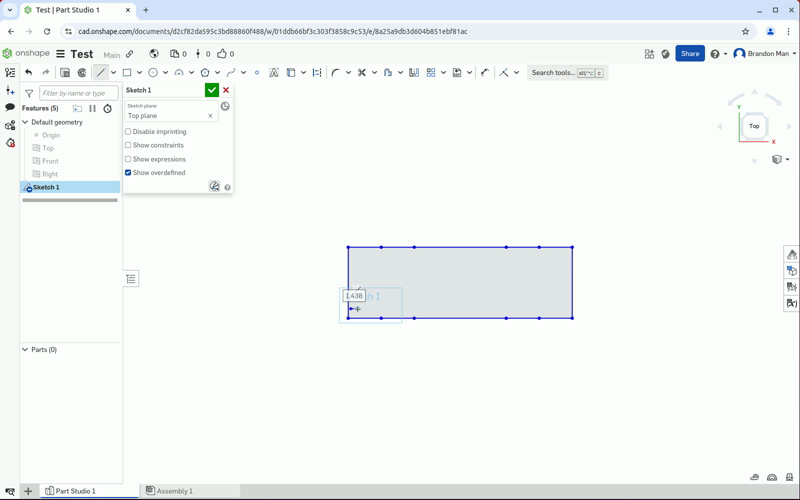
key_up(shift)
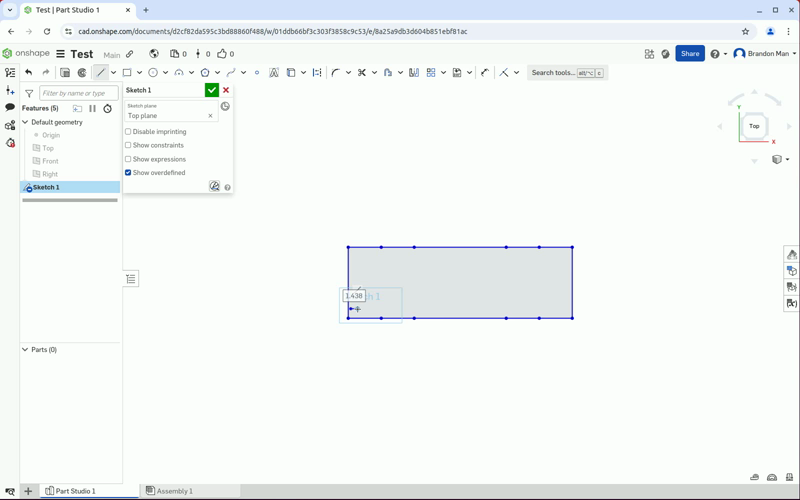
key_down(shift)
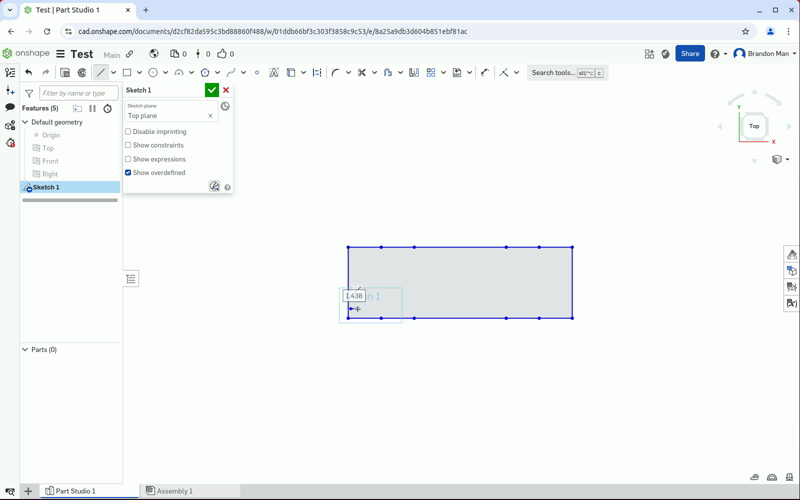
mouse_move(387, 308)
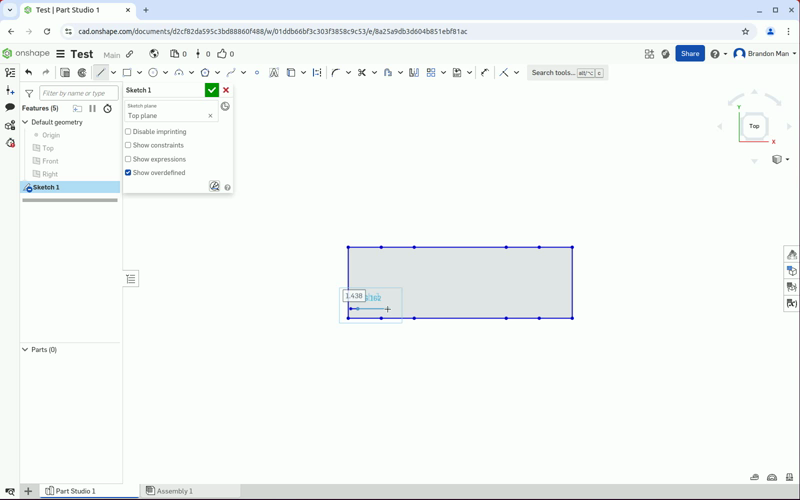
mouse_move(357, 294)
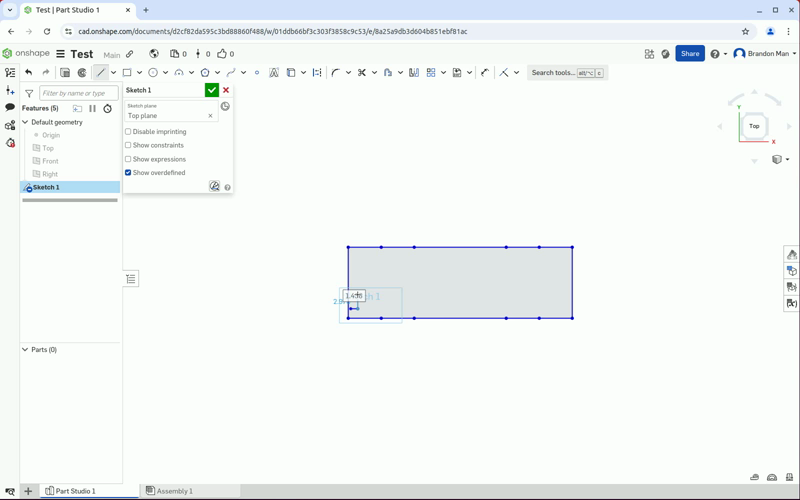
click(357, 294)
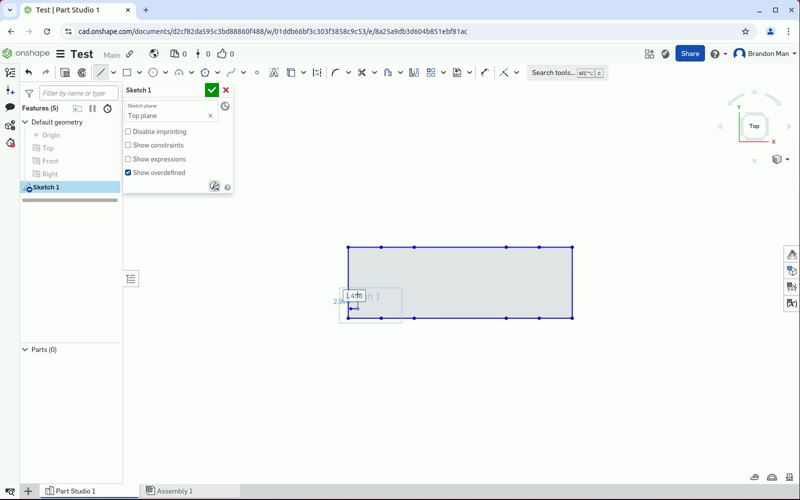
key_up(shift)
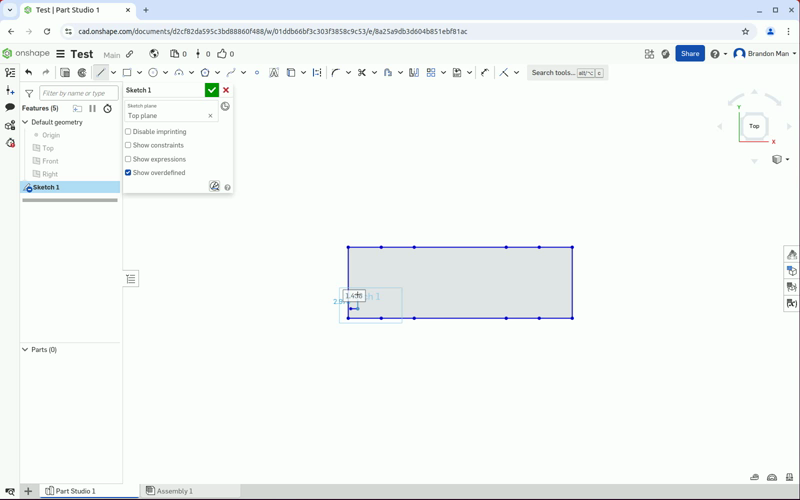
key_down(shift)
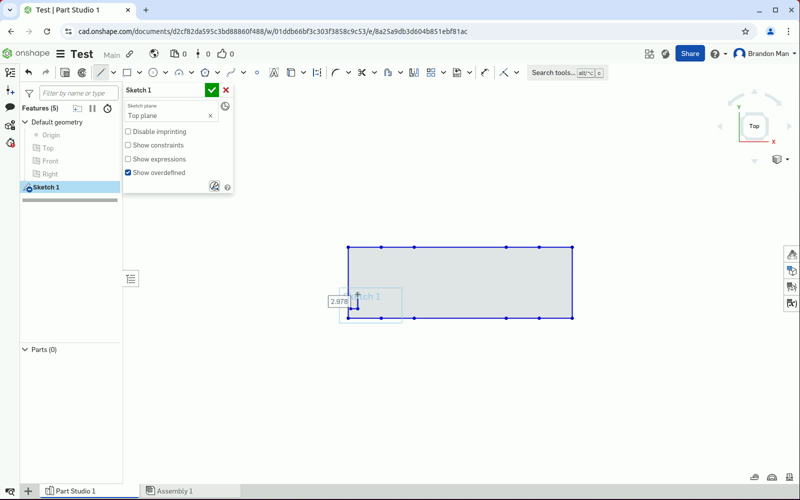
mouse_move(387, 294)
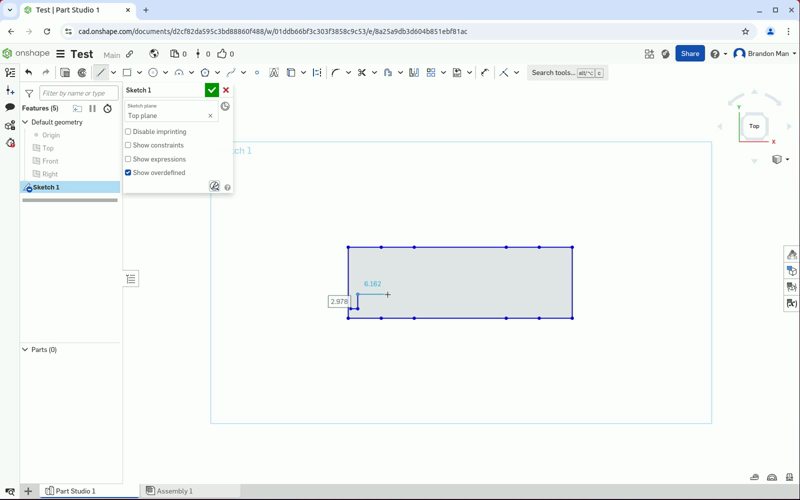
mouse_move(350, 294)
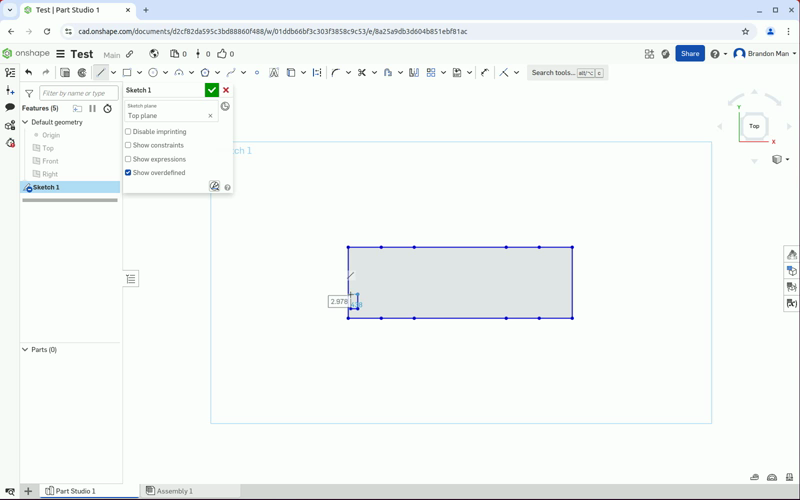
scroll(6)
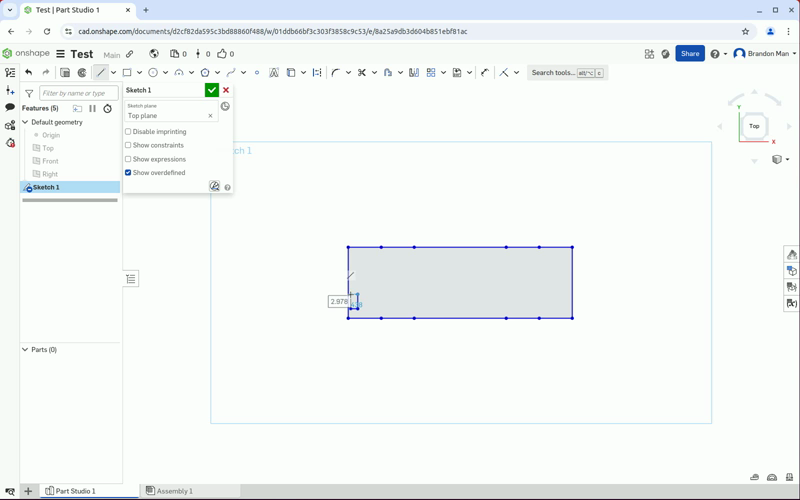
scroll(6)
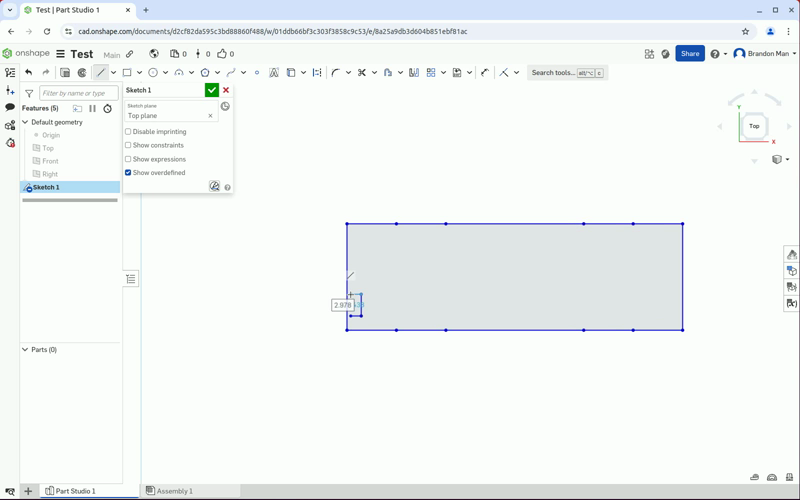
scroll(6)
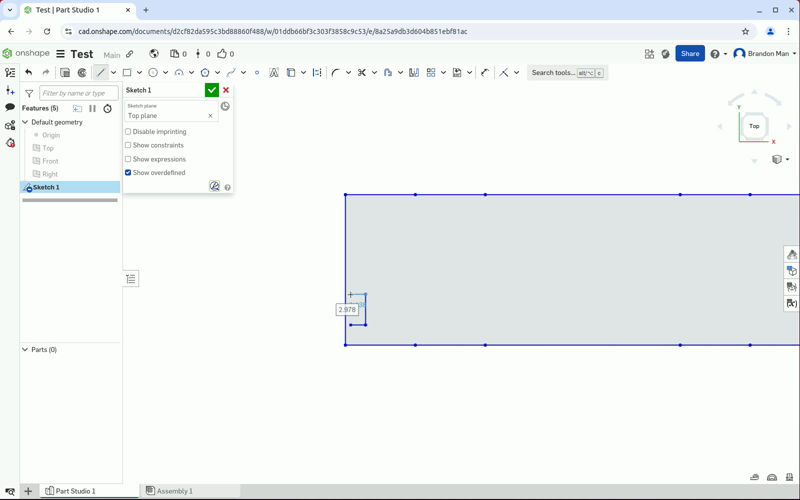
scroll(6)
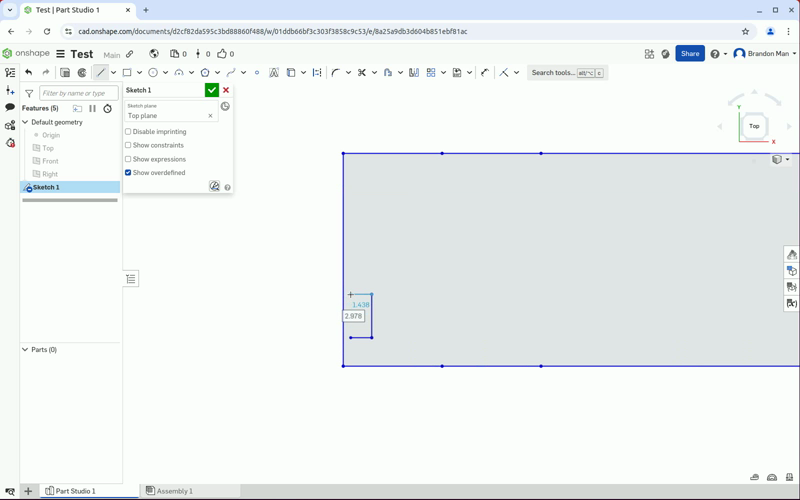
scroll(6)
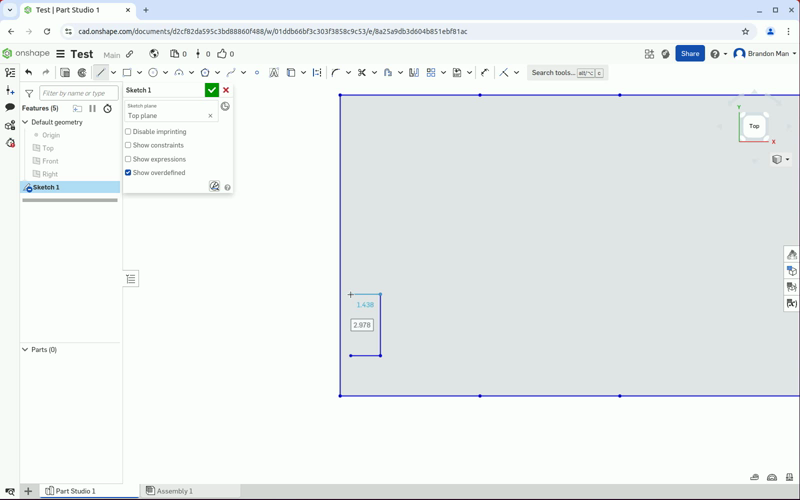
scroll(6)
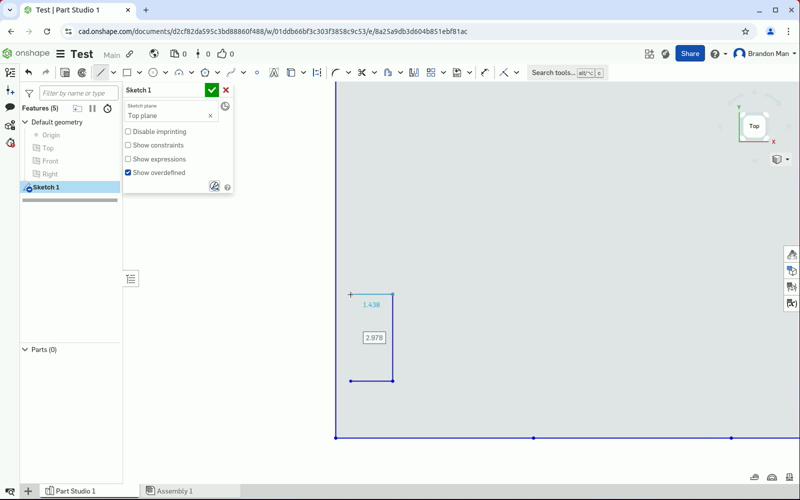
scroll(6)
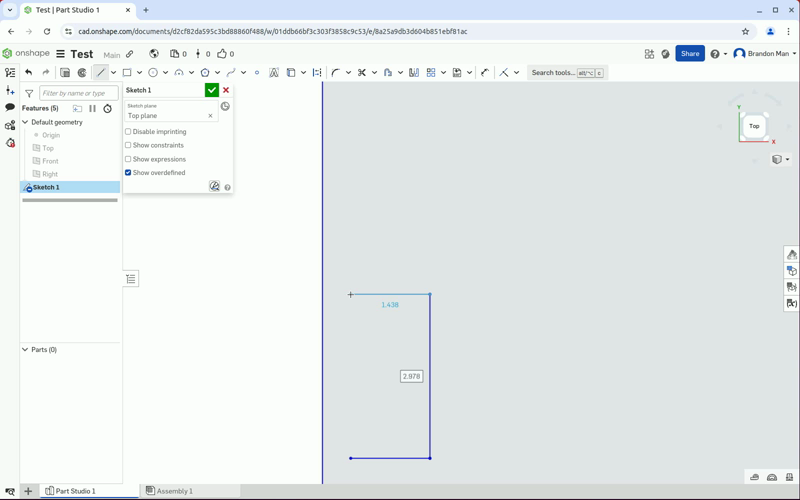
click(350, 294)
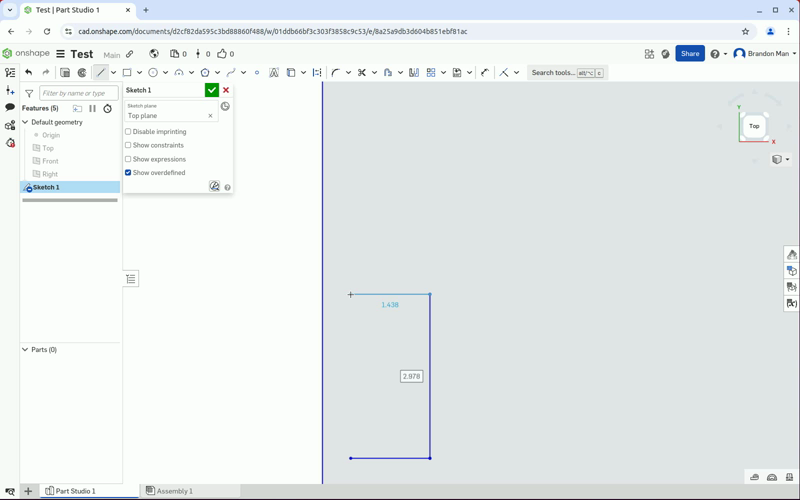
scroll(-6)
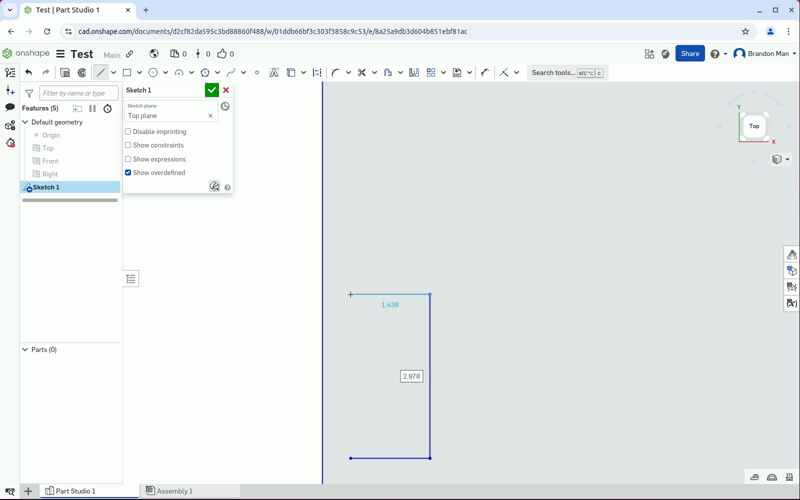
scroll(-6)
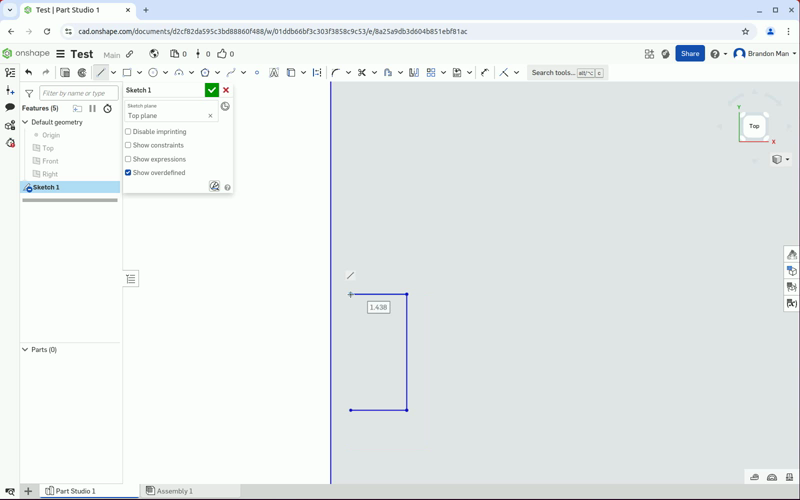
scroll(-6)
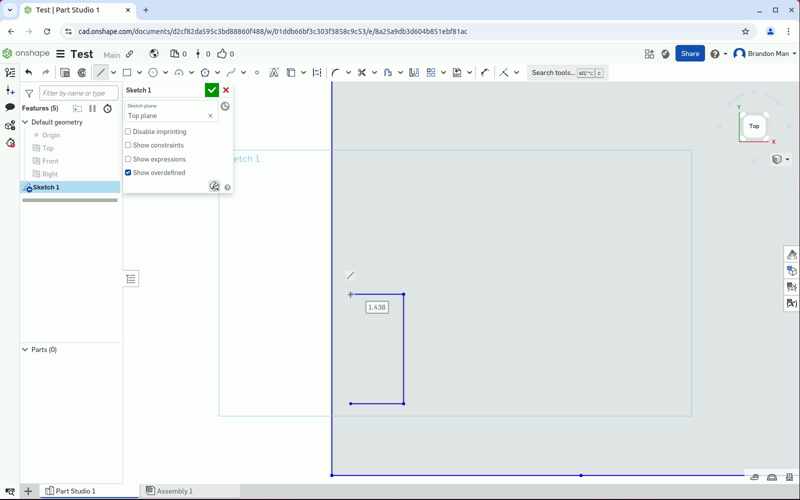
scroll(-6)
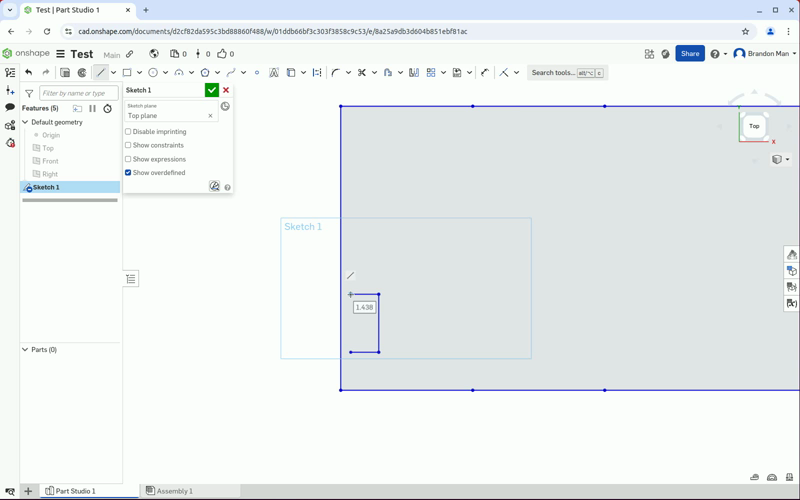
scroll(-6)
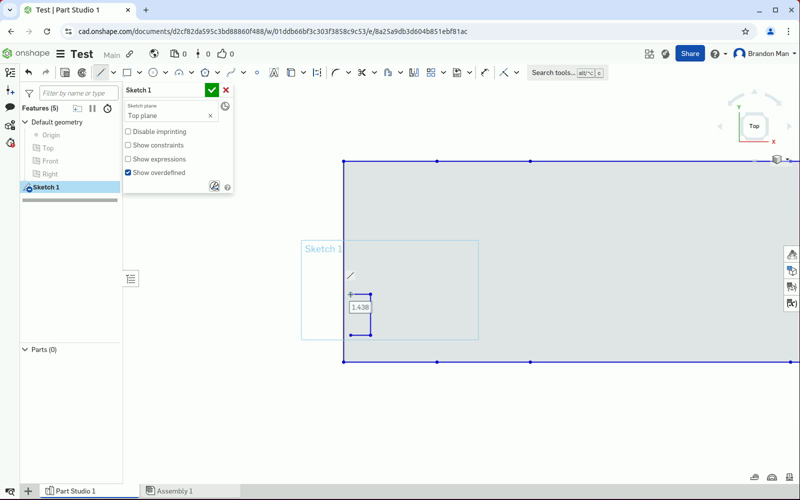
scroll(-6)
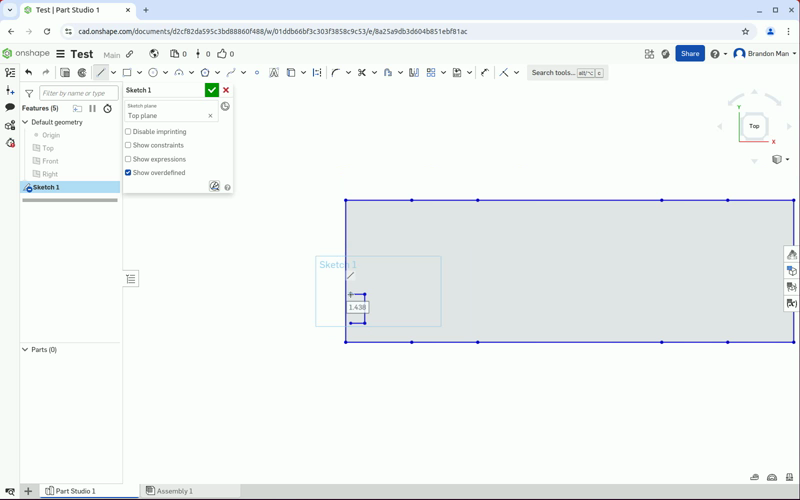
scroll(-6)
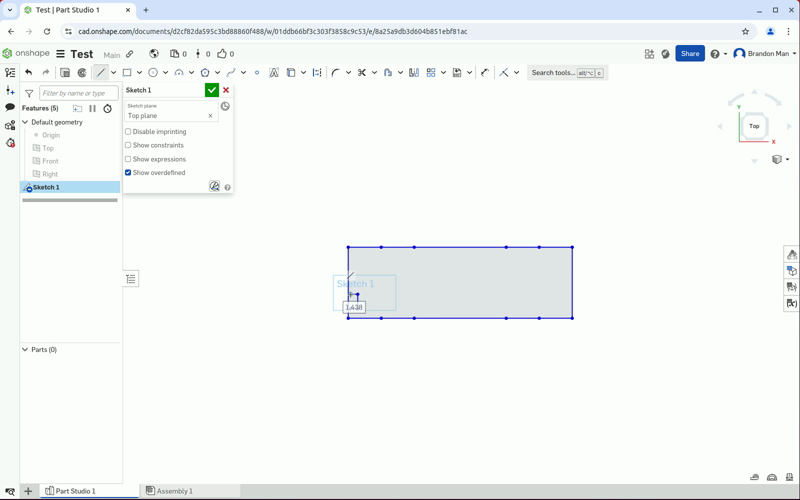
key_up(shift)
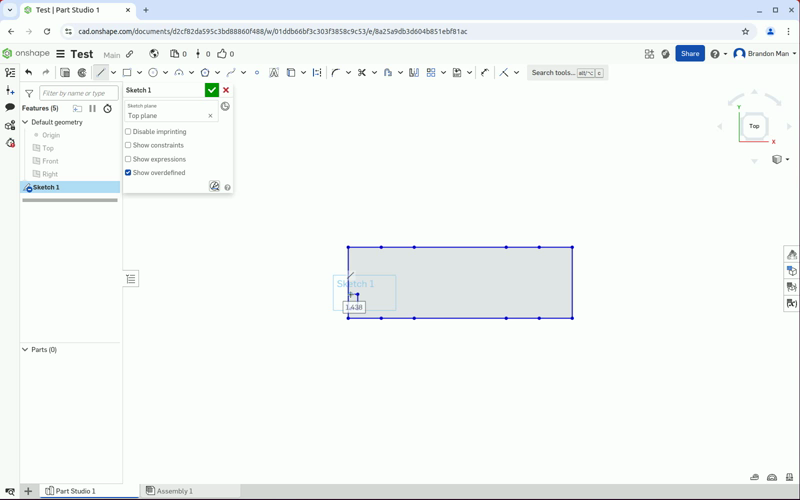
mouse_move(380, 294)
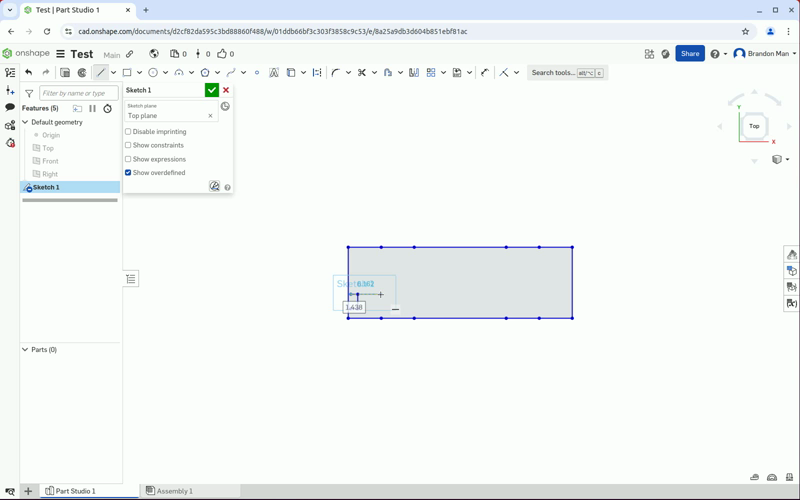
key_down(shift)
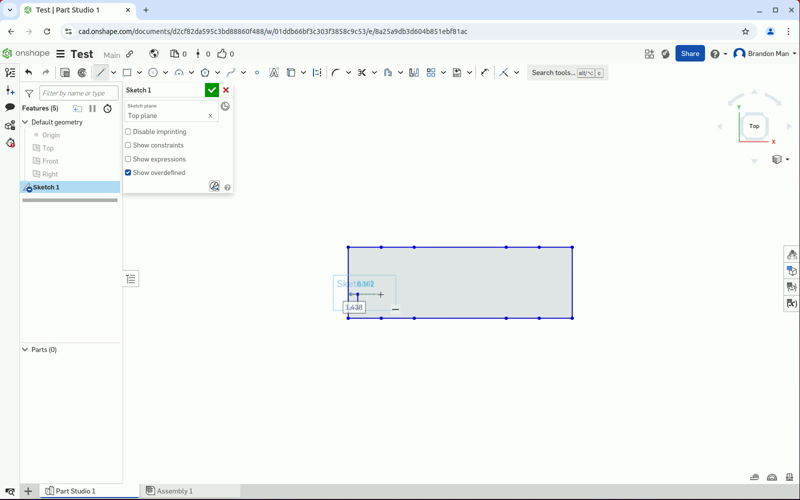
mouse_move(350, 308)
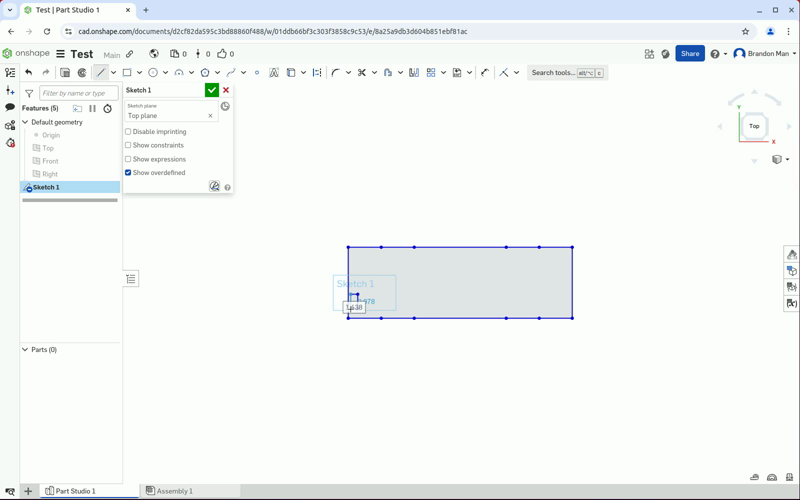
key_up(shift)
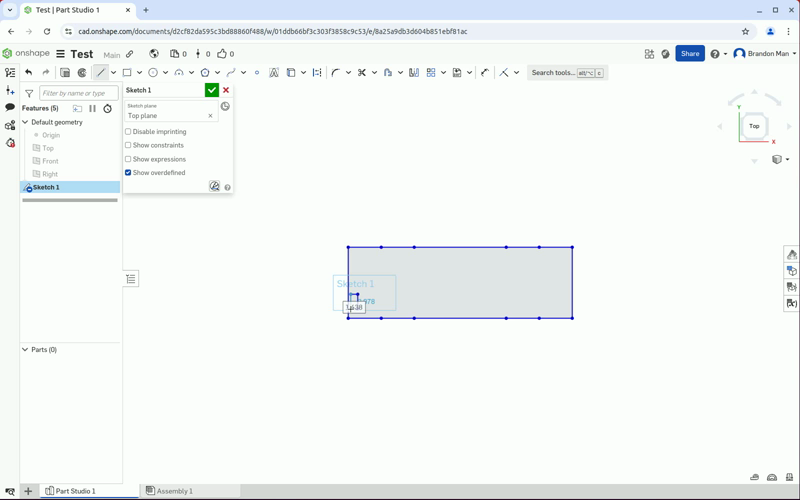
click(350, 308)
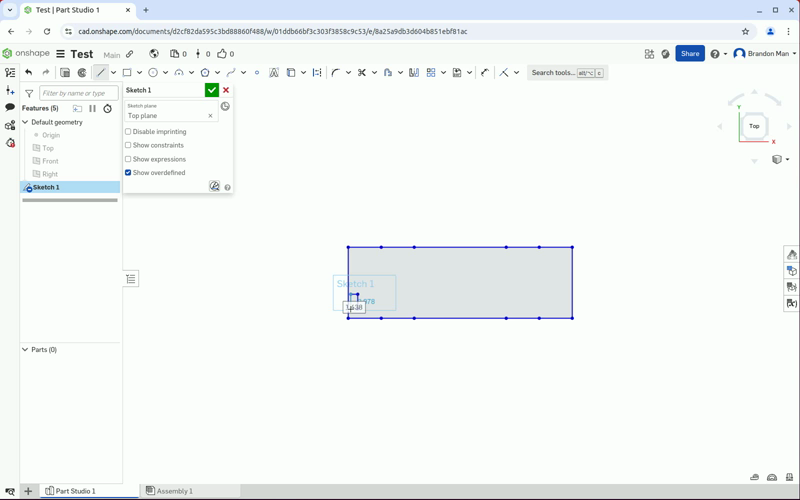
key(esc)
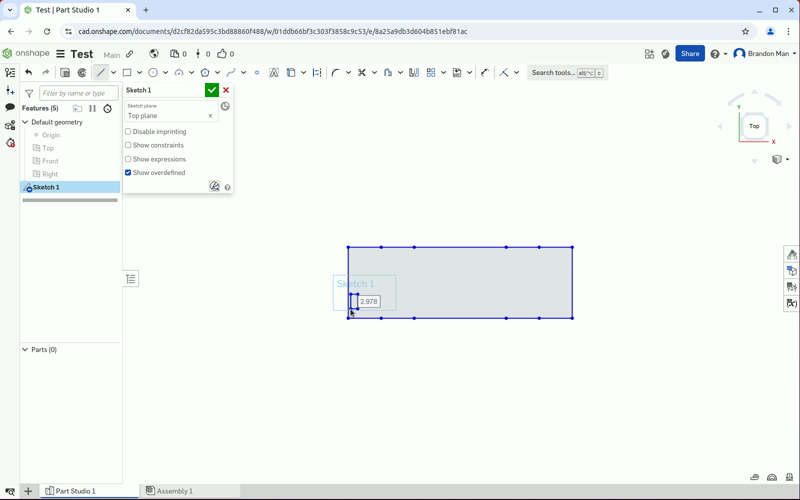
key(l)
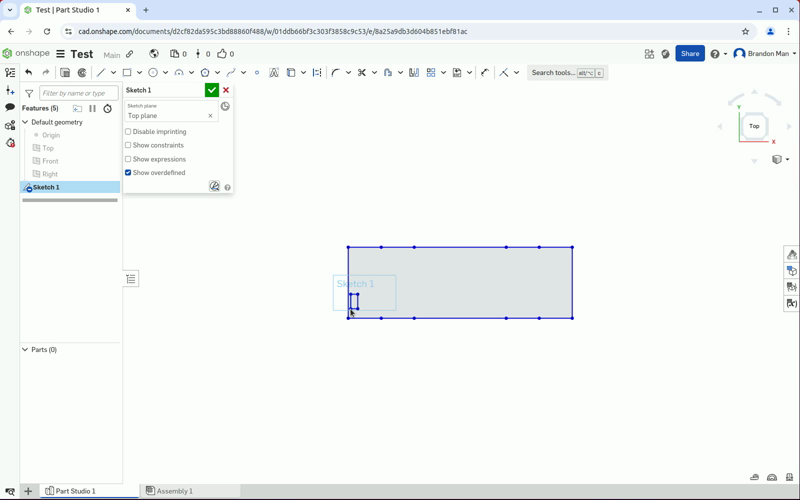
key_down(shift)
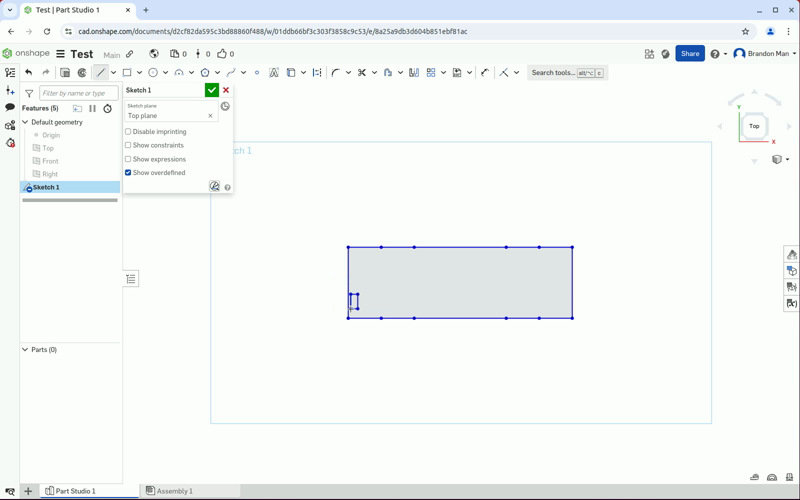
mouse_move(350, 270)
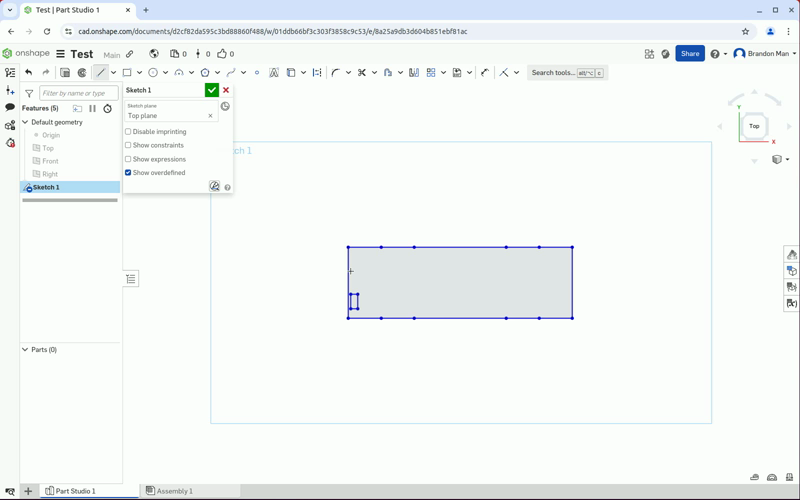
click(350, 270)
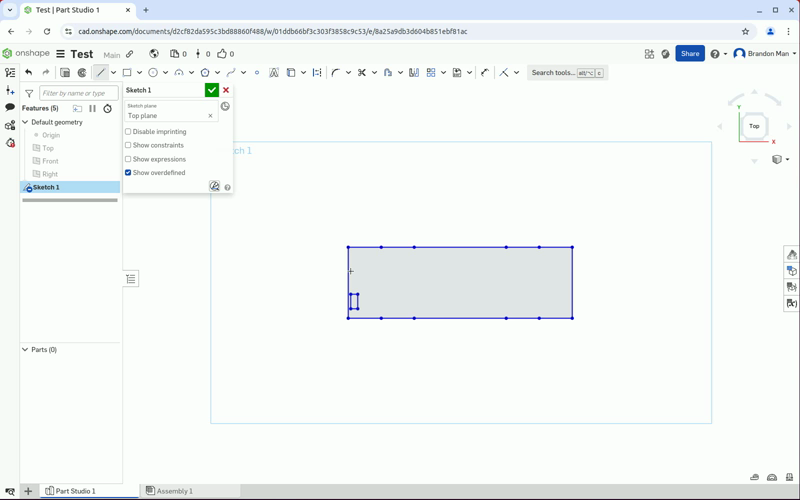
key_up(shift)
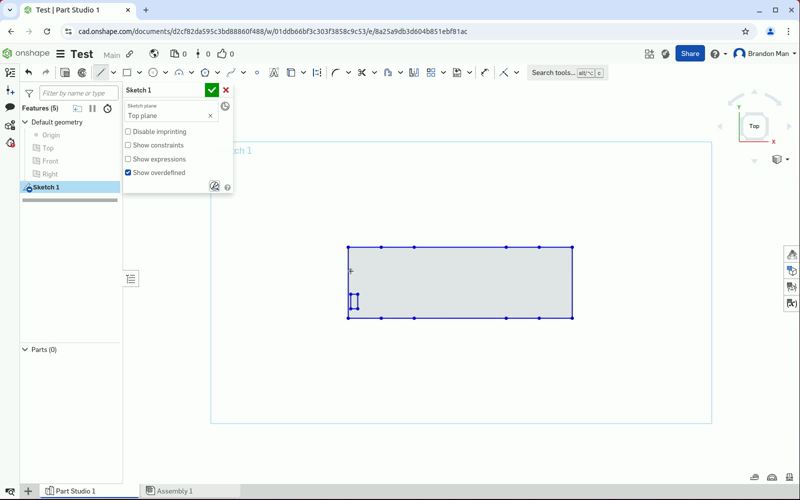
key_down(shift)
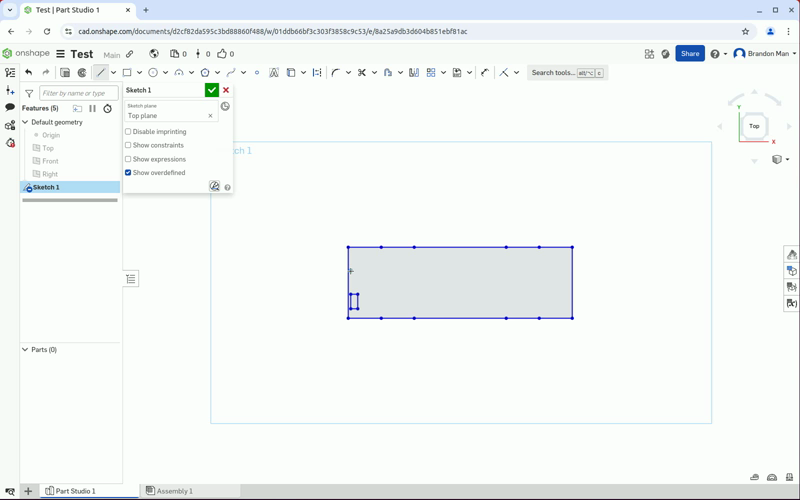
mouse_move(380, 270)
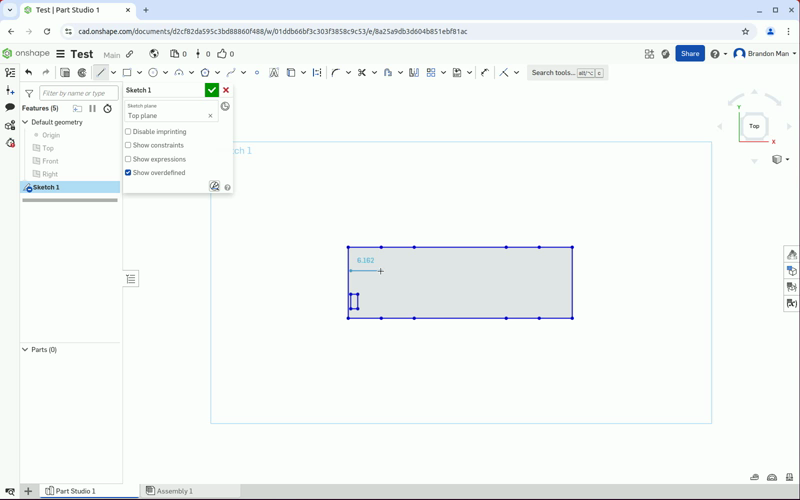
mouse_move(357, 270)
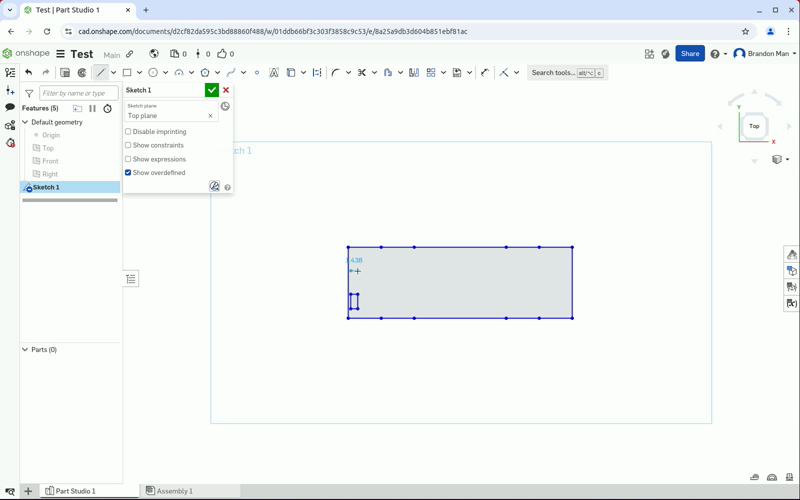
scroll(6)
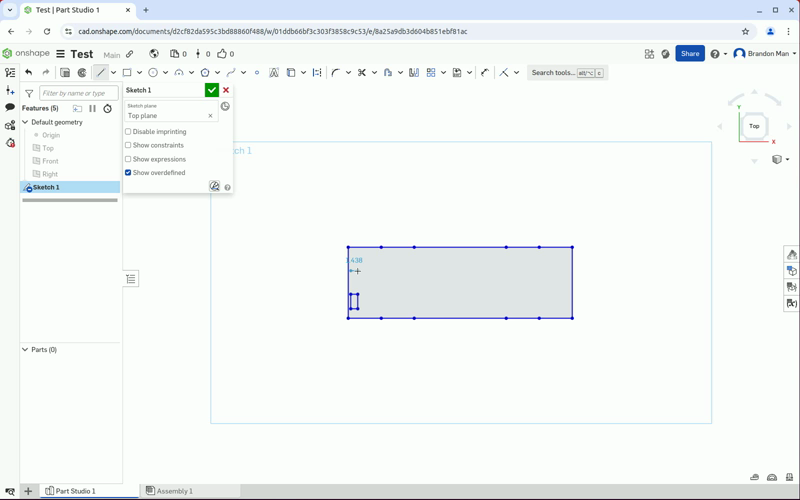
scroll(6)
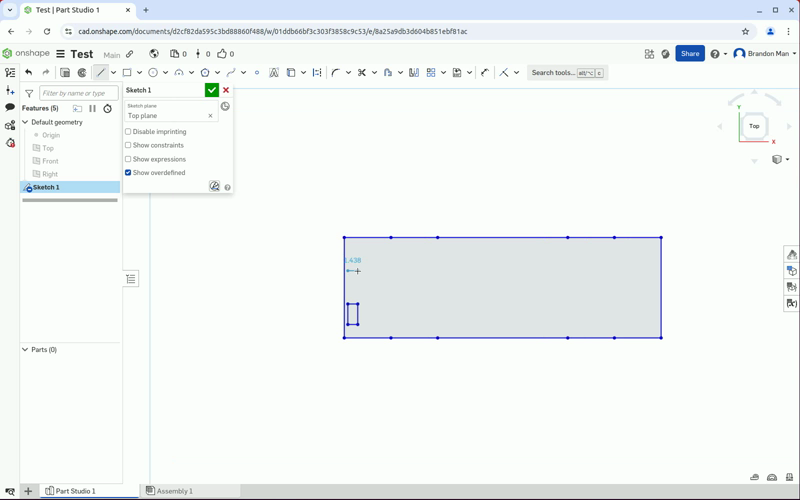
scroll(6)
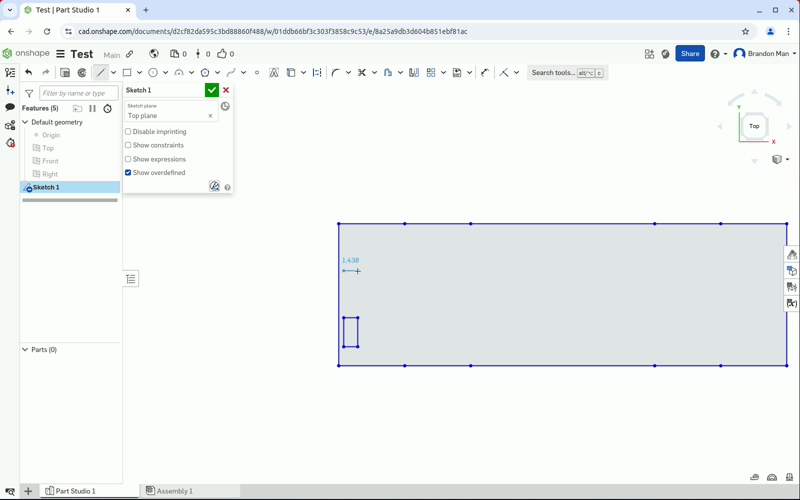
scroll(6)
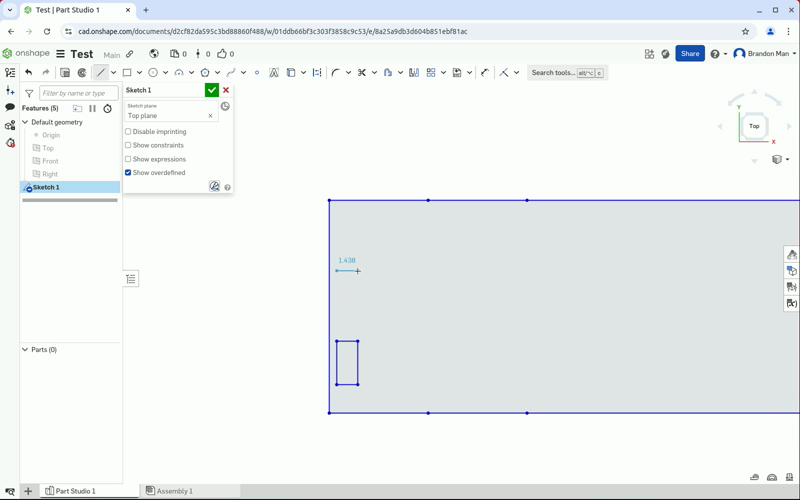
scroll(6)
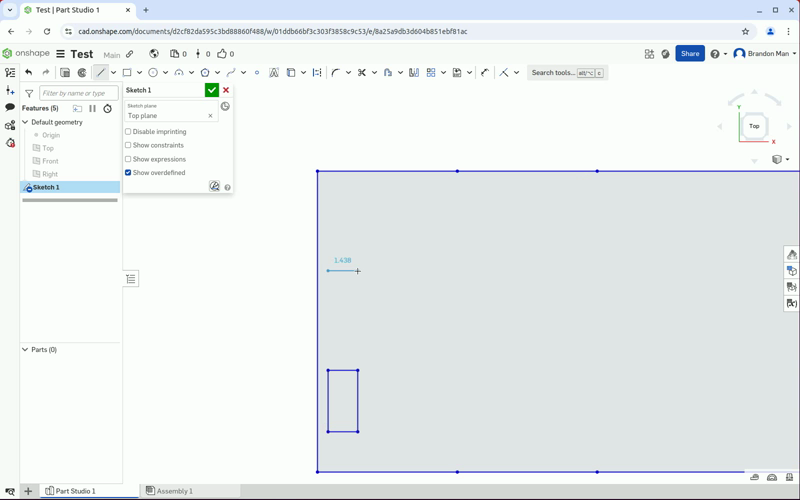
scroll(6)
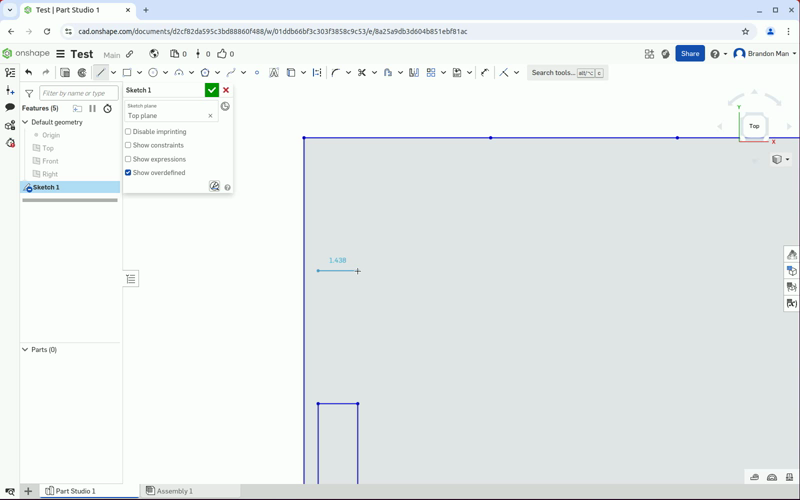
scroll(6)
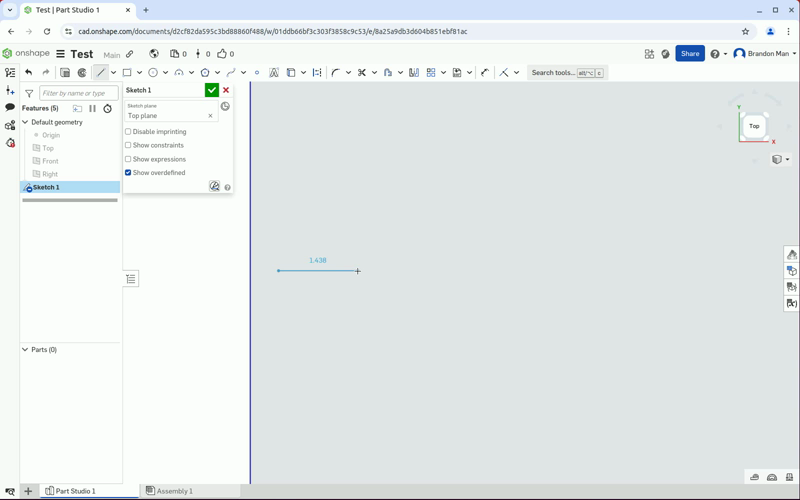
click(357, 270)
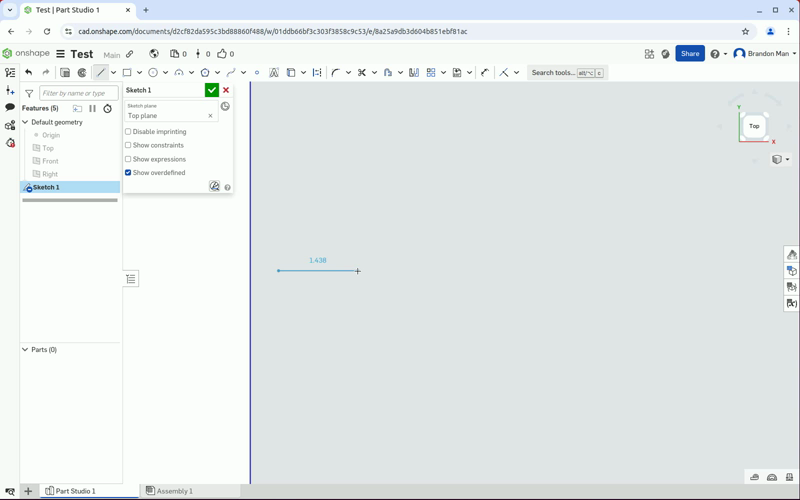
scroll(-6)
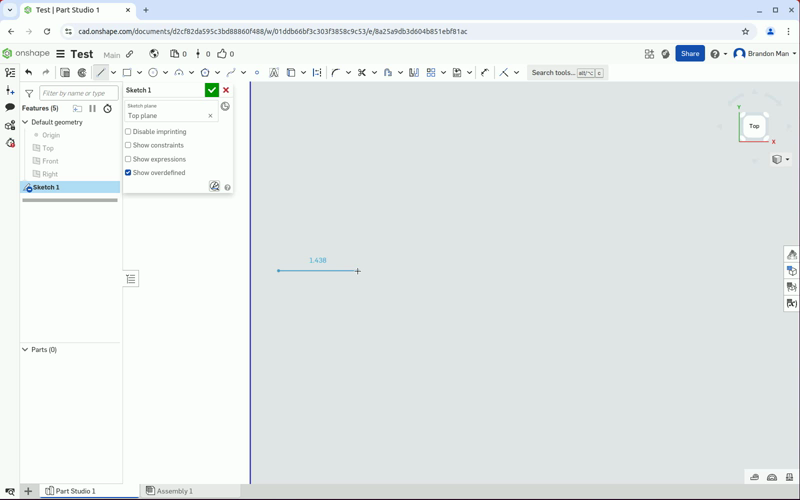
scroll(-6)
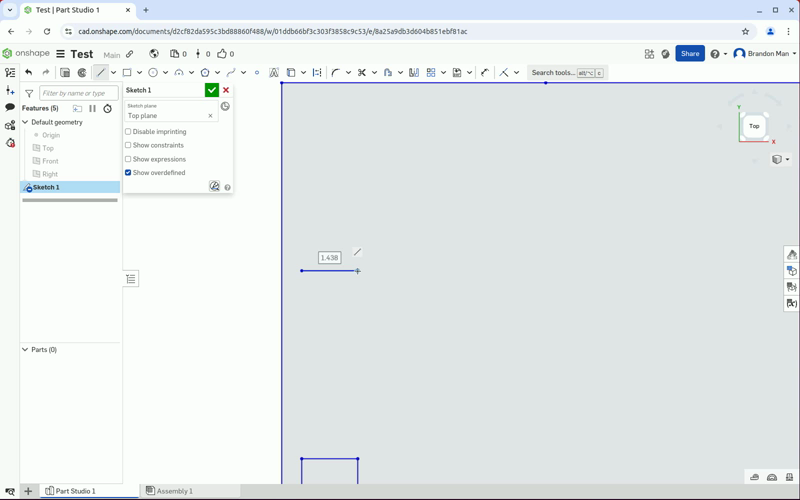
scroll(-6)
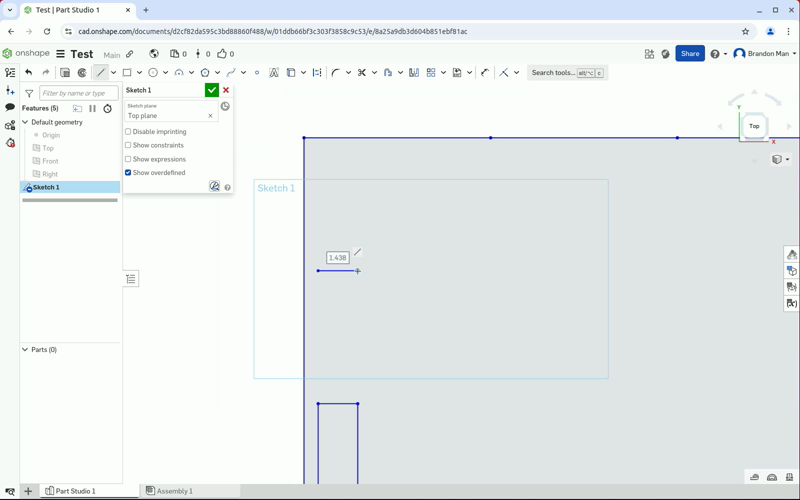
scroll(-6)
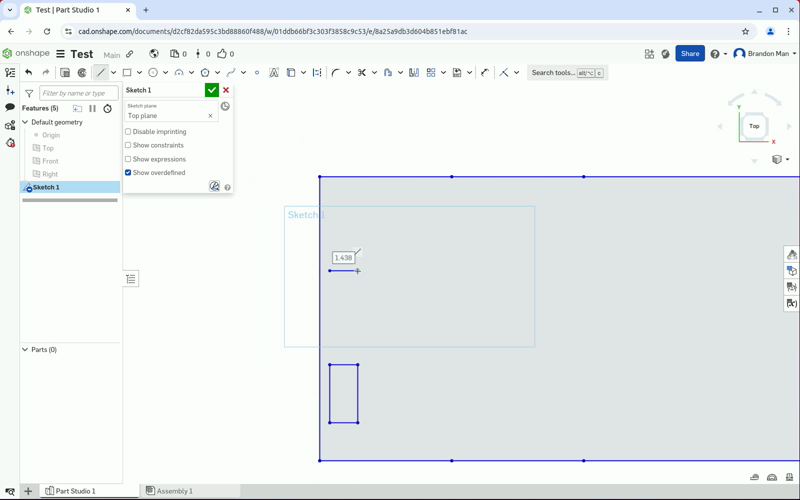
scroll(-6)
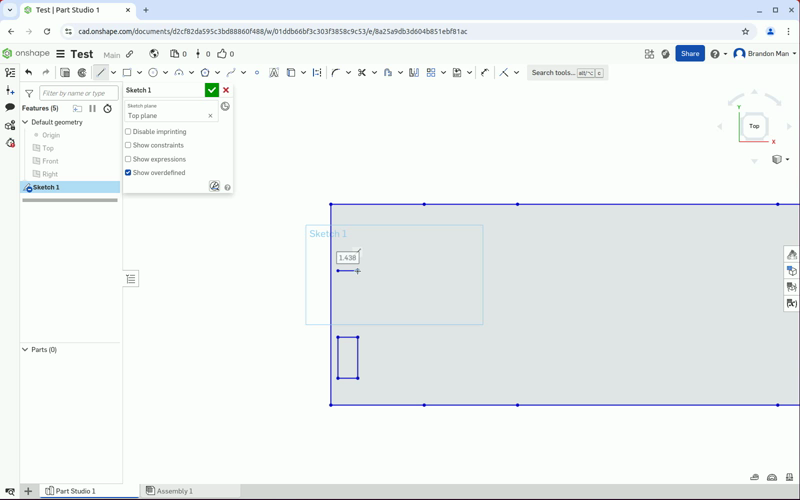
scroll(-6)
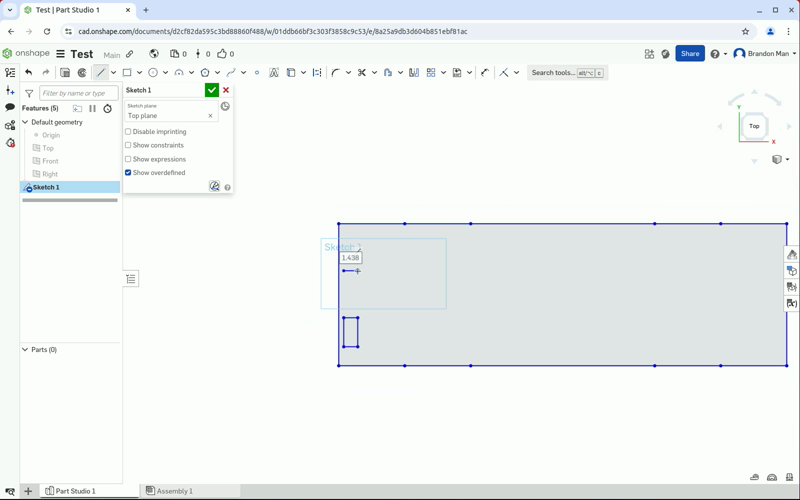
scroll(-6)
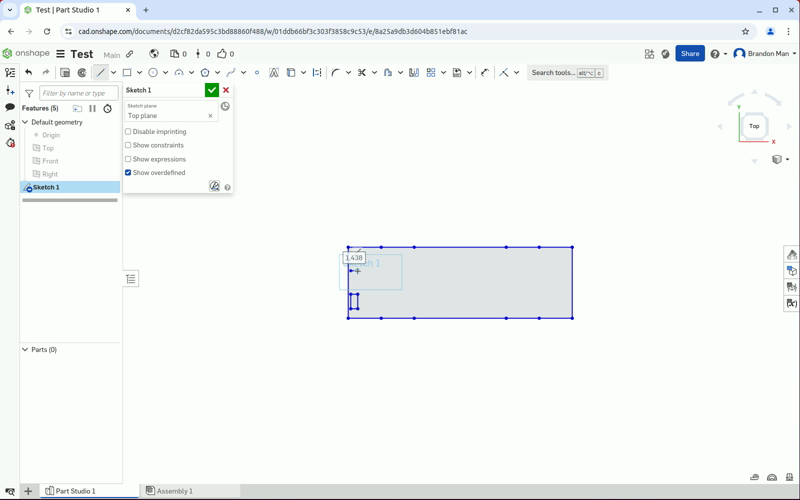
key_up(shift)
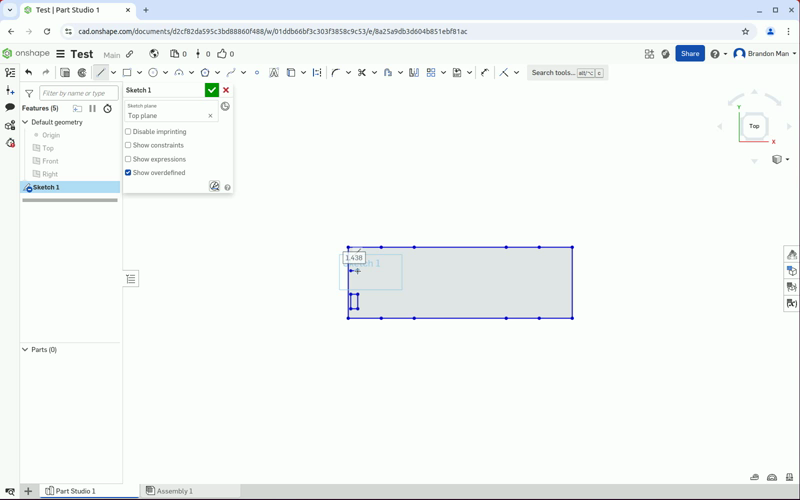
key_down(shift)
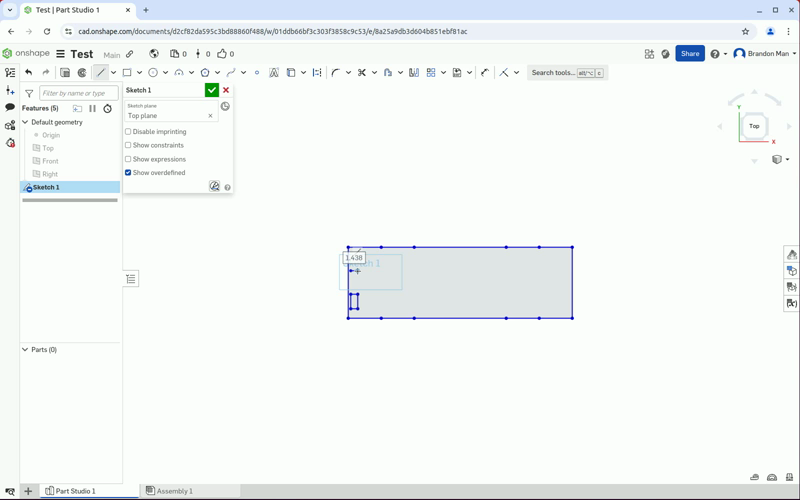
mouse_move(387, 270)
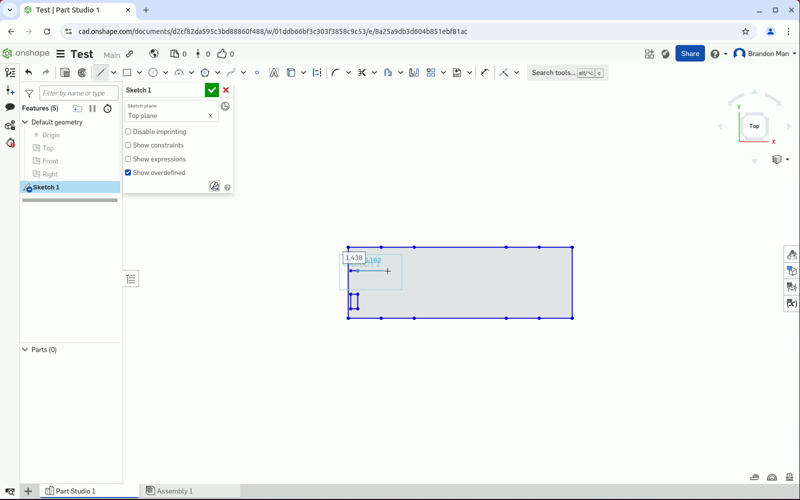
mouse_move(357, 256)
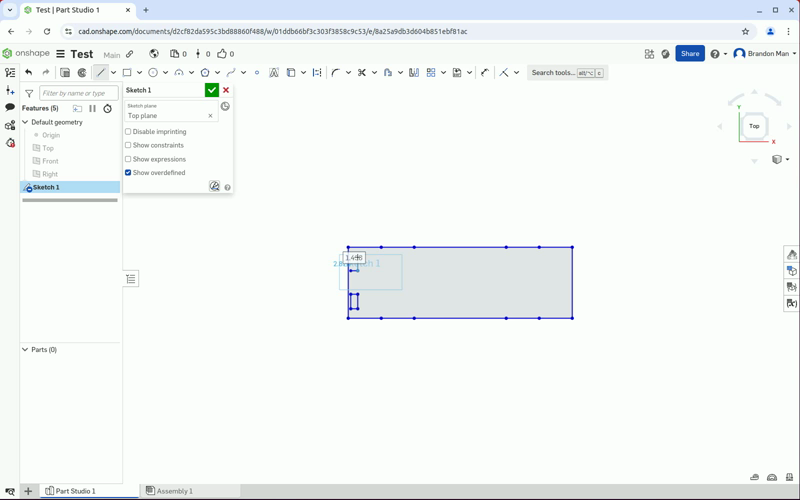
click(357, 256)
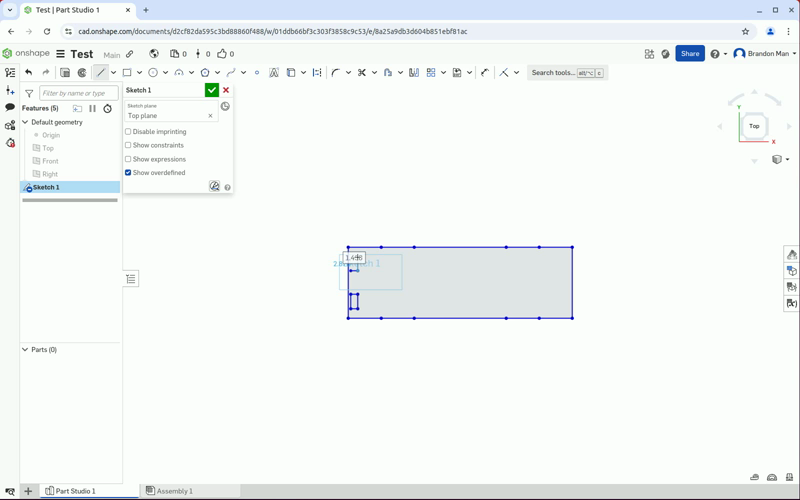
key_up(shift)
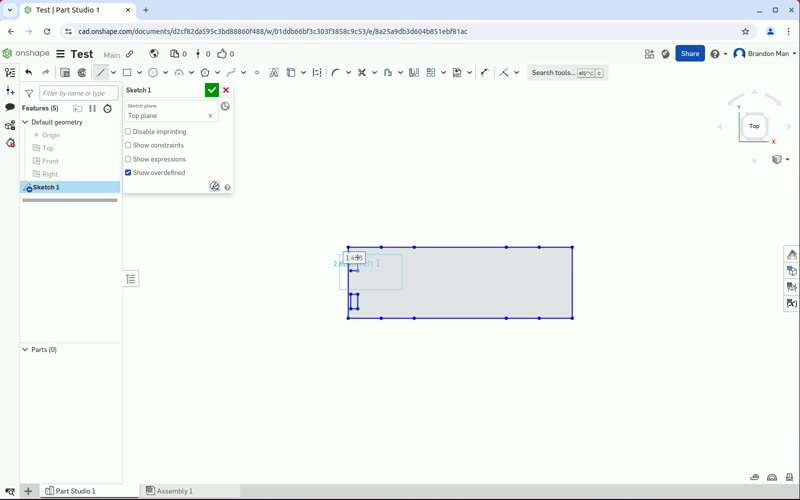
key_down(shift)
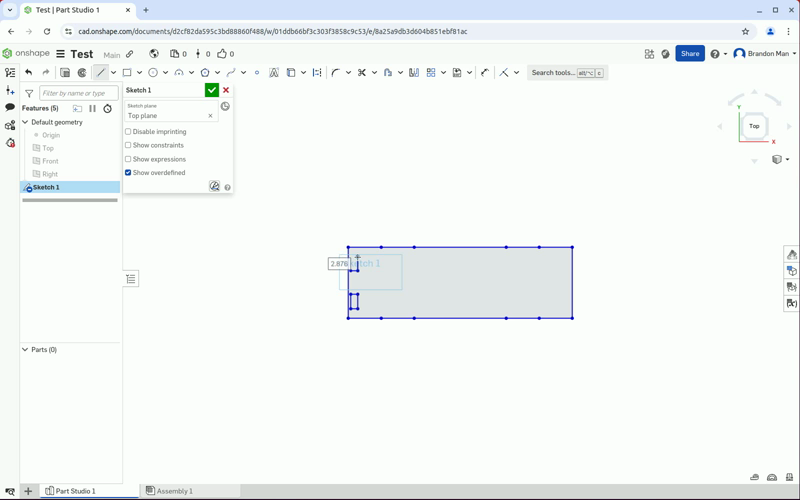
mouse_move(387, 256)
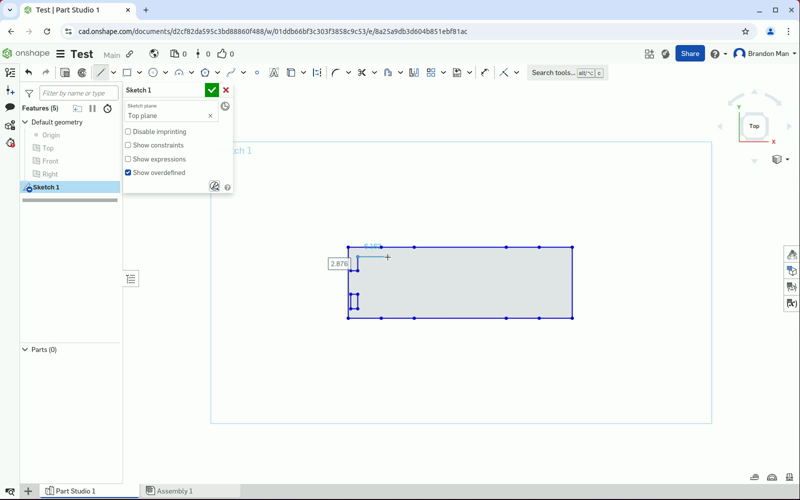
mouse_move(350, 256)
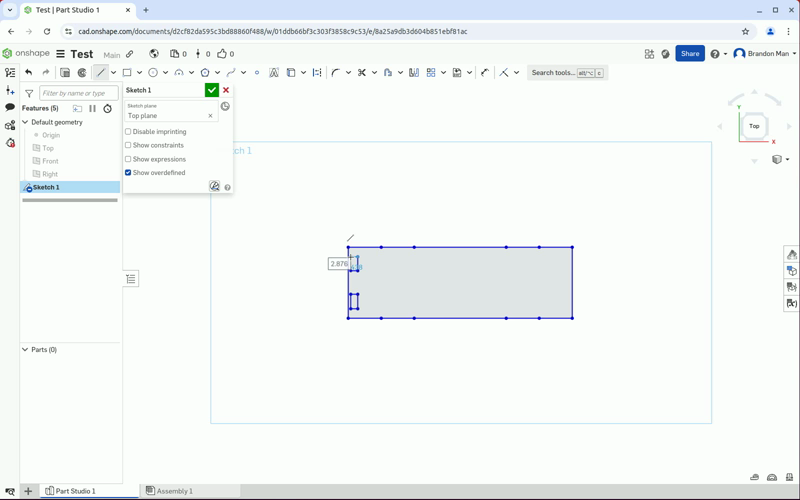
scroll(6)
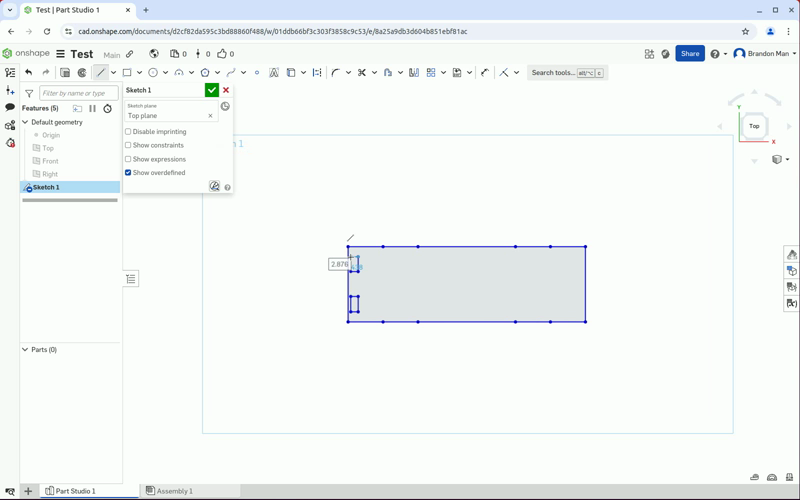
scroll(6)
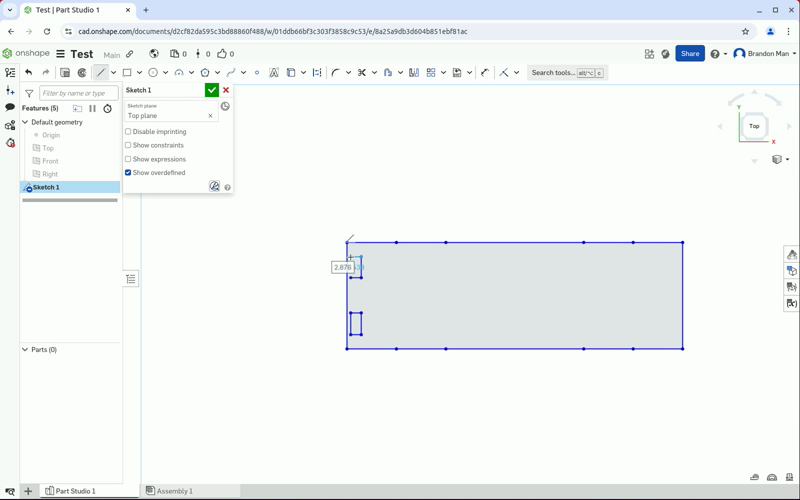
scroll(6)
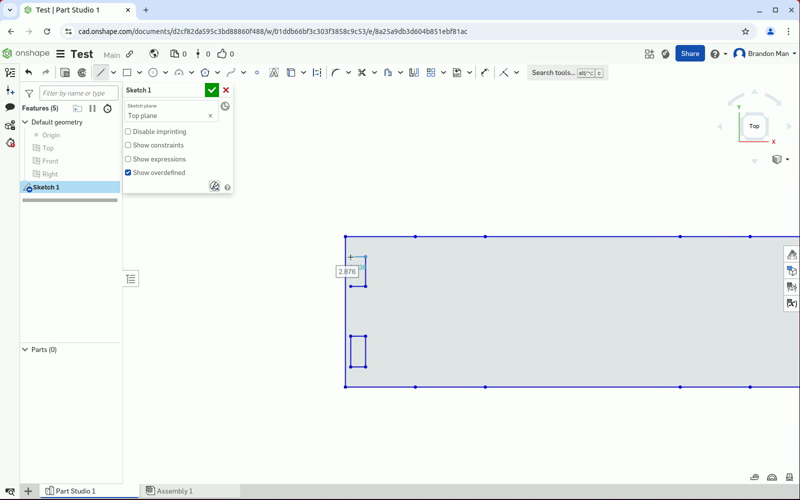
scroll(6)
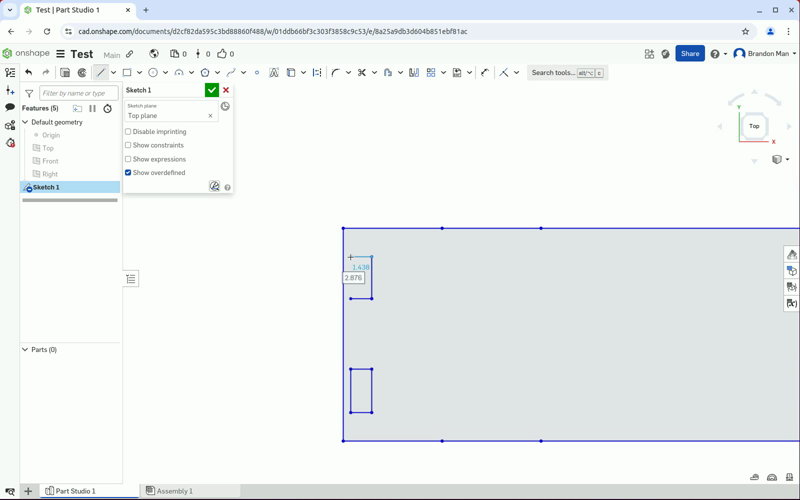
scroll(6)
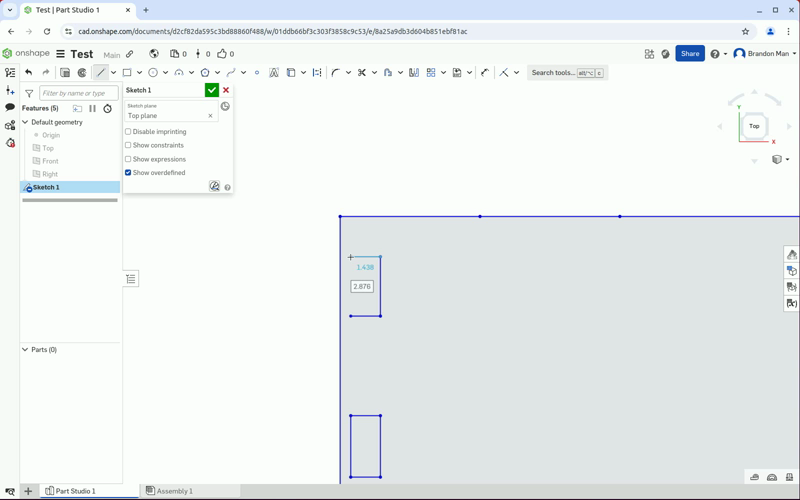
scroll(6)
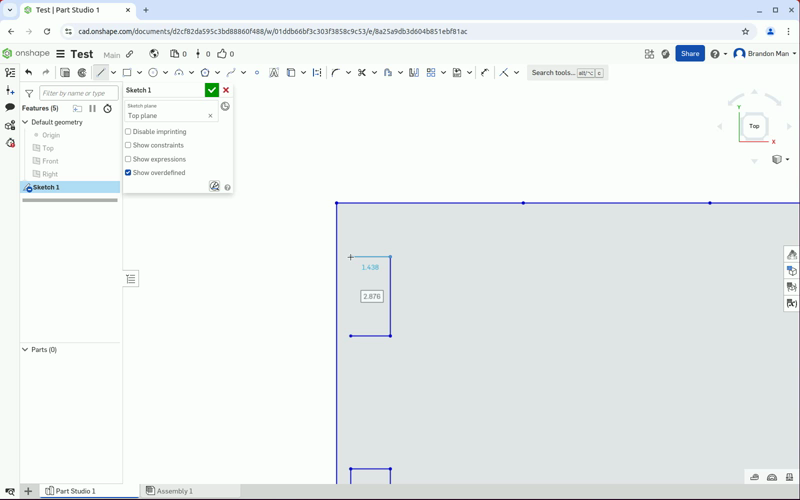
scroll(6)
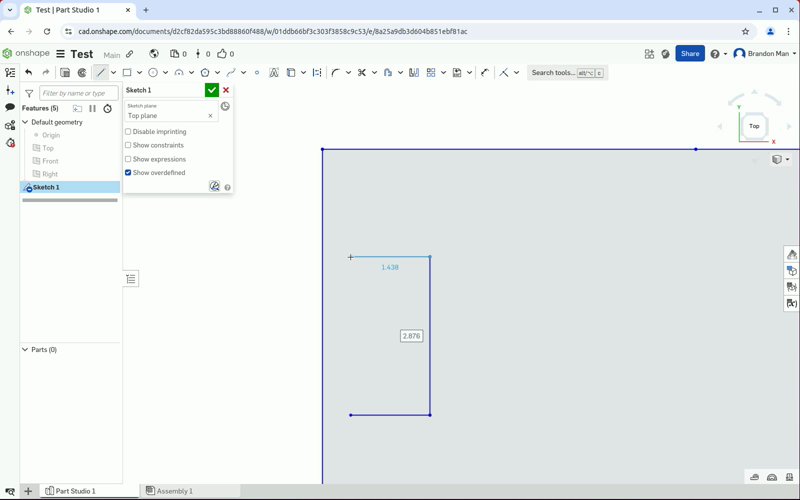
click(350, 256)
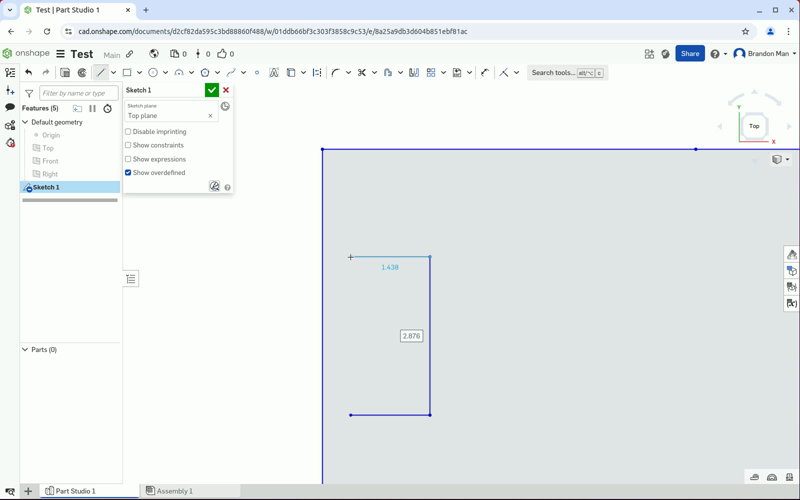
scroll(-6)
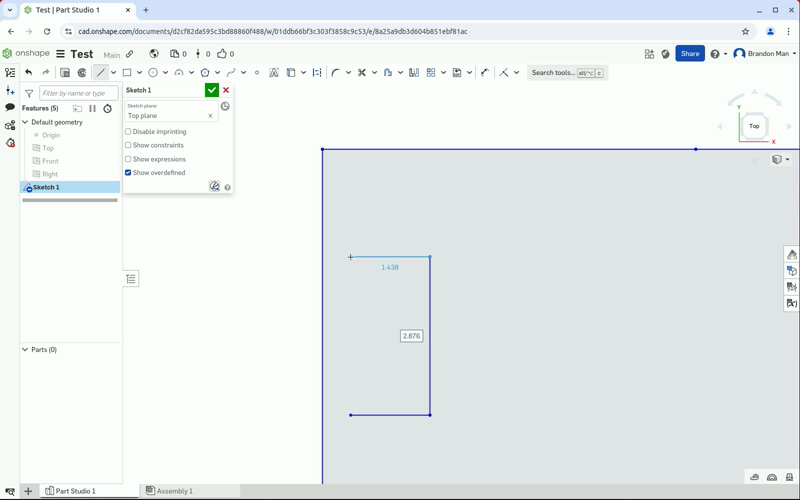
scroll(-6)
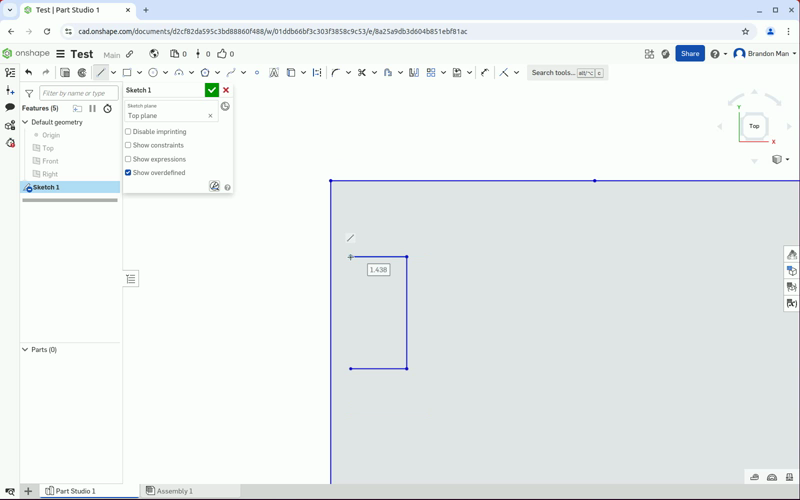
scroll(-6)
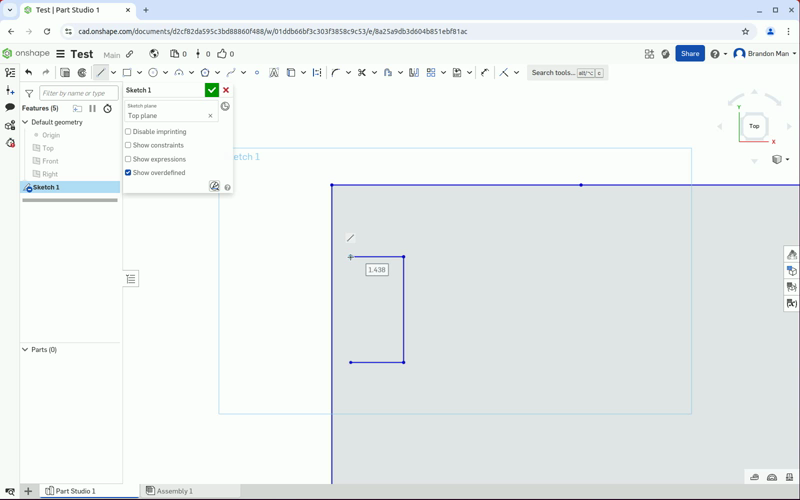
scroll(-6)
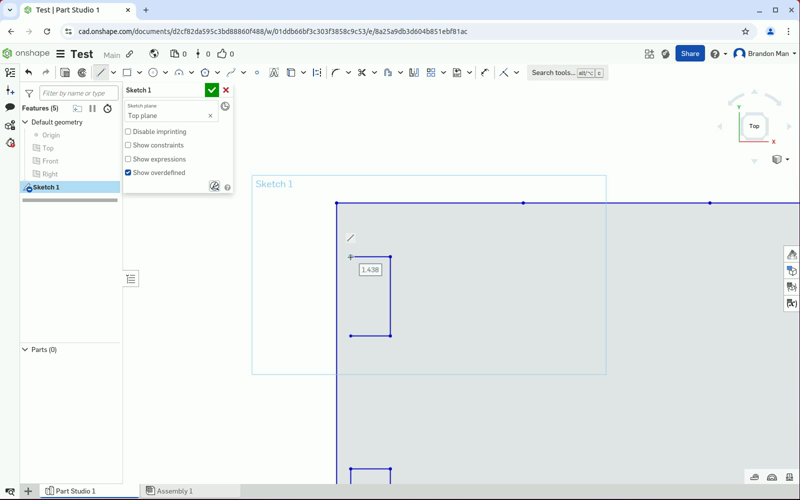
scroll(-6)
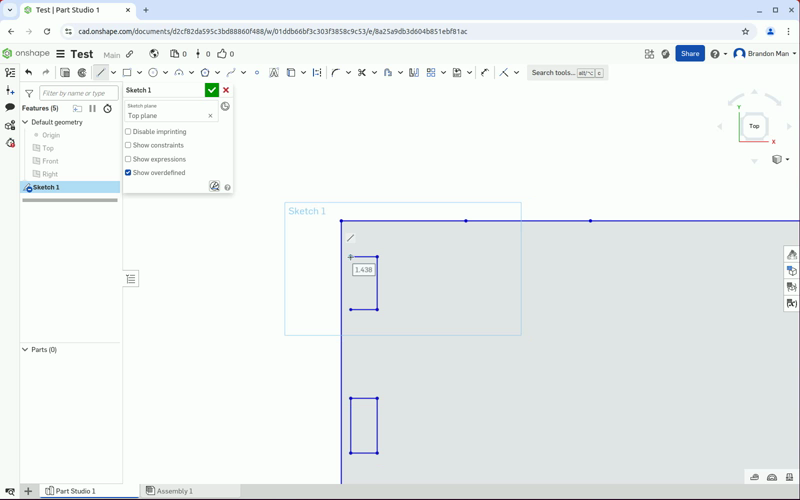
scroll(-6)
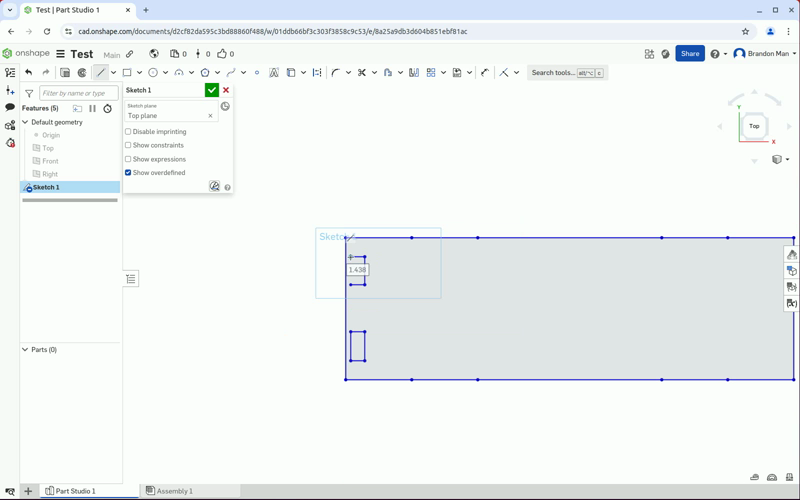
scroll(-6)
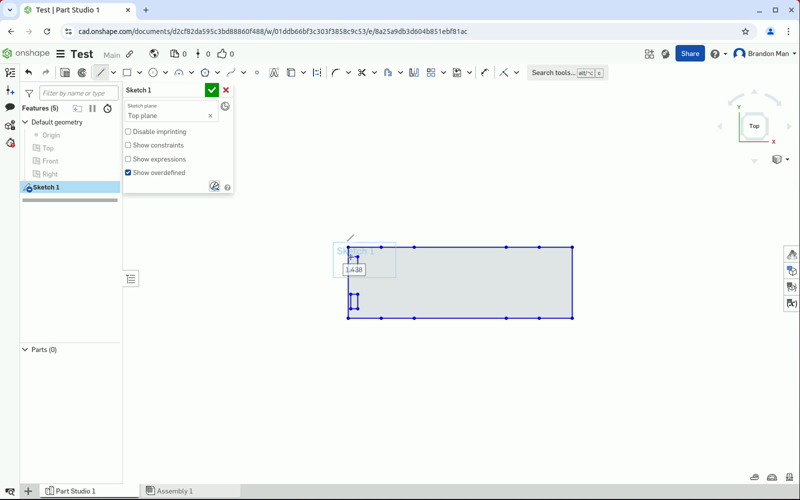
key_up(shift)
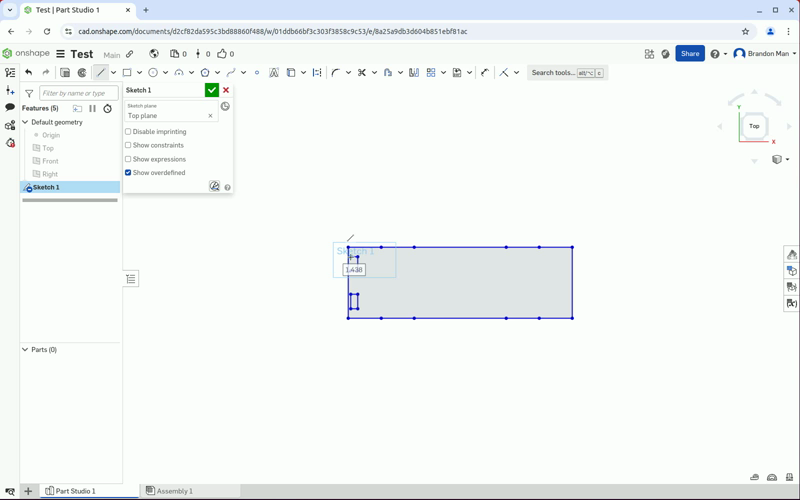
mouse_move(380, 256)
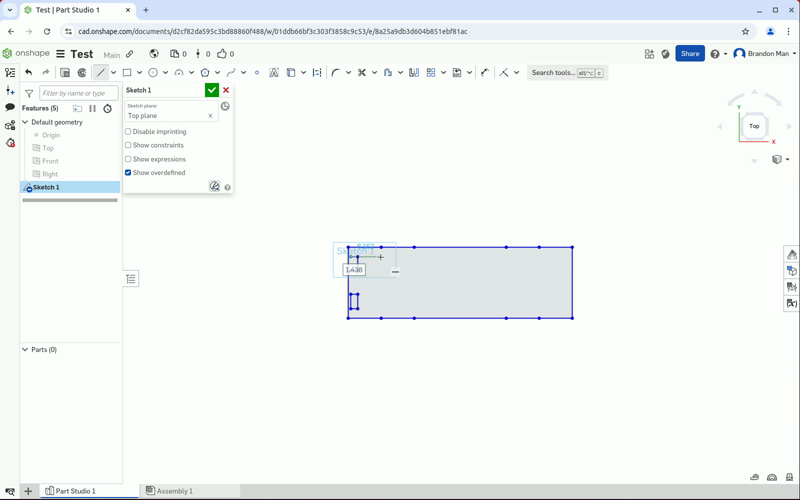
key_down(shift)
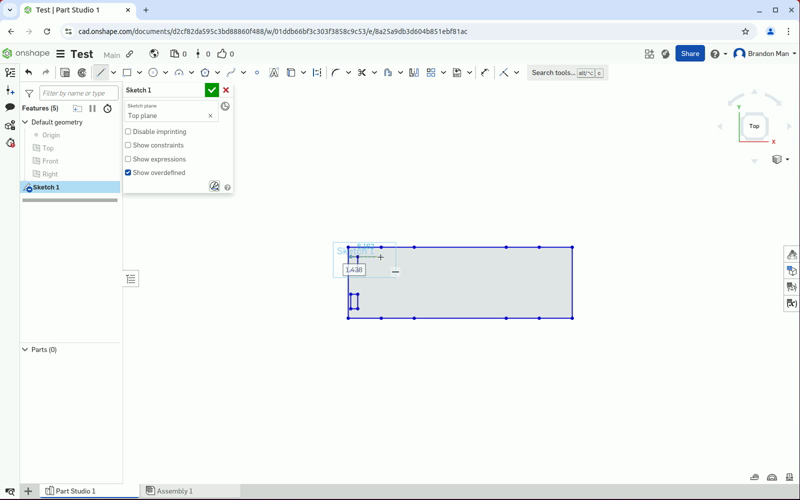
mouse_move(350, 270)
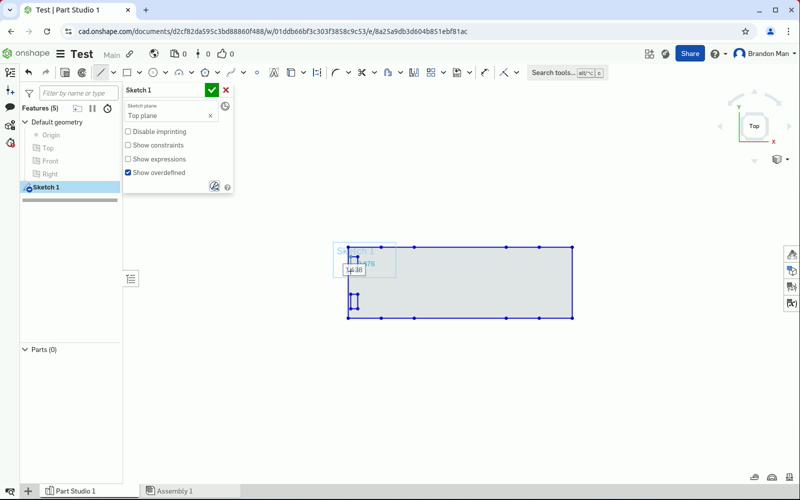
key_up(shift)
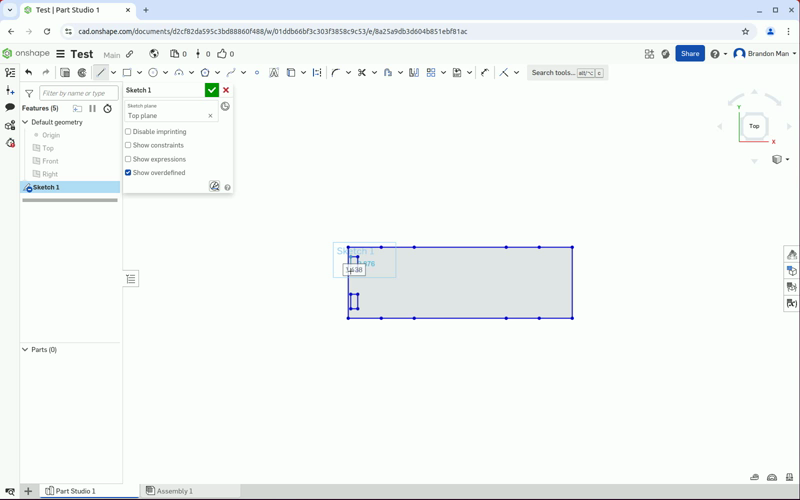
click(350, 270)
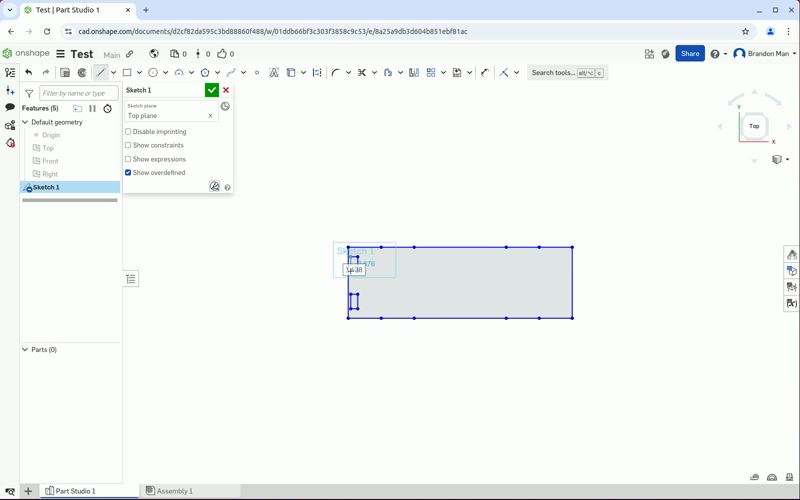
key(esc)
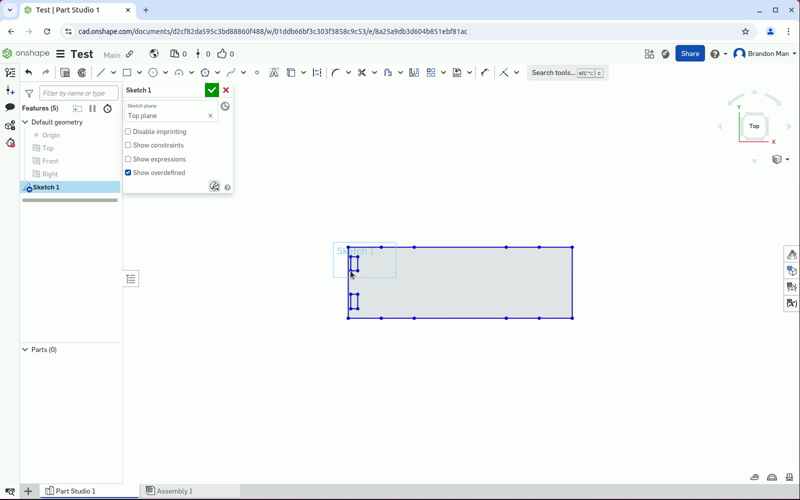
key(l)
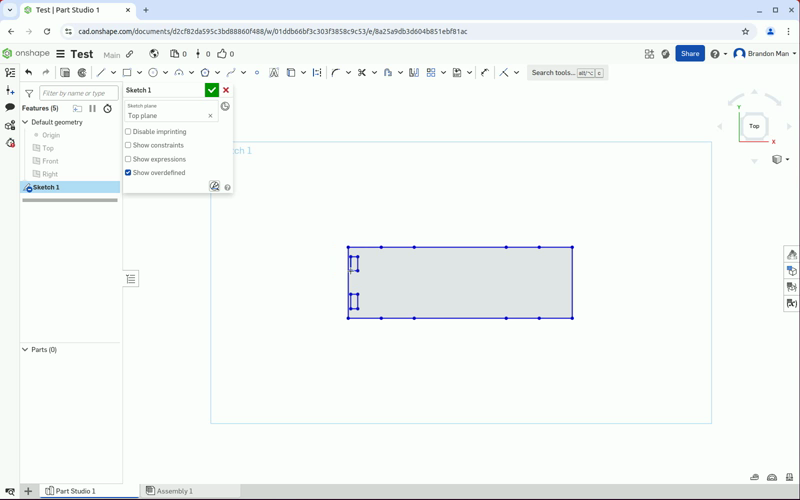
key_down(shift)
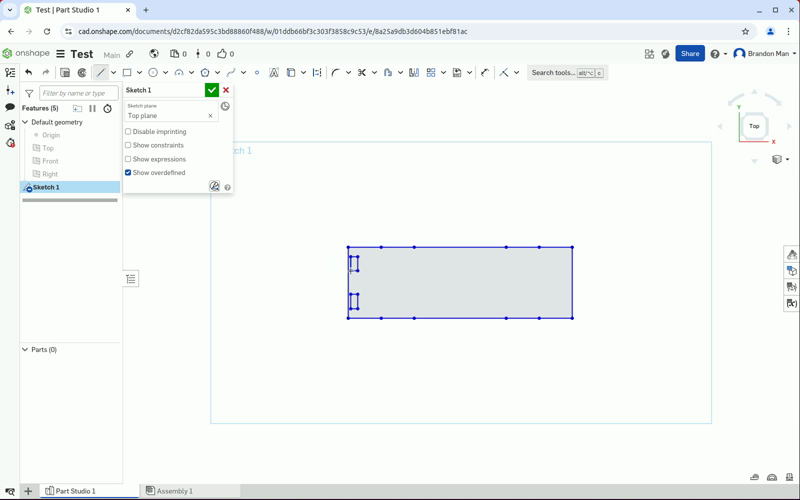
mouse_move(562, 308)
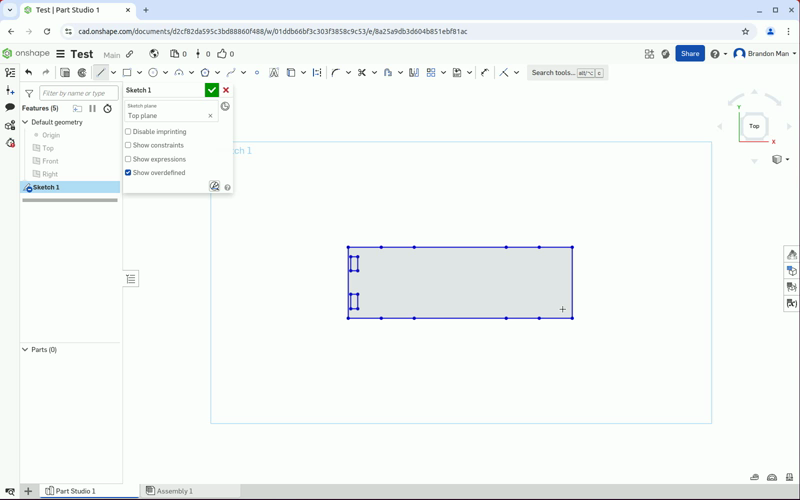
click(562, 308)
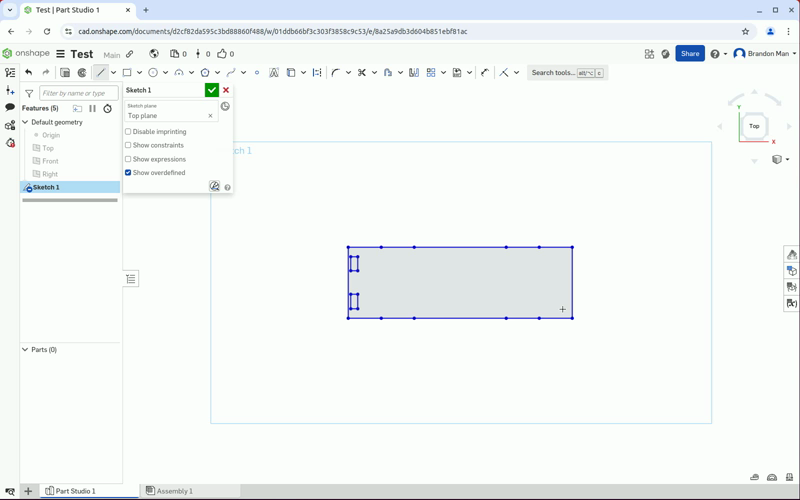
key_up(shift)
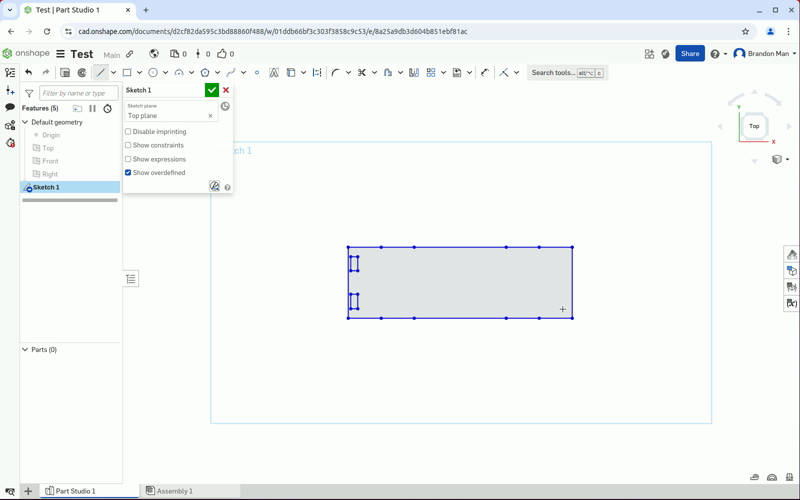
key_down(shift)
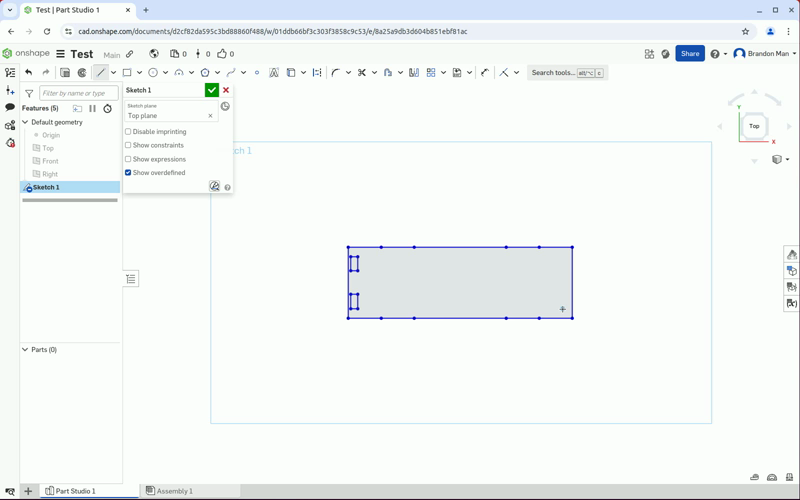
mouse_move(589, 308)
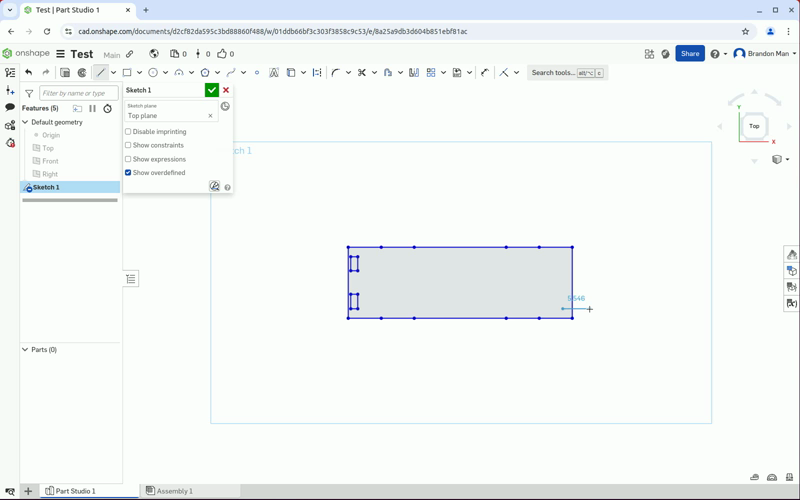
mouse_move(569, 308)
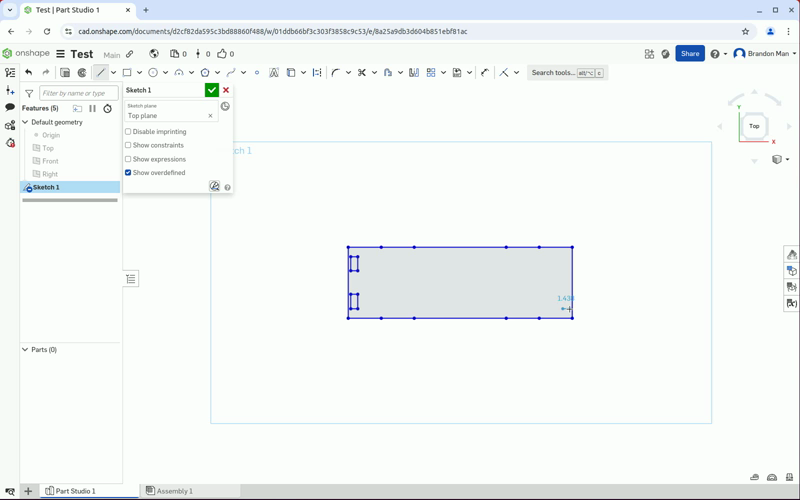
scroll(6)
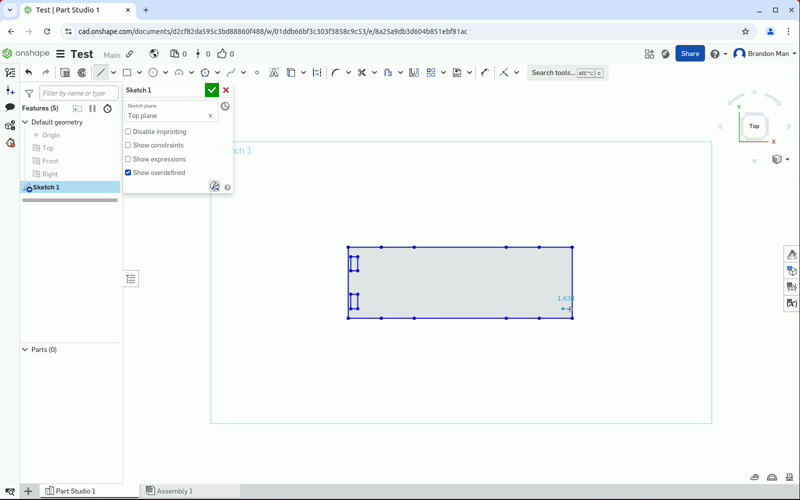
scroll(6)
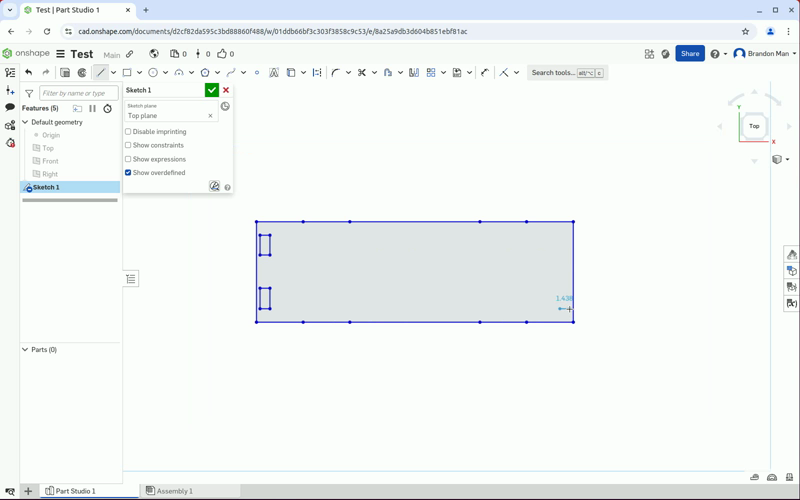
scroll(6)
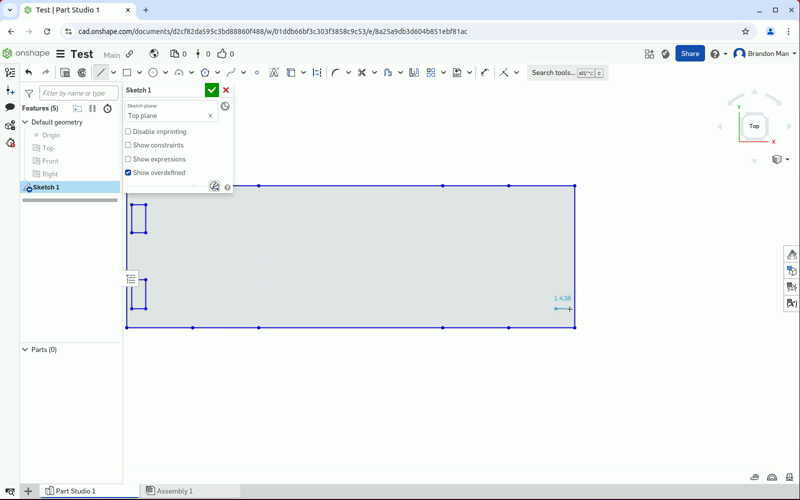
scroll(6)
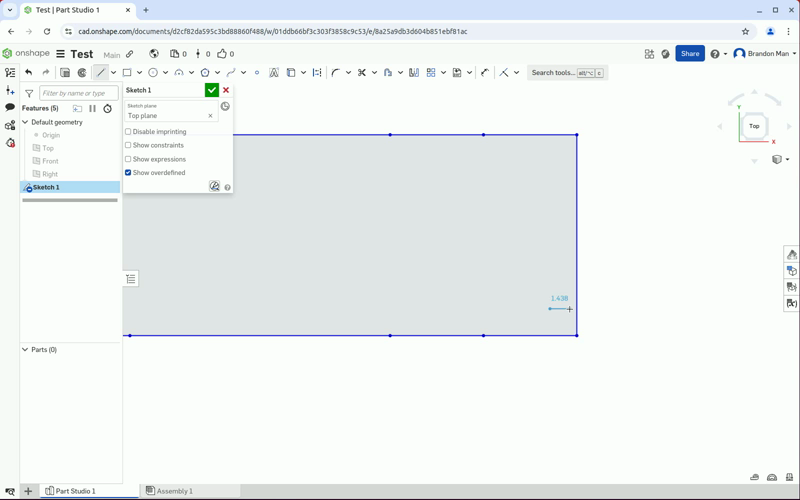
scroll(6)
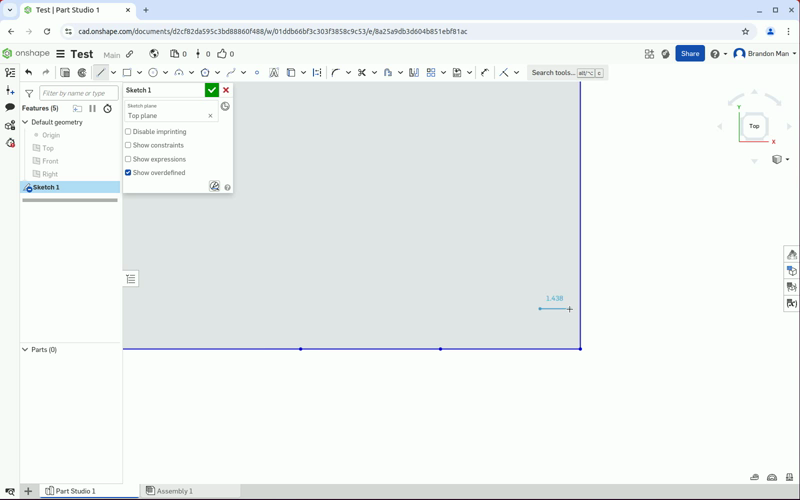
scroll(6)
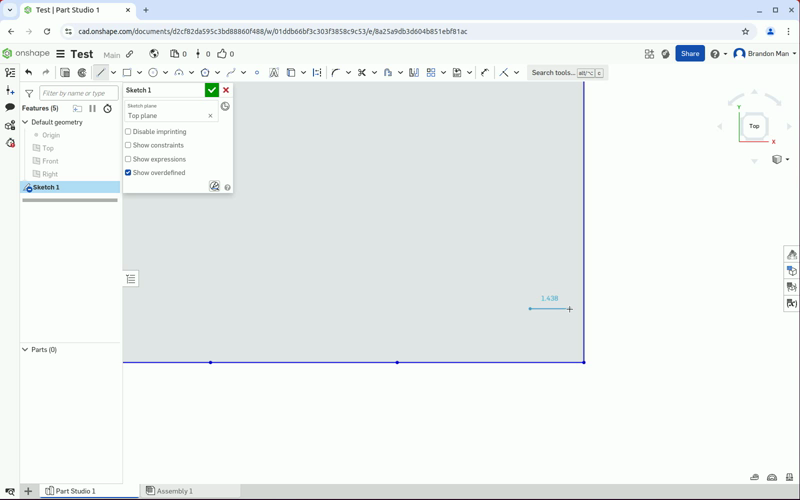
scroll(6)
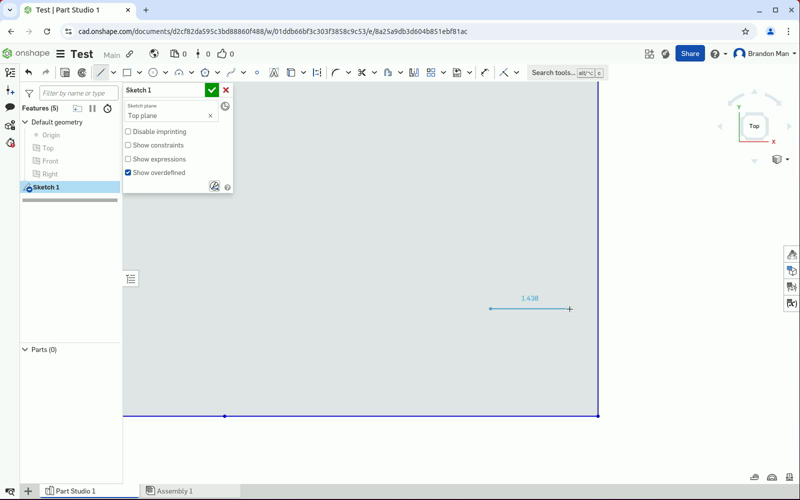
click(569, 308)
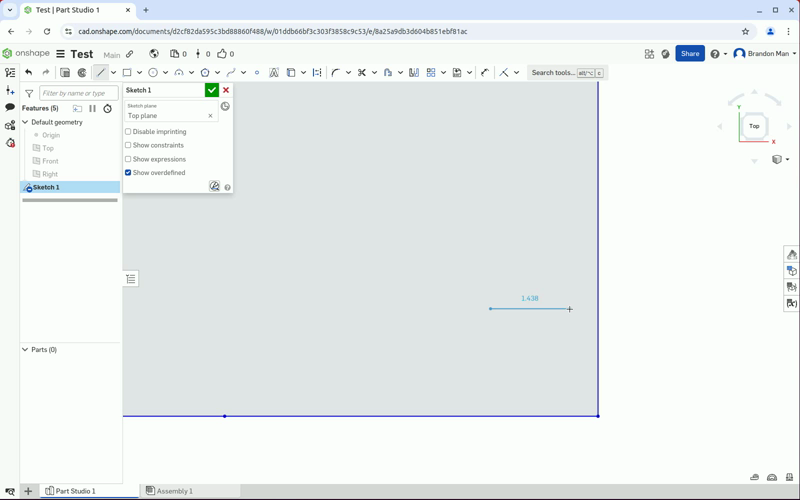
scroll(-6)
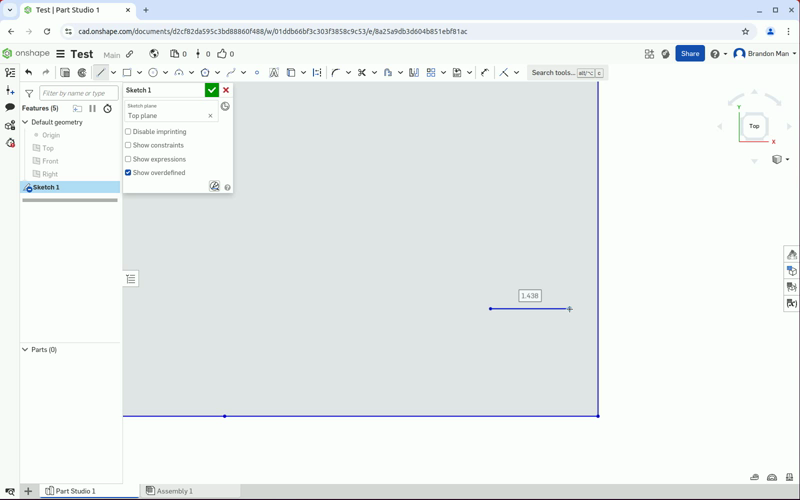
scroll(-6)
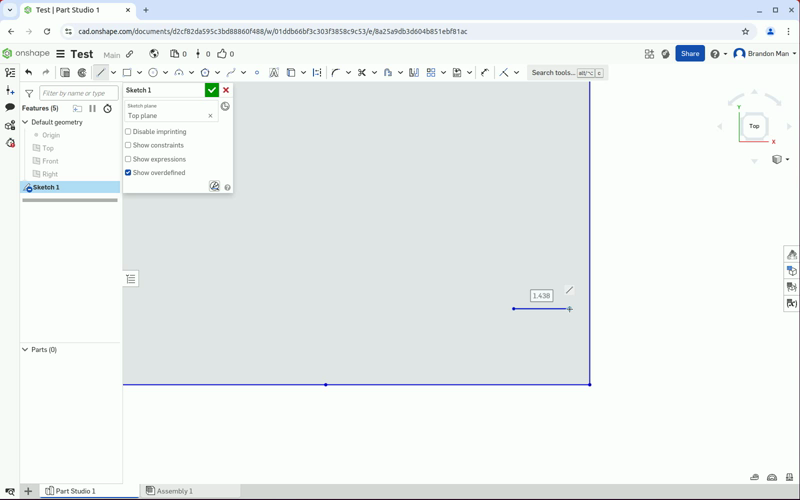
scroll(-6)
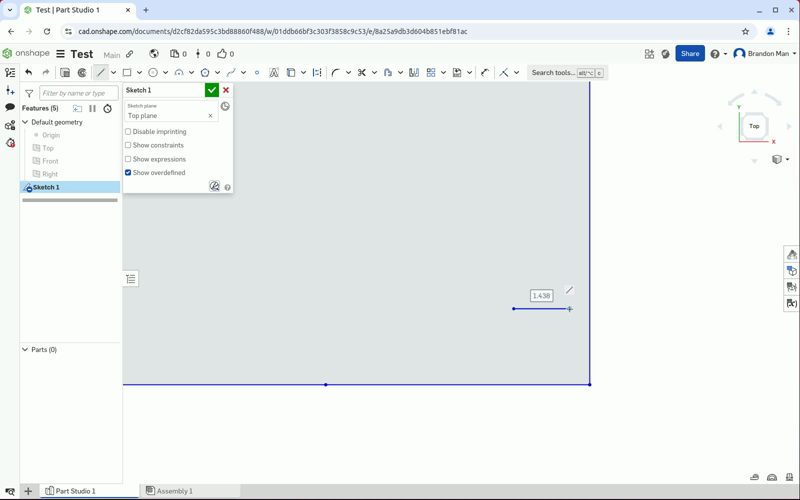
scroll(-6)
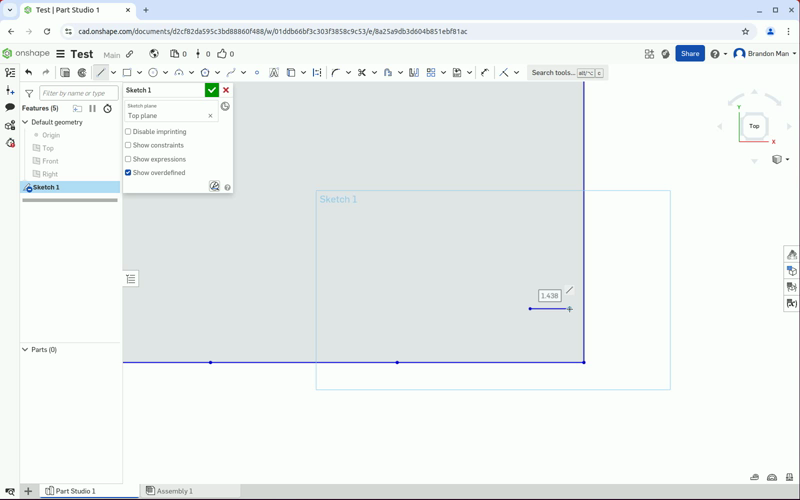
scroll(-6)
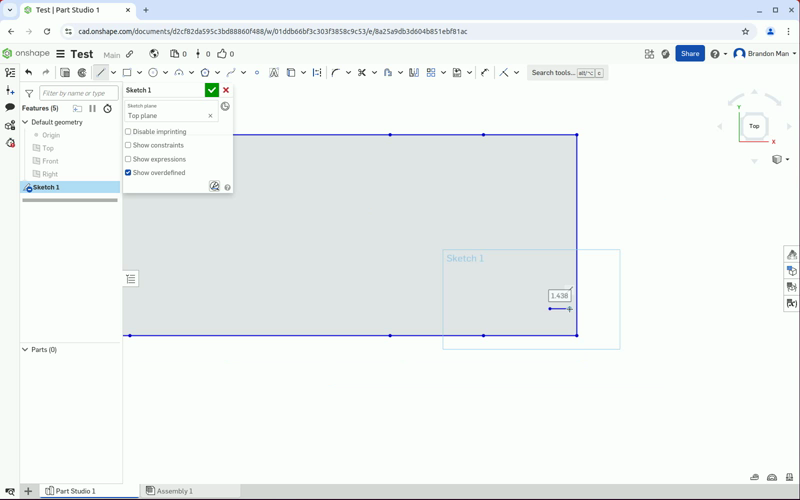
scroll(-6)
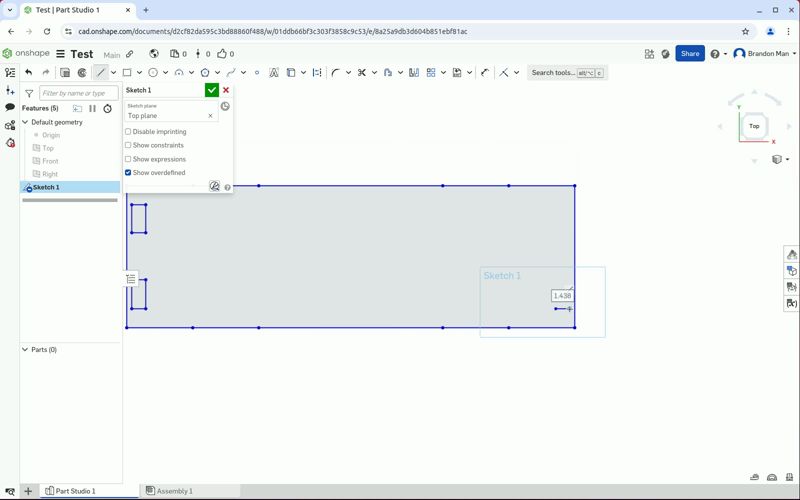
scroll(-6)
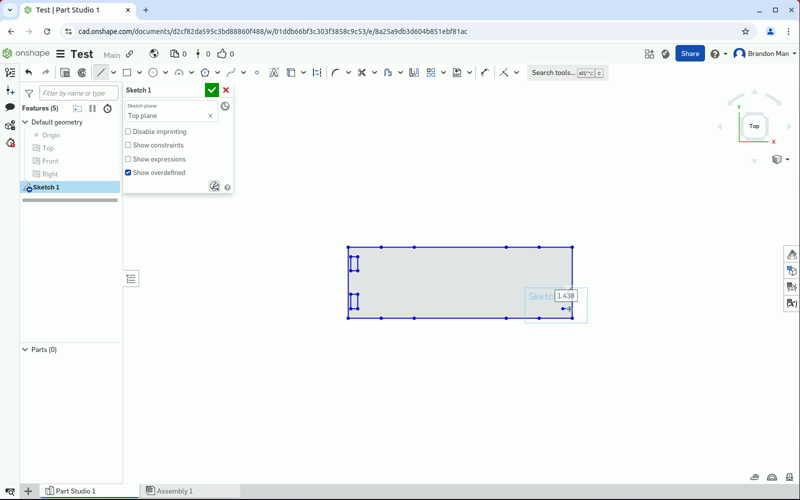
key_up(shift)
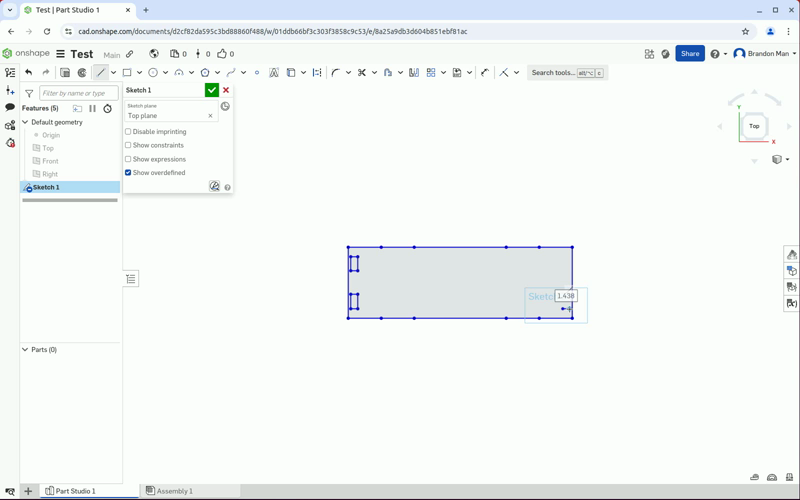
key_down(shift)
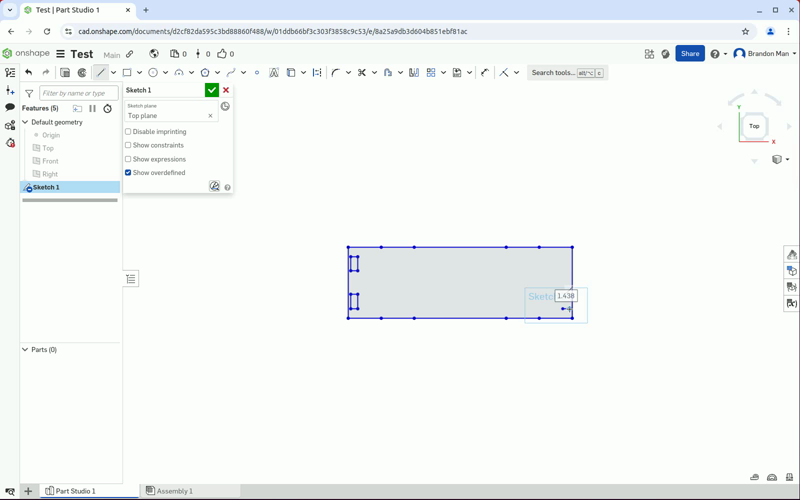
mouse_move(589, 308)
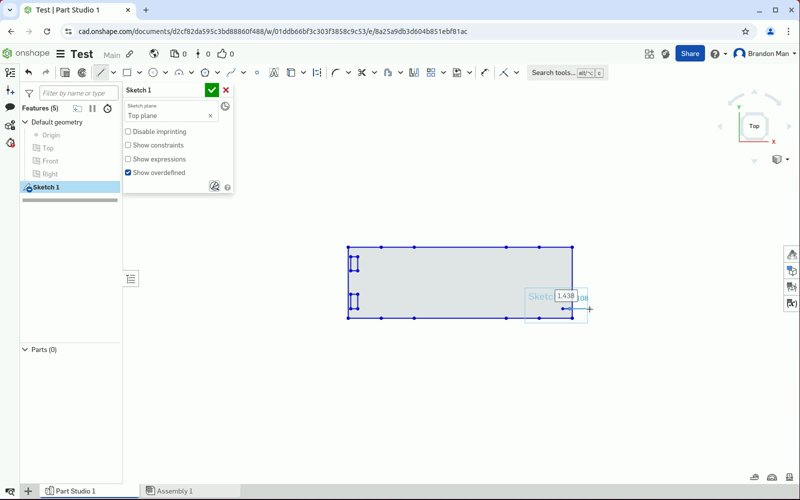
mouse_move(569, 294)
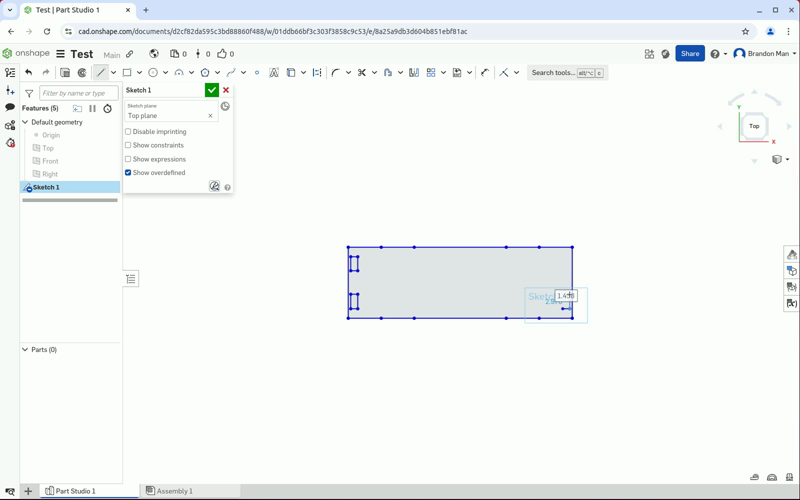
click(569, 294)
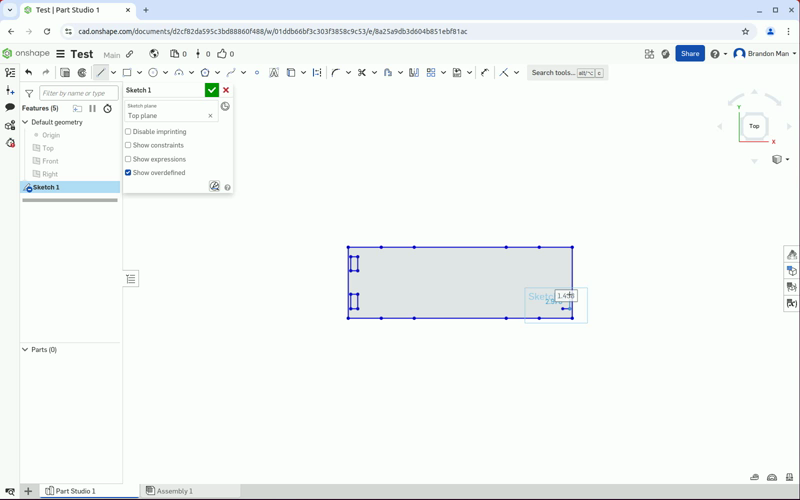
key_up(shift)
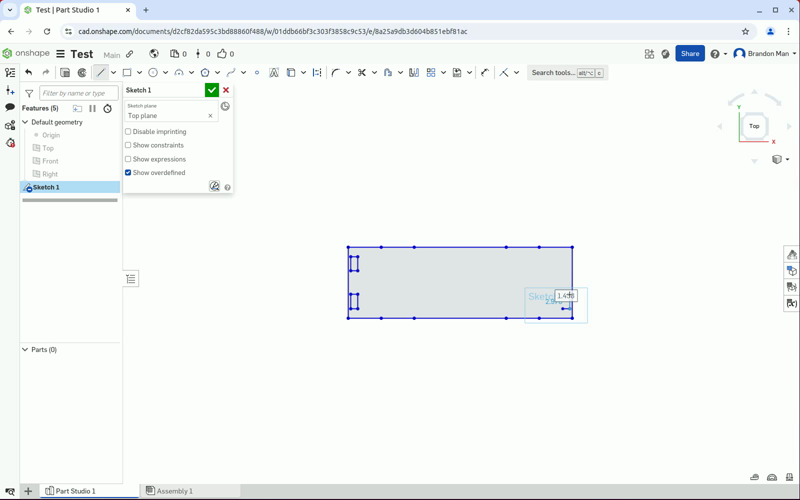
key_down(shift)
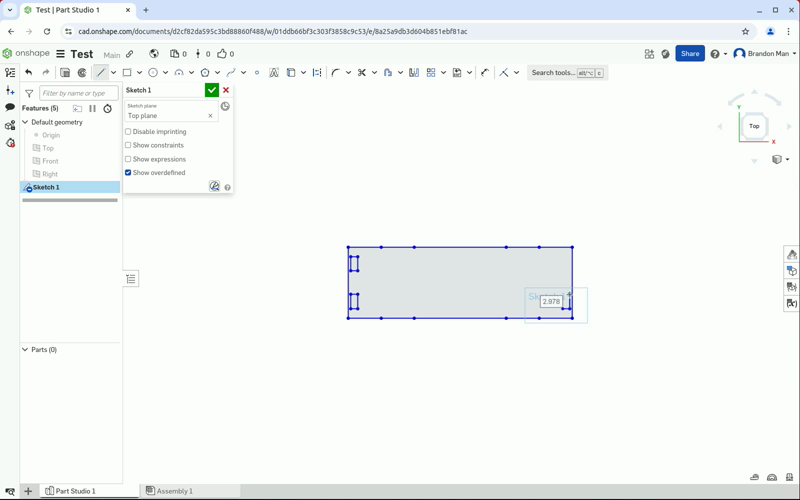
mouse_move(589, 294)
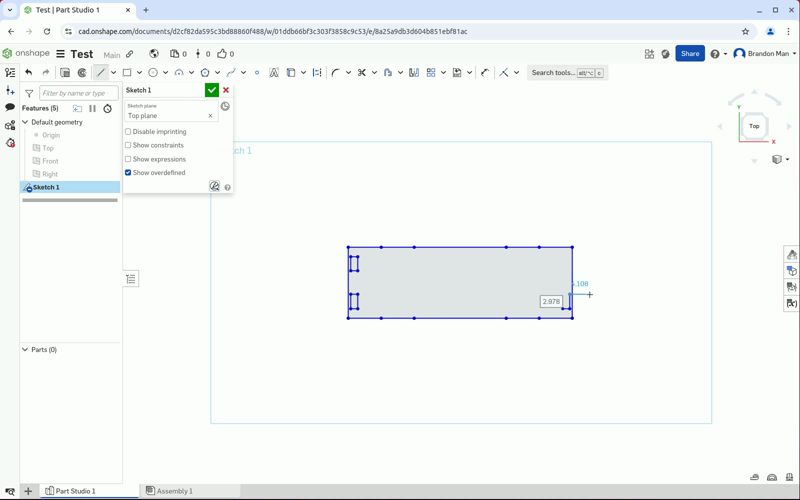
mouse_move(562, 294)
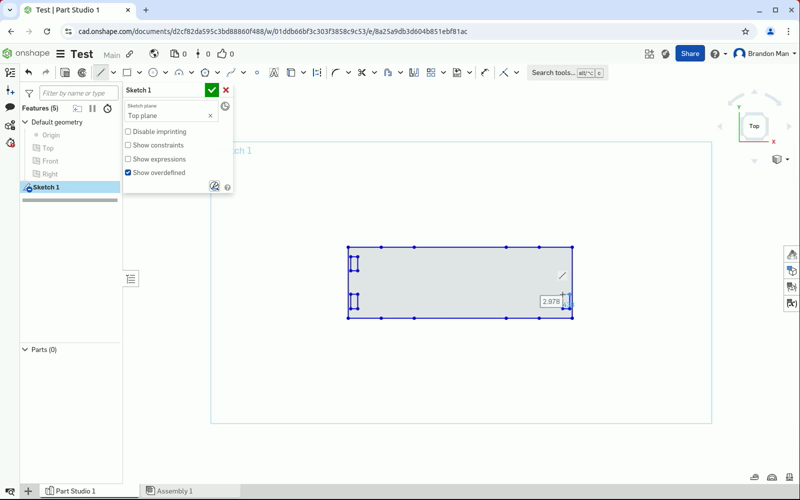
scroll(6)
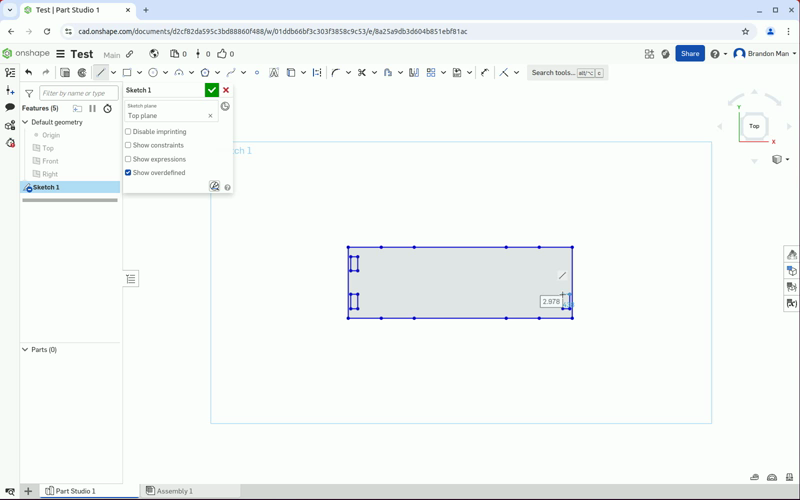
scroll(6)
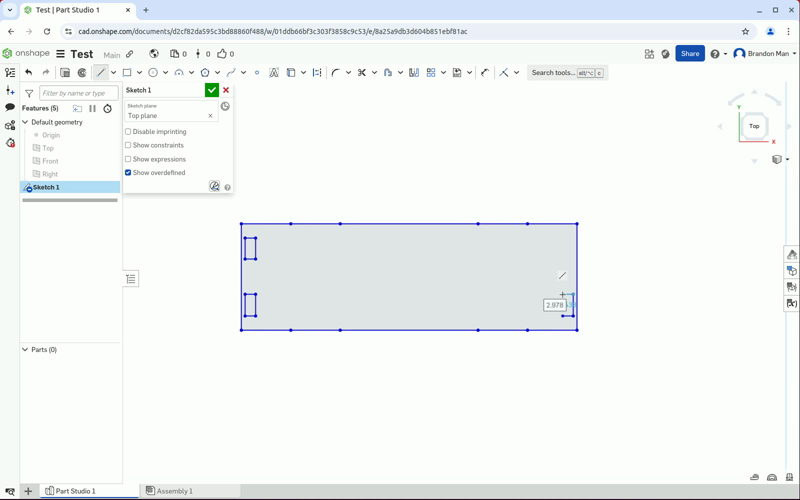
scroll(6)
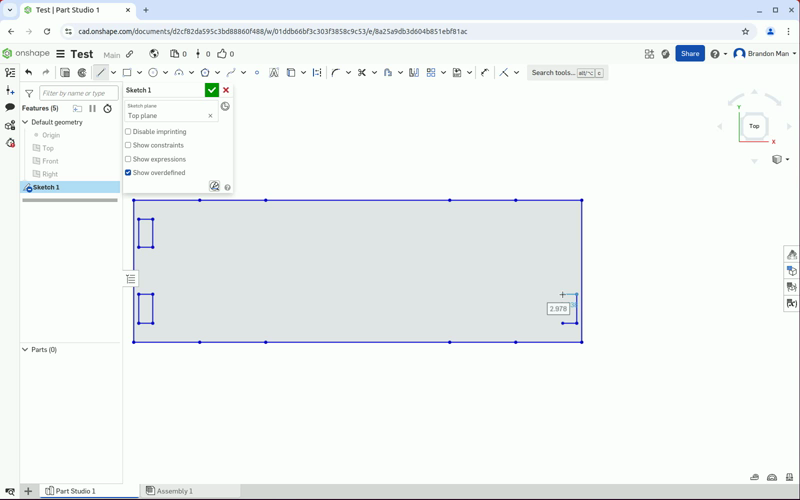
scroll(6)
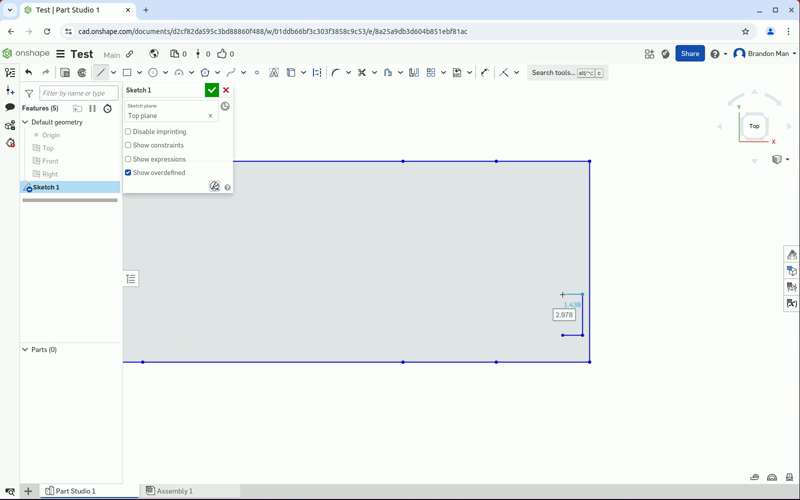
scroll(6)
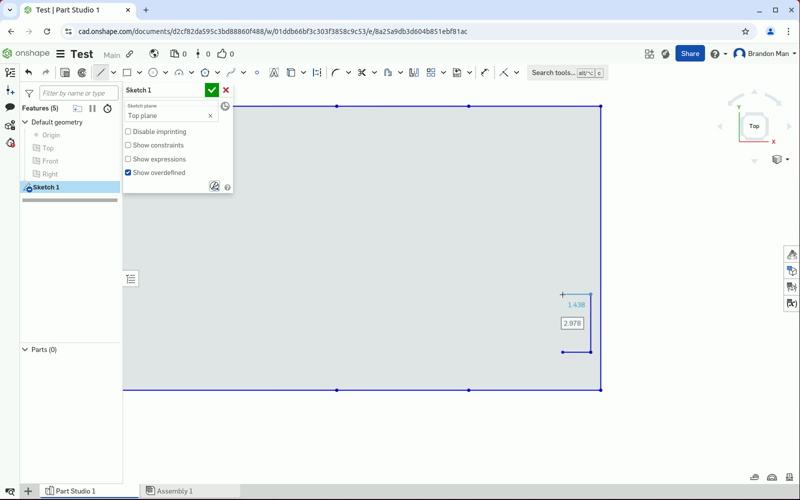
scroll(6)
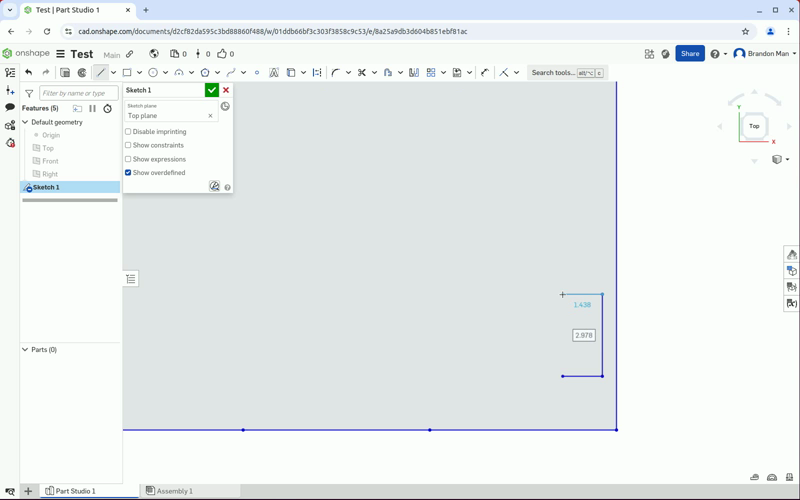
scroll(6)
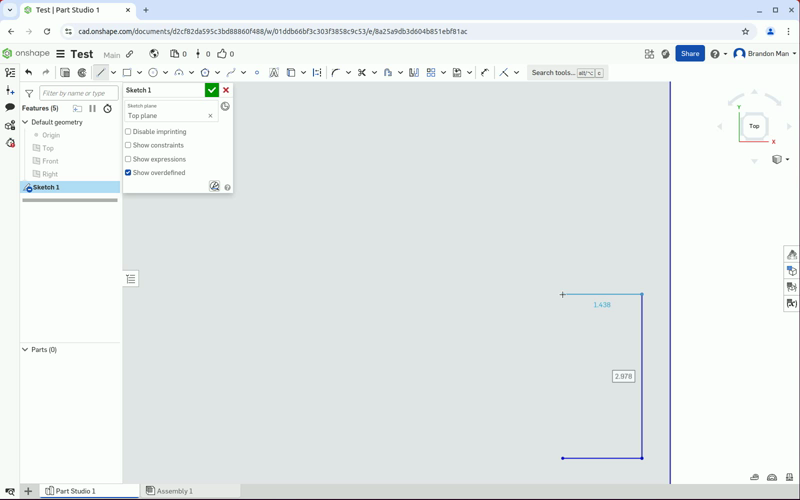
click(562, 294)
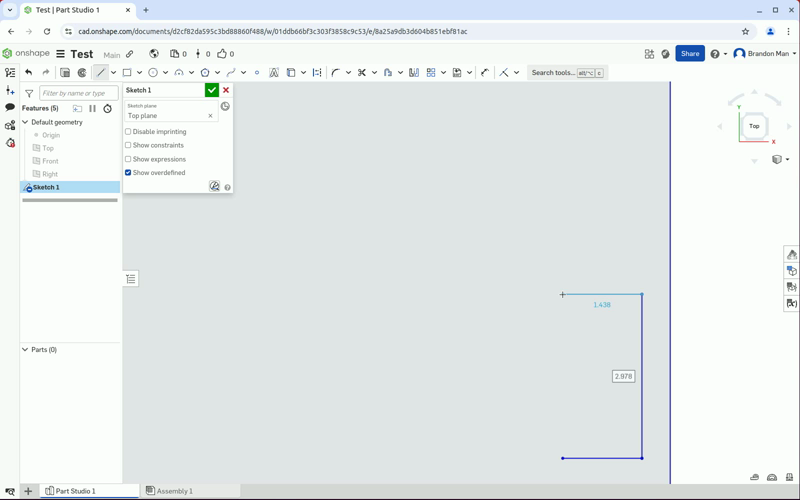
scroll(-6)
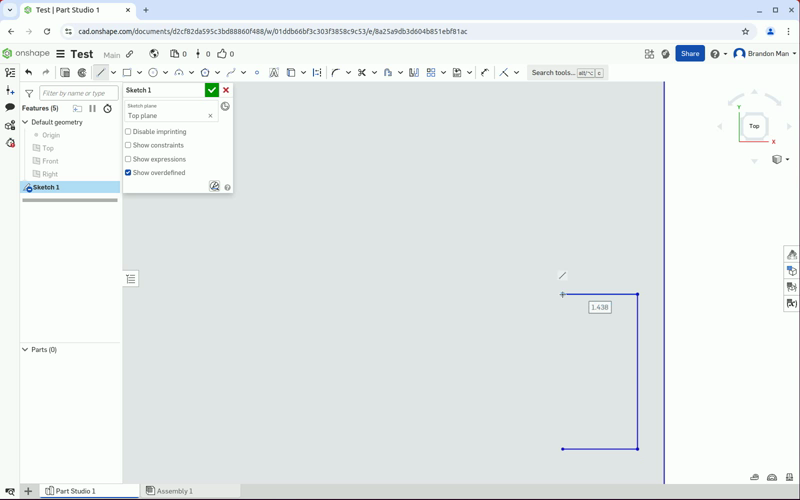
scroll(-6)
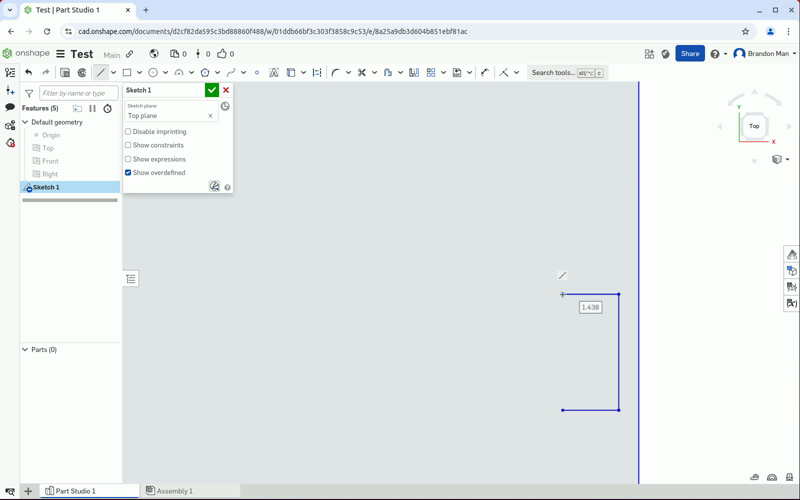
scroll(-6)
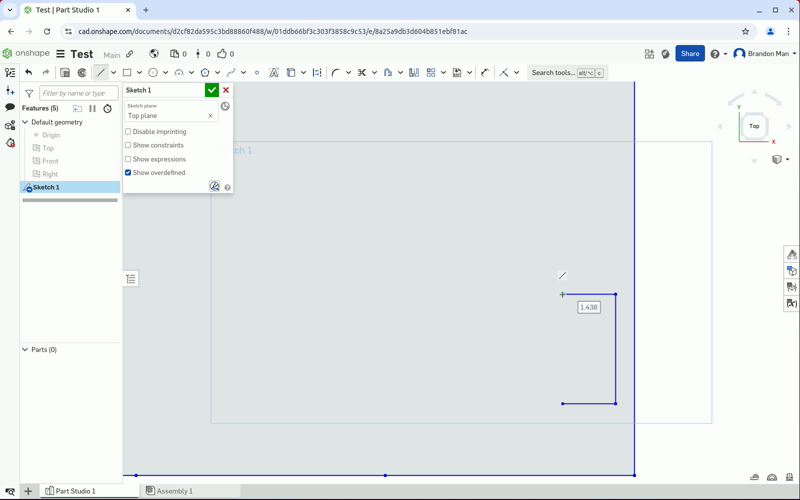
scroll(-6)
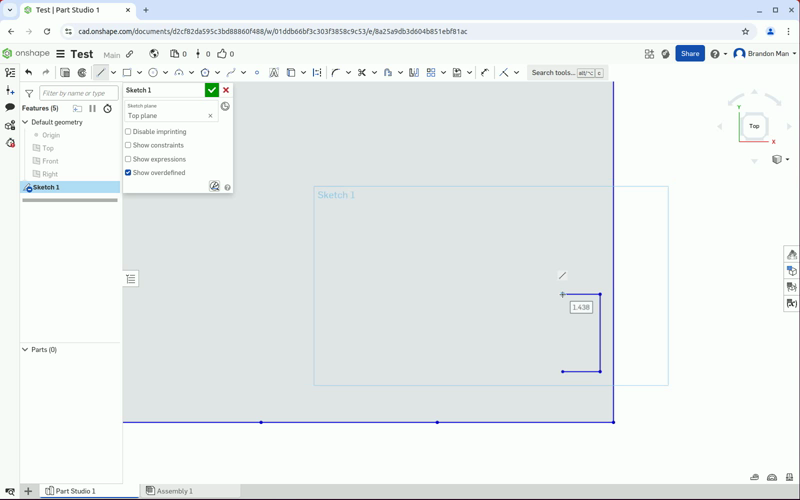
scroll(-6)
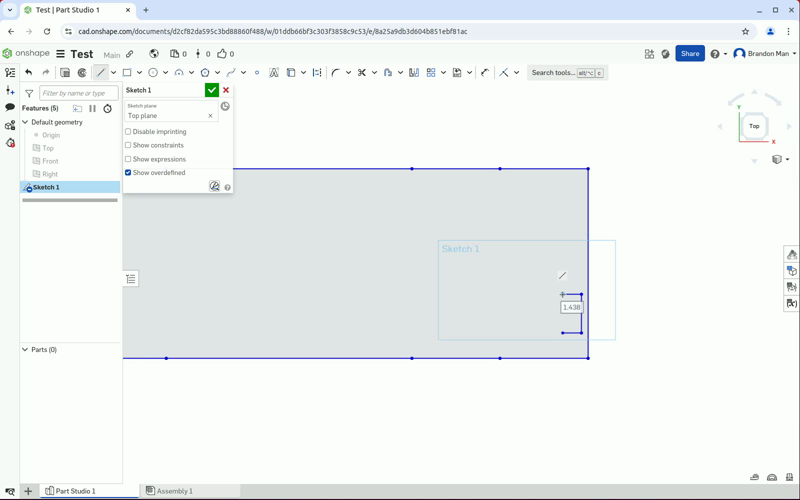
scroll(-6)
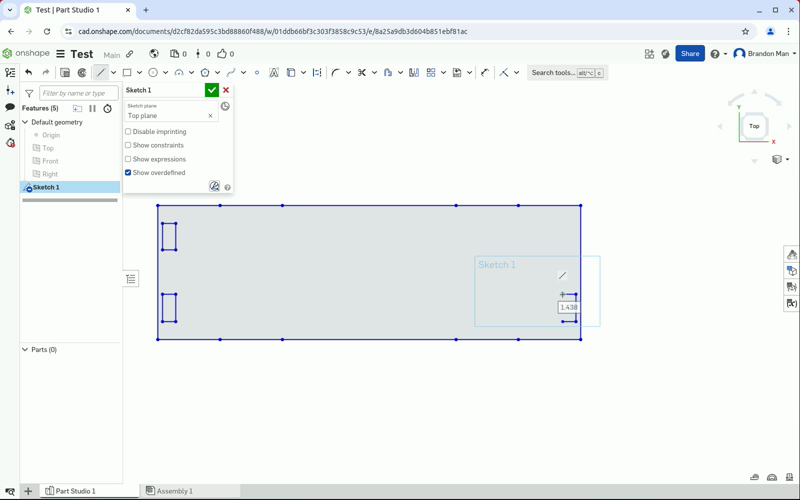
scroll(-6)
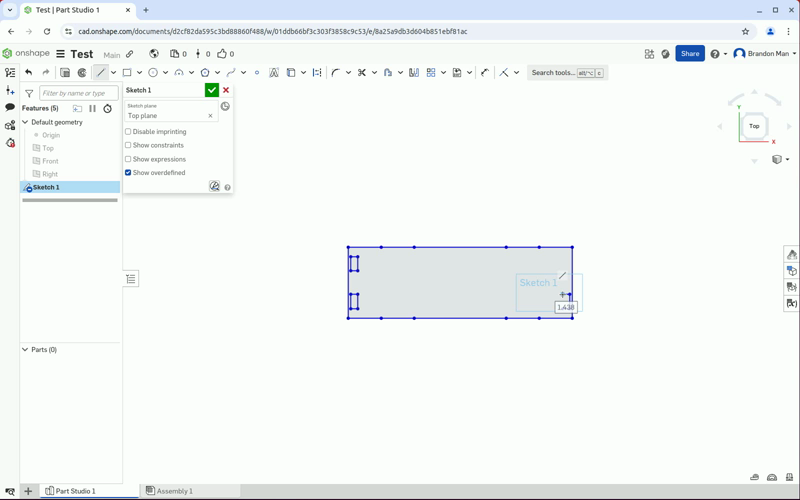
key_up(shift)
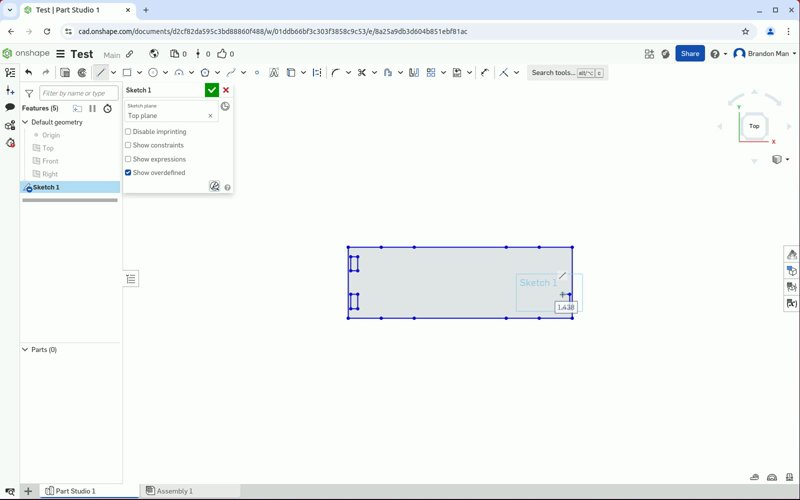
mouse_move(589, 294)
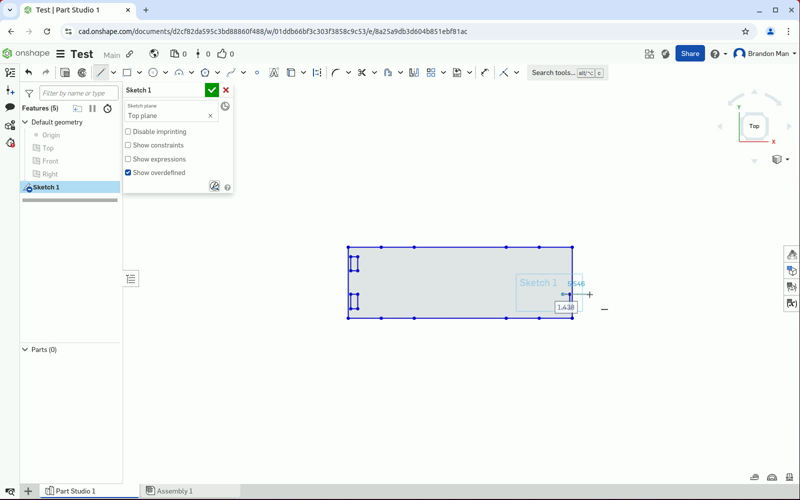
key_down(shift)
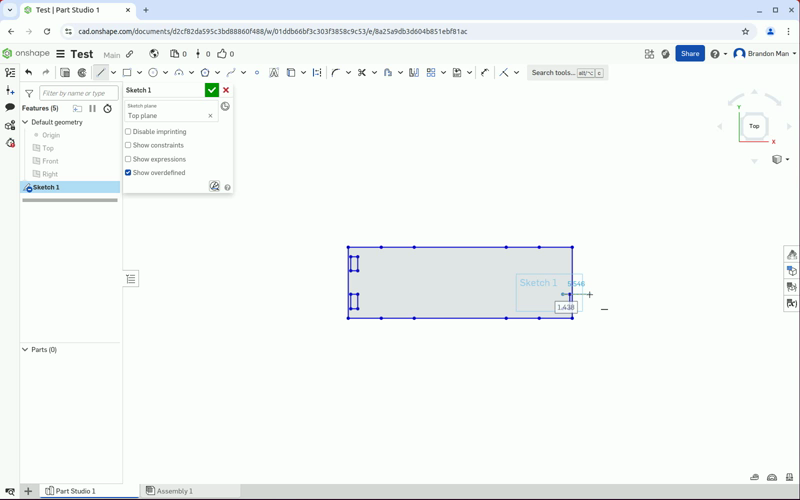
mouse_move(562, 308)
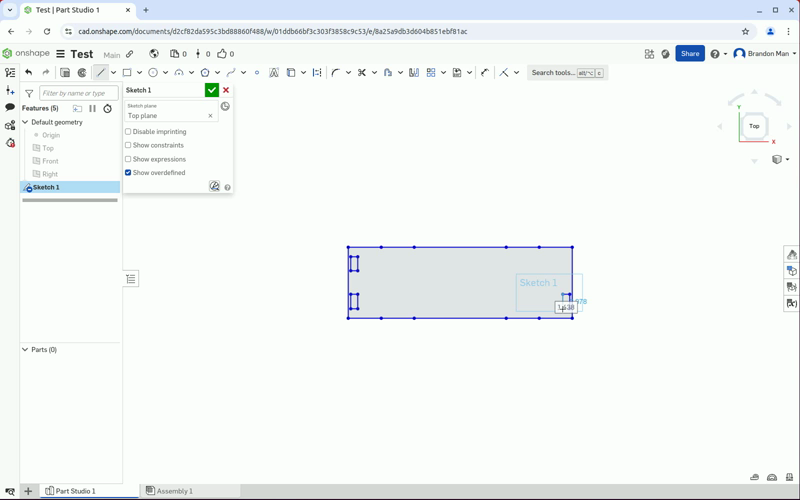
key_up(shift)
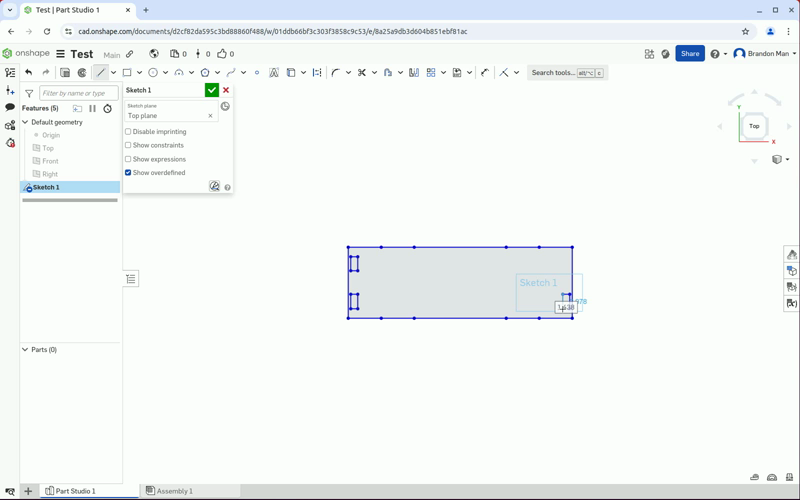
click(562, 308)
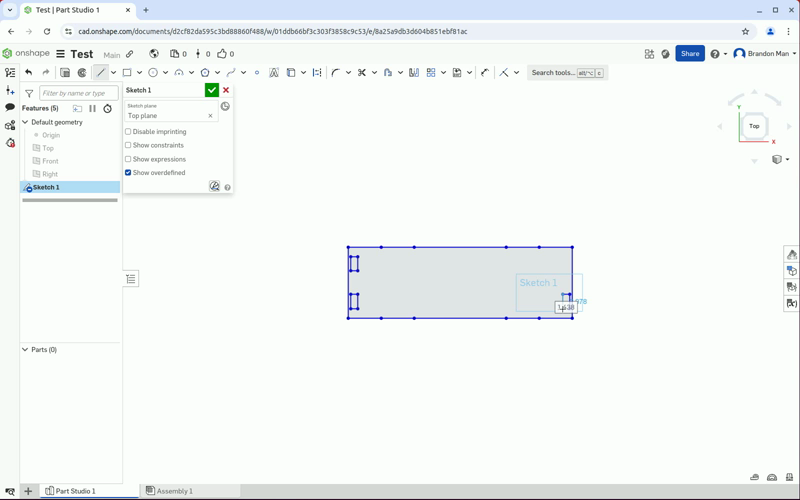
key(esc)
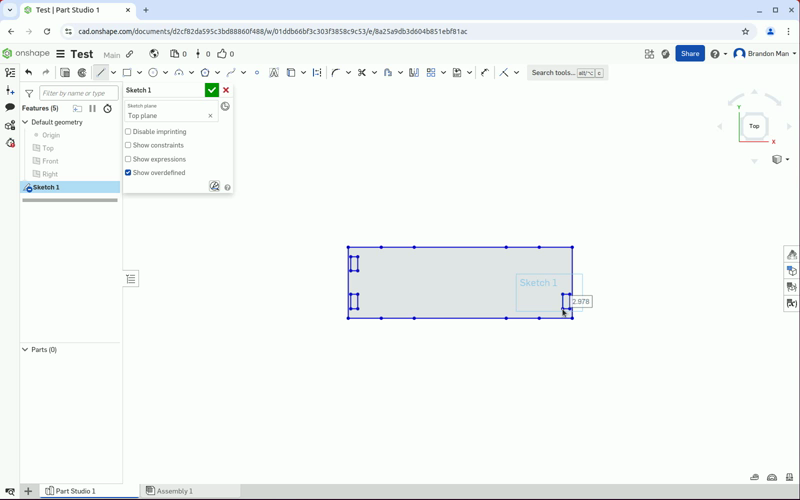
key(l)
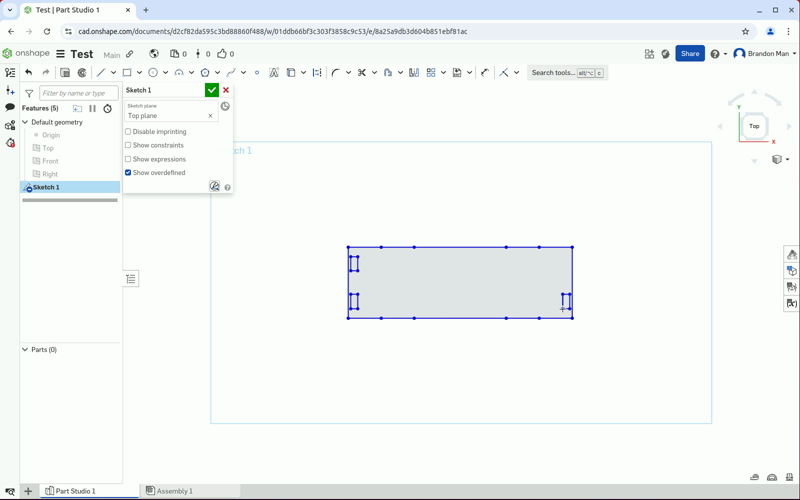
key_down(shift)
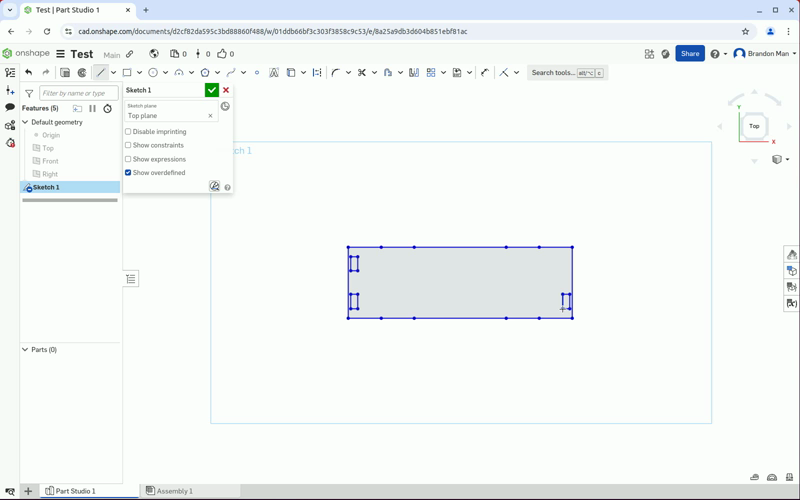
mouse_move(562, 270)
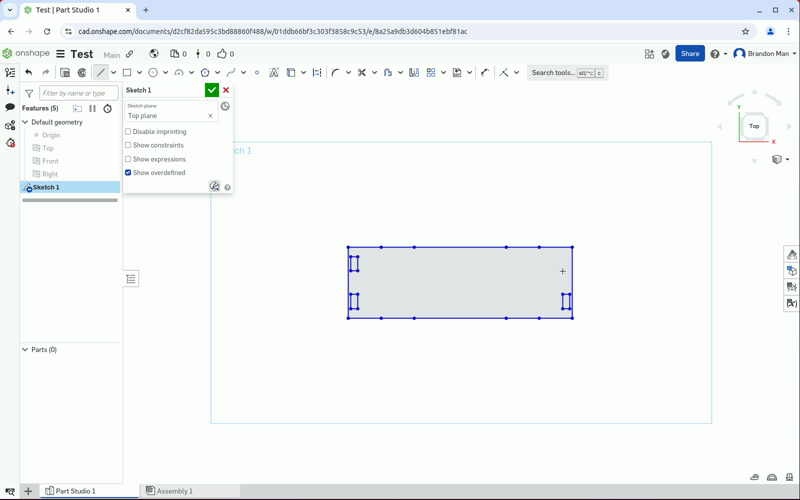
click(562, 270)
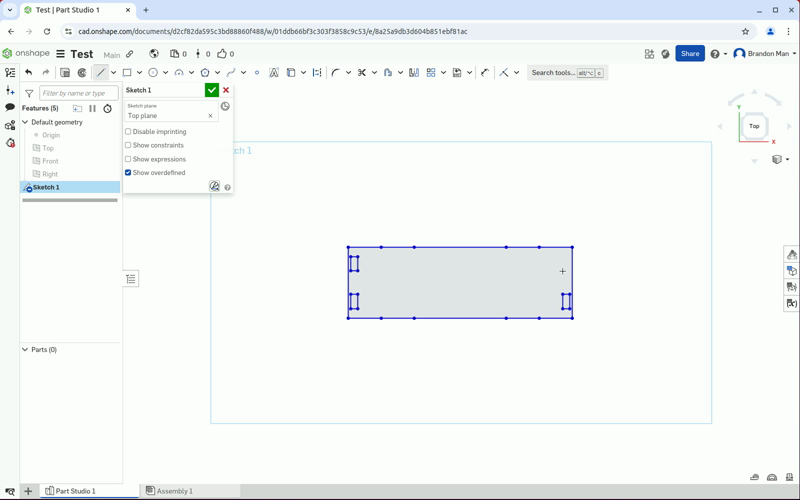
key_up(shift)
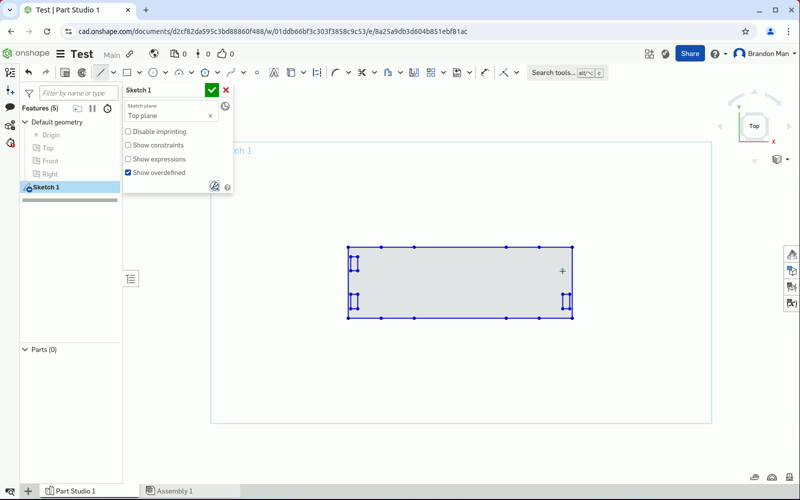
key_down(shift)
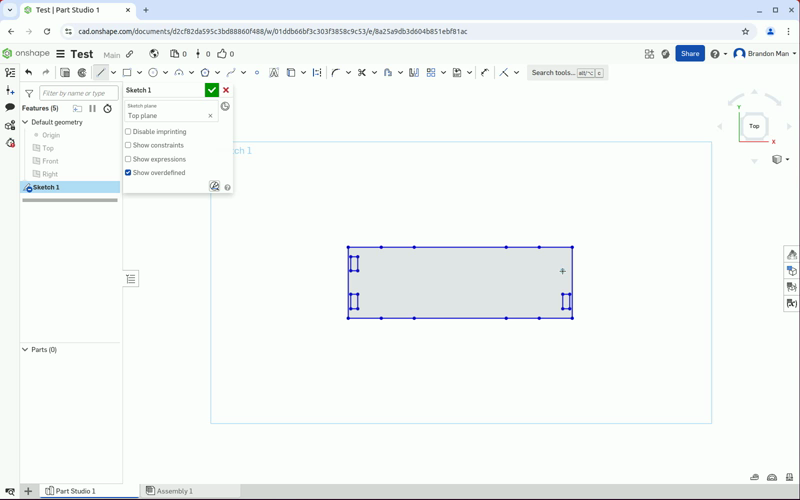
mouse_move(589, 270)
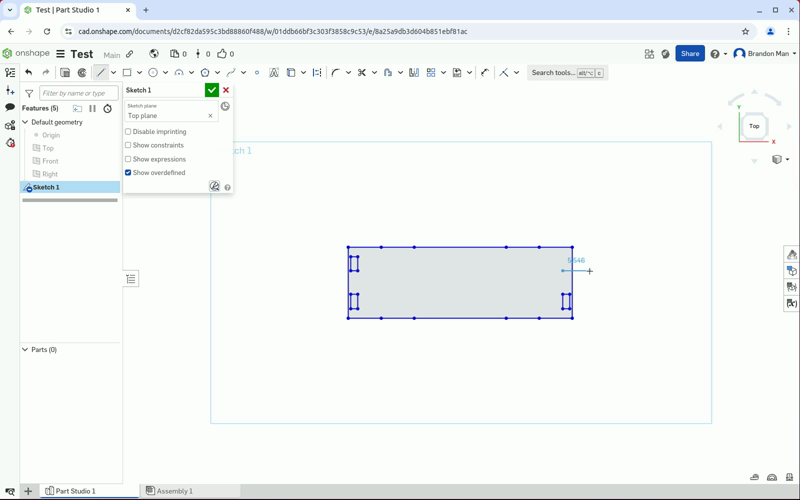
mouse_move(569, 270)
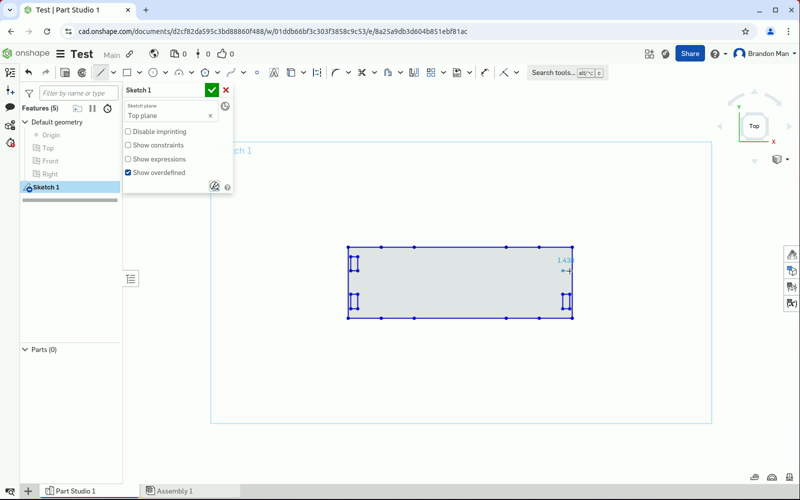
scroll(6)
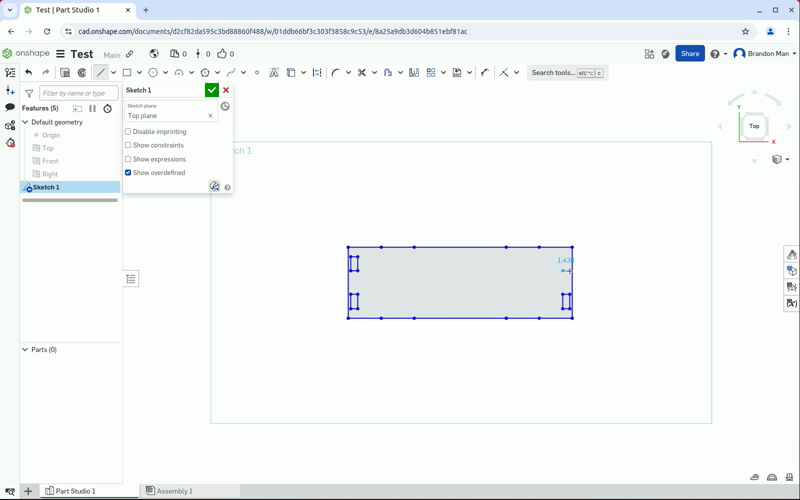
scroll(6)
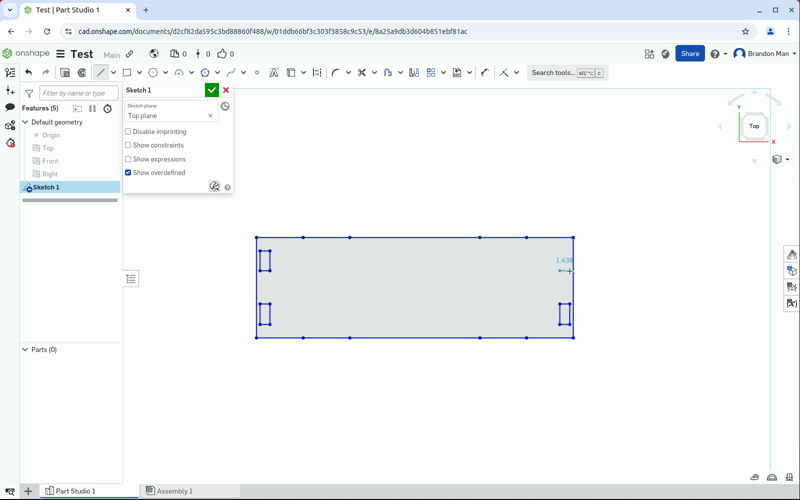
scroll(6)
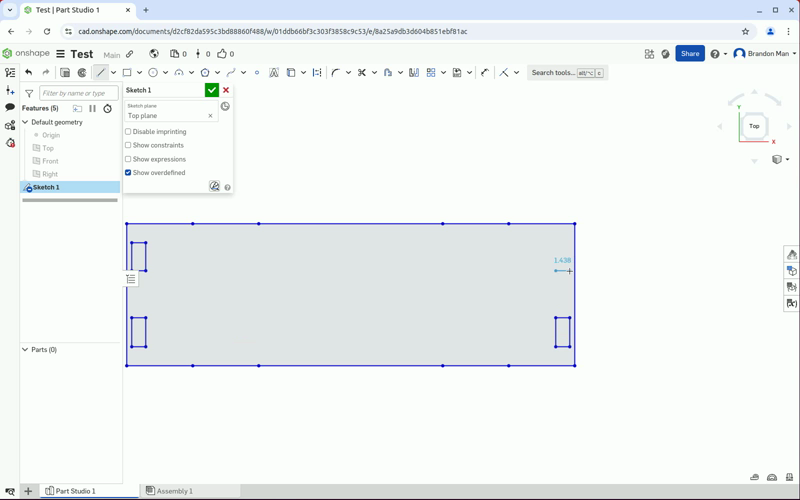
scroll(6)
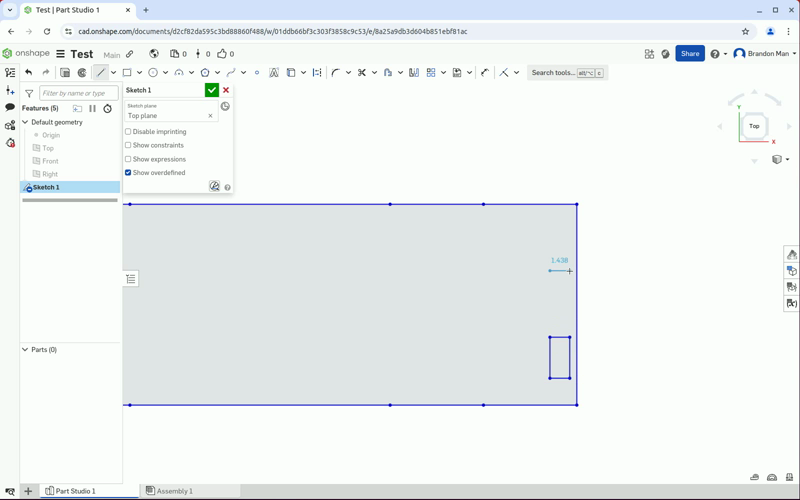
scroll(6)
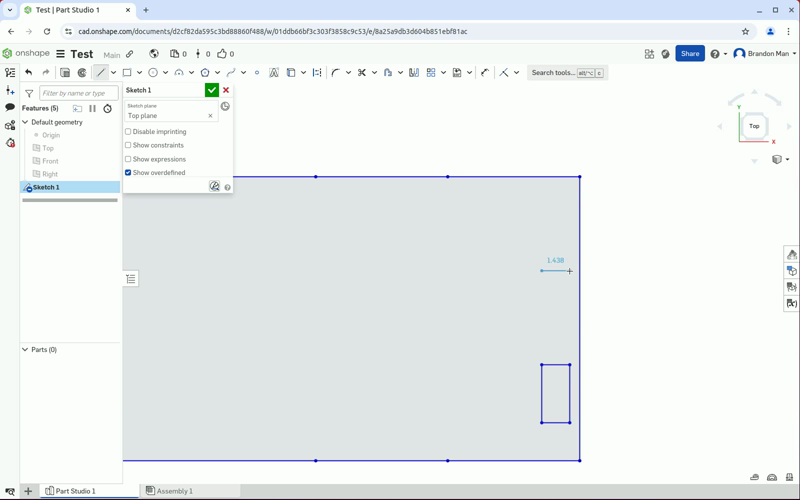
scroll(6)
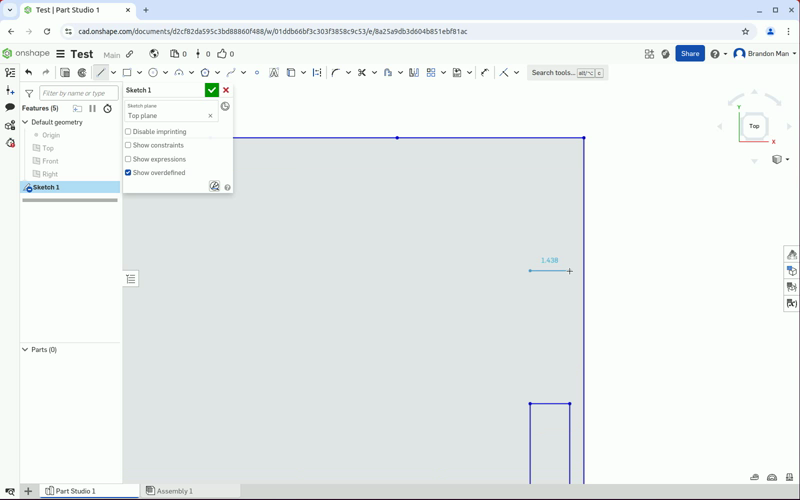
scroll(6)
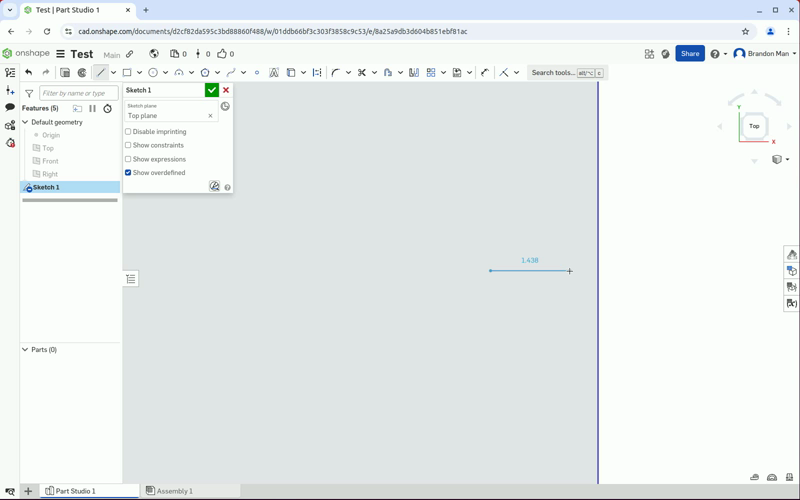
click(569, 270)
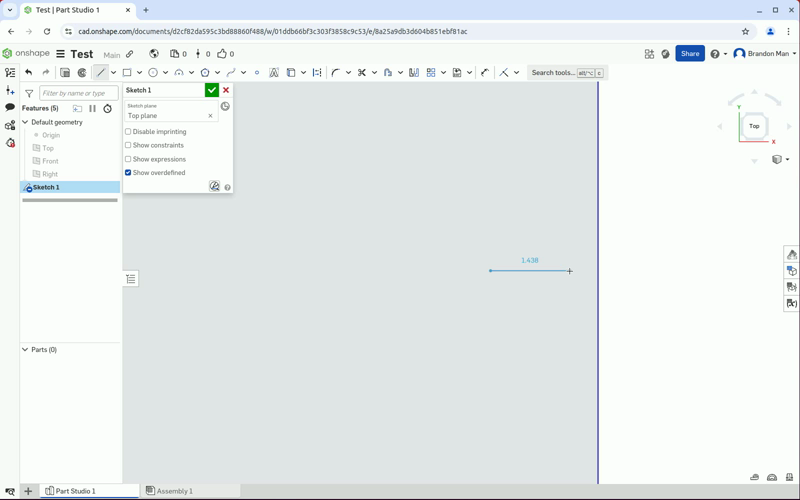
scroll(-6)
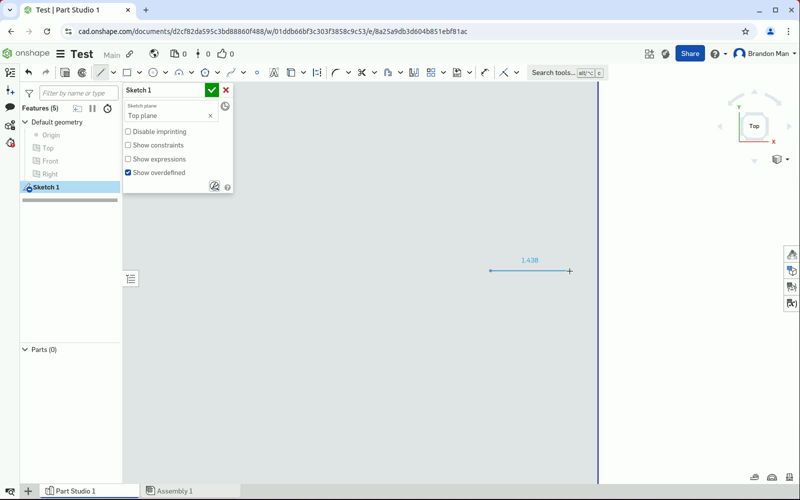
scroll(-6)
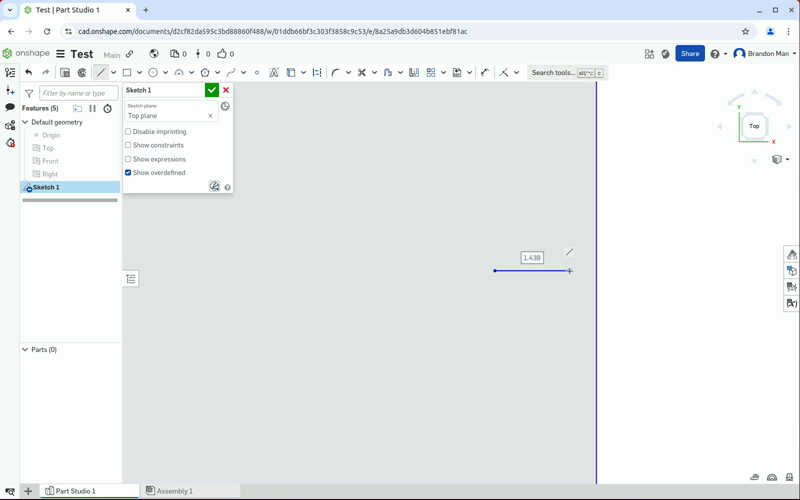
scroll(-6)
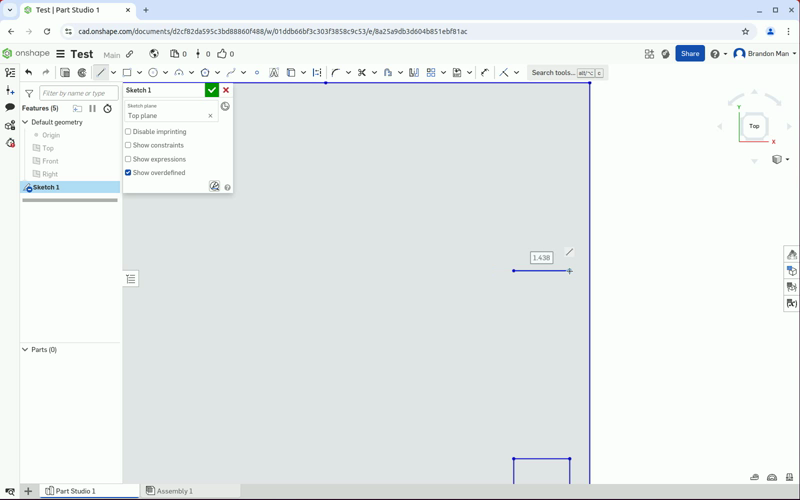
scroll(-6)
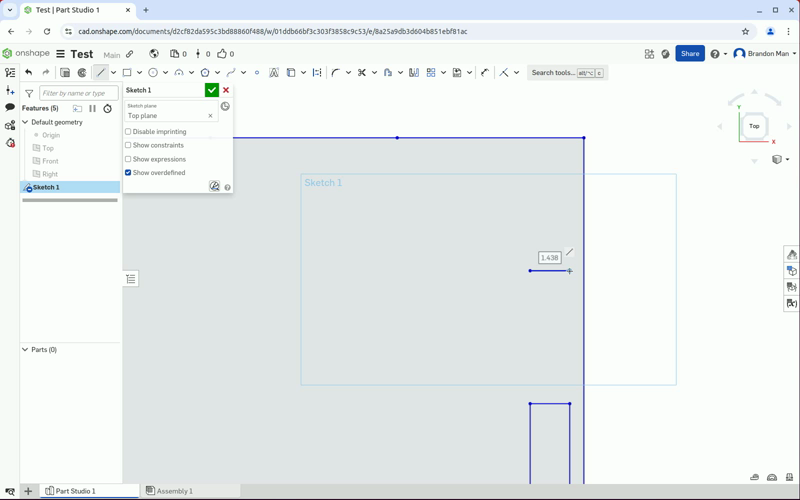
scroll(-6)
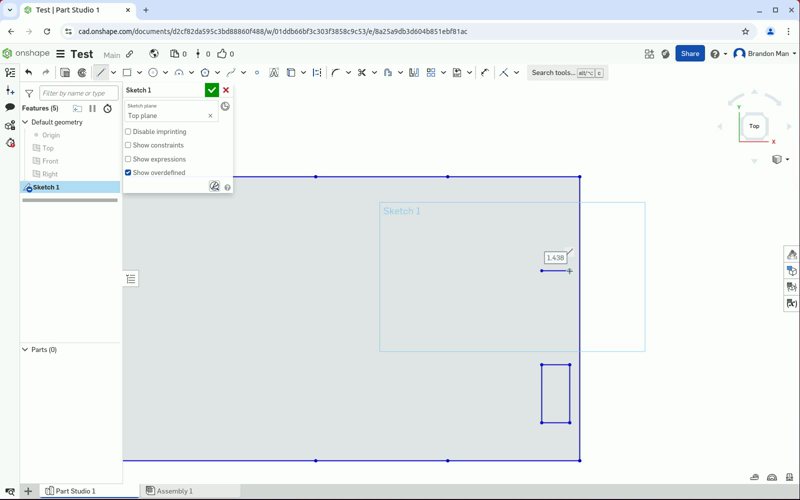
scroll(-6)
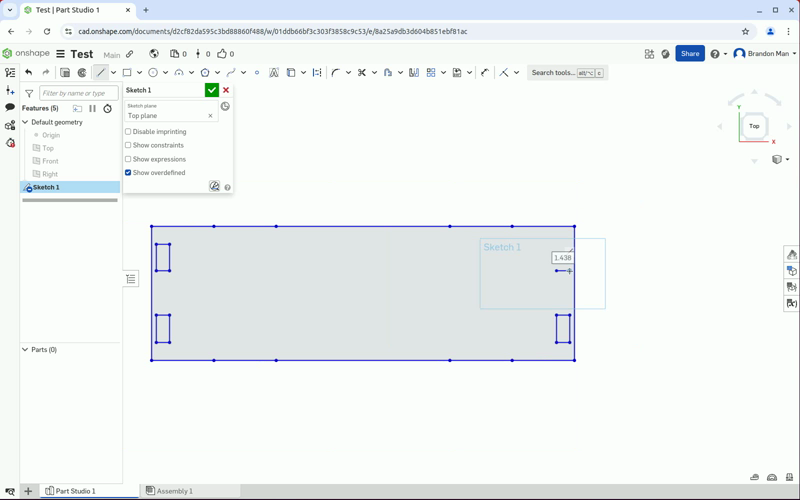
scroll(-6)
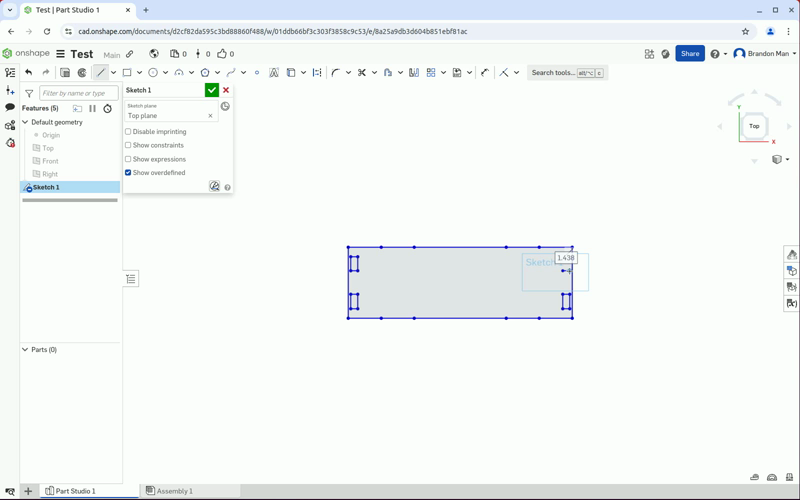
key_up(shift)
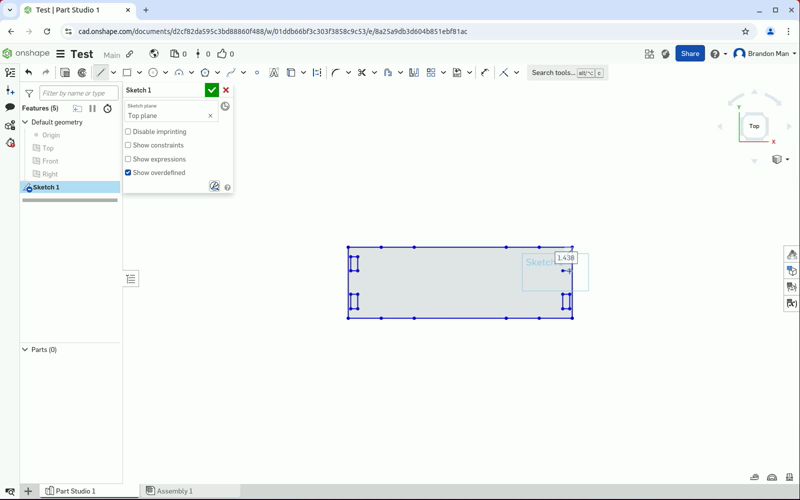
key_down(shift)
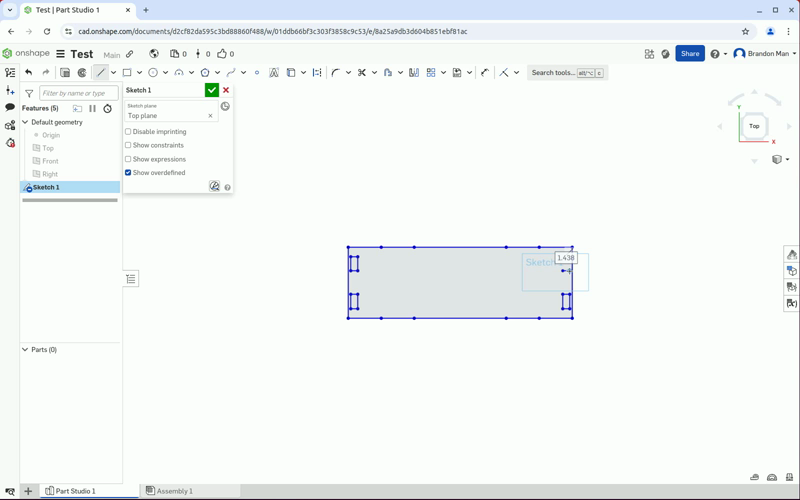
mouse_move(589, 270)
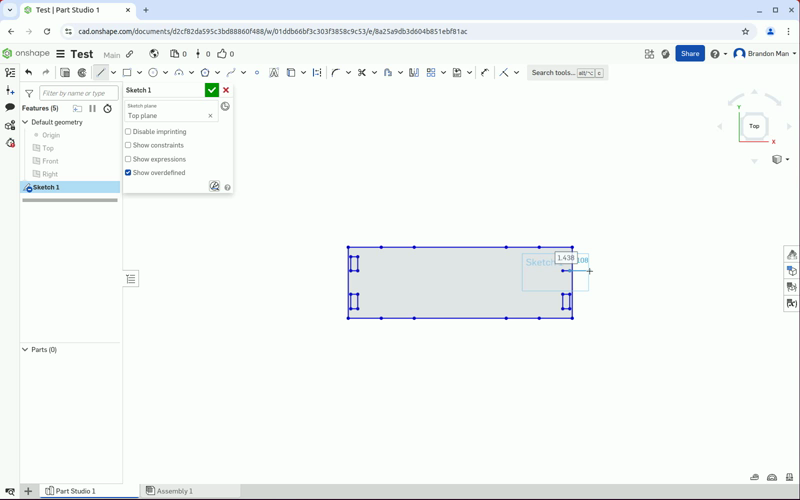
mouse_move(569, 256)
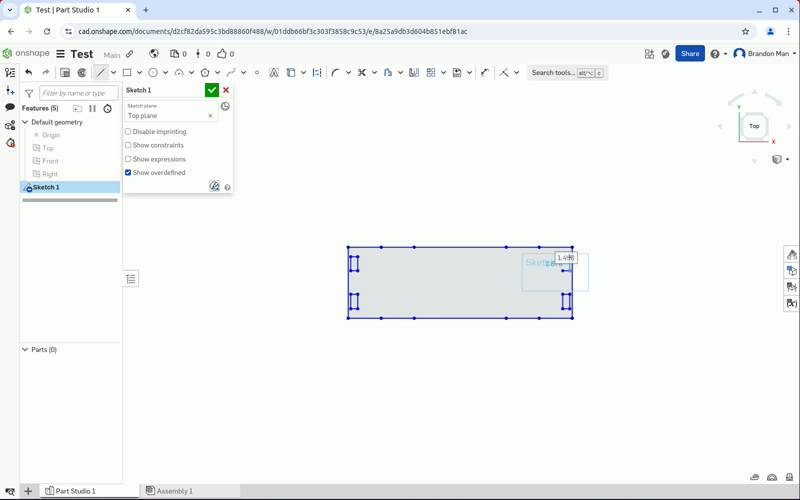
click(569, 256)
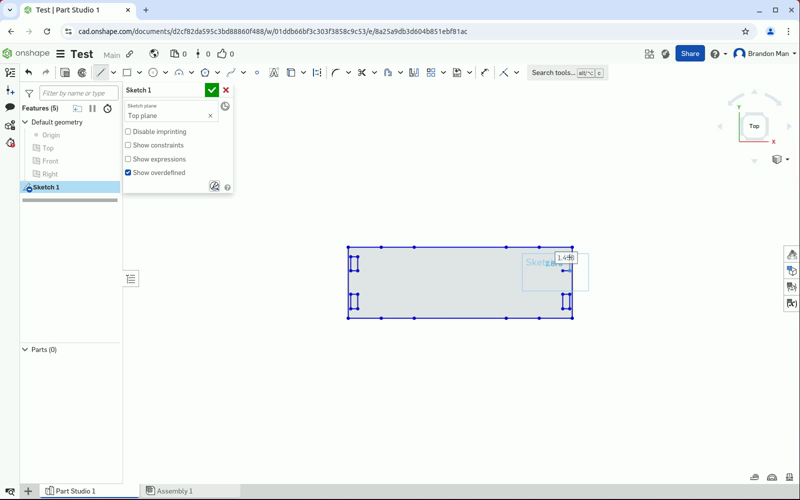
key_up(shift)
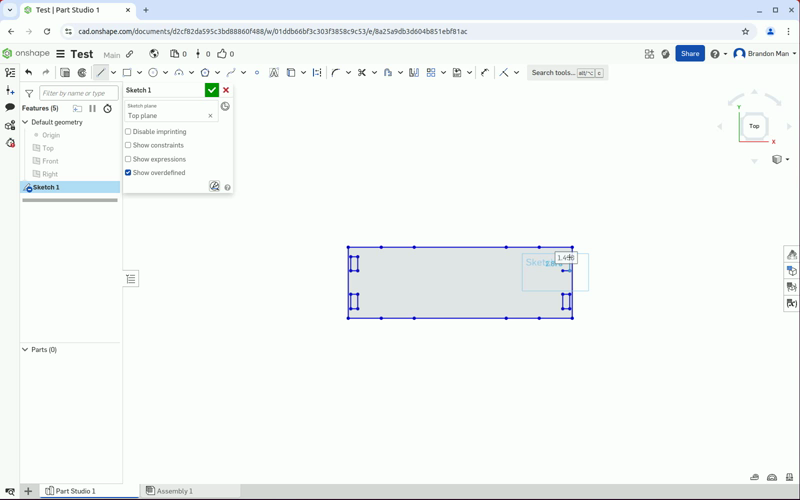
key_down(shift)
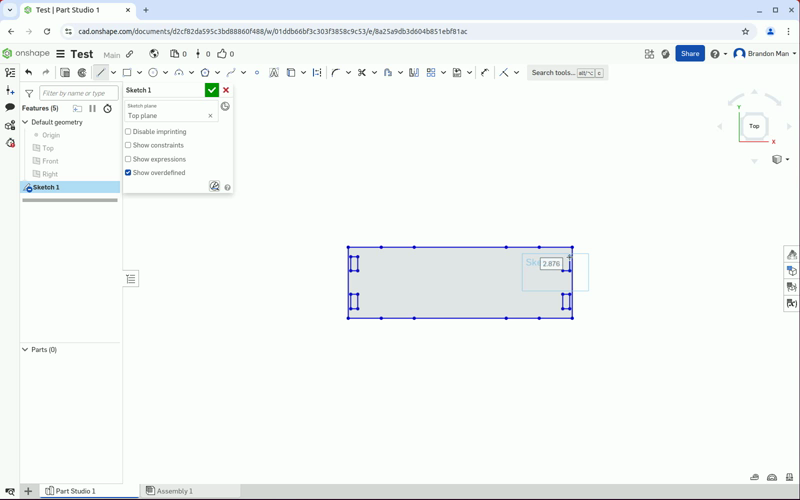
mouse_move(589, 256)
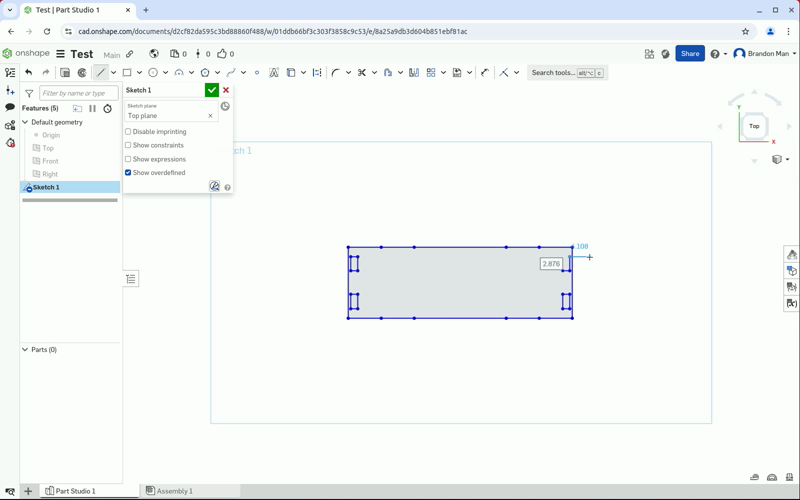
mouse_move(562, 256)
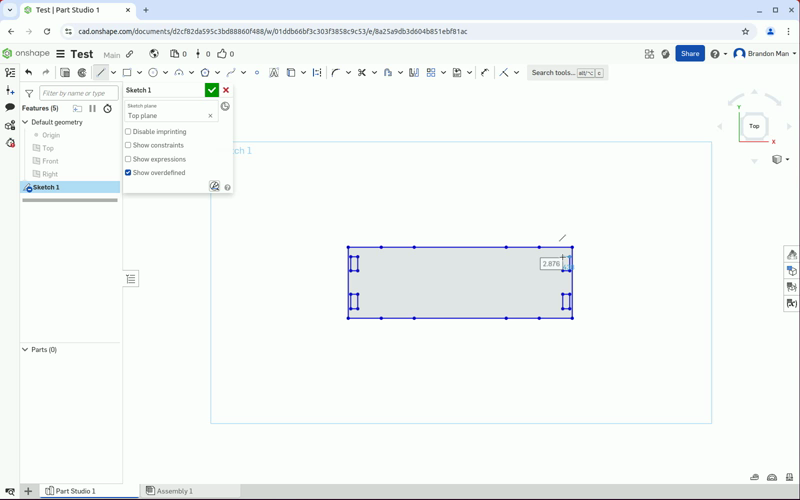
scroll(6)
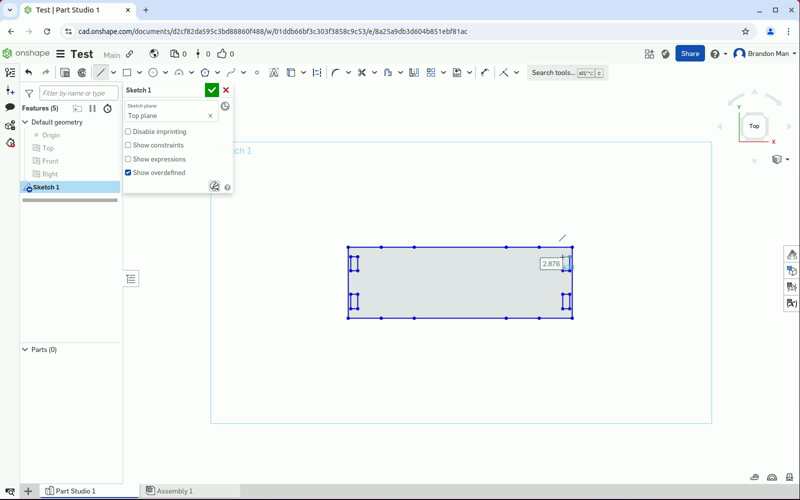
scroll(6)
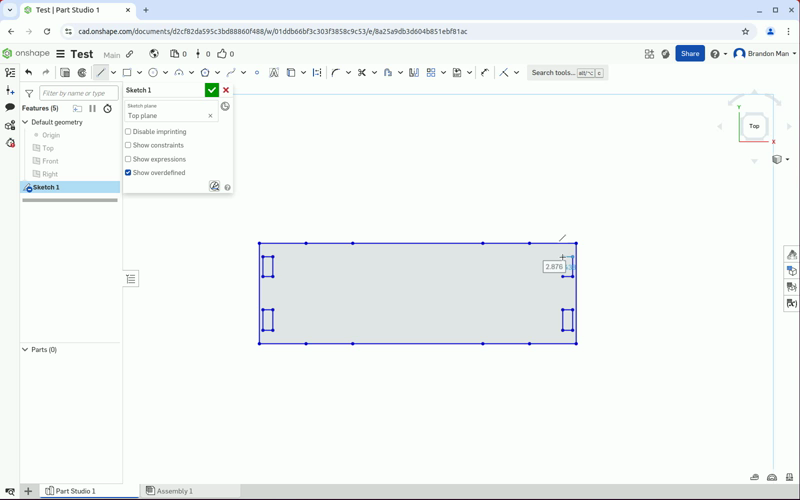
scroll(6)
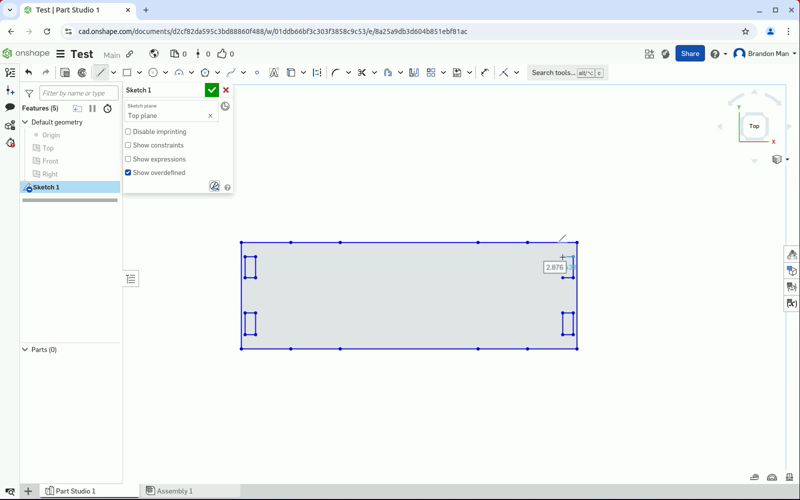
scroll(6)
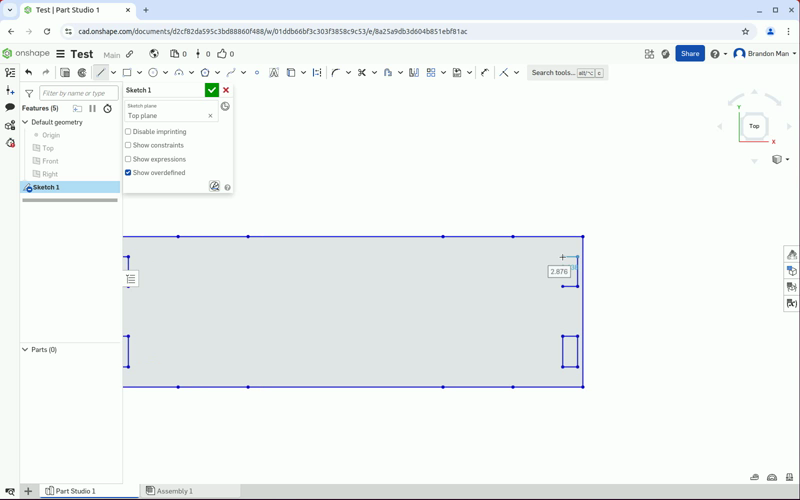
scroll(6)
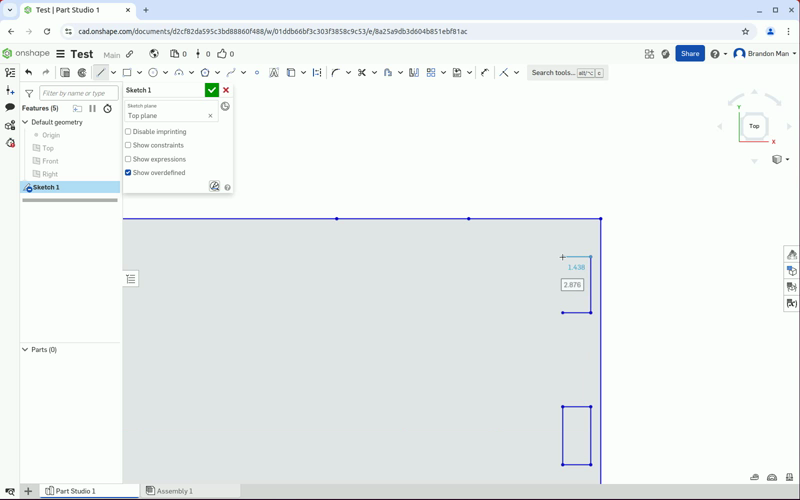
scroll(6)
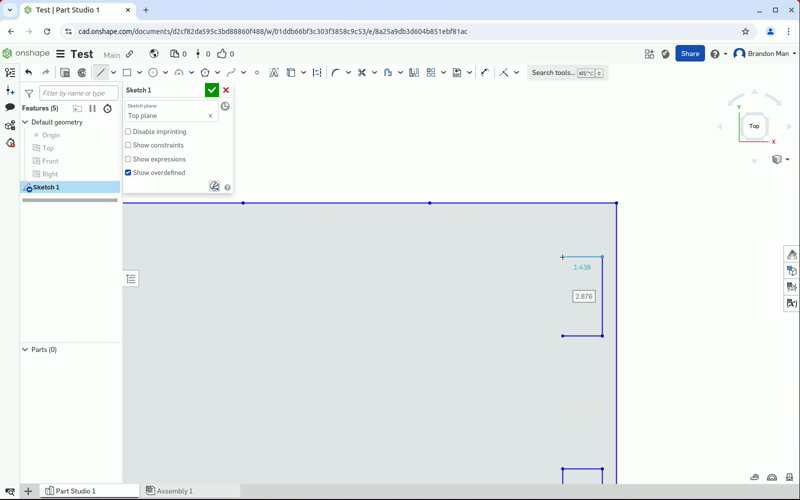
scroll(6)
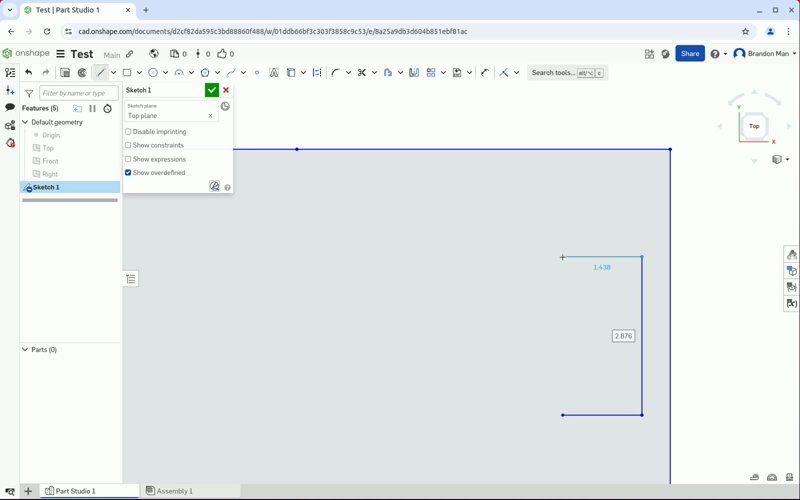
click(562, 256)
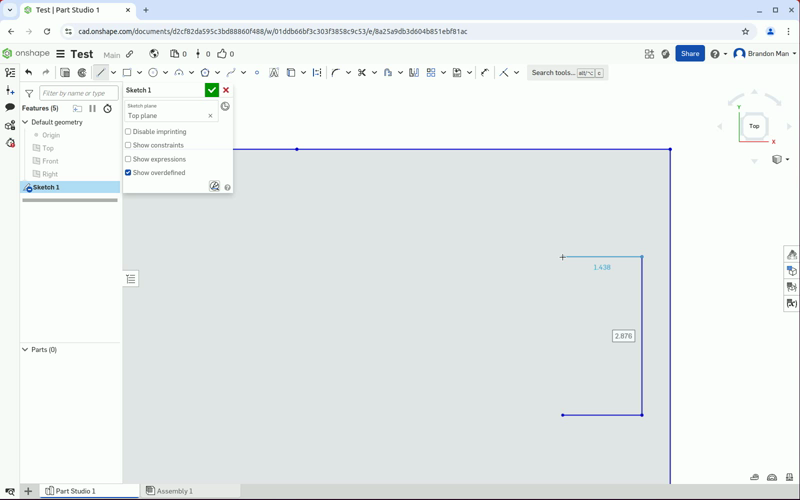
scroll(-6)
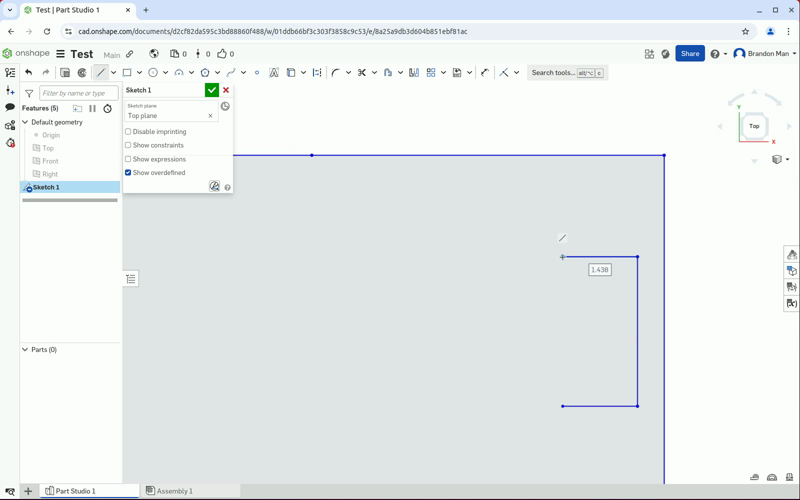
scroll(-6)
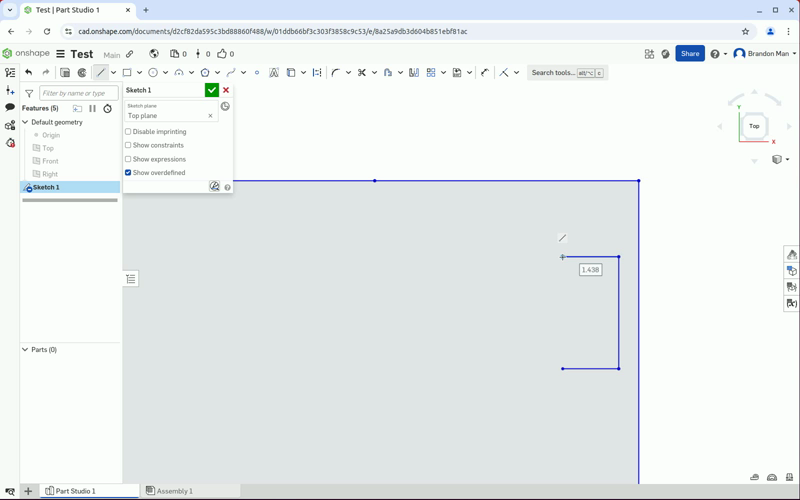
scroll(-6)
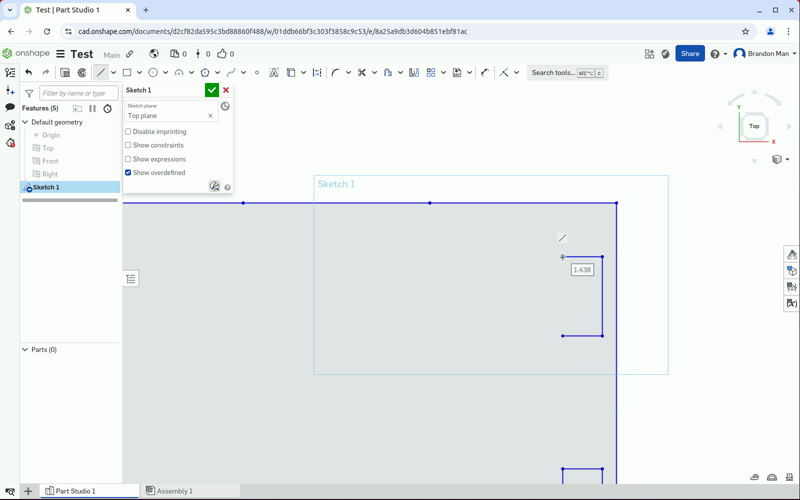
scroll(-6)
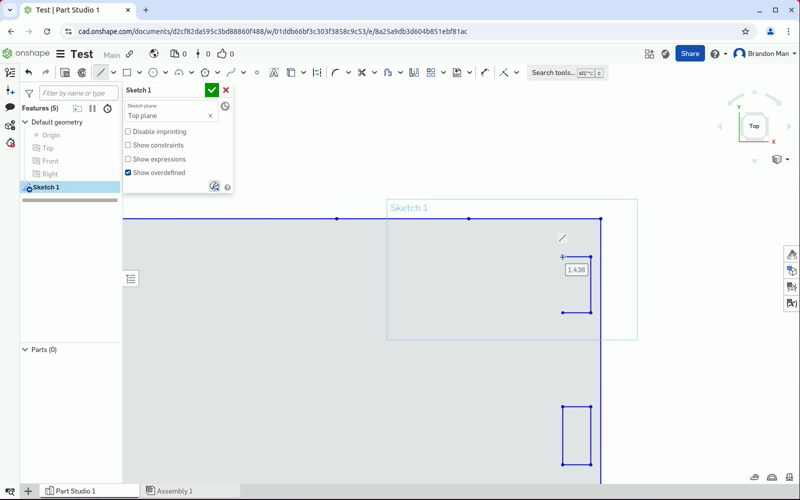
scroll(-6)
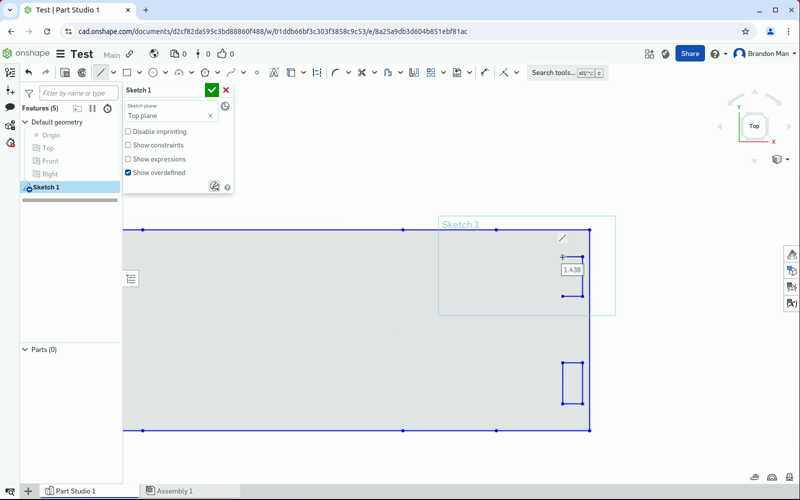
scroll(-6)
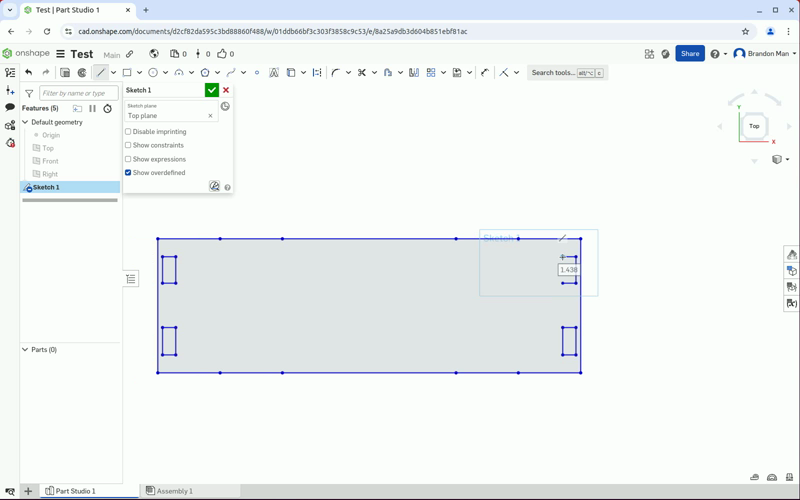
scroll(-6)
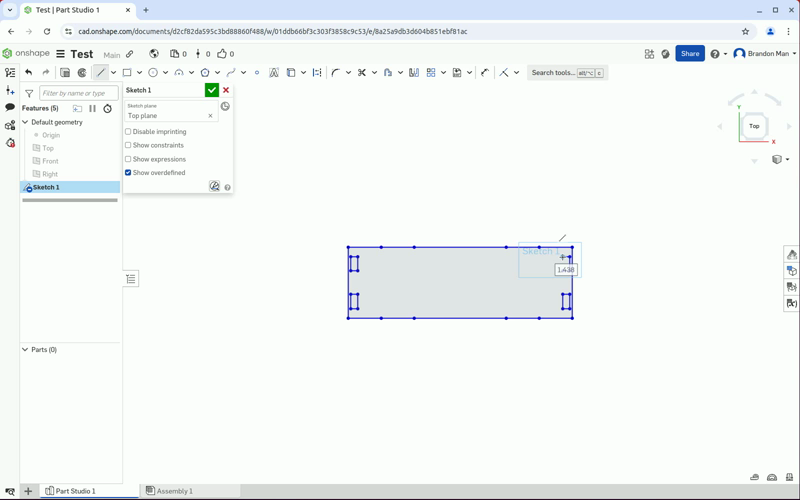
key_up(shift)
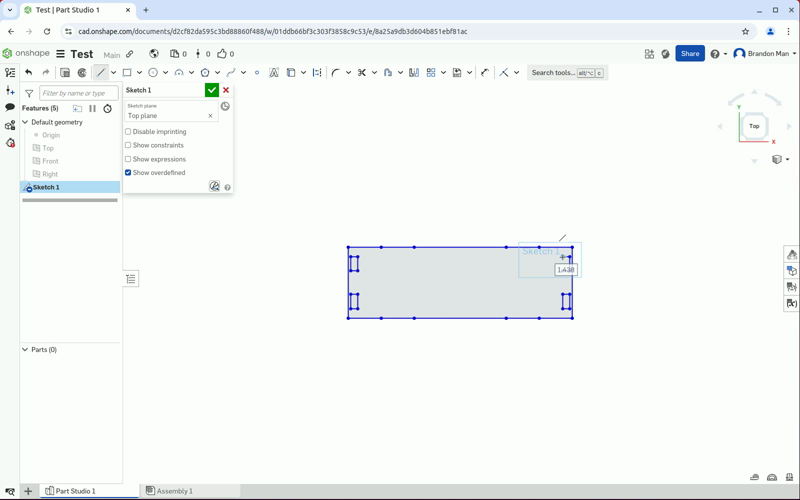
mouse_move(589, 256)
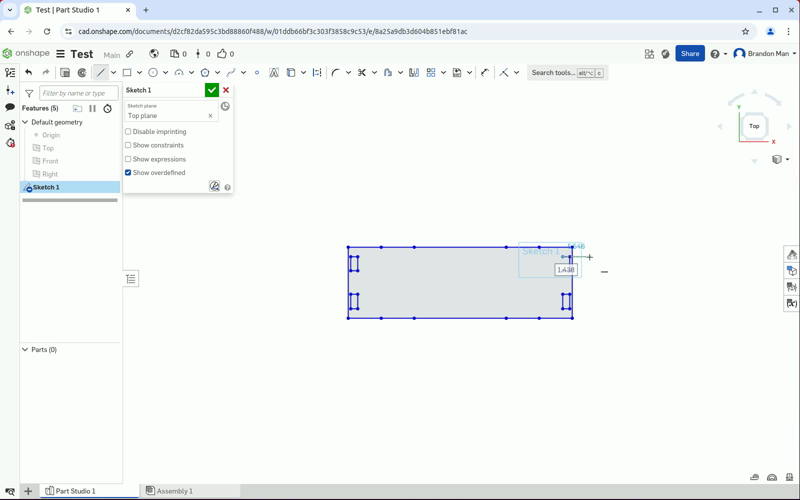
key_down(shift)
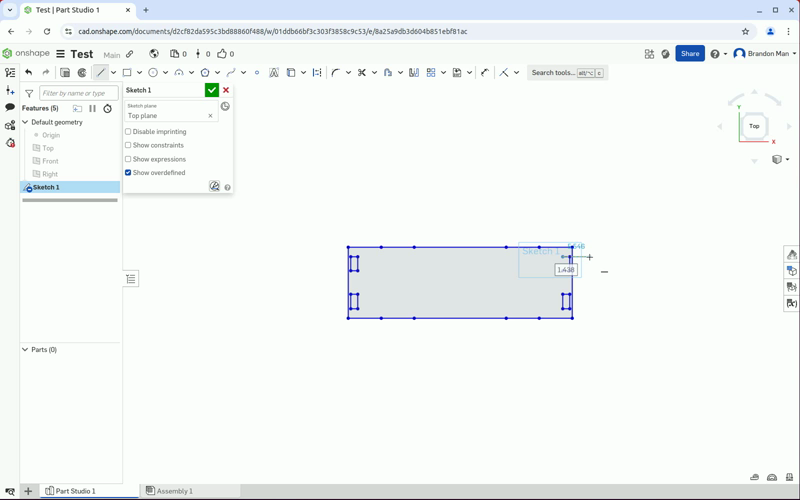
mouse_move(562, 270)
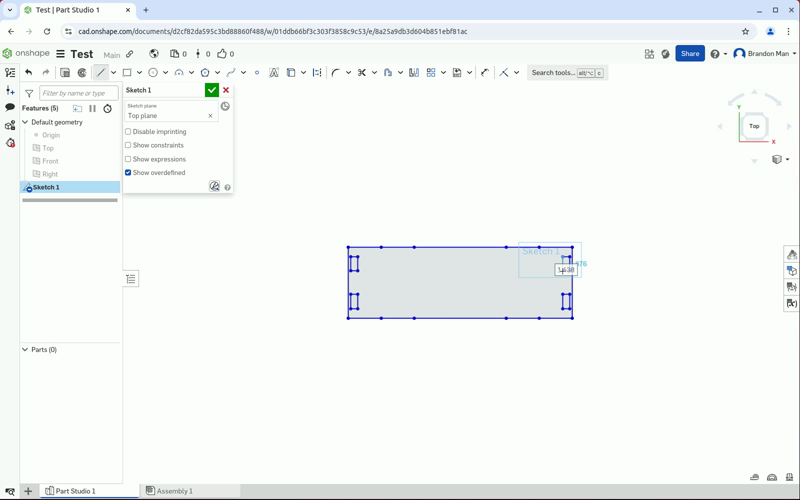
key_up(shift)
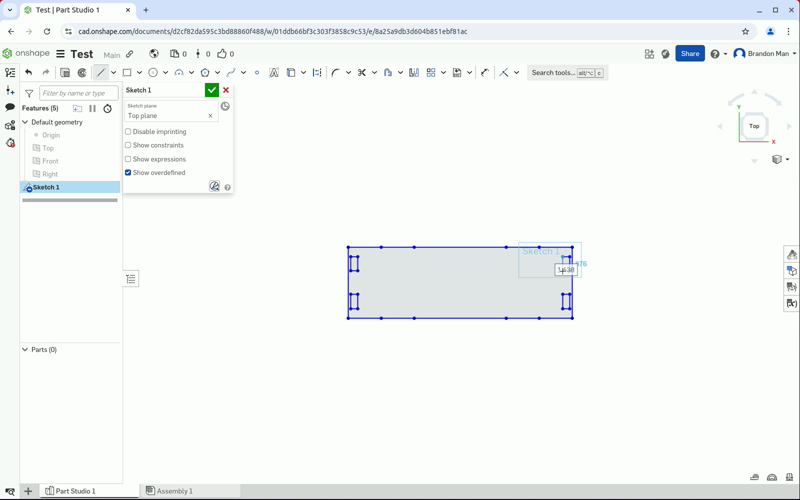
click(562, 270)
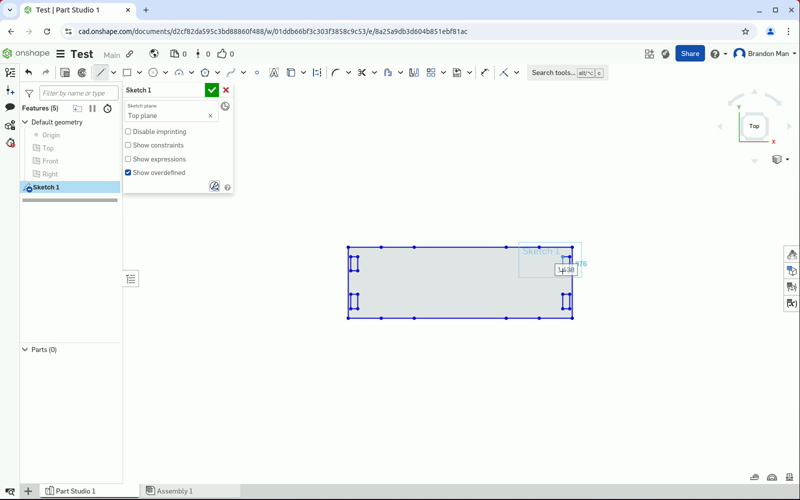
key(esc)
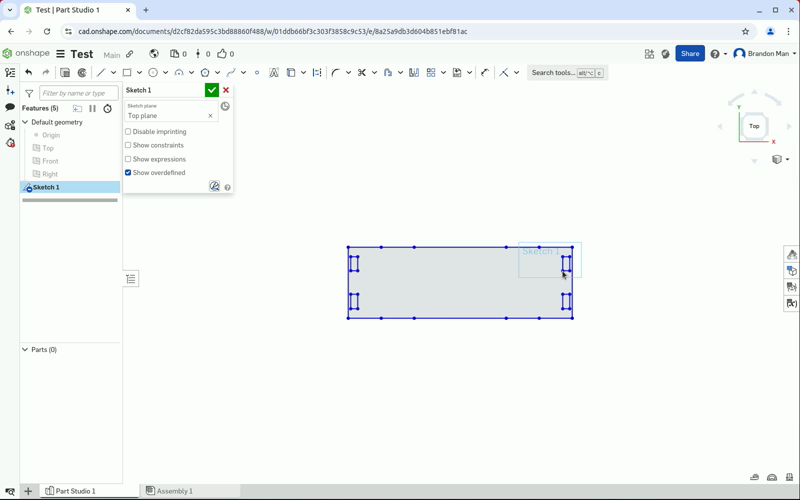
mouse_move(381, 263)
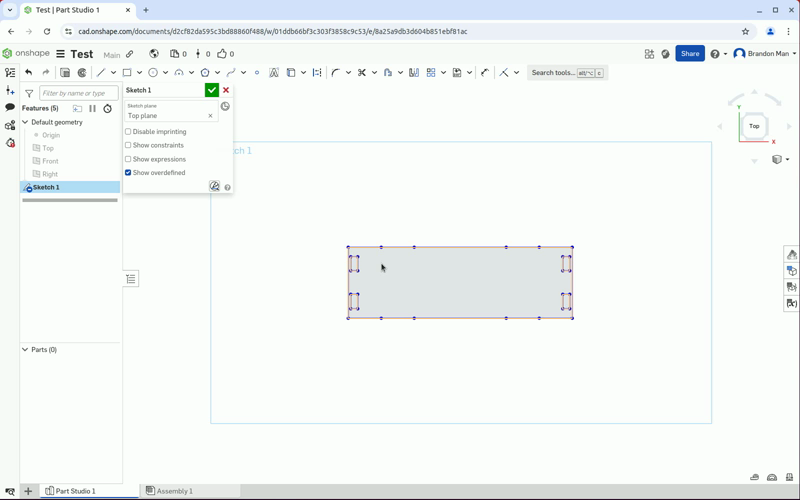
click(381, 263)
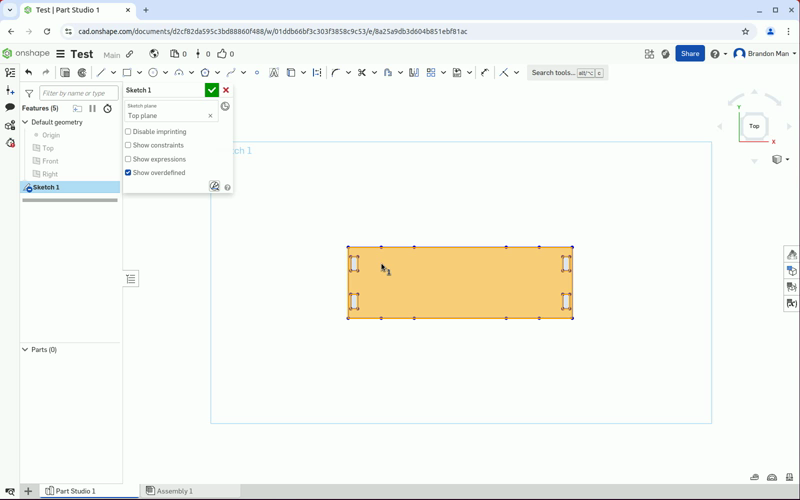
mouse_move(73, 352)
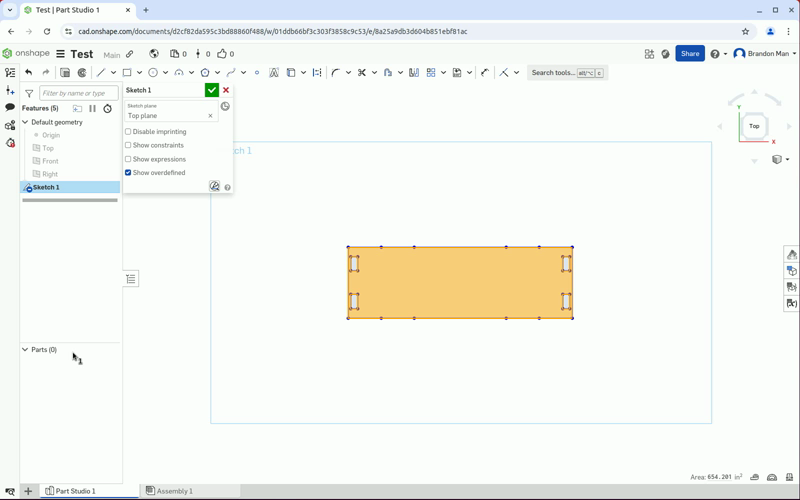
key(shift+y)
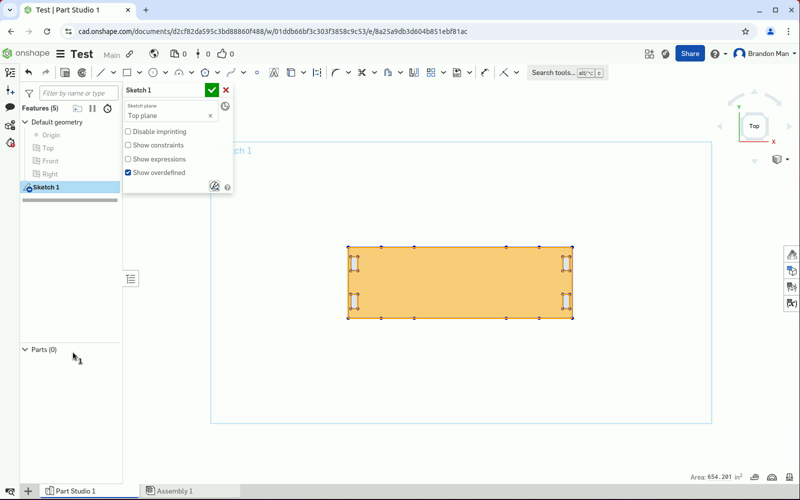
key(shift+e)
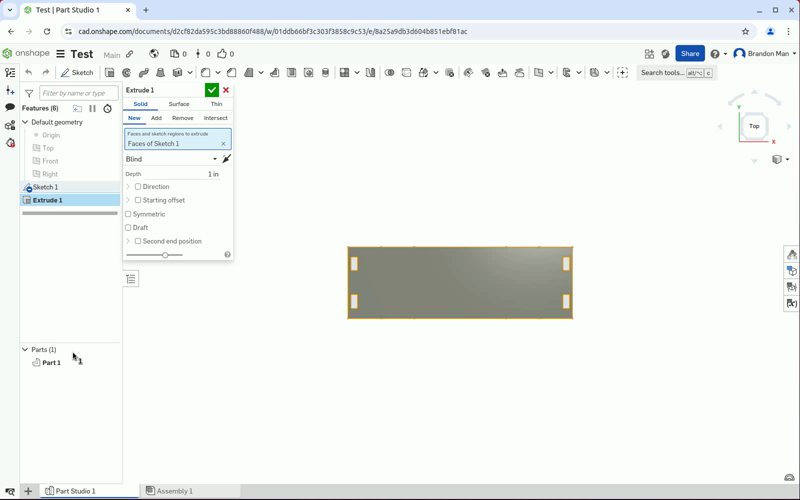
mouse_move(143, 106)
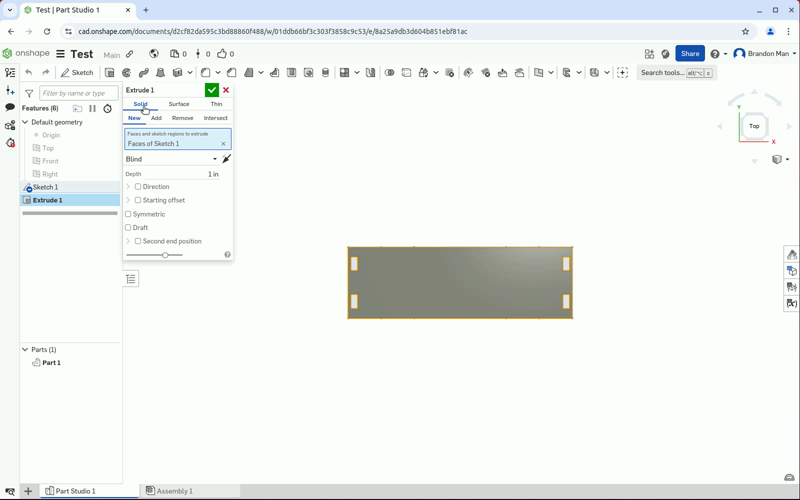
click(143, 106)
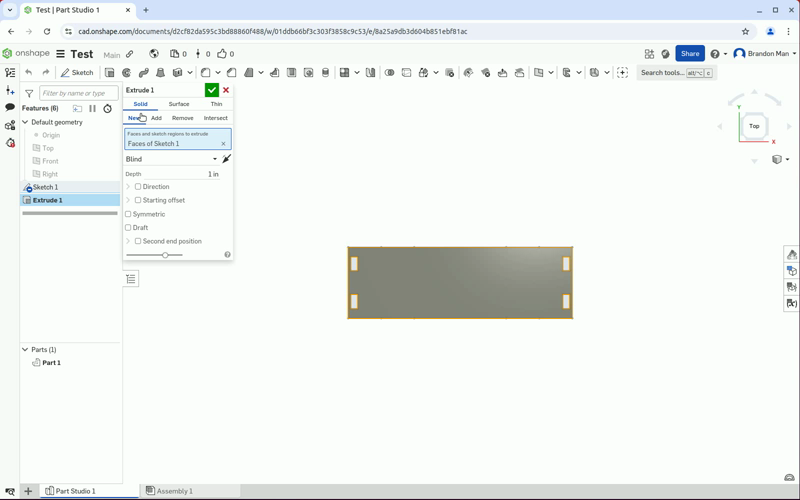
mouse_move(137, 120)
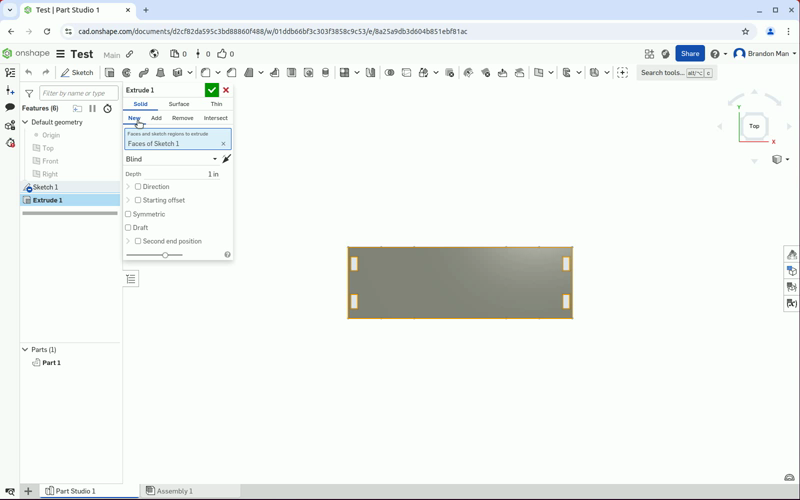
click(137, 120)
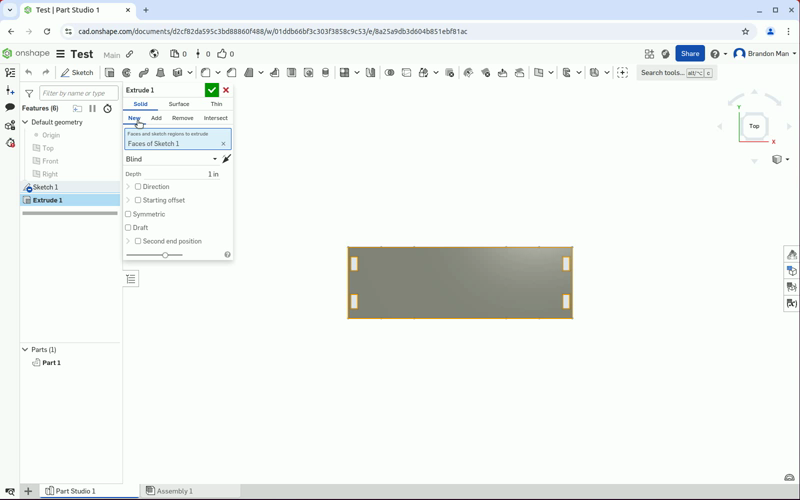
key(tab, 4)
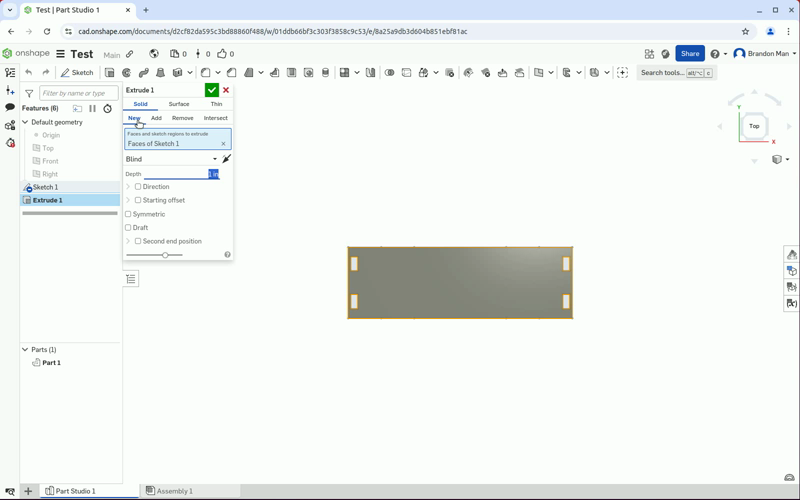
text(1.204)
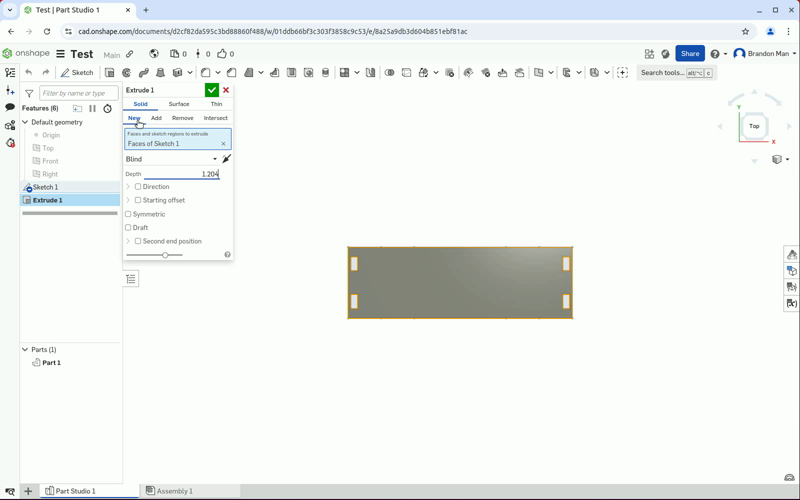
key(enter)
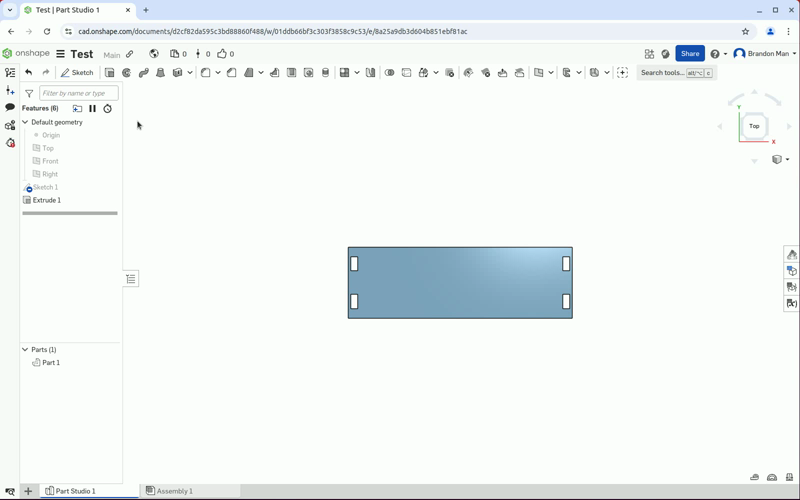
key(shift+h)
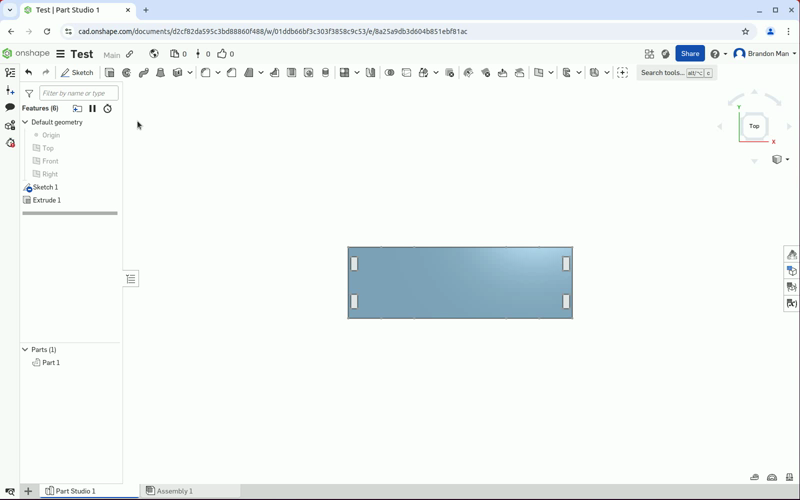
key(shift+h)
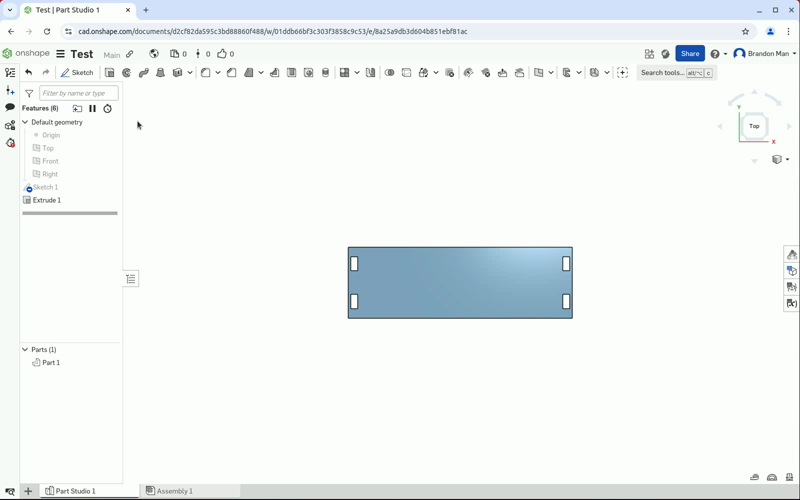
mouse_move(73, 189)
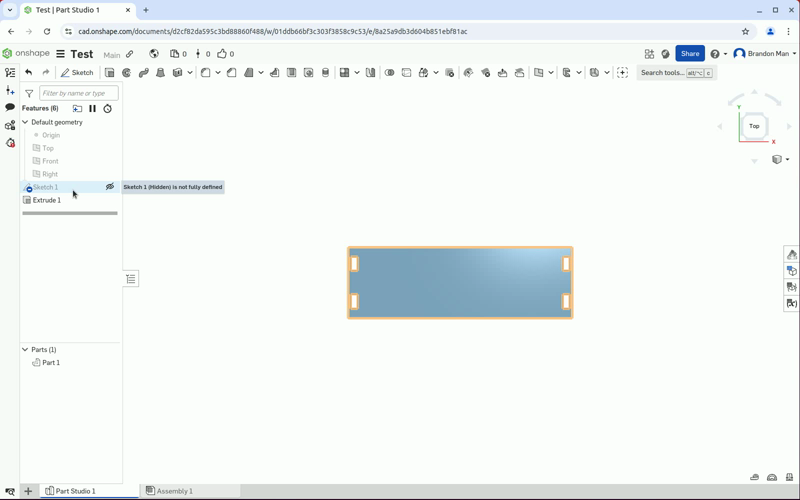
click(73, 189)
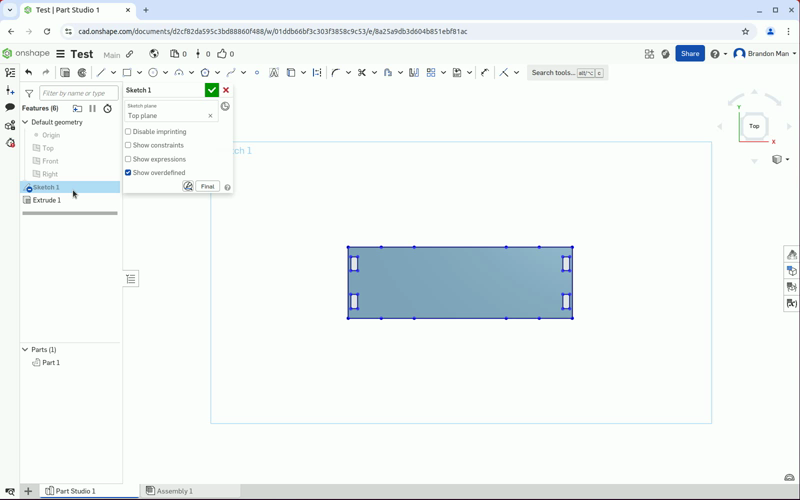
mouse_move(229, 92)
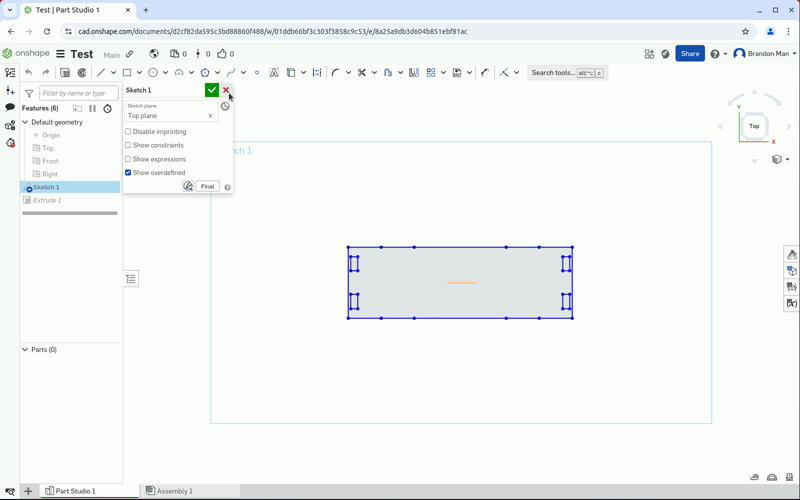
click(229, 92)
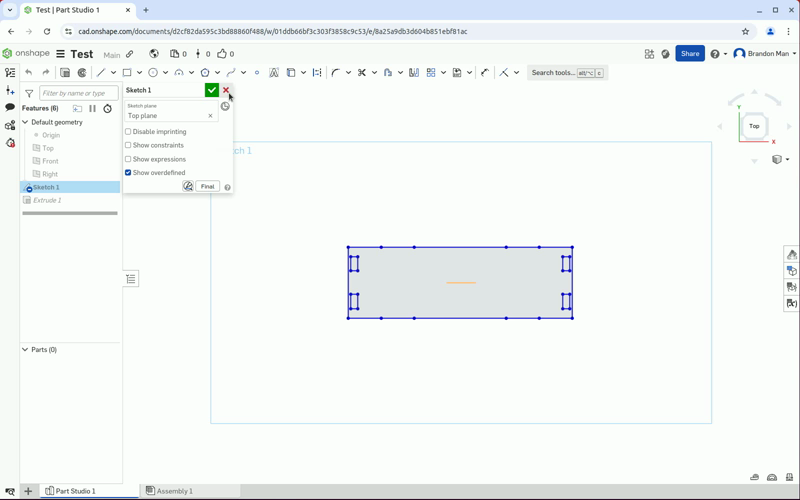
key(shift+s)
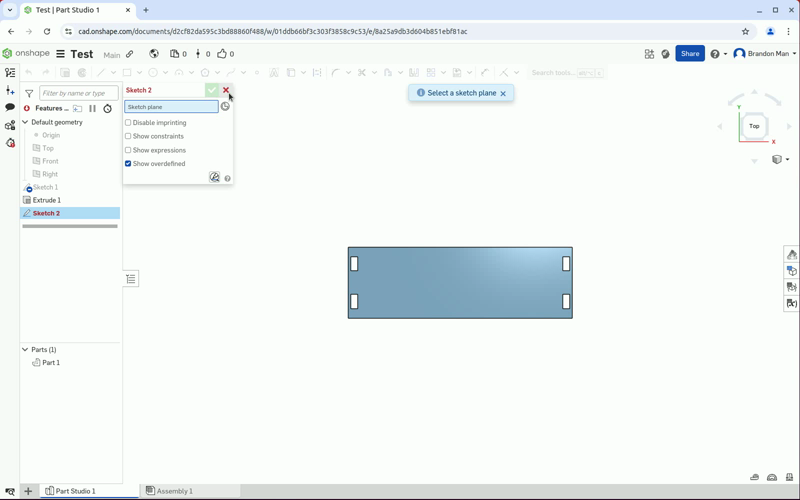
mouse_move(73, 150)
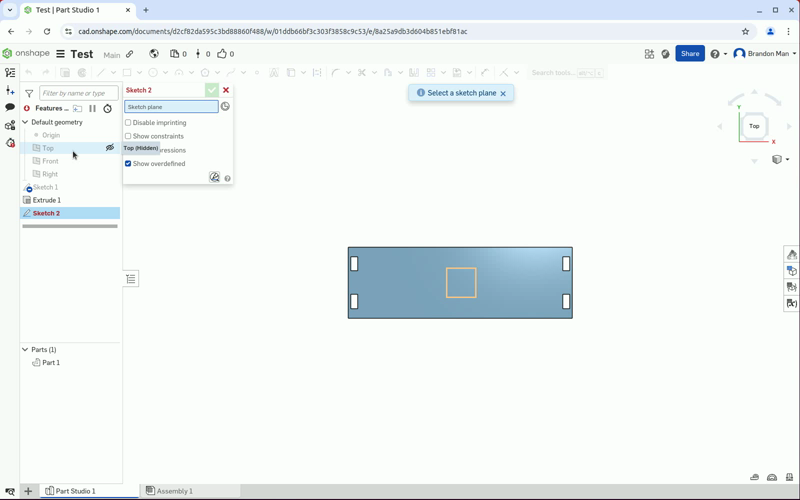
click(73, 150)
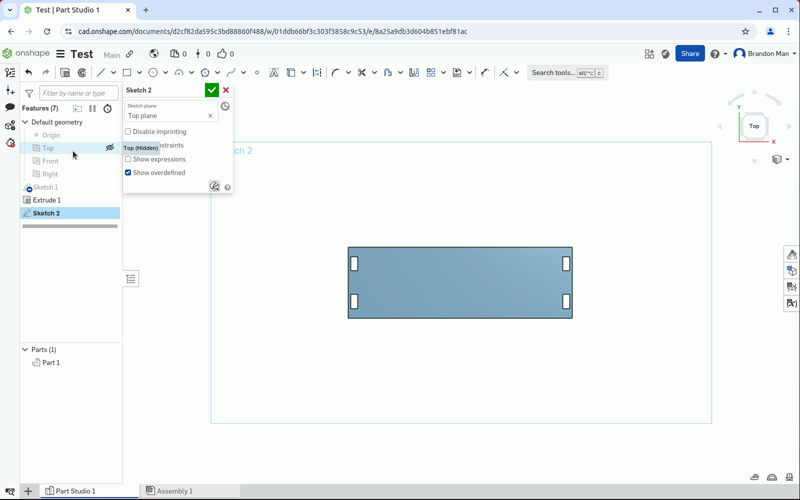
mouse_move(73, 352)
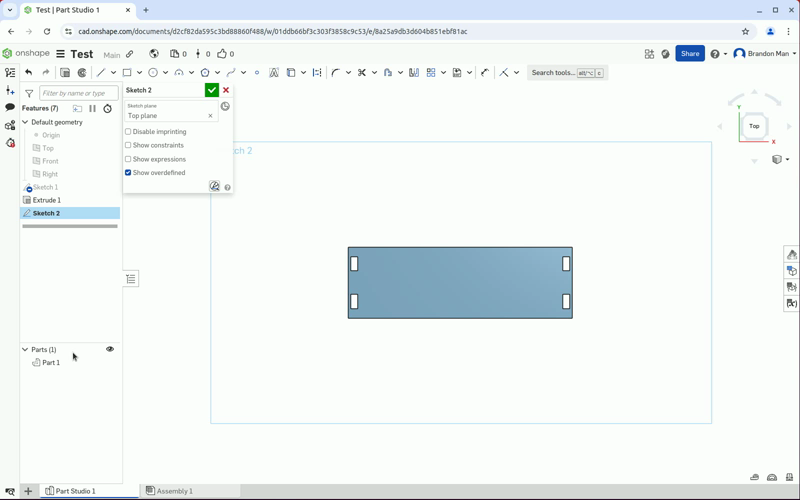
key(y)
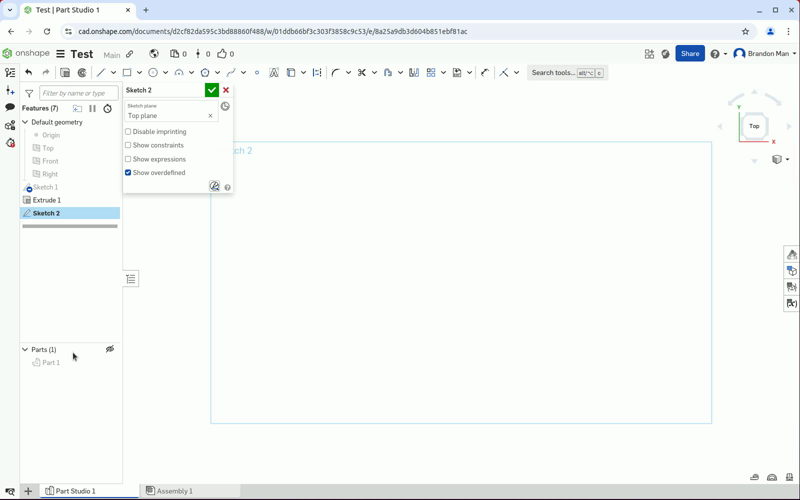
key(l)
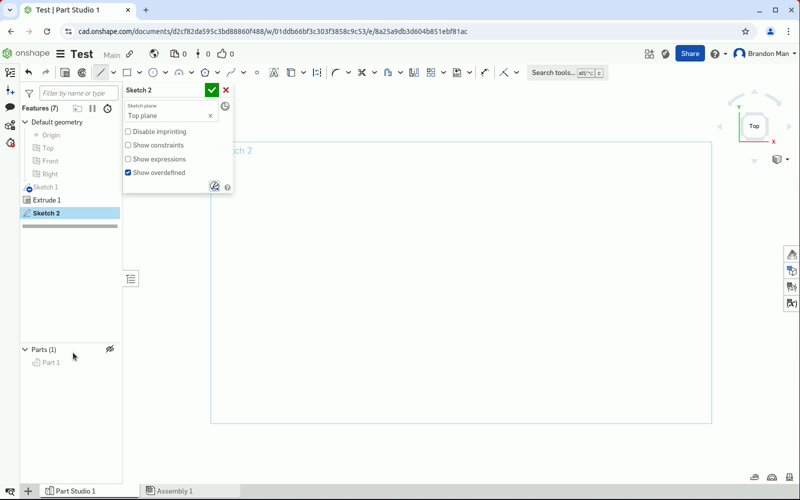
key_down(shift)
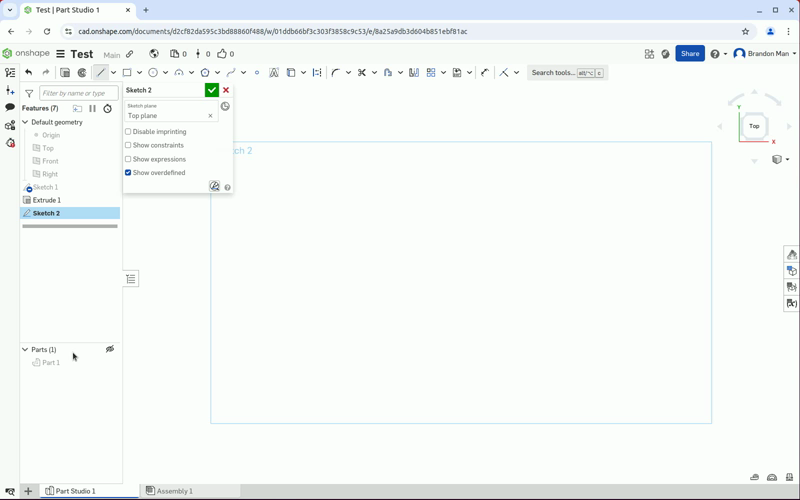
mouse_move(382, 247)
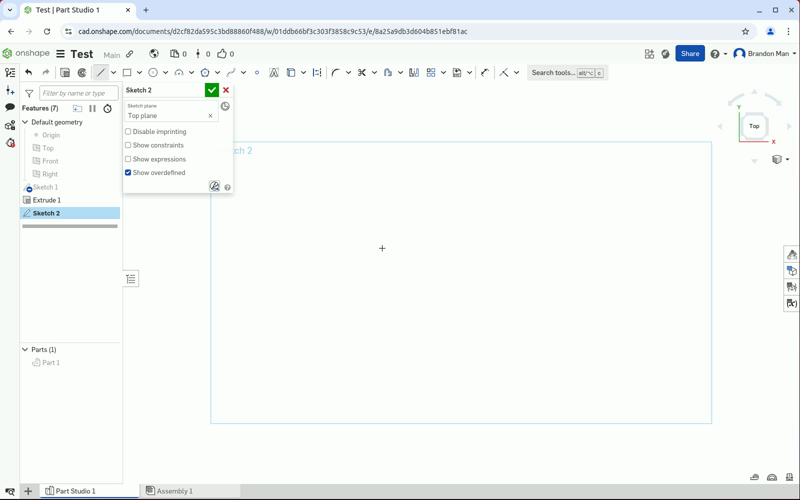
click(382, 247)
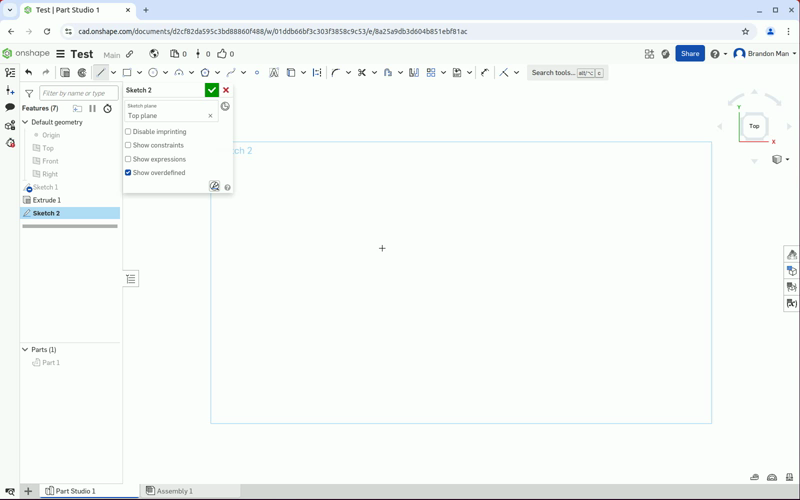
key_up(shift)
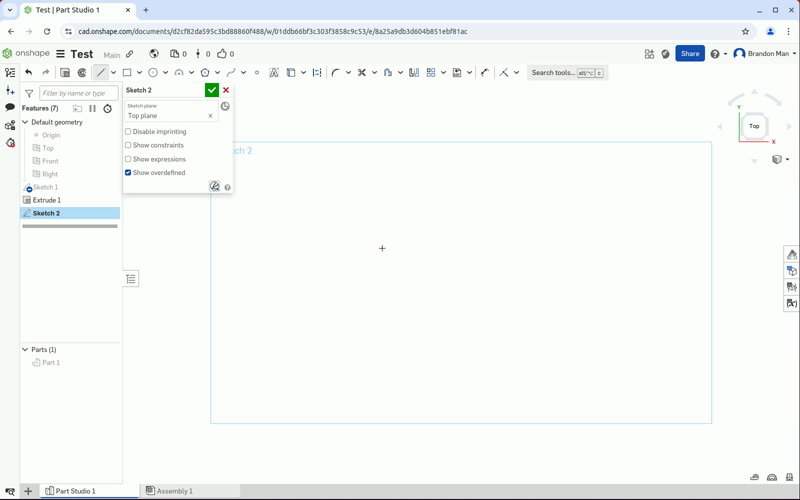
key_down(shift)
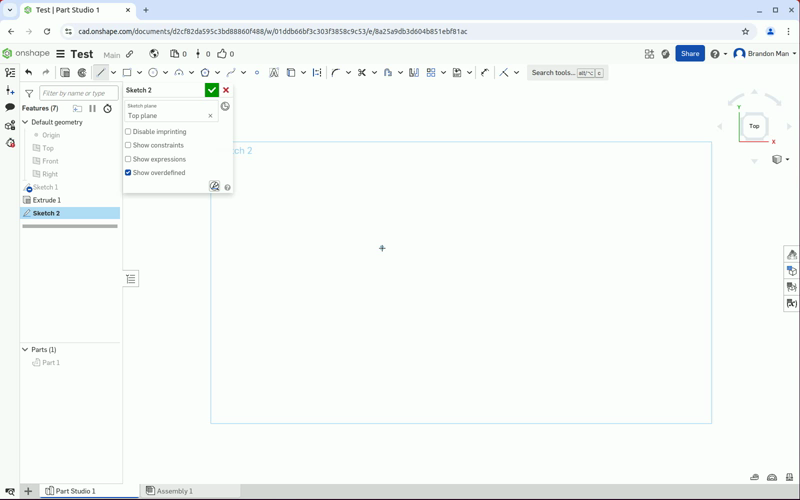
mouse_move(412, 247)
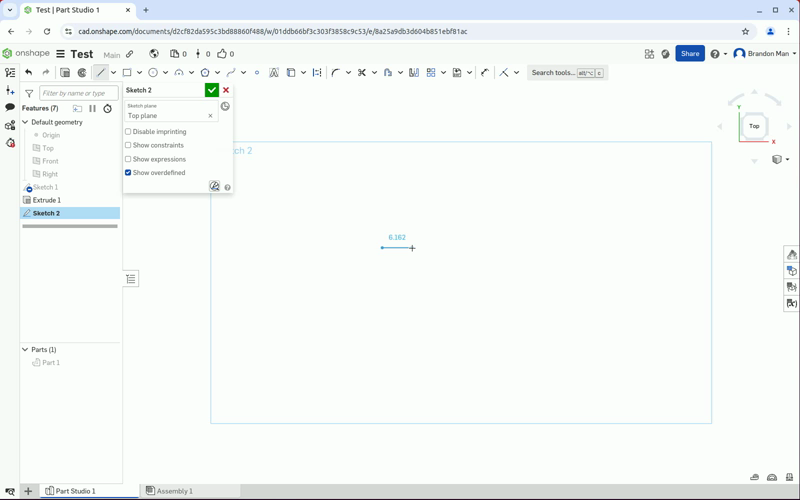
mouse_move(414, 247)
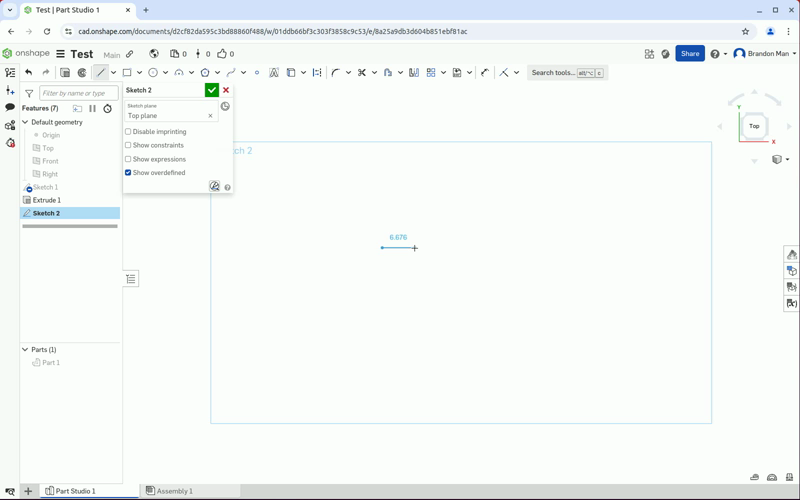
click(414, 247)
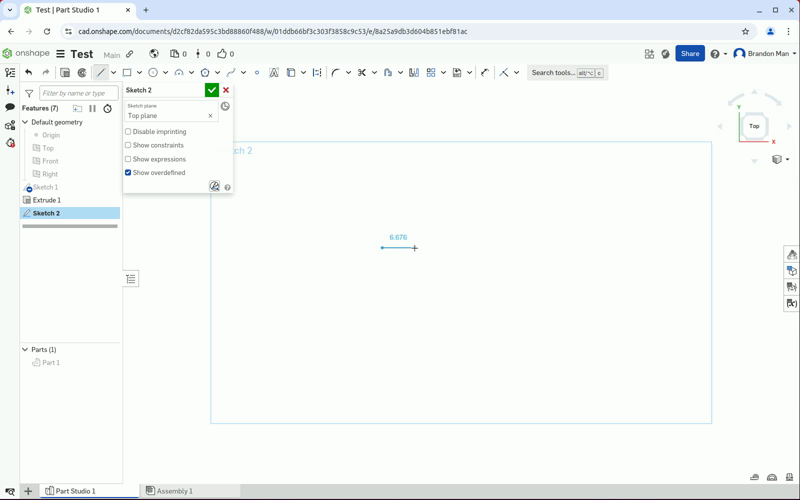
key_up(shift)
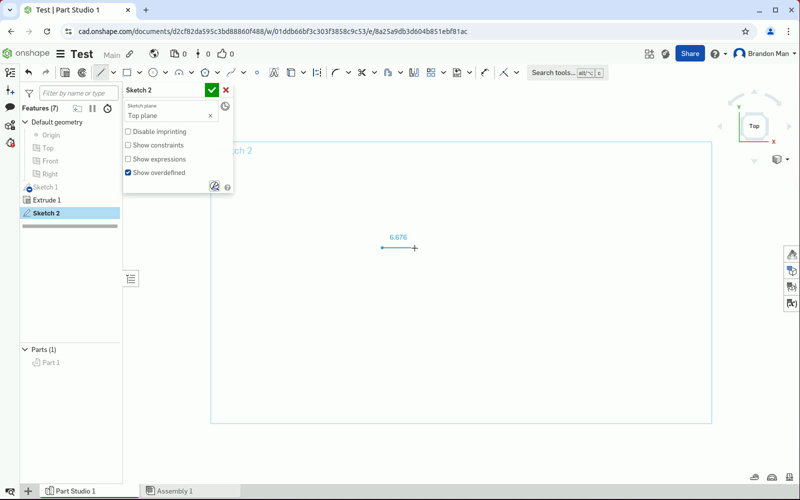
key_down(shift)
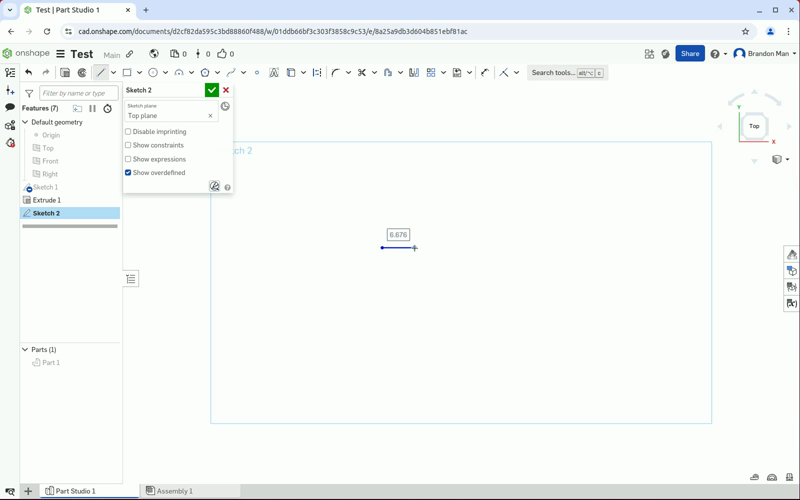
mouse_move(444, 247)
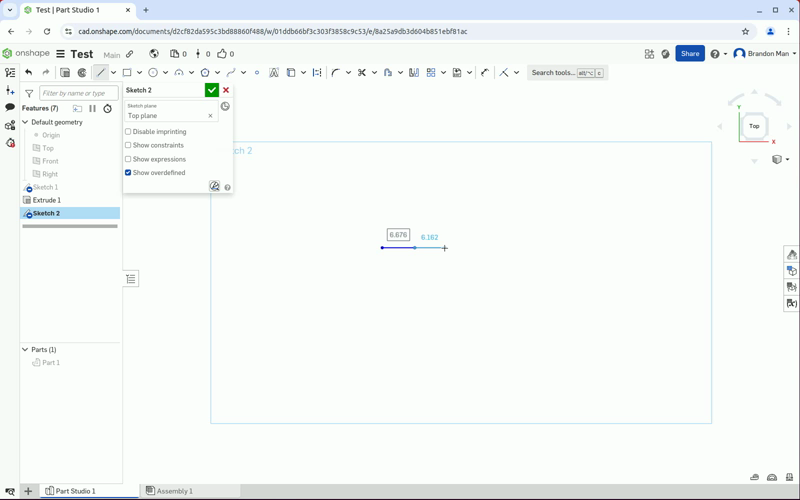
mouse_move(414, 241)
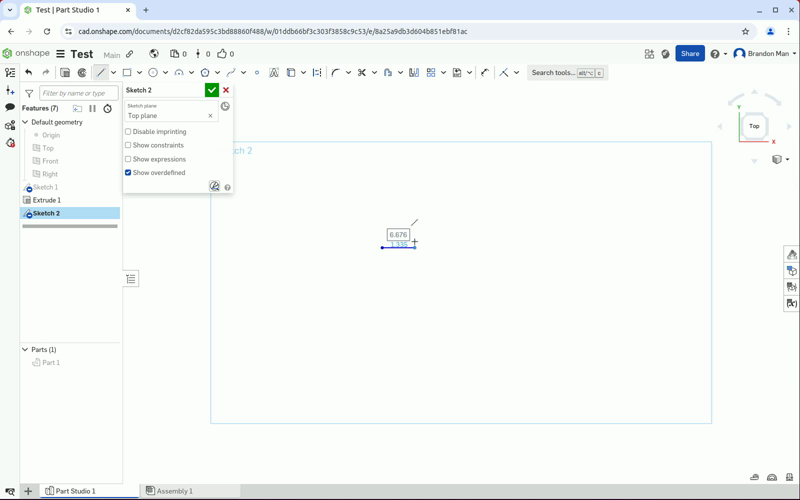
scroll(6)
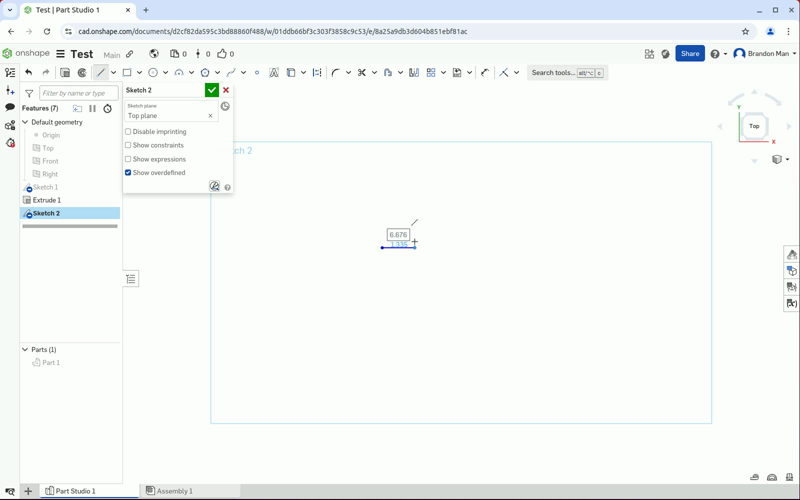
scroll(6)
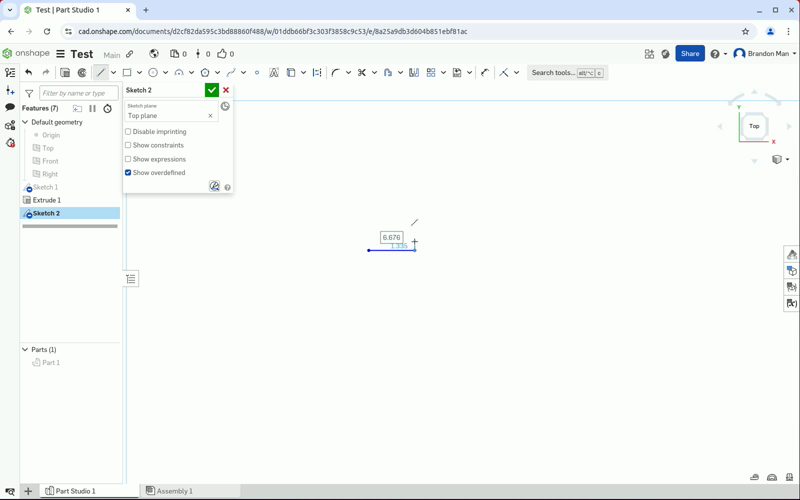
scroll(6)
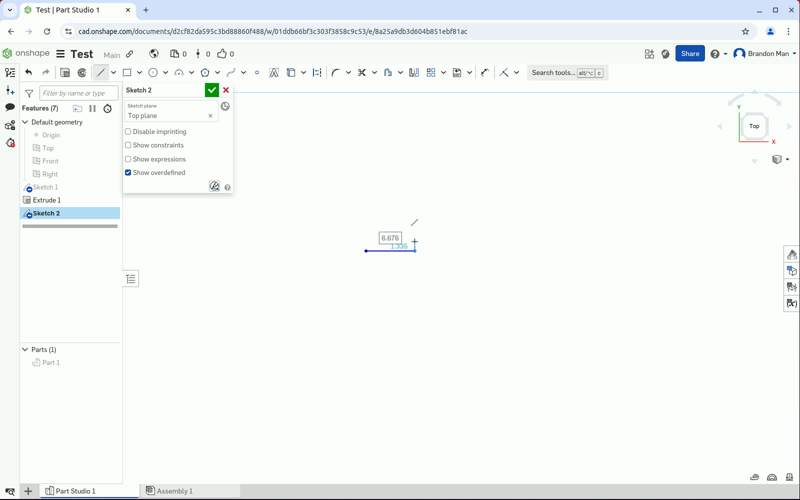
scroll(6)
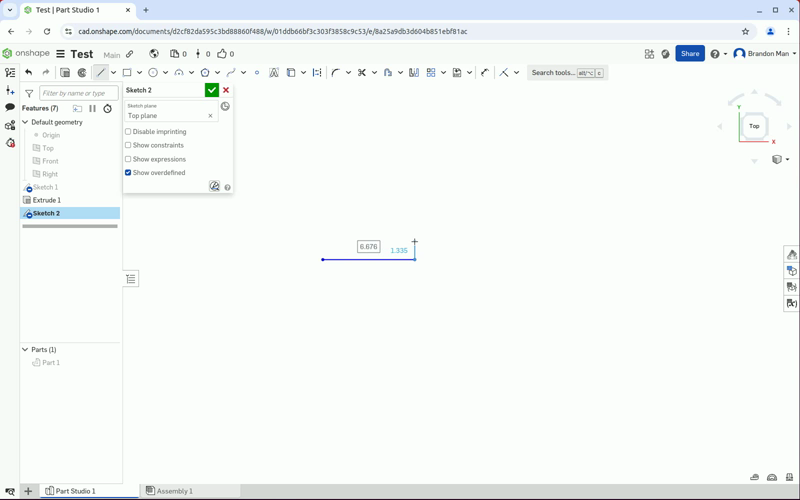
scroll(6)
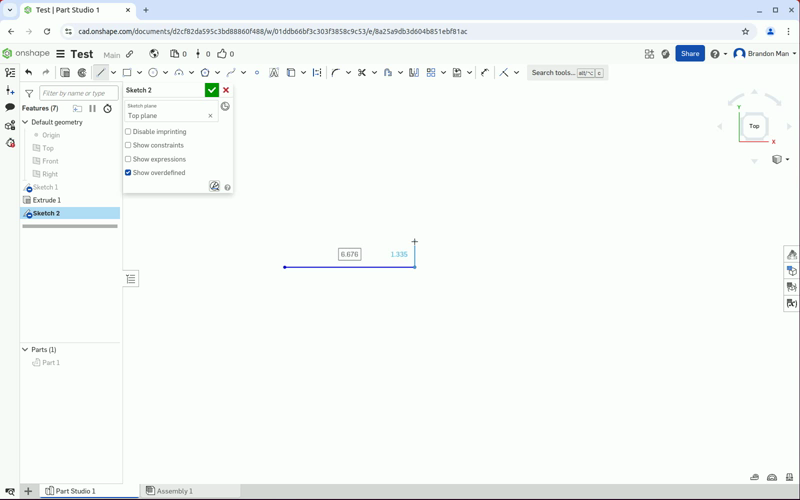
scroll(6)
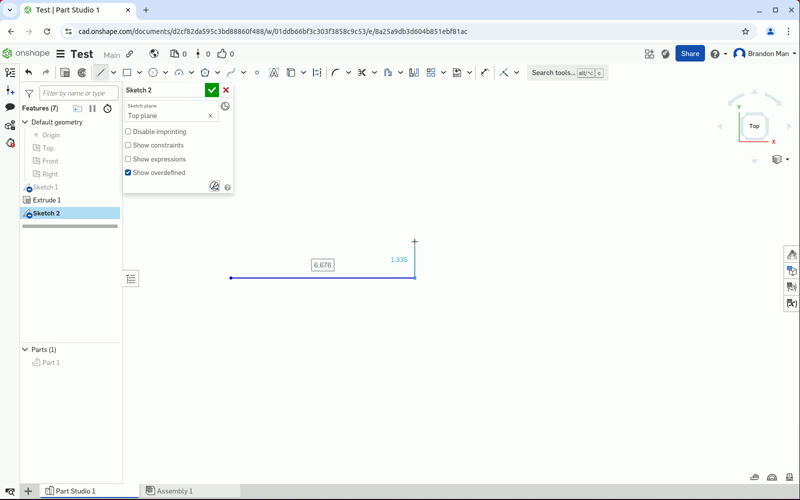
scroll(6)
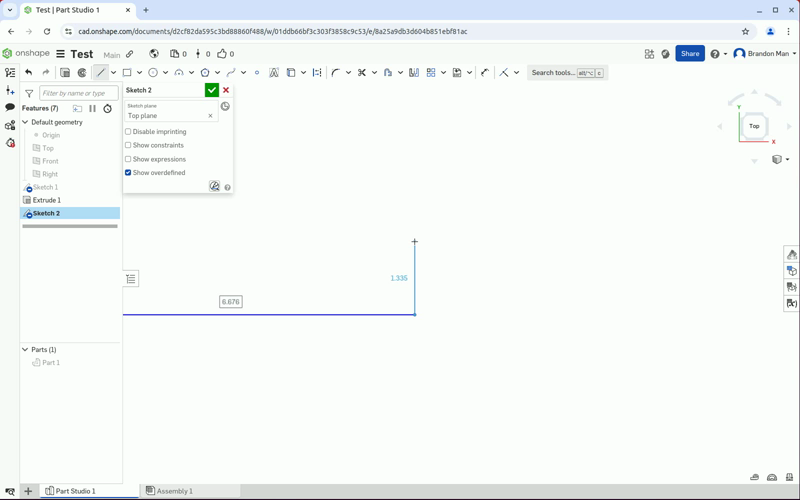
click(414, 241)
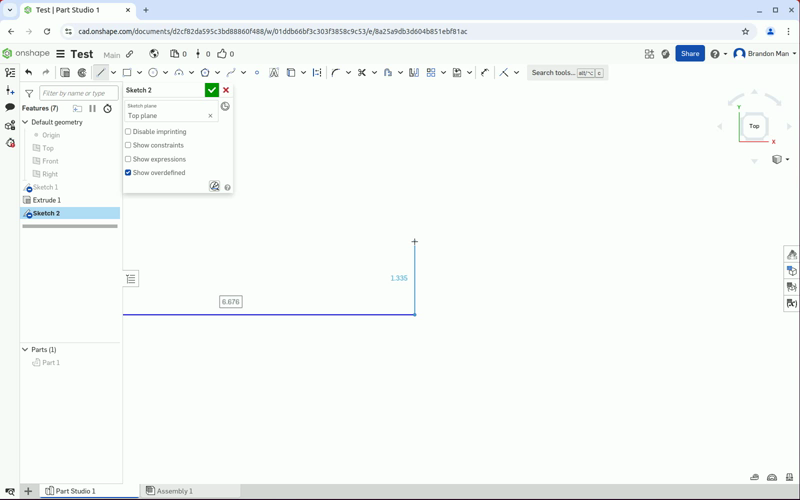
scroll(-6)
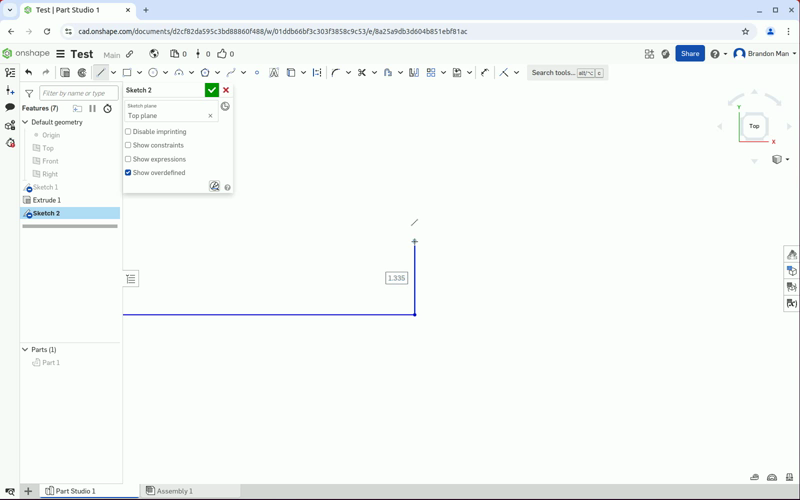
scroll(-6)
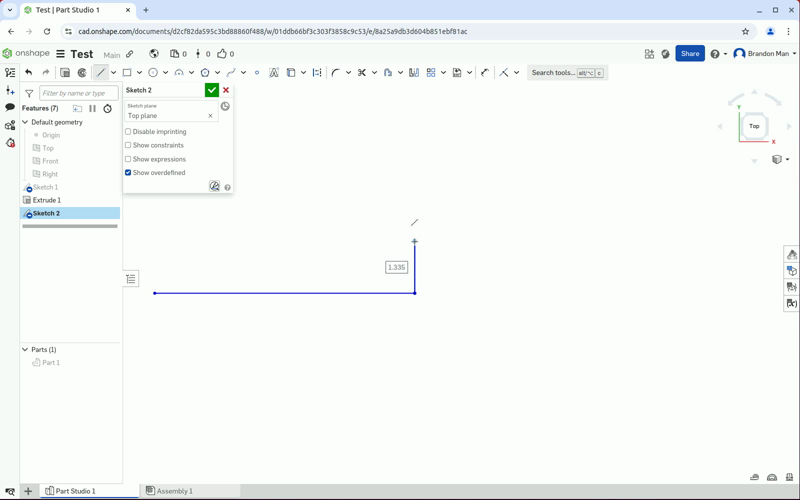
scroll(-6)
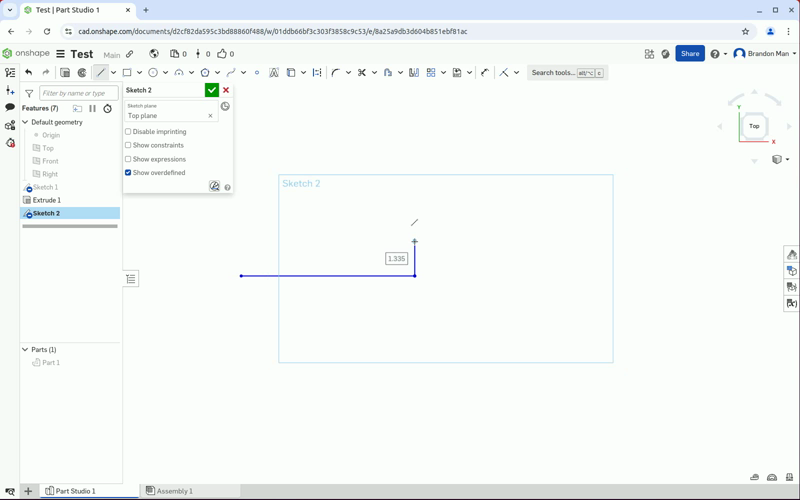
scroll(-6)
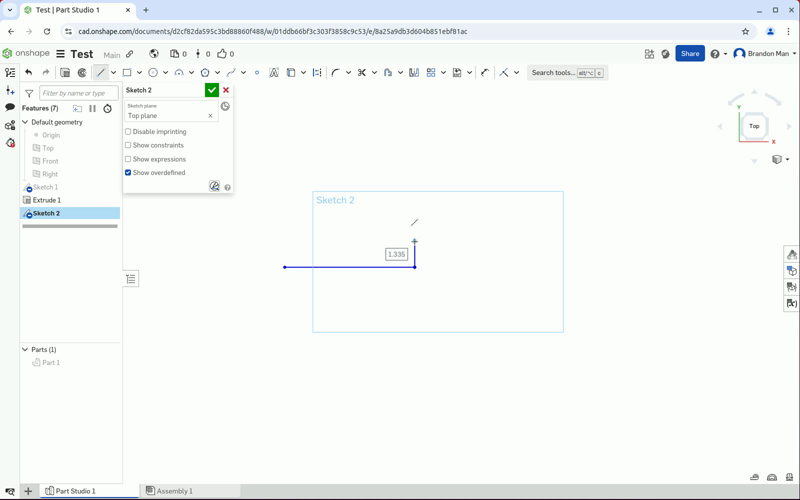
scroll(-6)
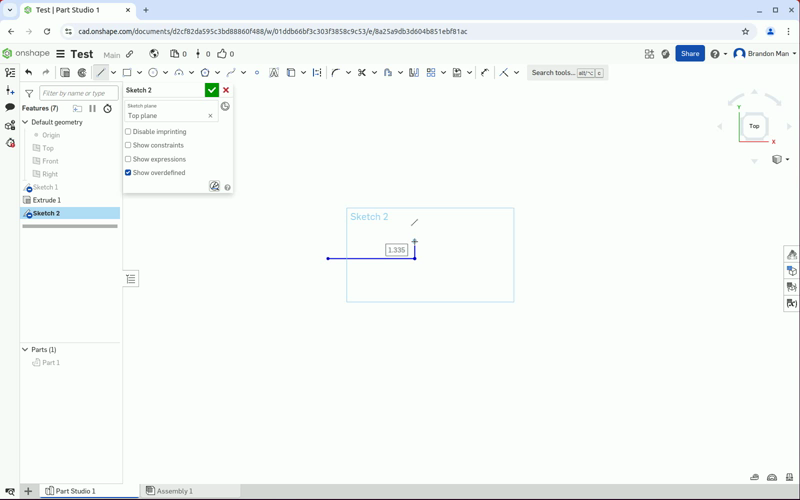
scroll(-6)
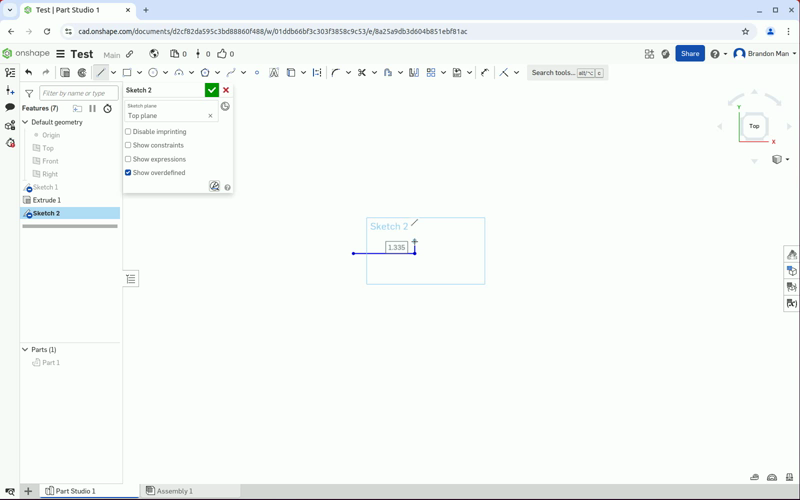
scroll(-6)
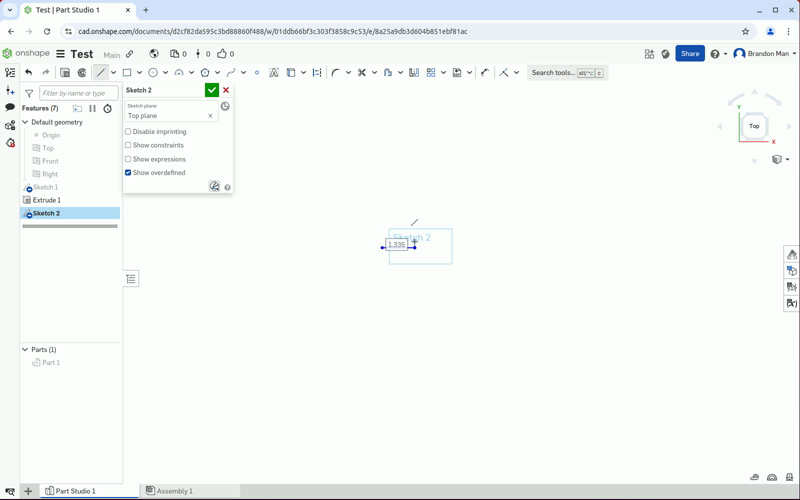
key_up(shift)
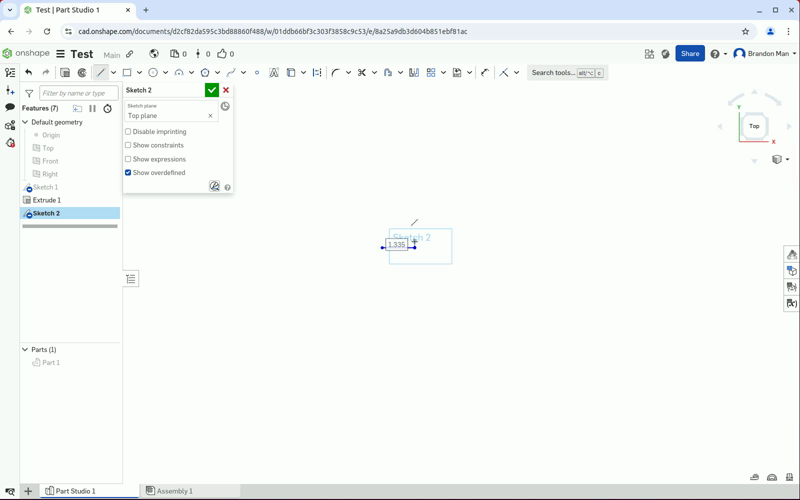
key_down(shift)
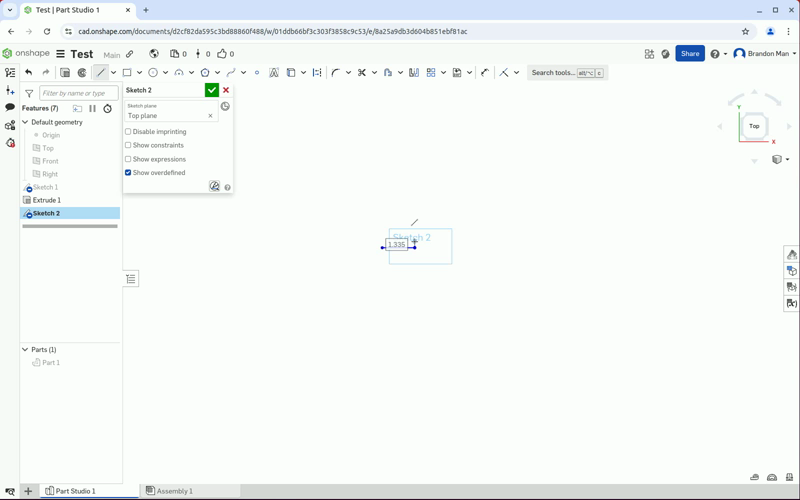
mouse_move(444, 241)
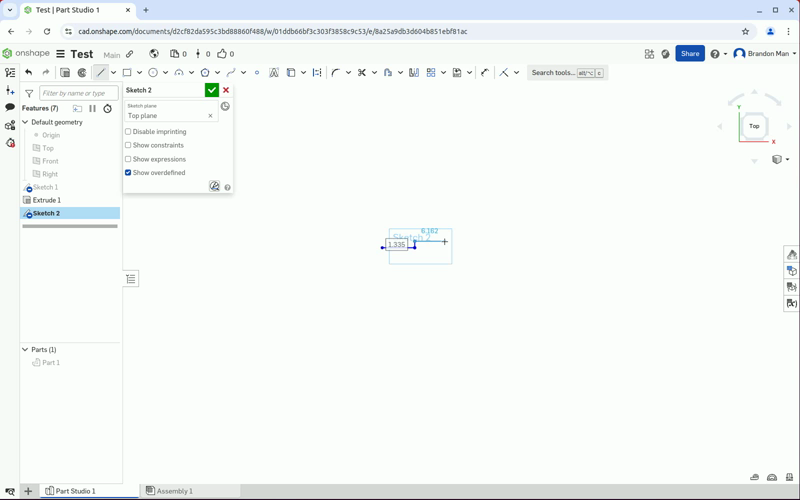
mouse_move(382, 241)
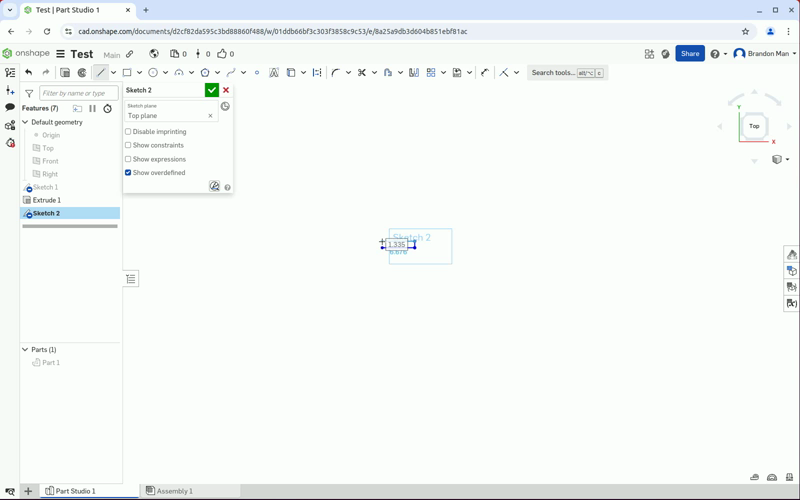
click(382, 241)
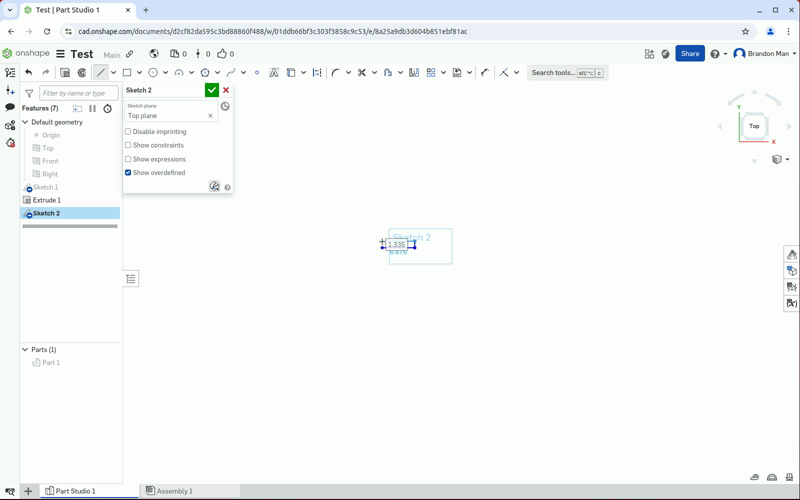
key_up(shift)
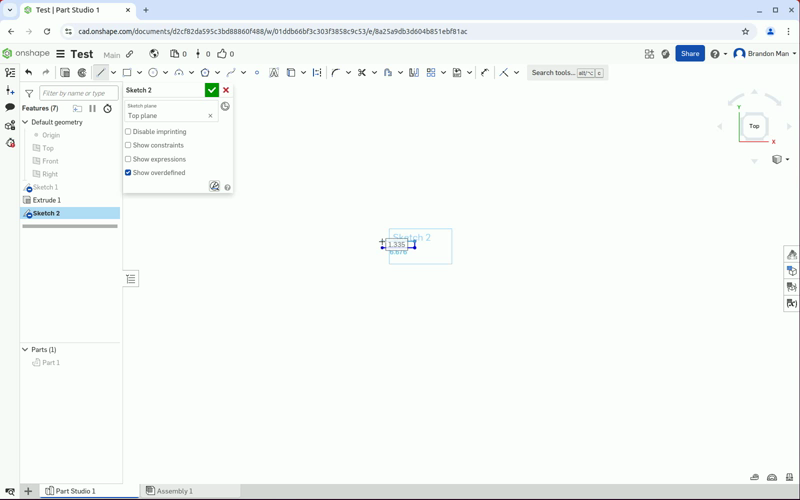
mouse_move(412, 241)
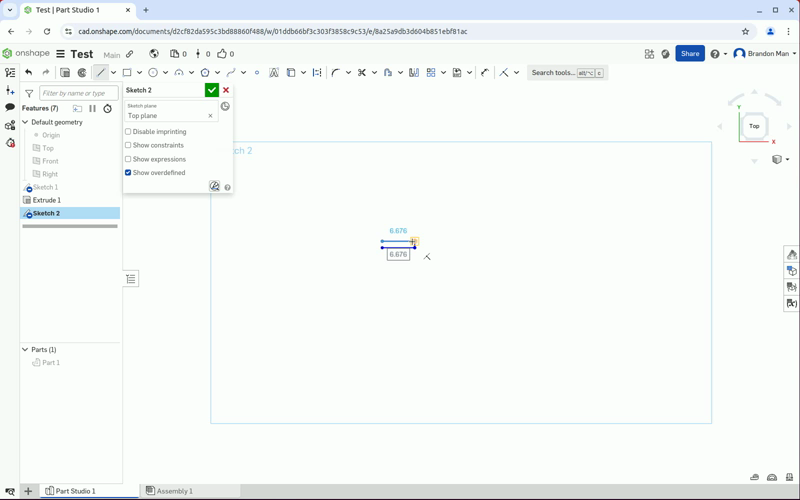
key_down(shift)
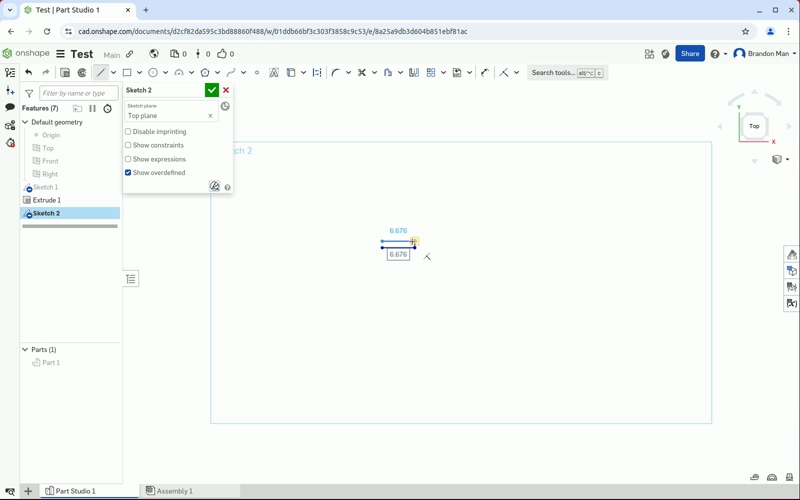
mouse_move(382, 247)
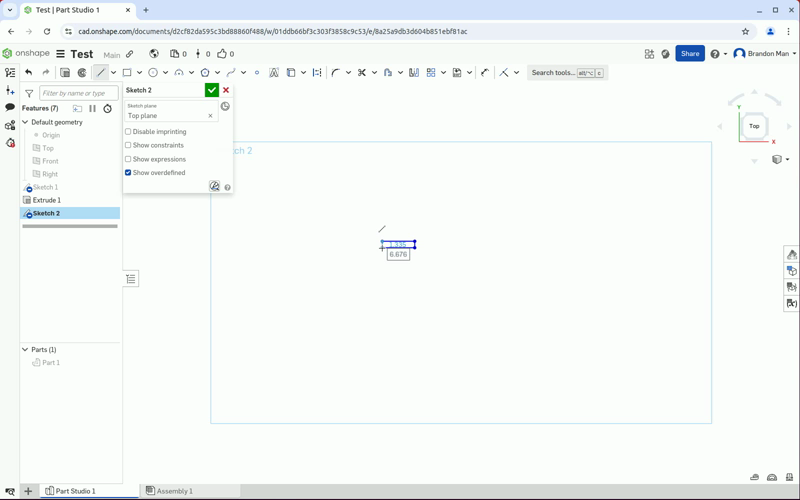
scroll(6)
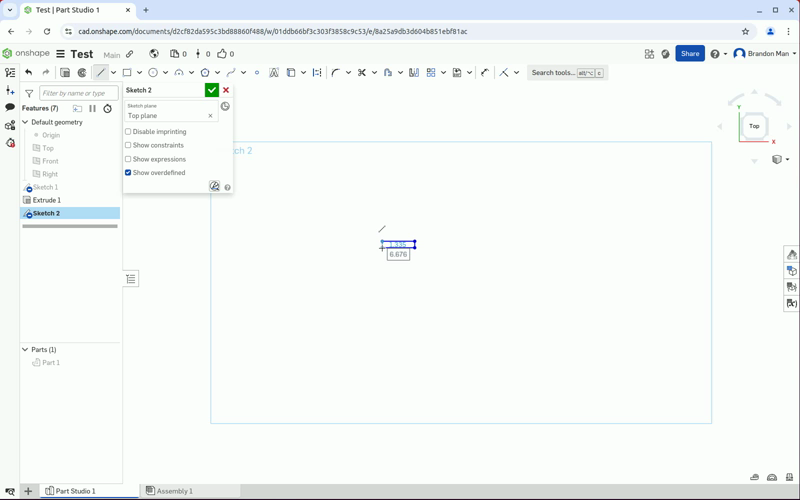
scroll(6)
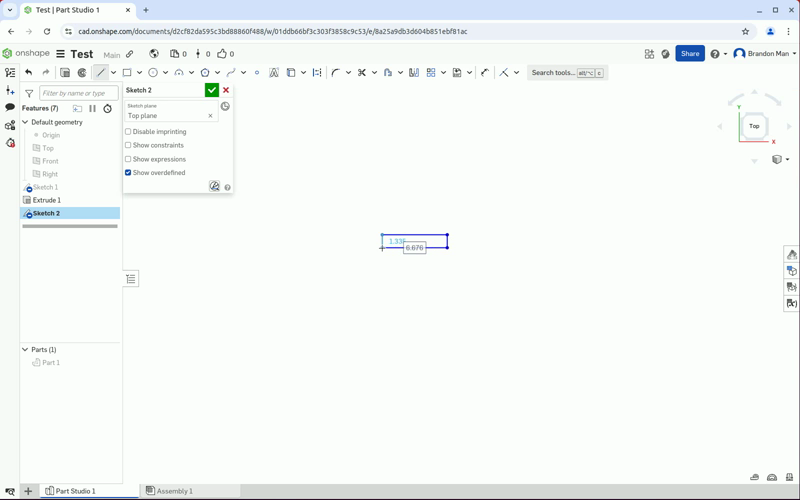
scroll(6)
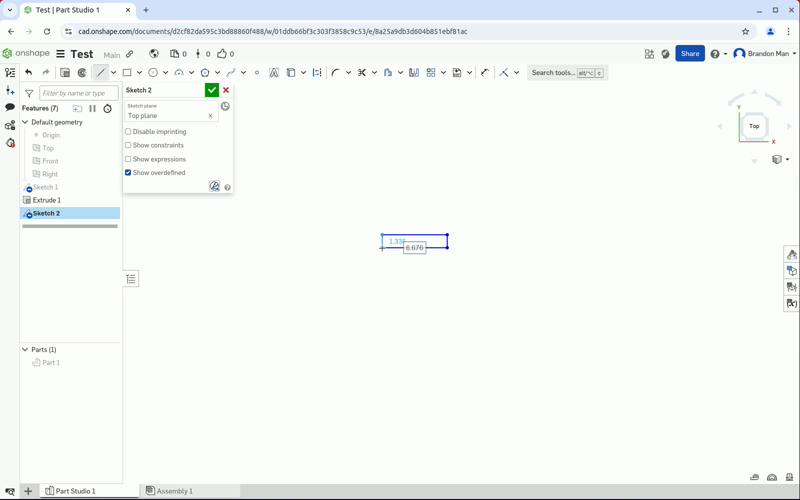
scroll(6)
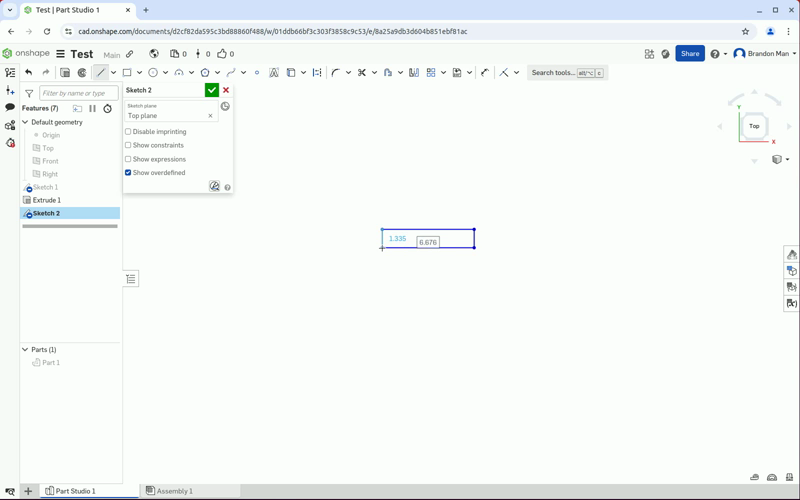
scroll(6)
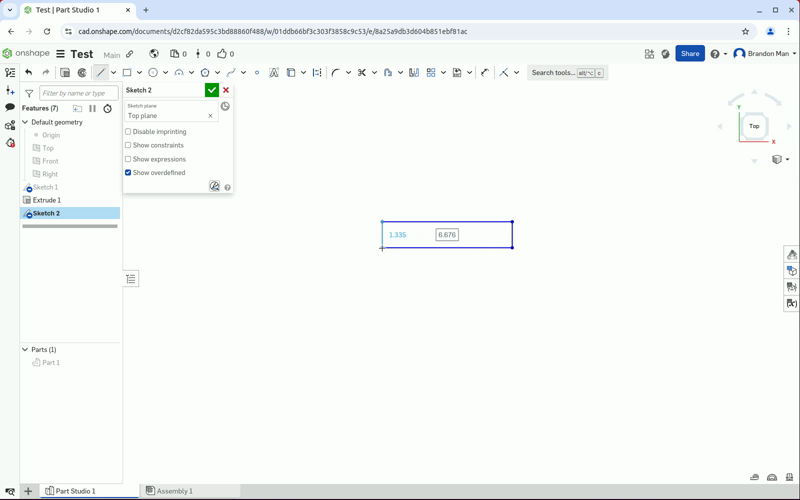
scroll(6)
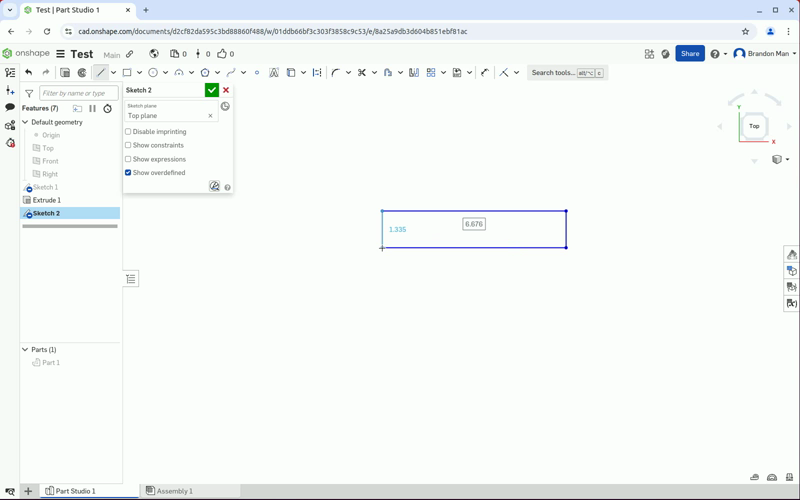
scroll(6)
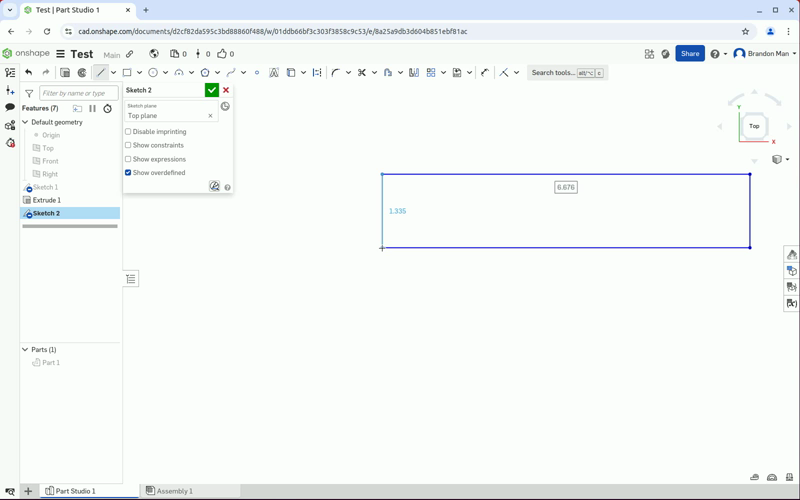
key_up(shift)
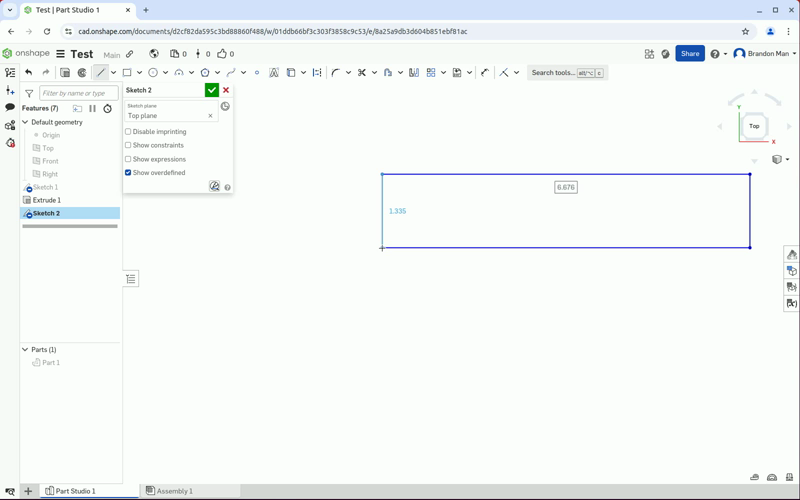
click(382, 247)
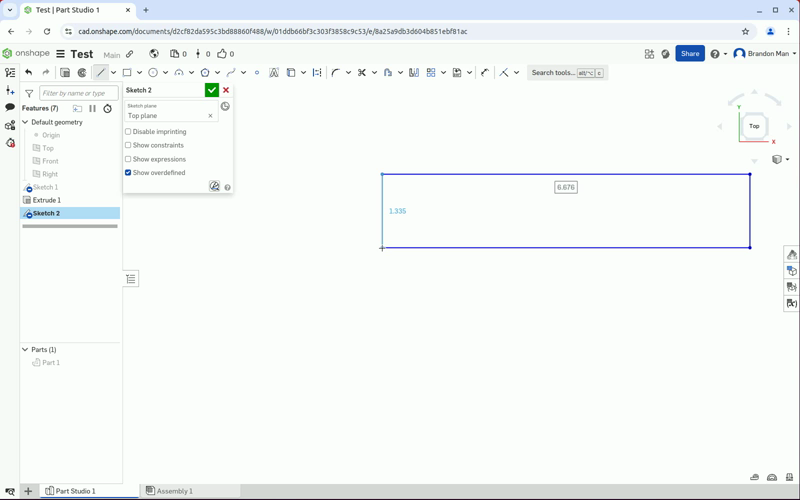
scroll(-6)
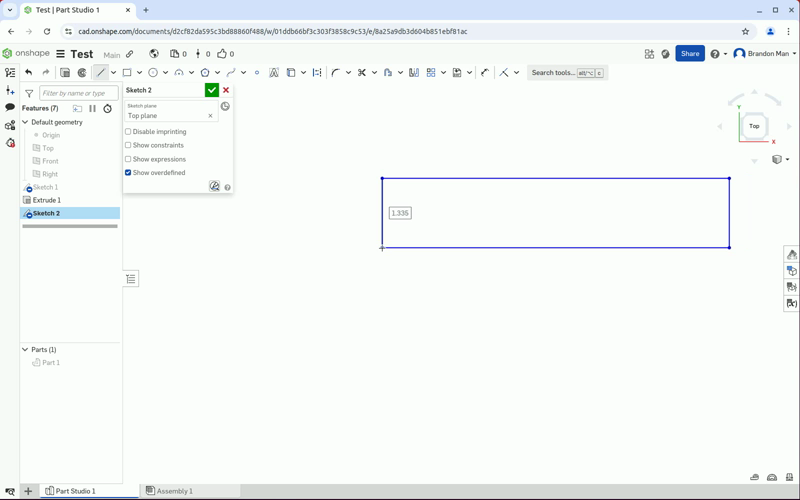
scroll(-6)
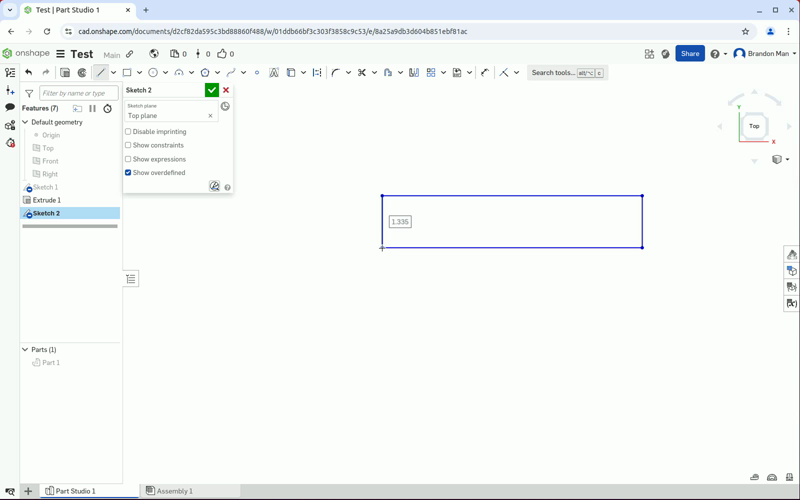
scroll(-6)
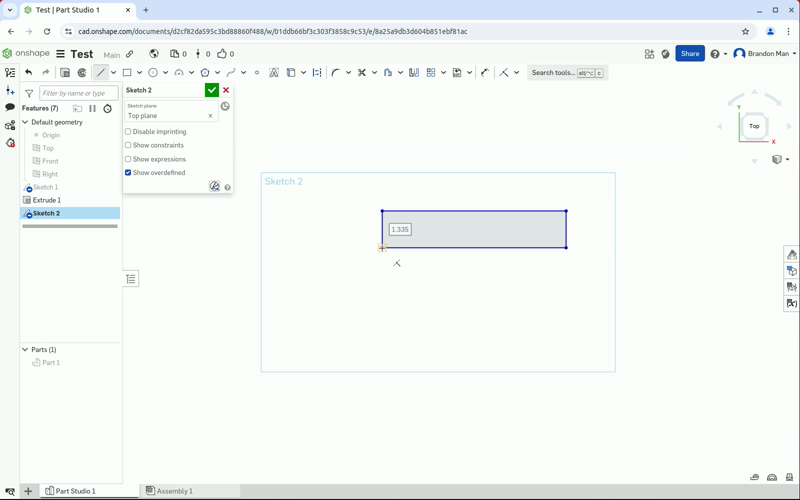
scroll(-6)
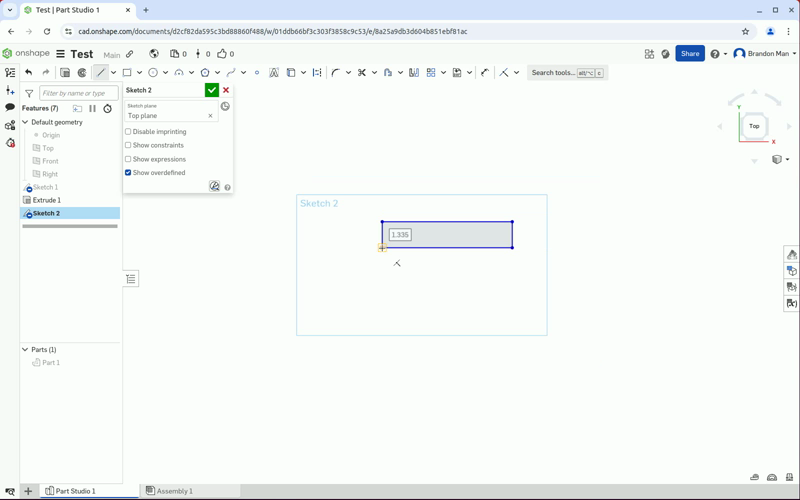
scroll(-6)
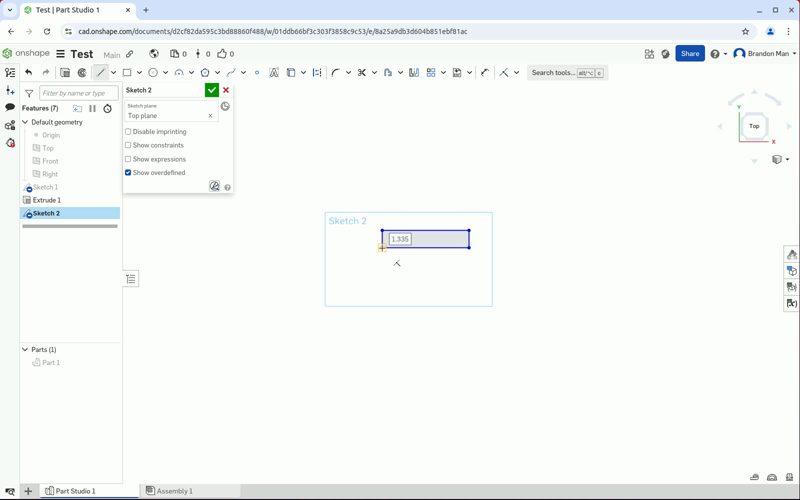
scroll(-6)
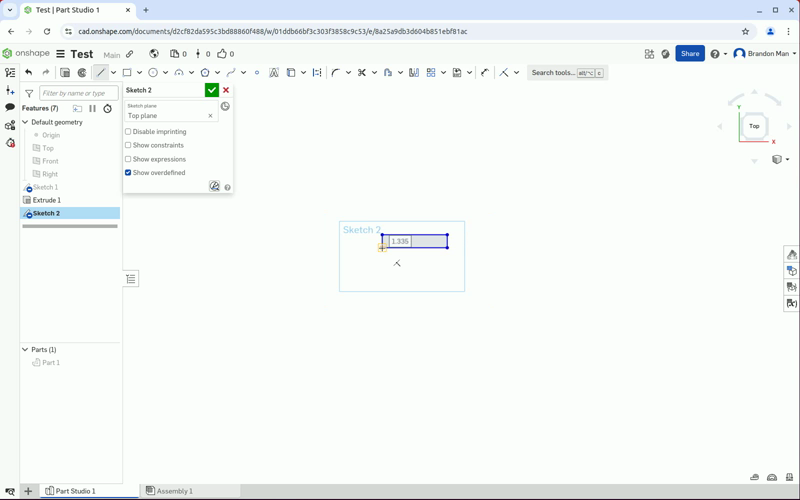
scroll(-6)
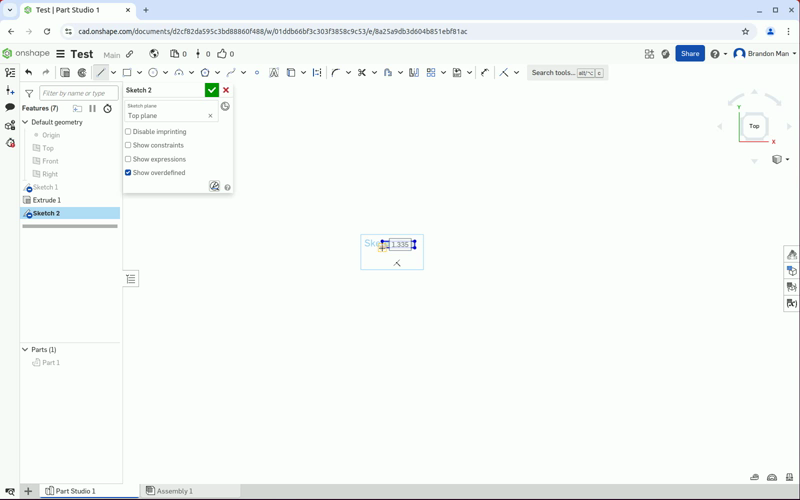
key(esc)
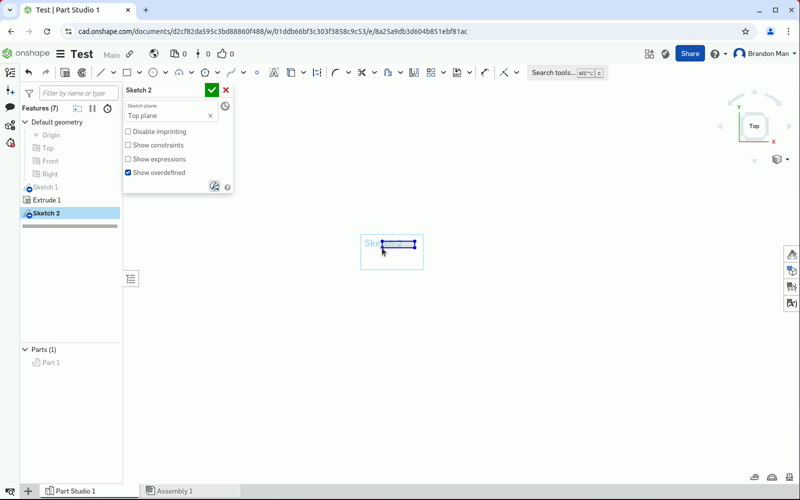
mouse_move(386, 245)
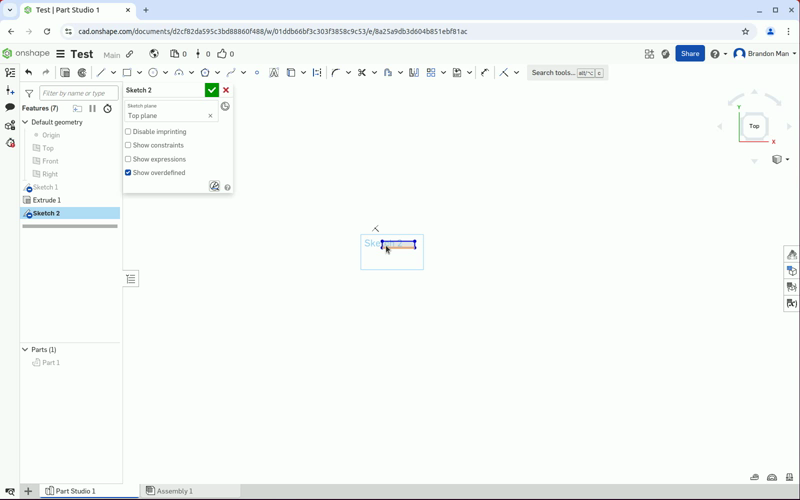
scroll(6)
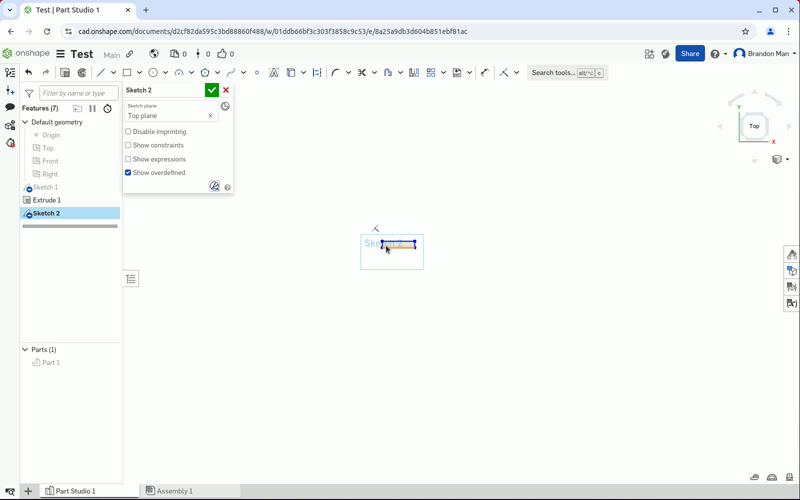
scroll(6)
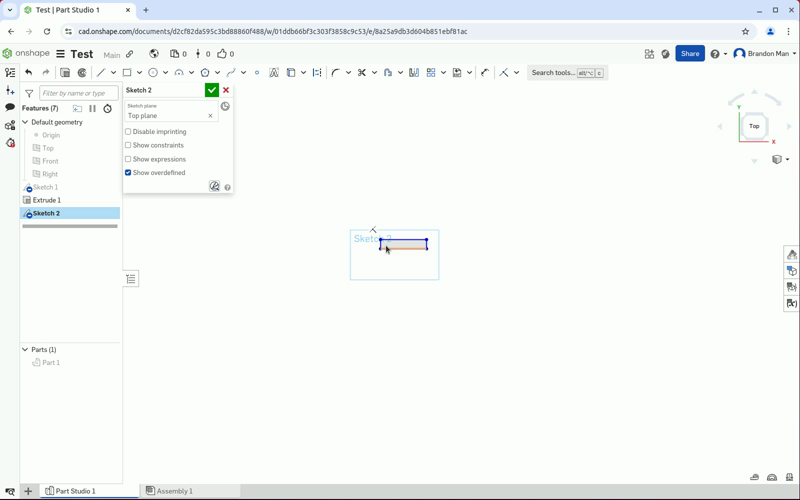
scroll(6)
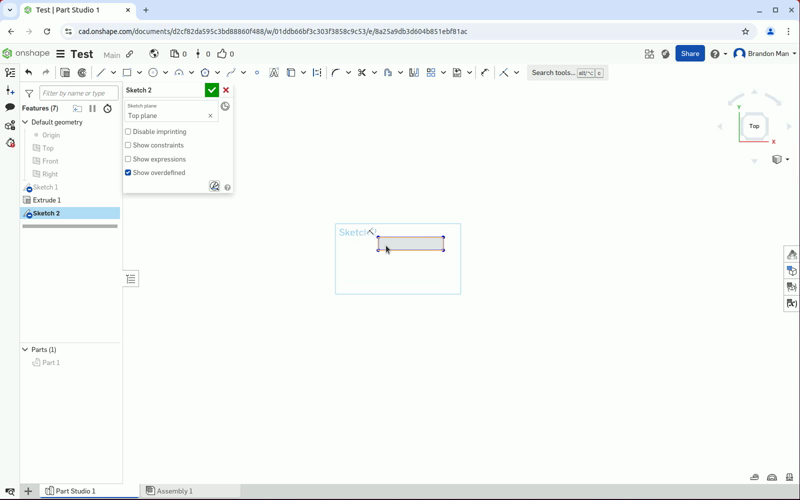
scroll(6)
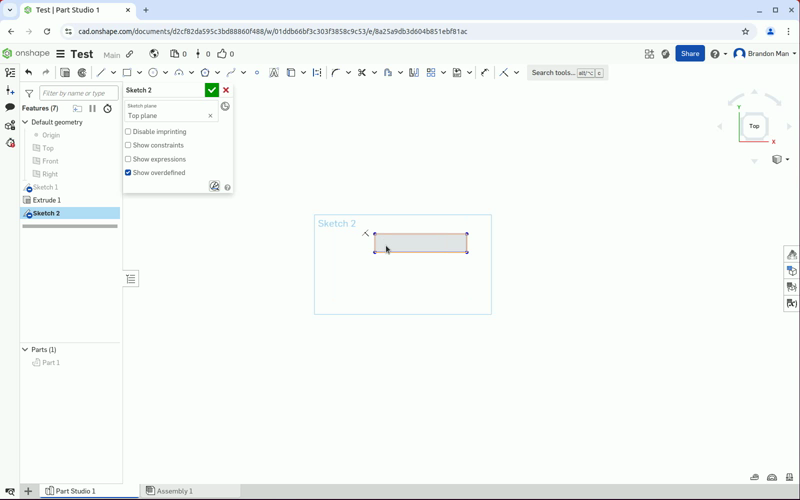
scroll(6)
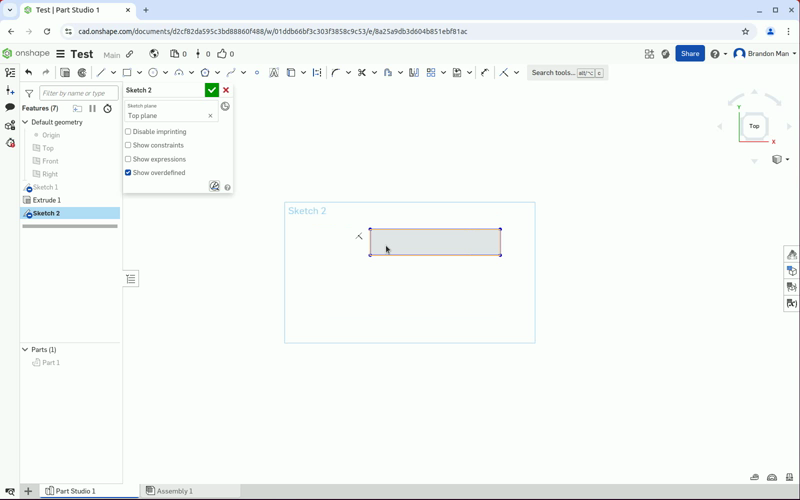
scroll(6)
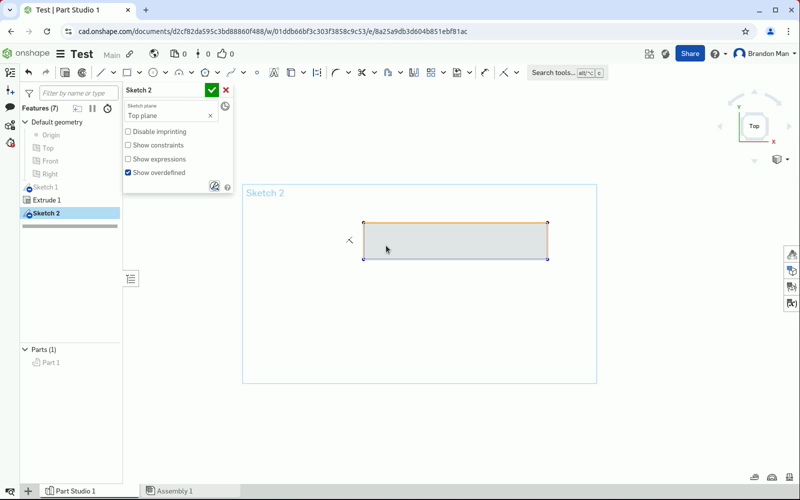
scroll(6)
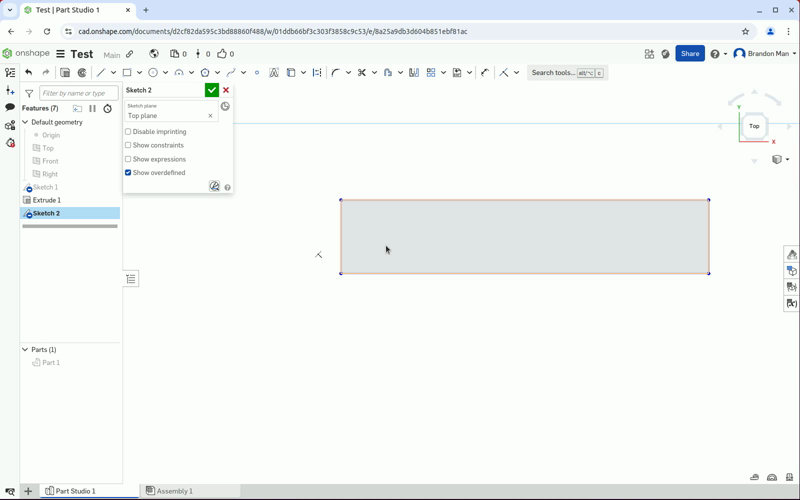
click(386, 245)
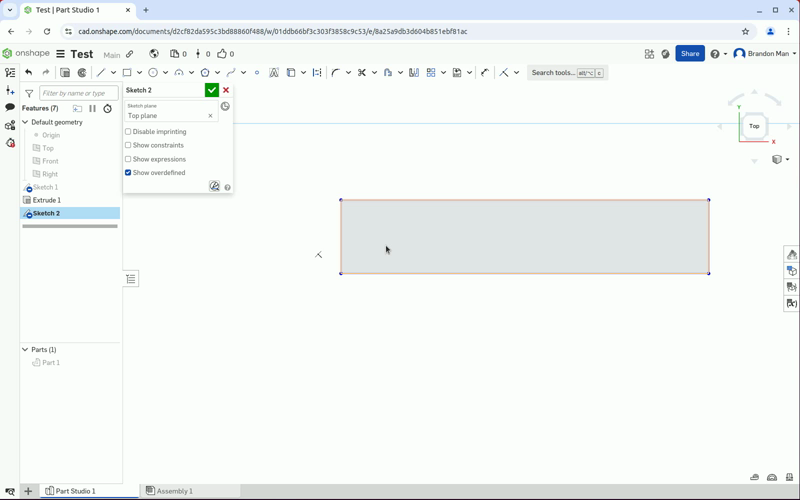
scroll(-6)
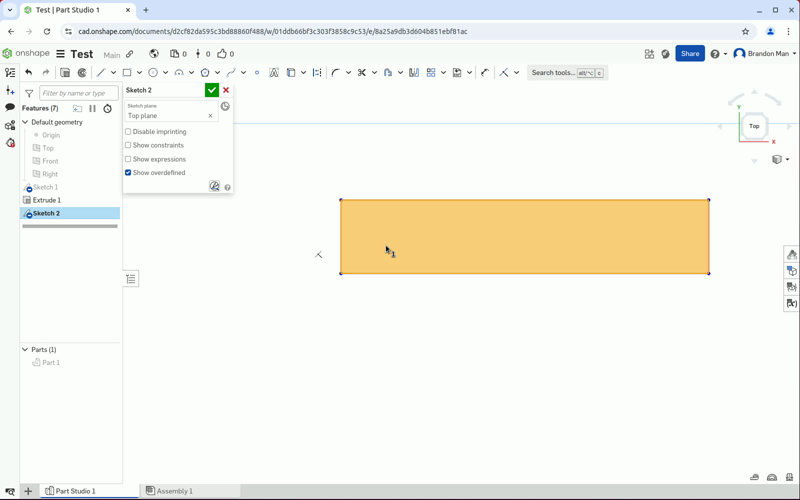
scroll(-6)
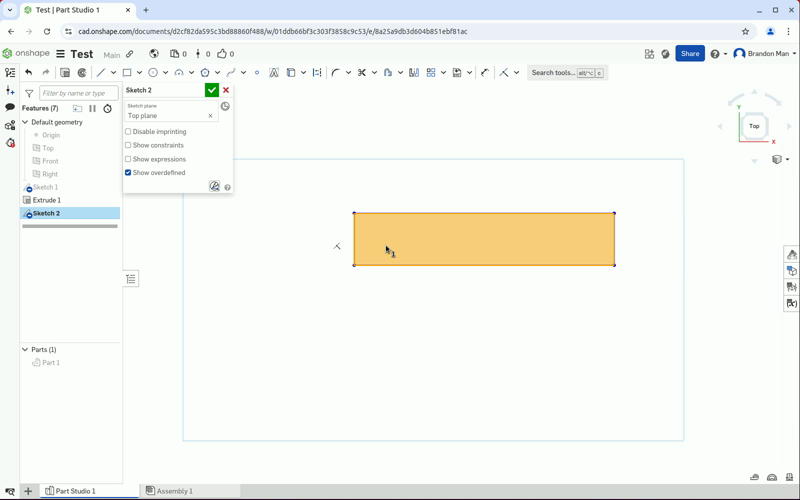
scroll(-6)
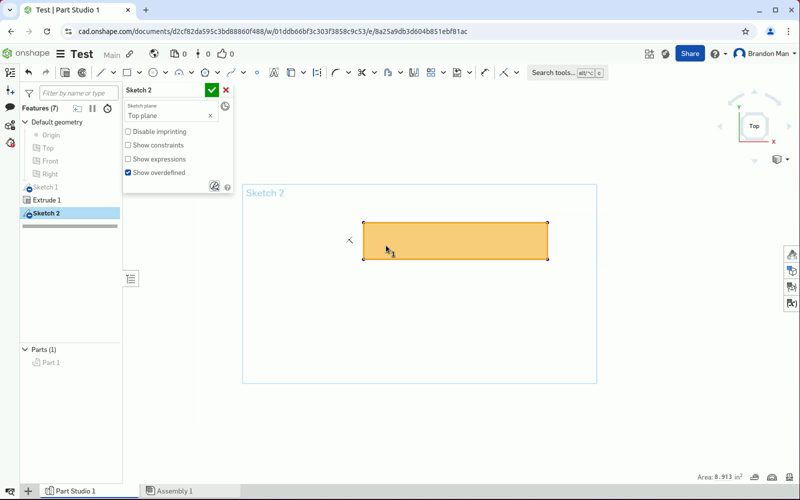
scroll(-6)
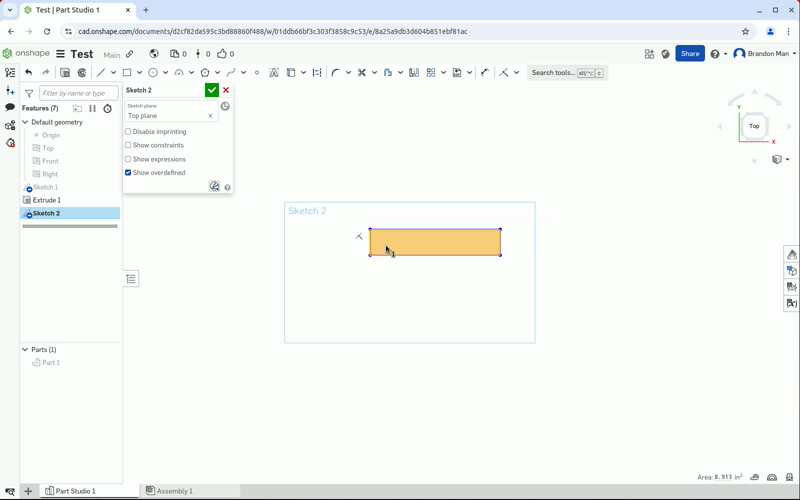
scroll(-6)
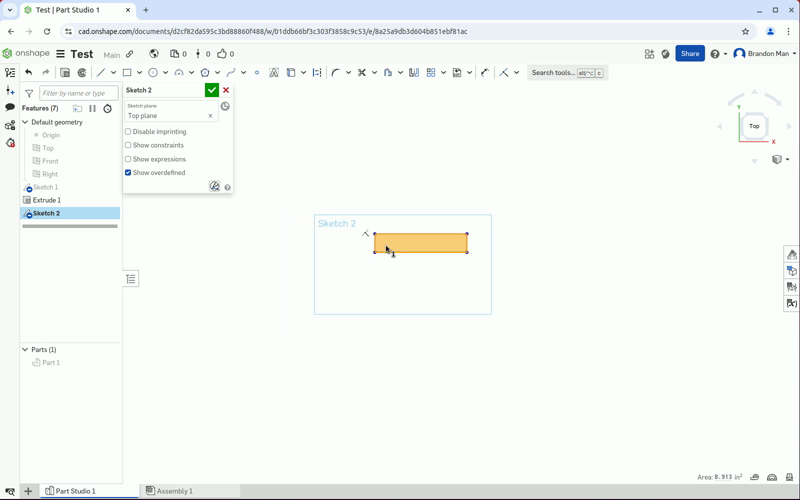
scroll(-6)
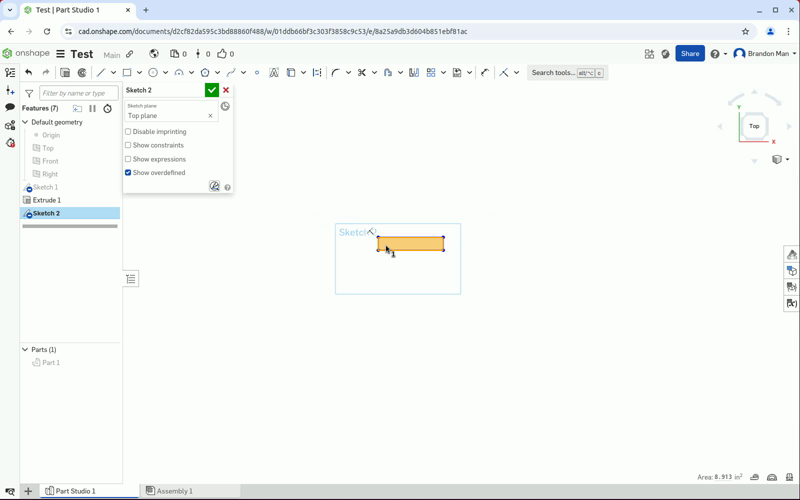
scroll(-6)
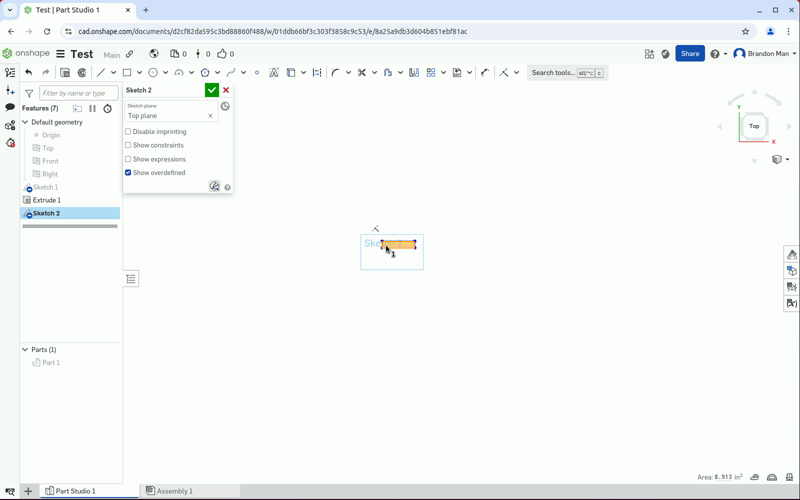
mouse_move(73, 352)
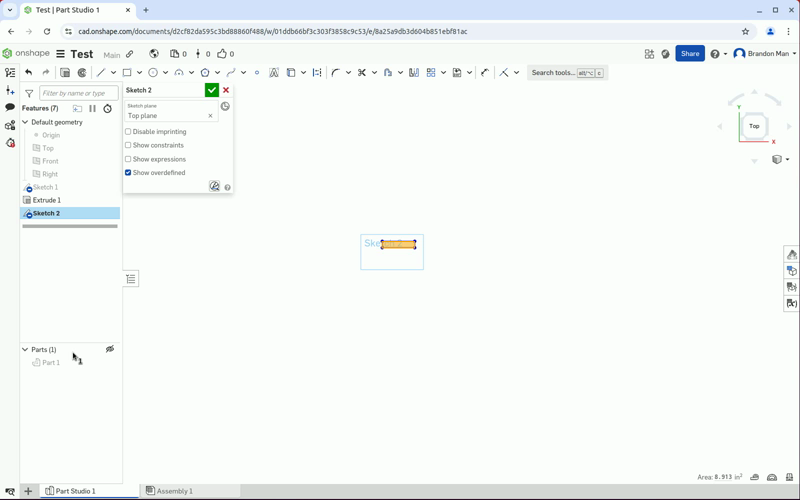
key(shift+y)
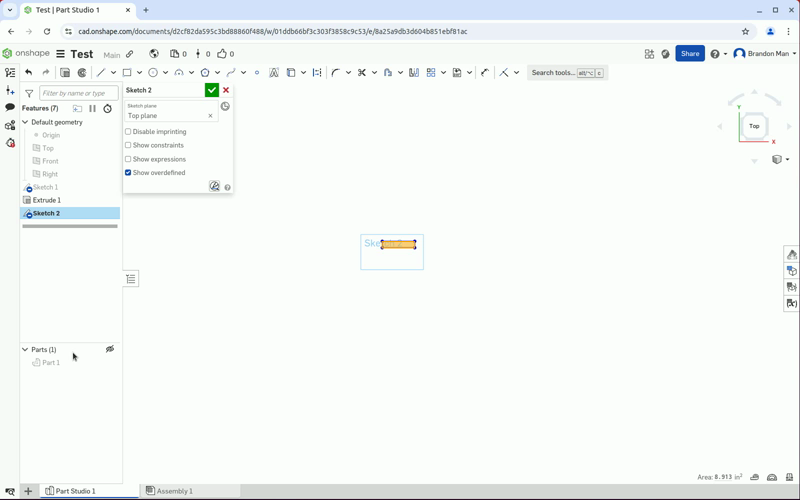
key(shift+e)
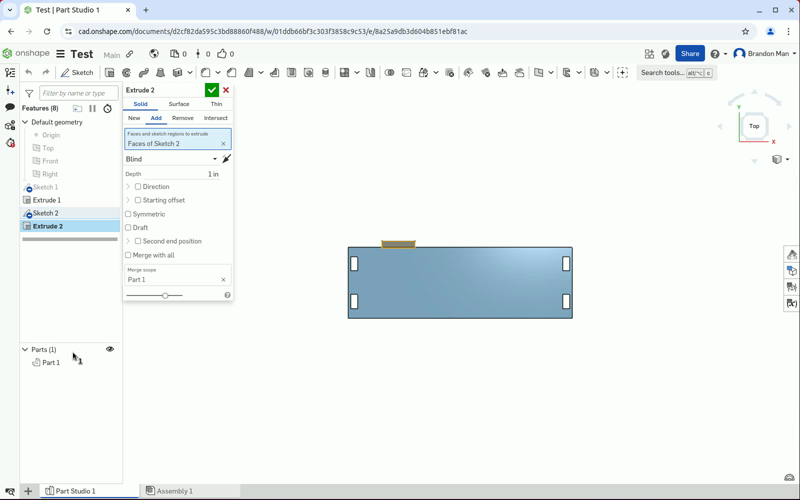
mouse_move(143, 106)
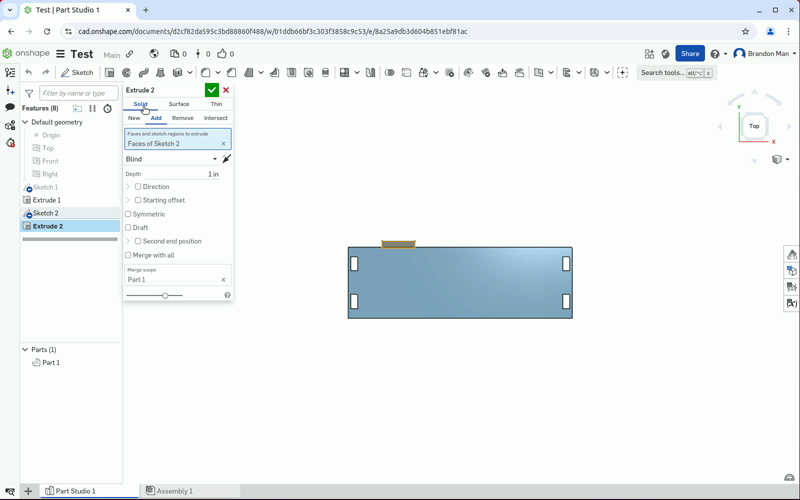
click(143, 106)
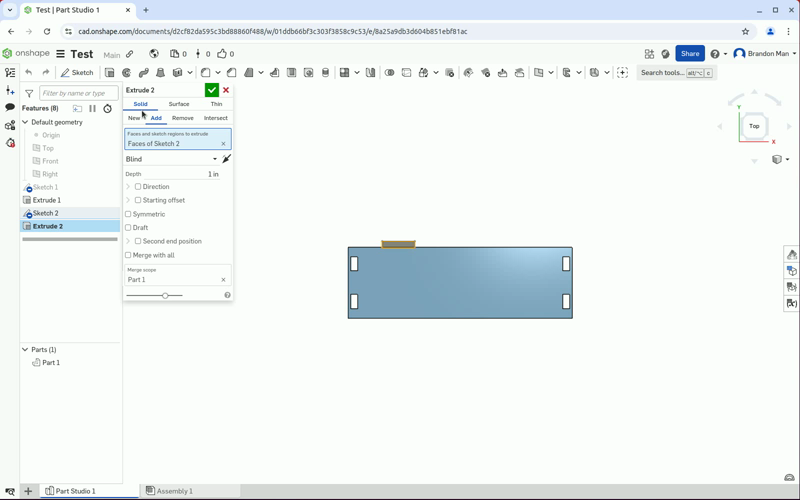
mouse_move(137, 120)
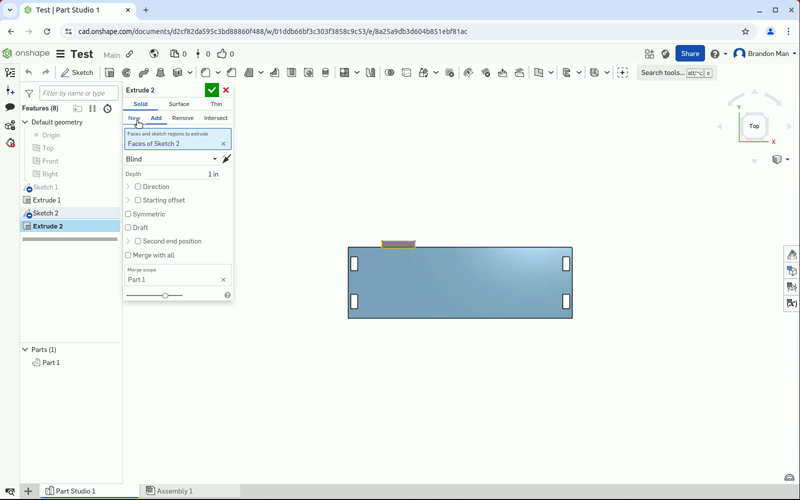
click(137, 120)
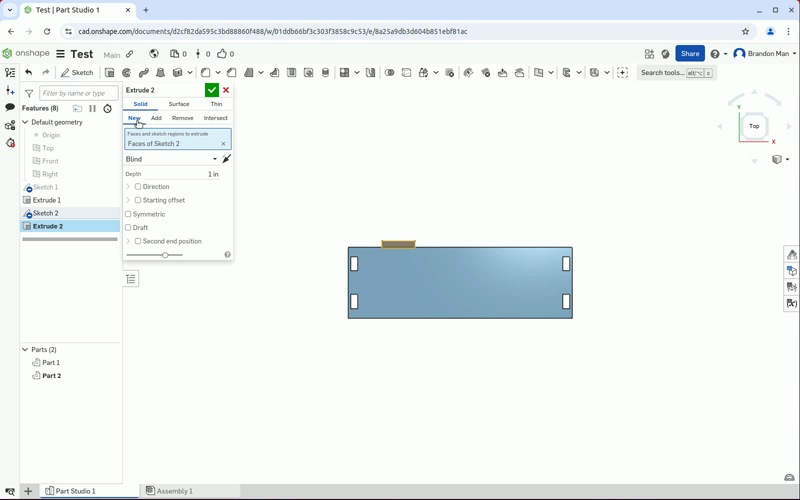
key(tab, 4)
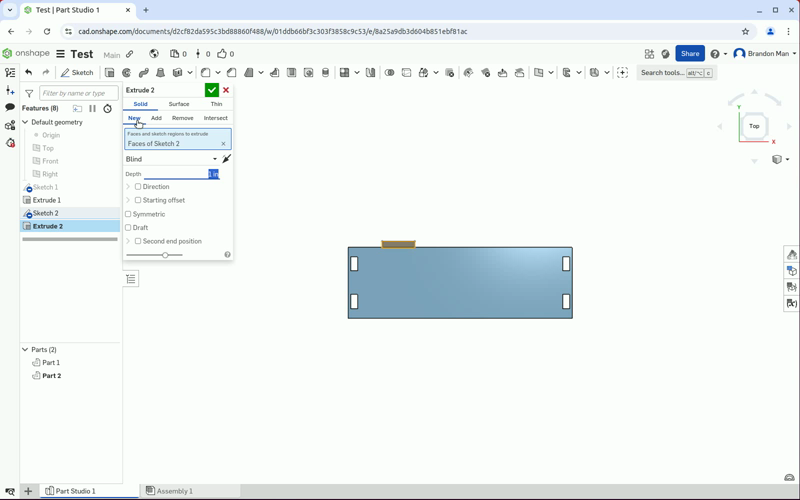
text(1.204)
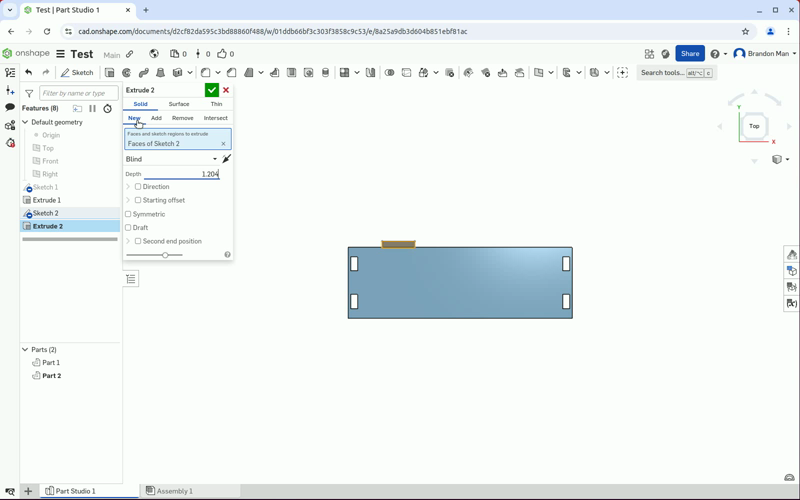
key(enter)
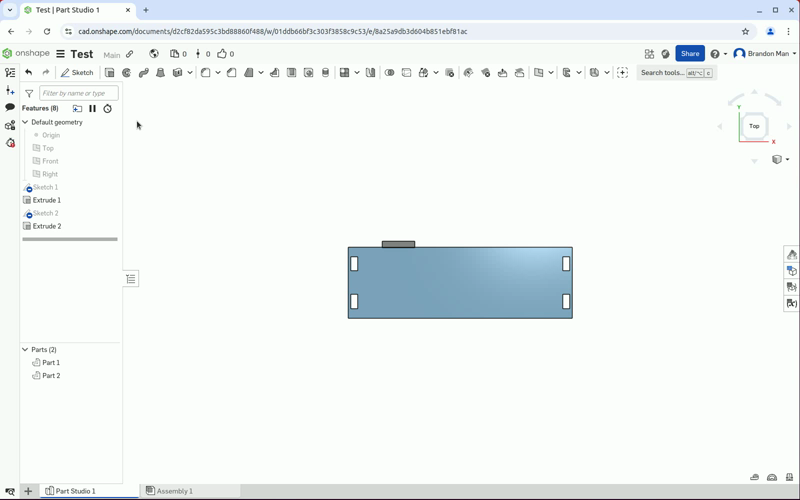
key(shift+h)
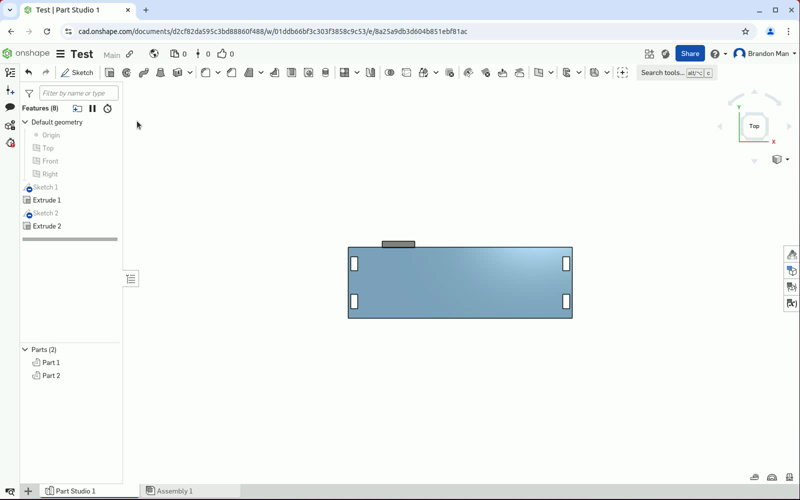
key(shift+h)
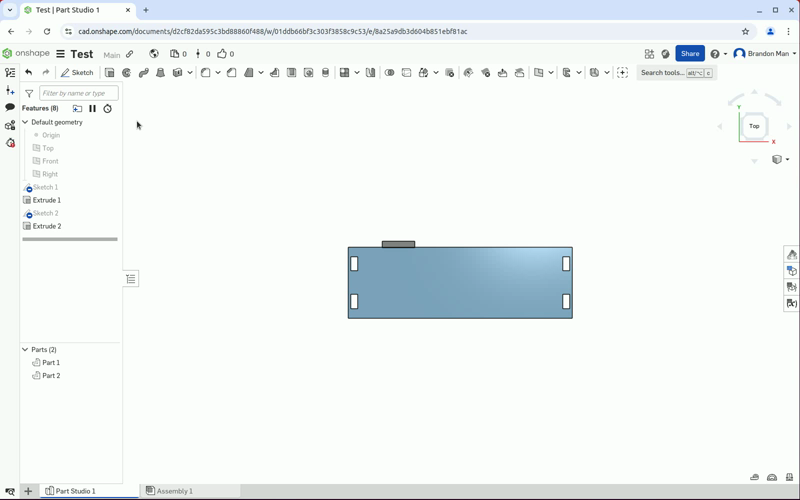
mouse_move(73, 189)
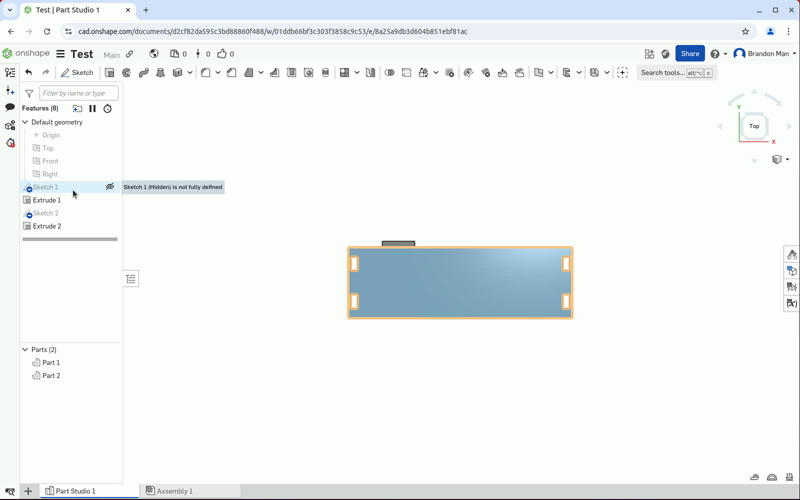
click(73, 189)
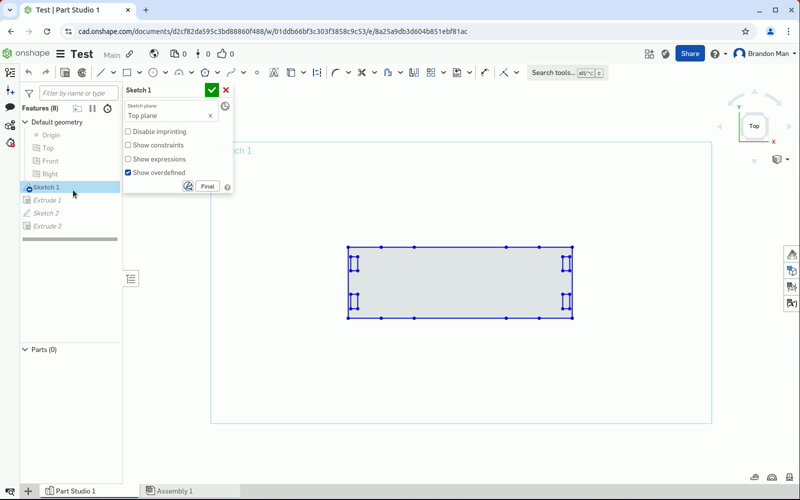
mouse_move(229, 92)
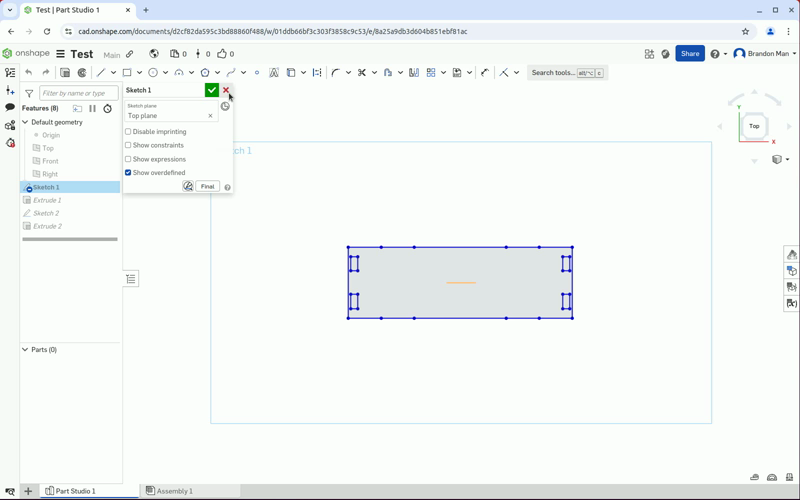
click(229, 92)
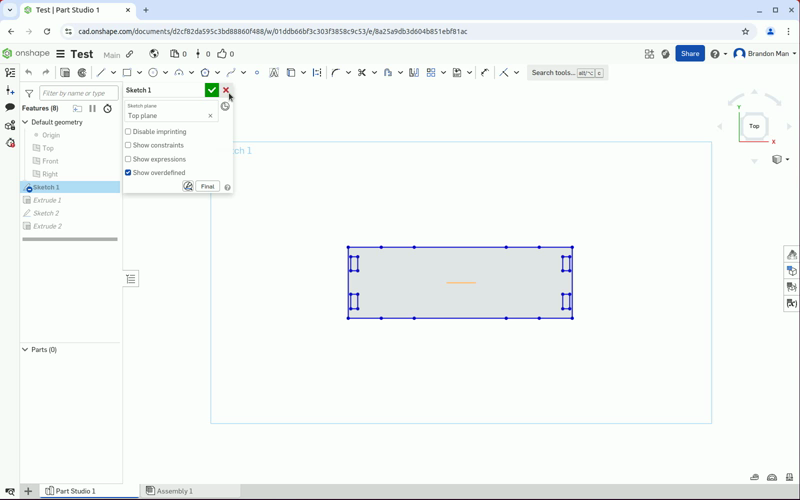
key(shift+s)
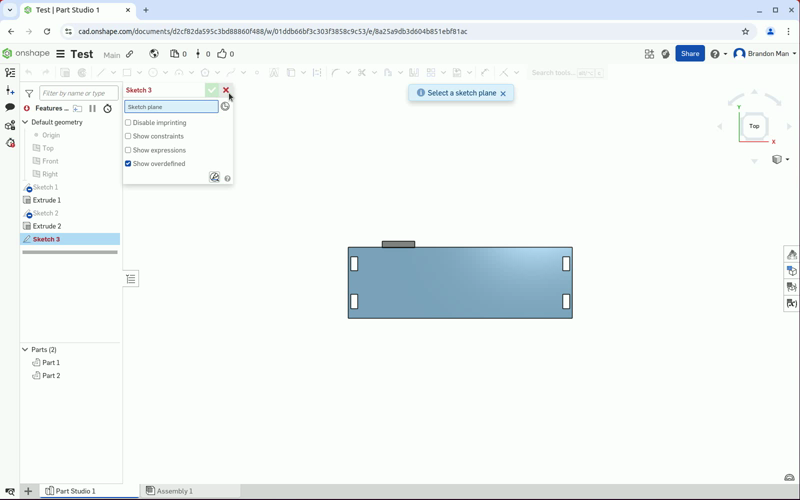
mouse_move(73, 150)
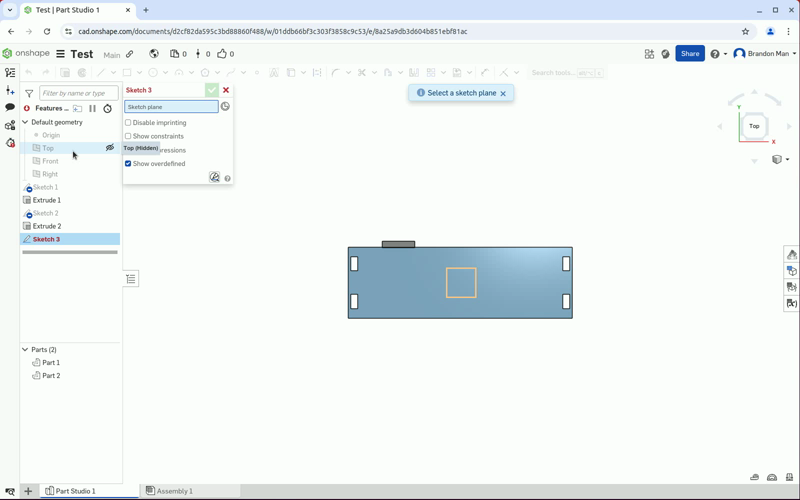
click(73, 150)
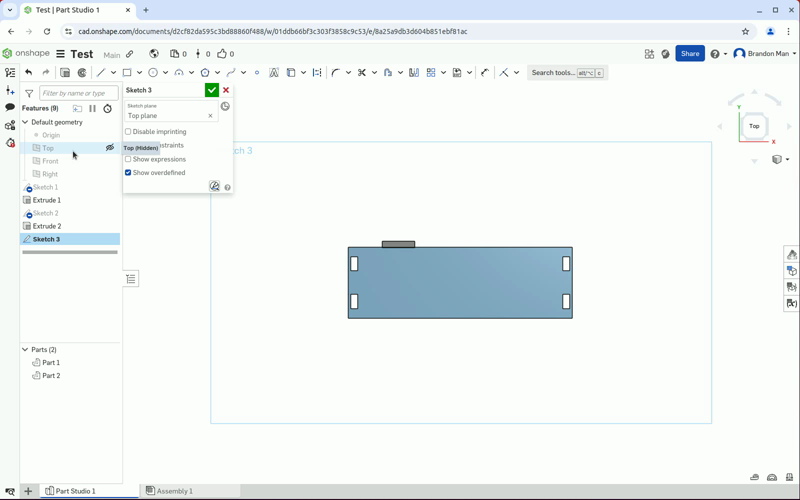
mouse_move(73, 352)
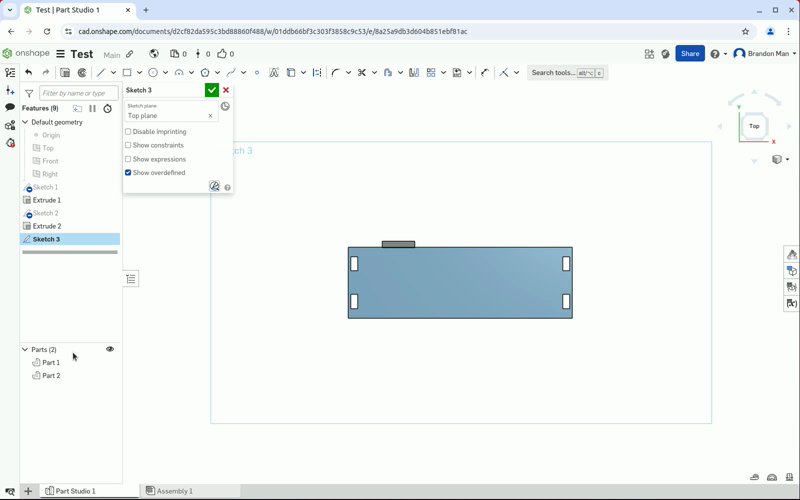
key(y)
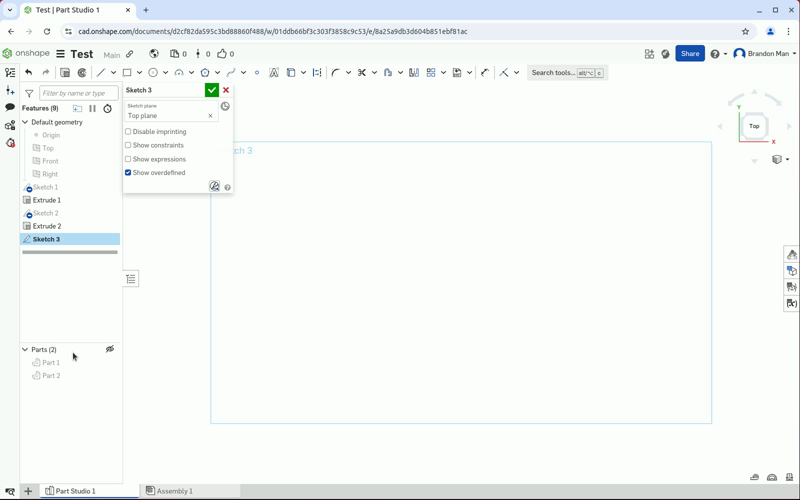
key(l)
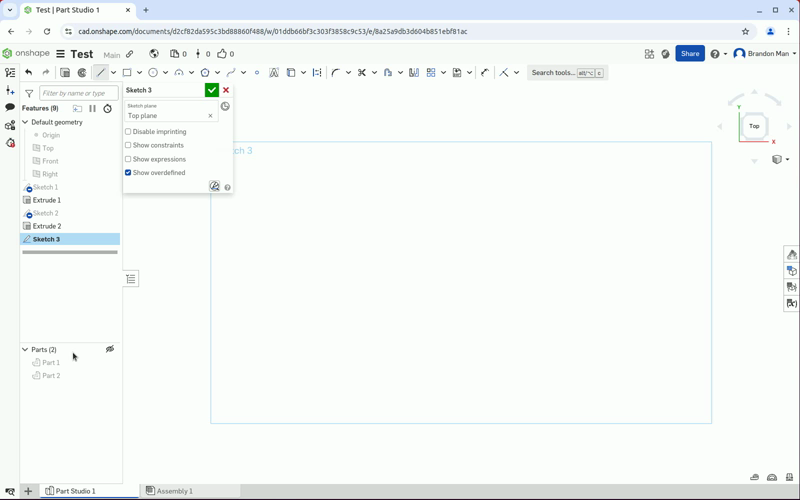
key_down(shift)
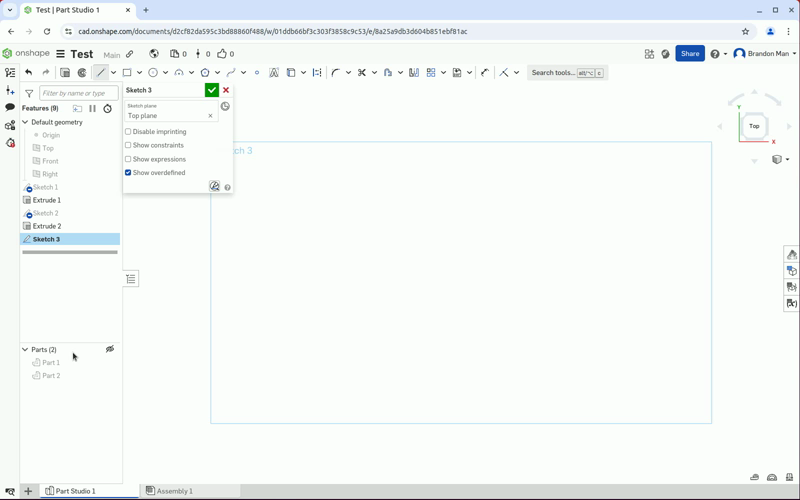
mouse_move(506, 247)
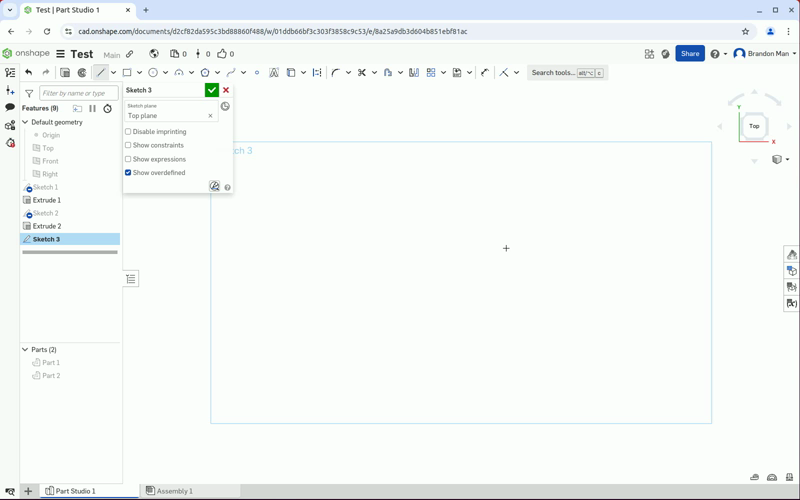
click(506, 247)
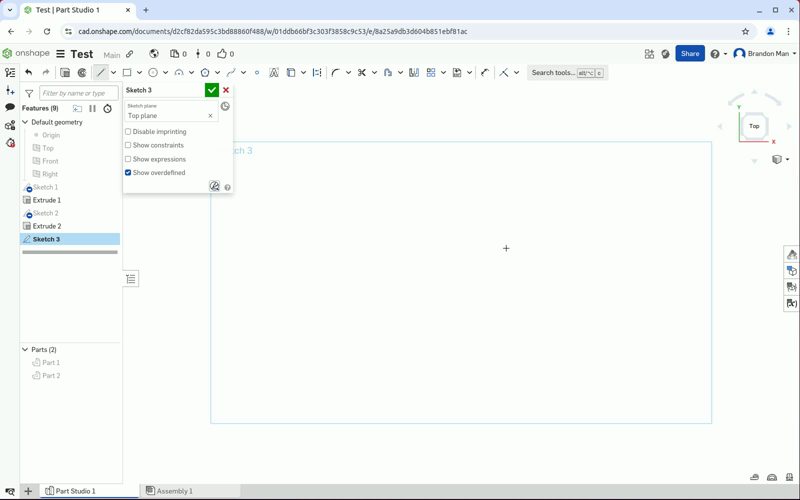
key_up(shift)
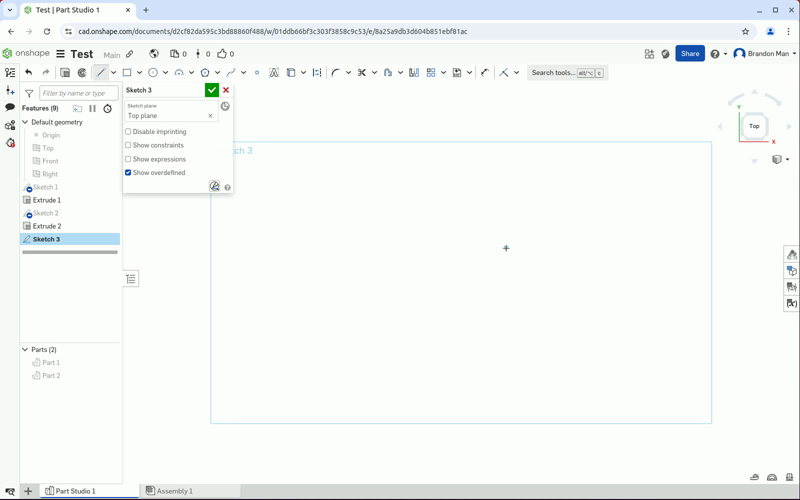
key_down(shift)
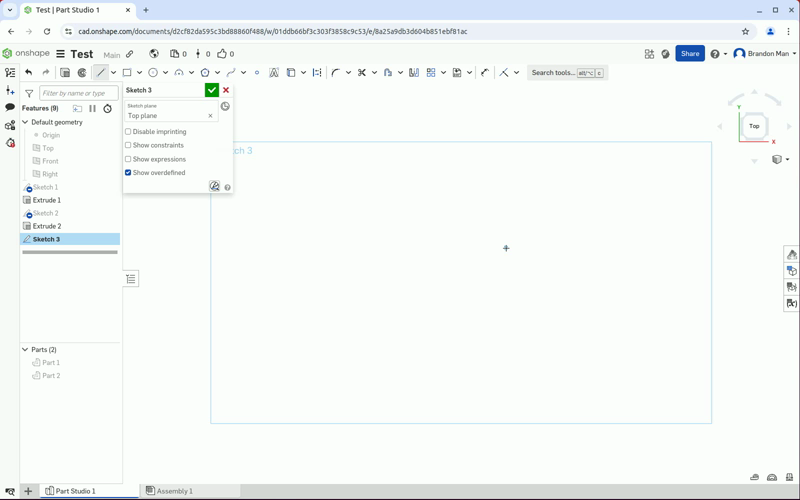
mouse_move(536, 247)
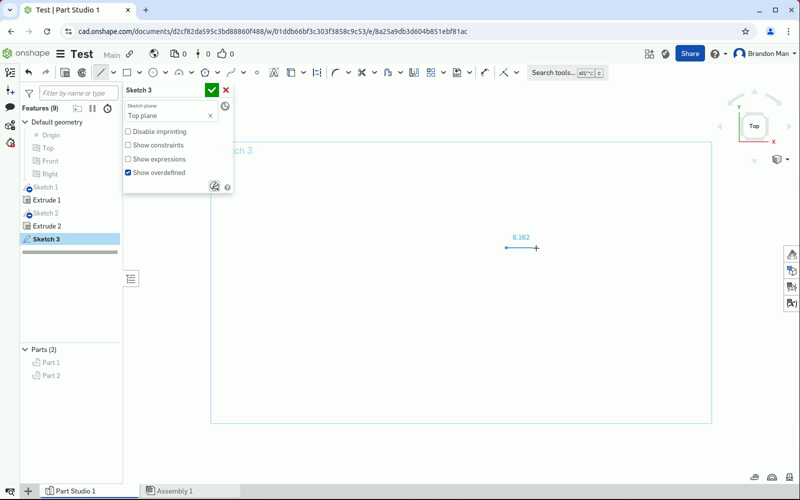
mouse_move(539, 247)
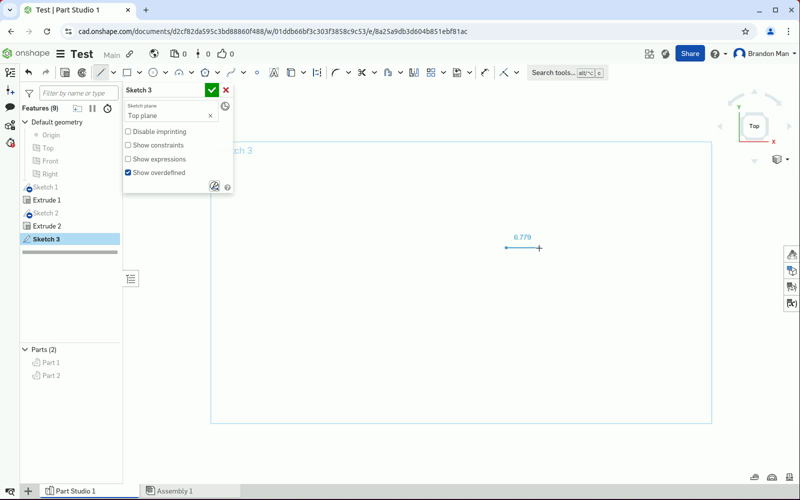
click(539, 247)
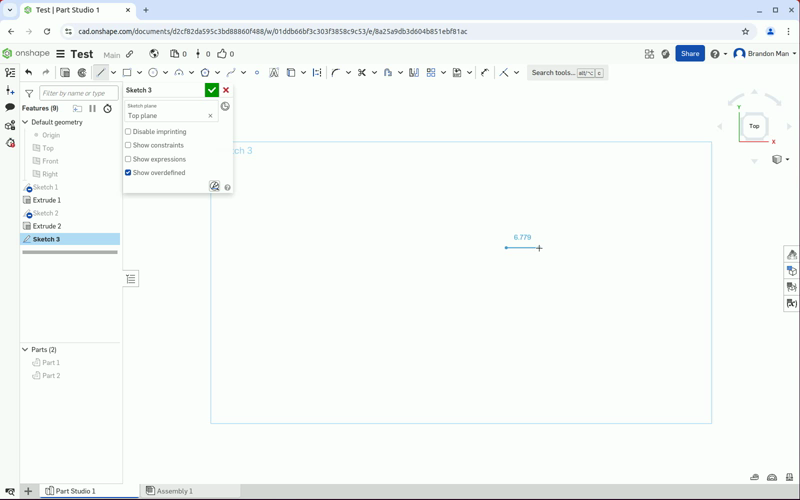
key_up(shift)
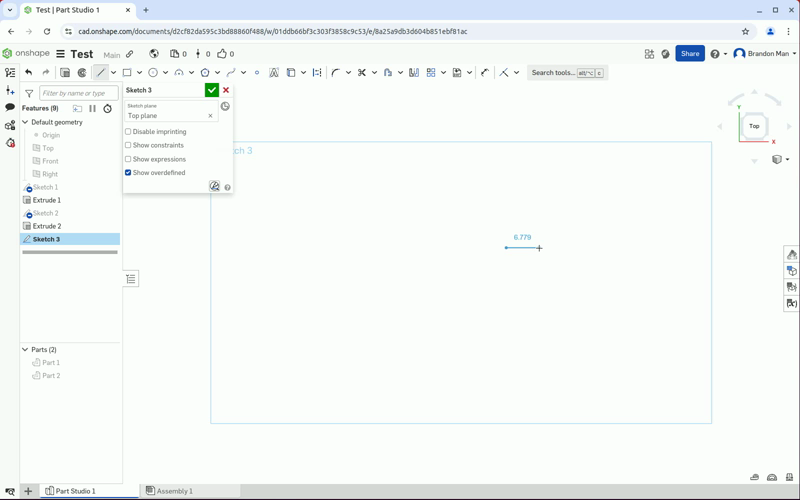
key_down(shift)
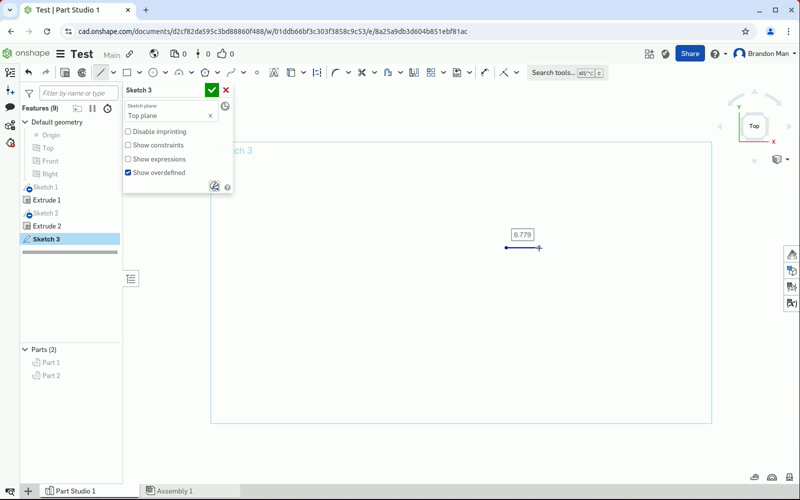
mouse_move(569, 247)
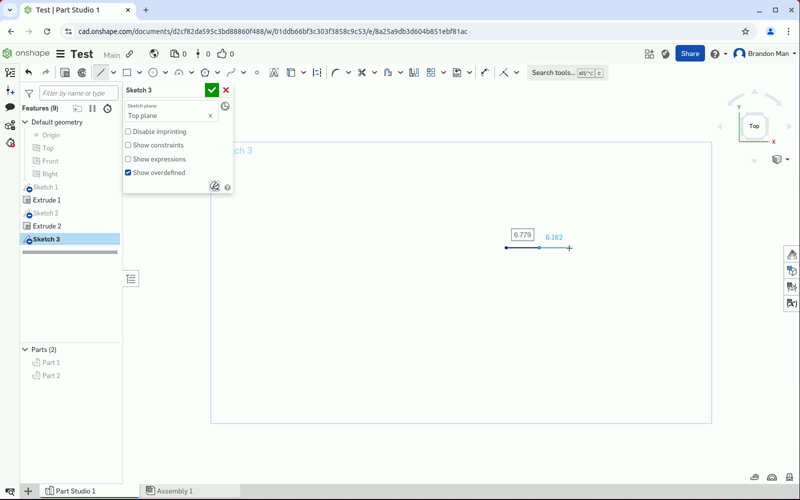
mouse_move(539, 241)
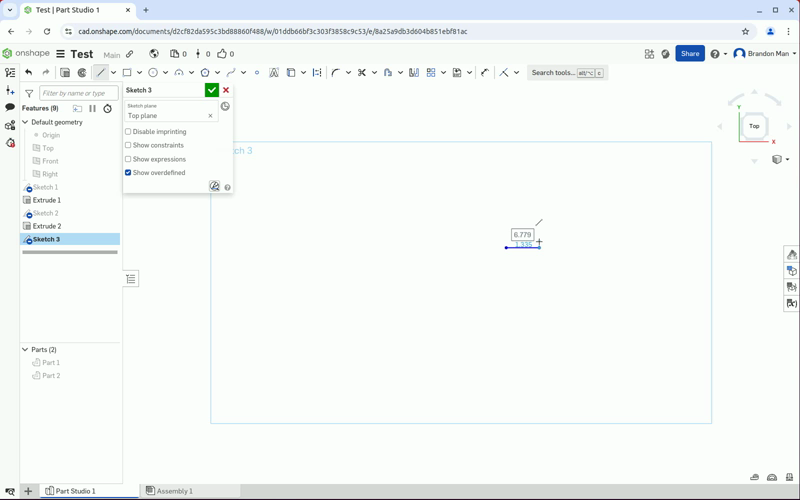
scroll(6)
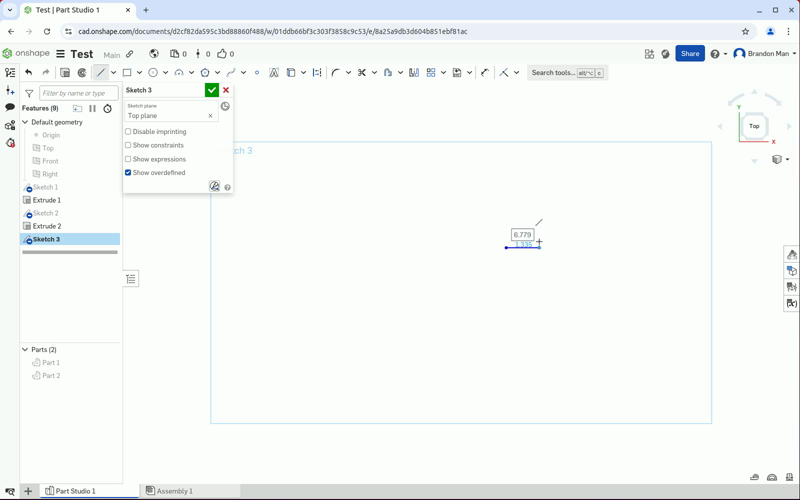
scroll(6)
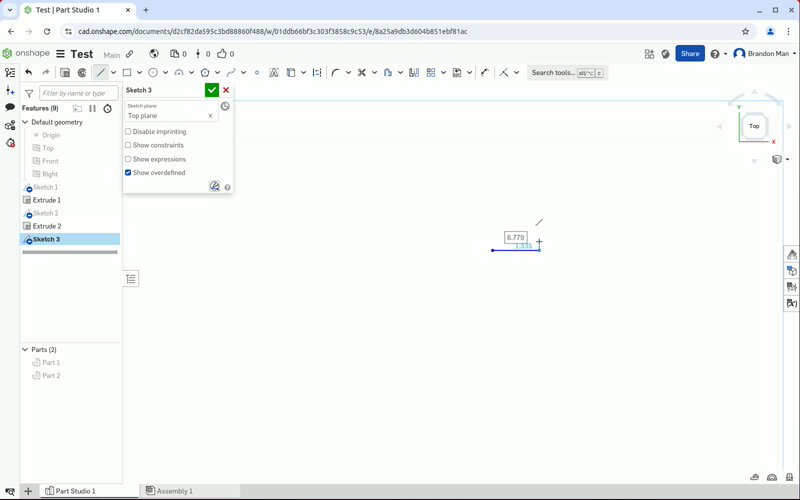
scroll(6)
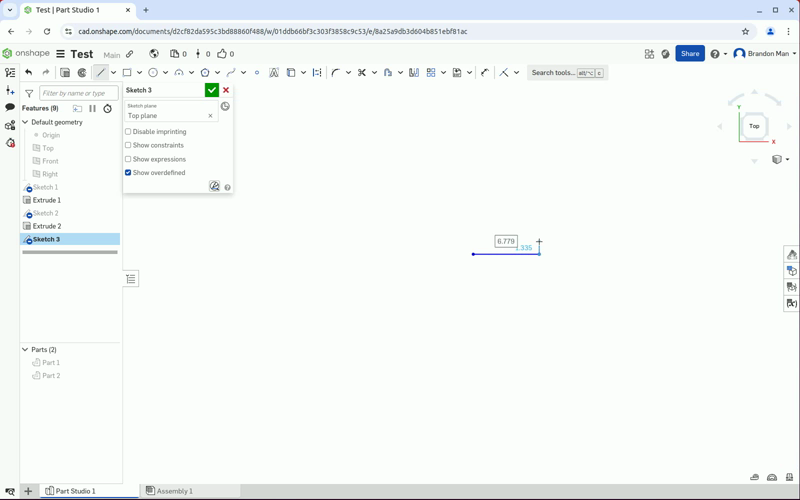
scroll(6)
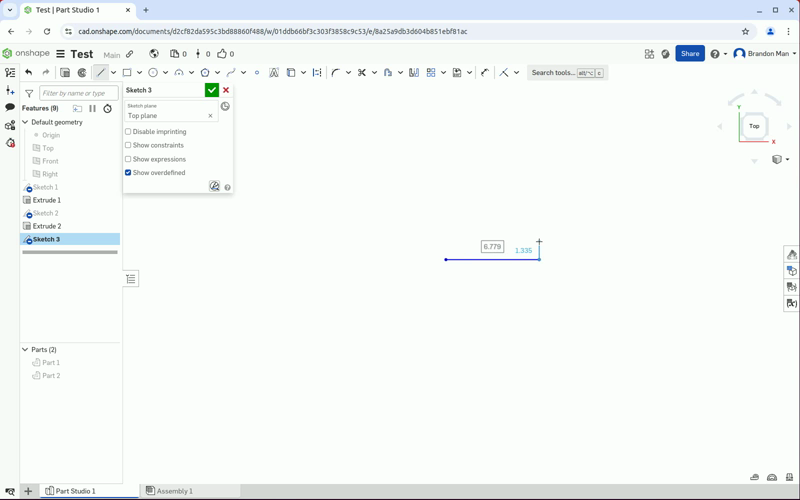
scroll(6)
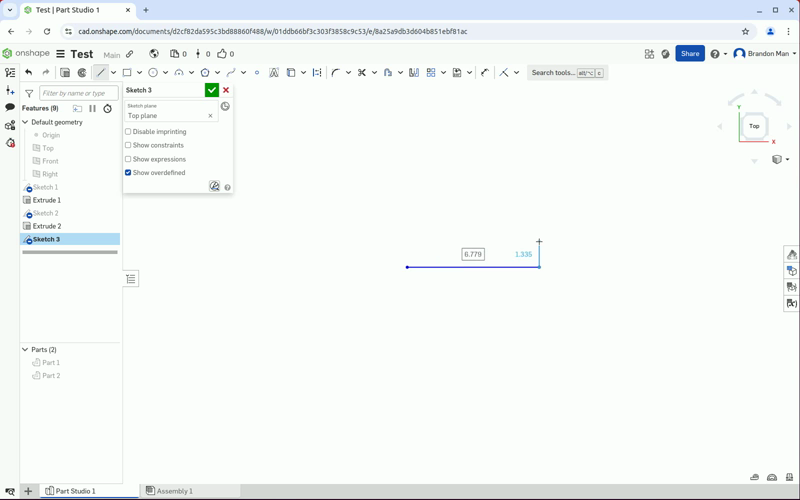
scroll(6)
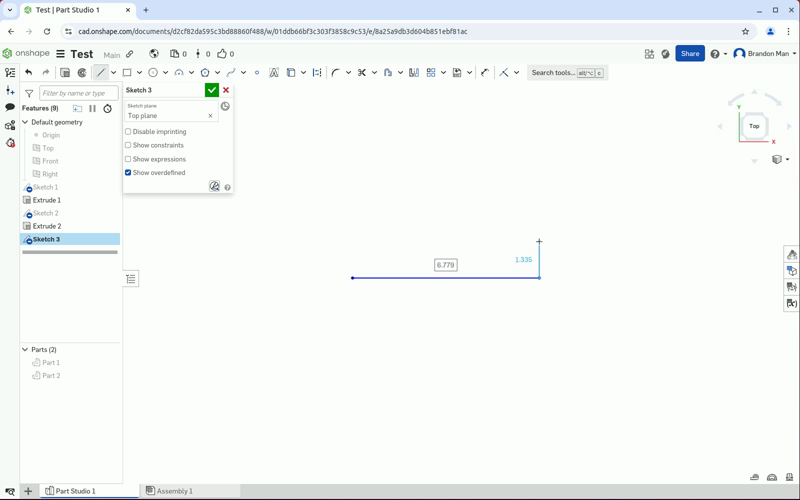
scroll(6)
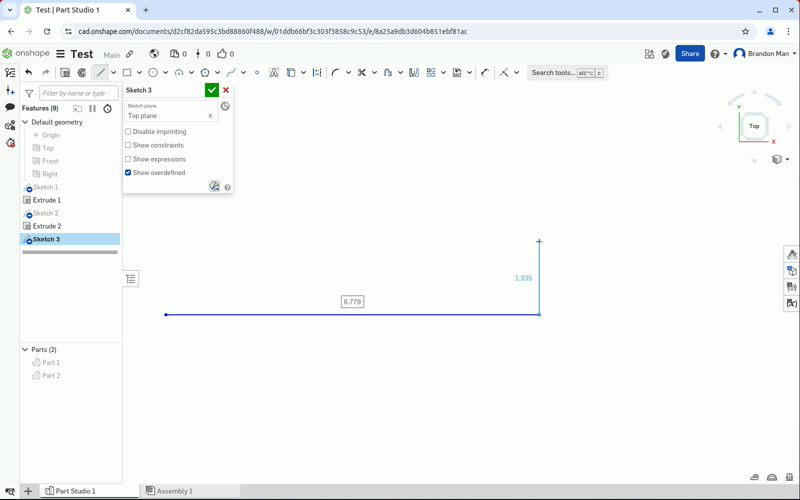
click(539, 241)
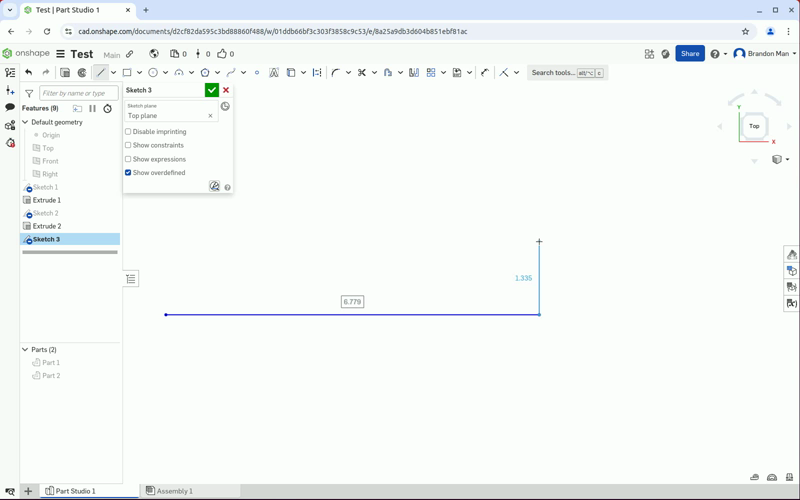
scroll(-6)
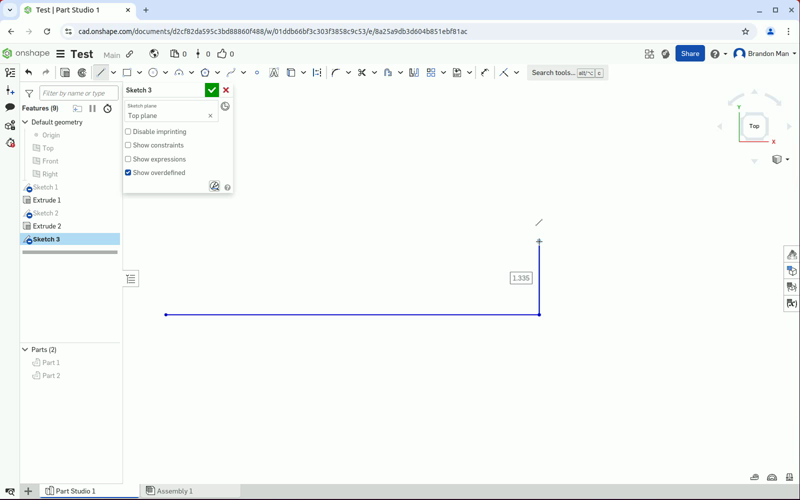
scroll(-6)
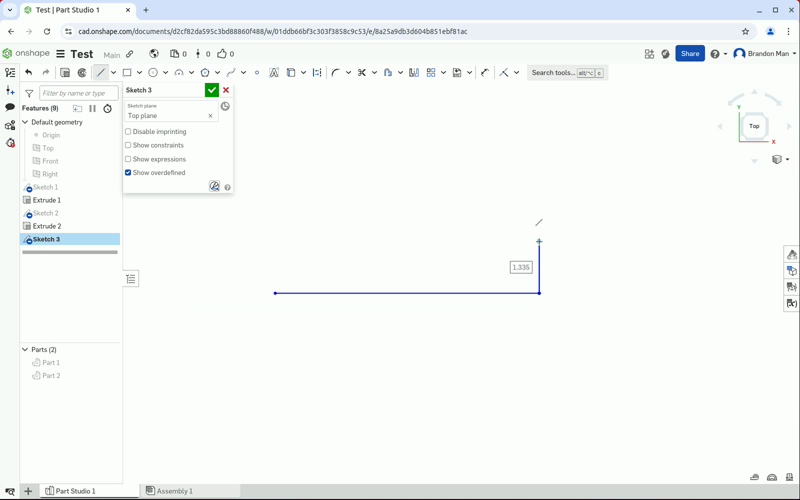
scroll(-6)
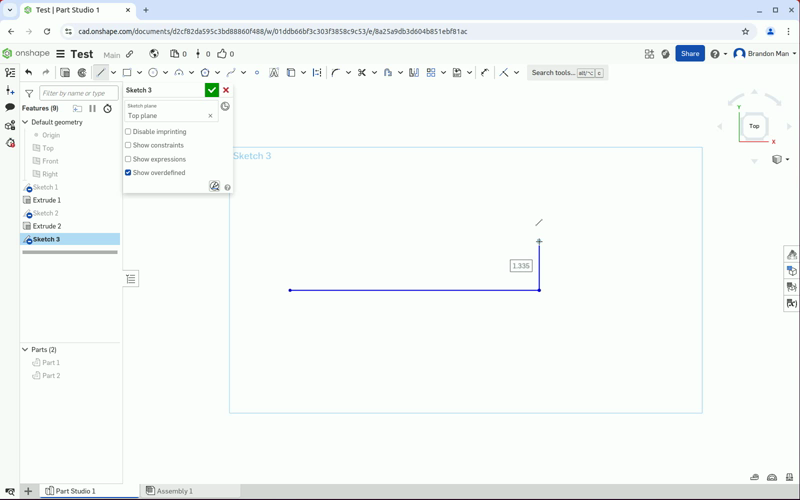
scroll(-6)
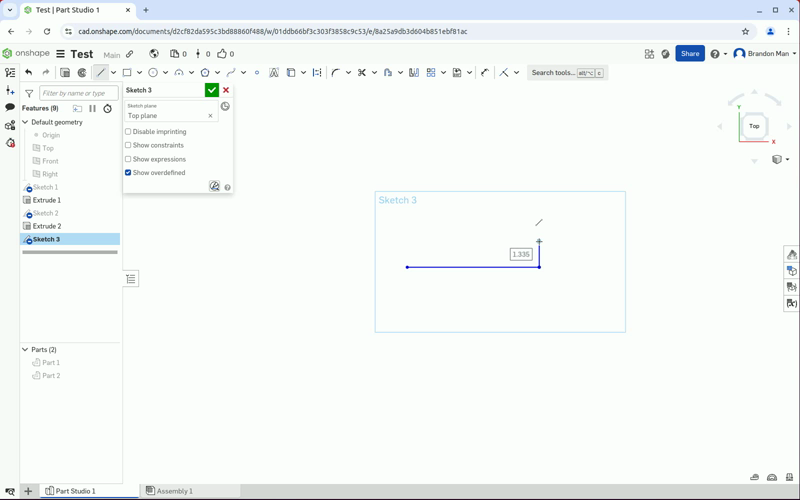
scroll(-6)
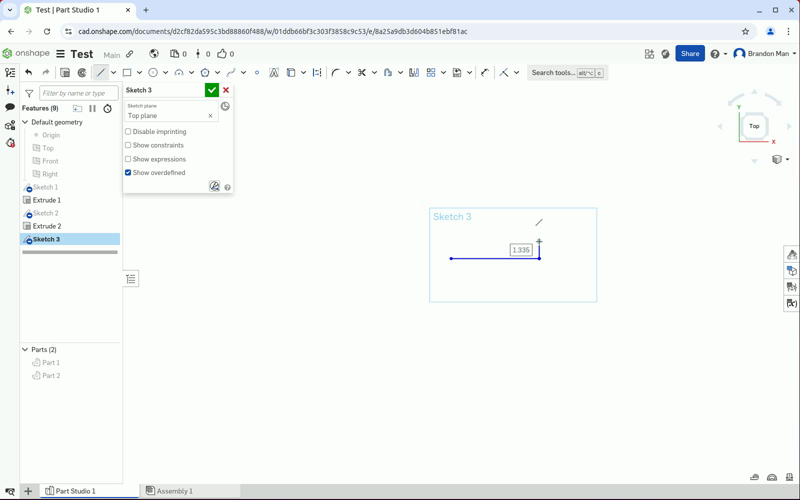
scroll(-6)
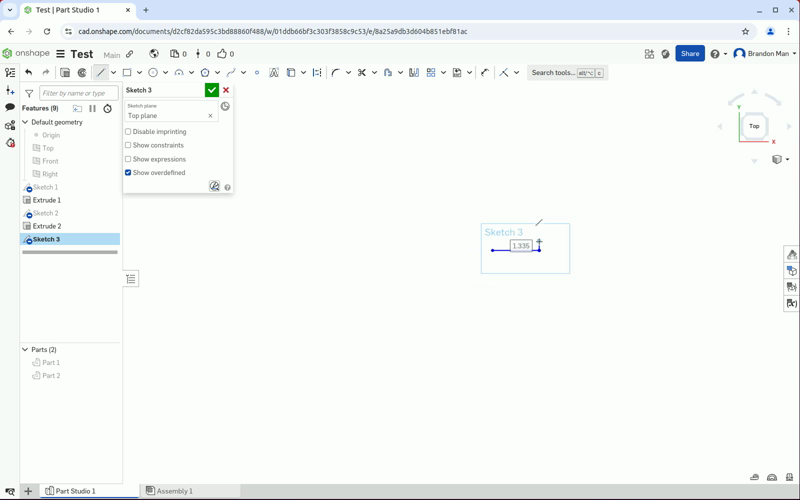
scroll(-6)
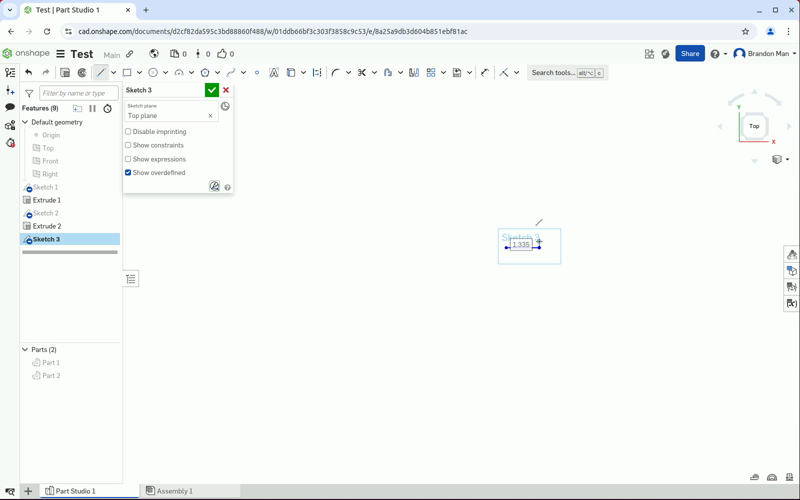
key_up(shift)
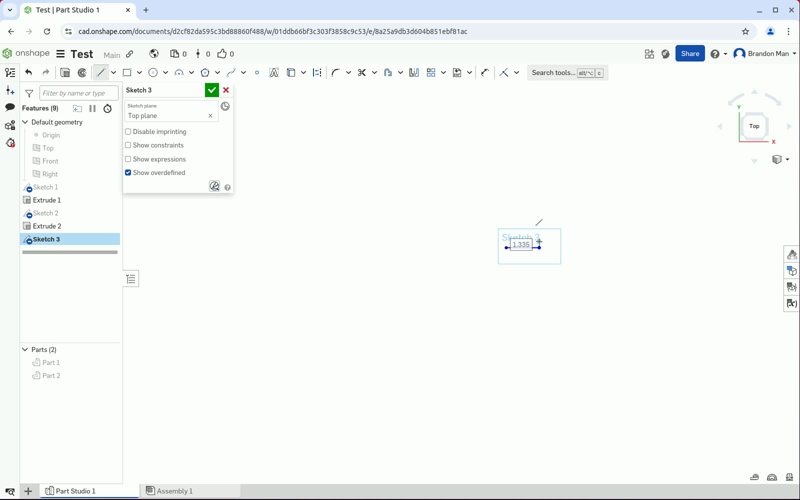
key_down(shift)
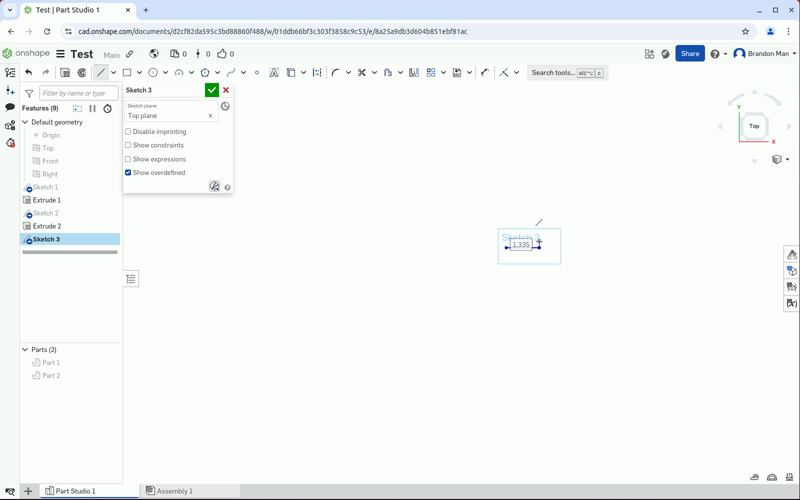
mouse_move(569, 241)
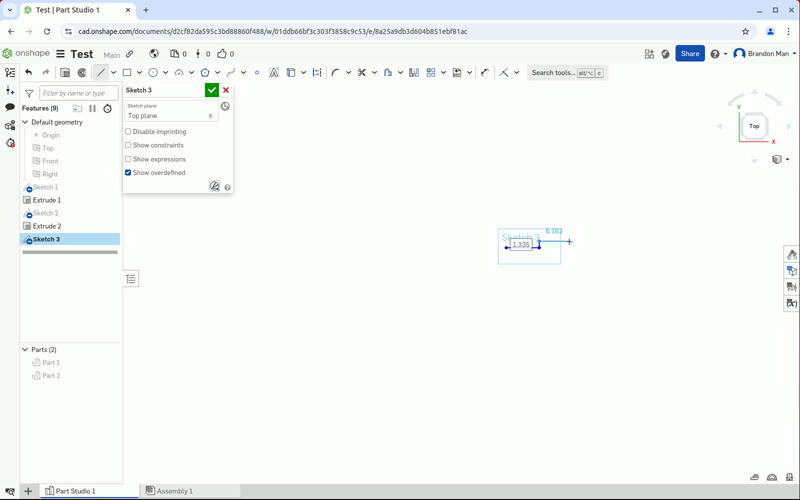
mouse_move(506, 241)
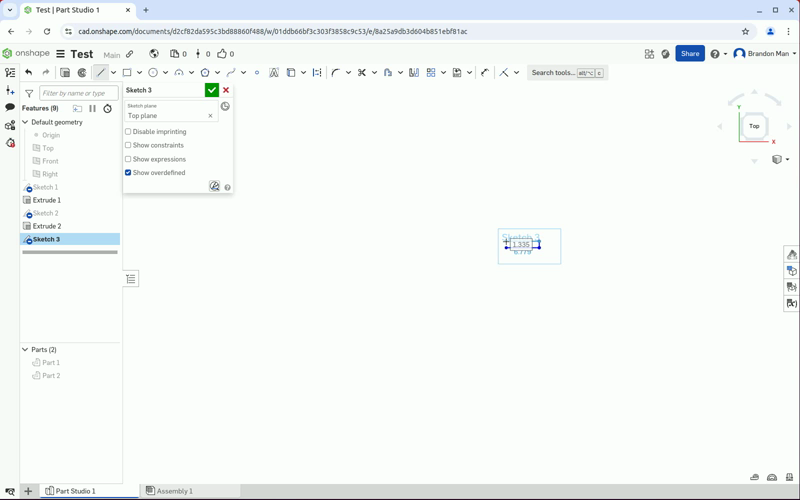
click(506, 241)
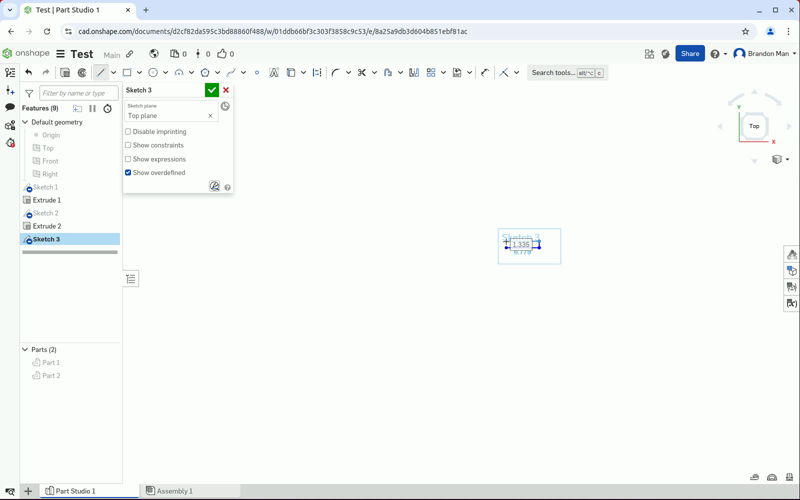
key_up(shift)
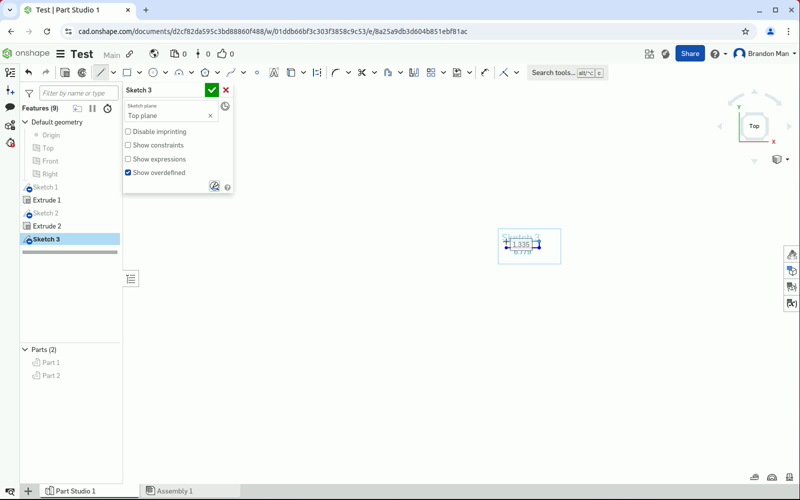
mouse_move(536, 241)
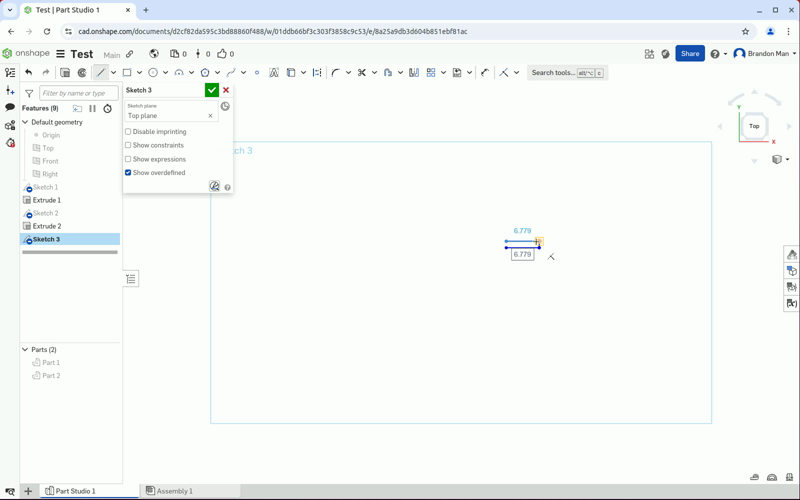
key_down(shift)
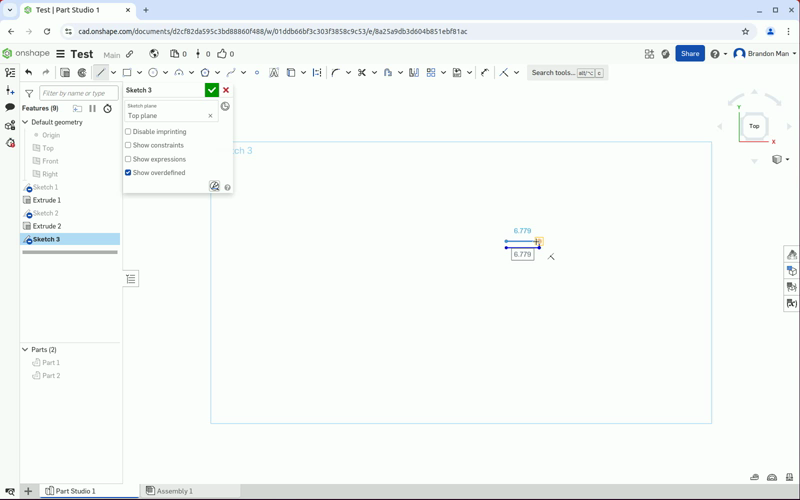
mouse_move(506, 247)
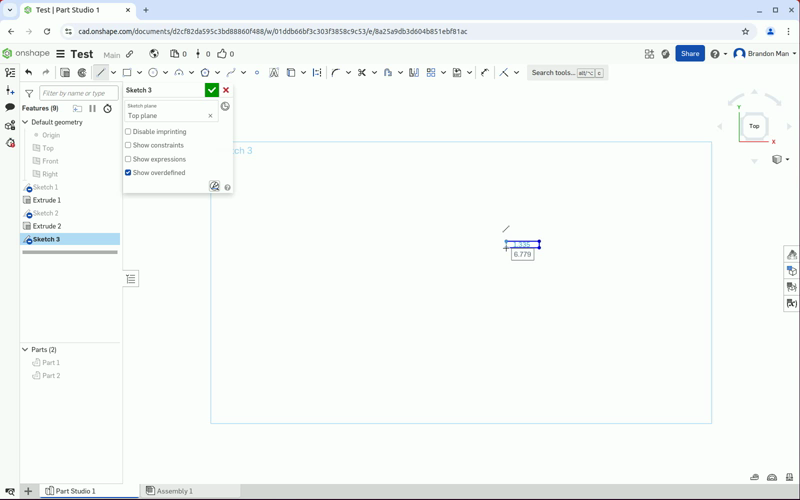
scroll(6)
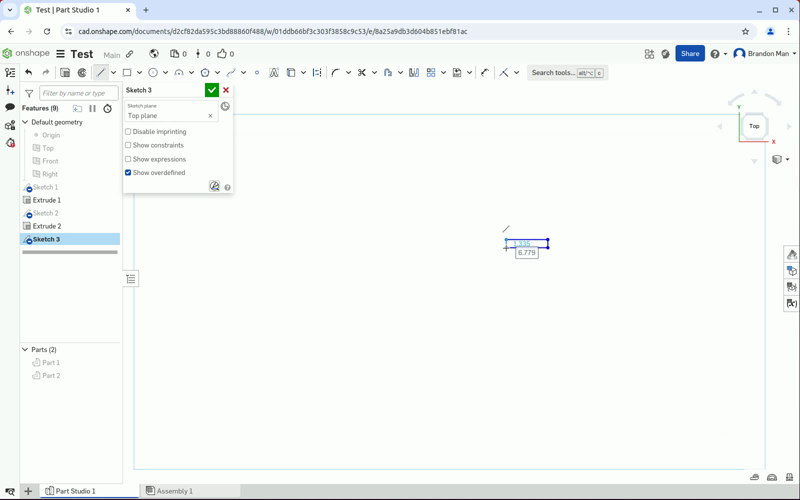
scroll(6)
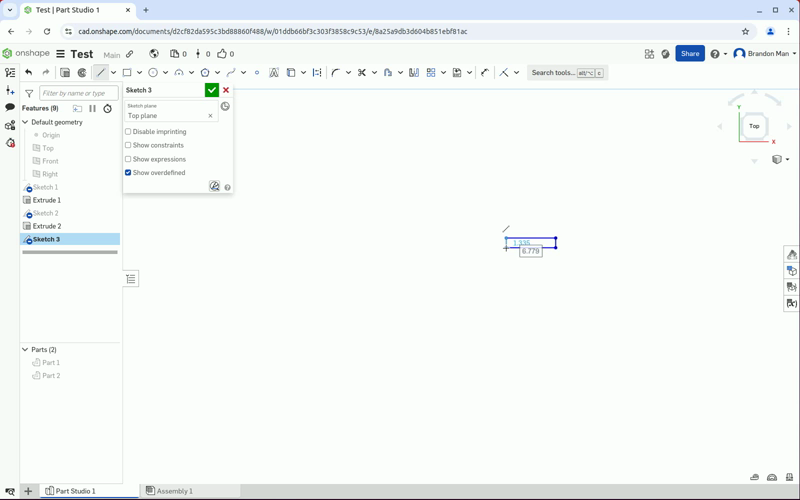
scroll(6)
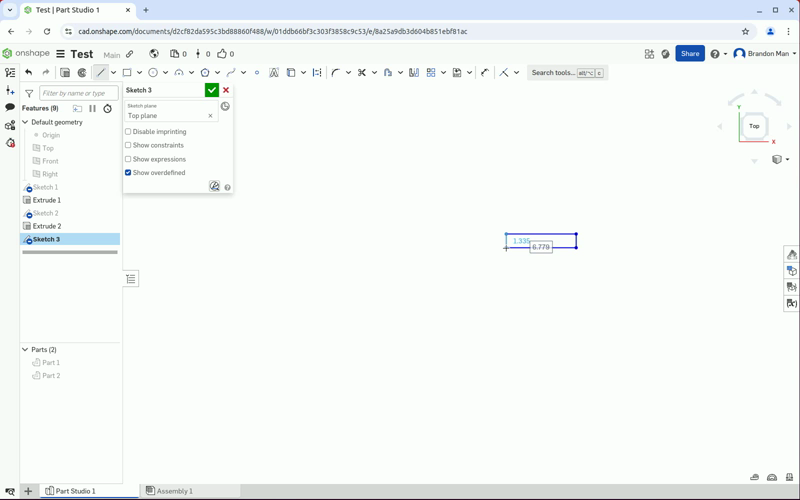
scroll(6)
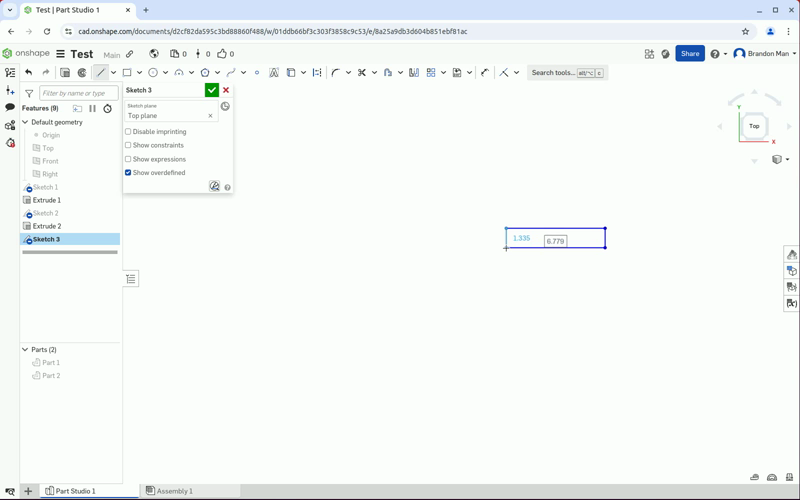
scroll(6)
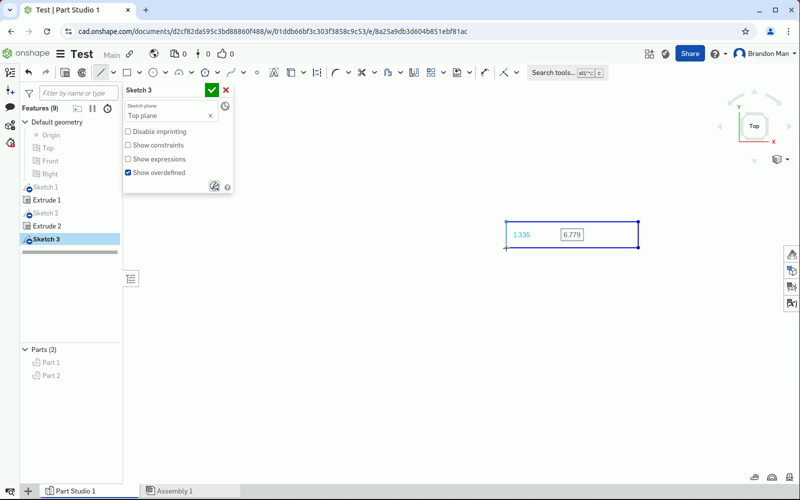
scroll(6)
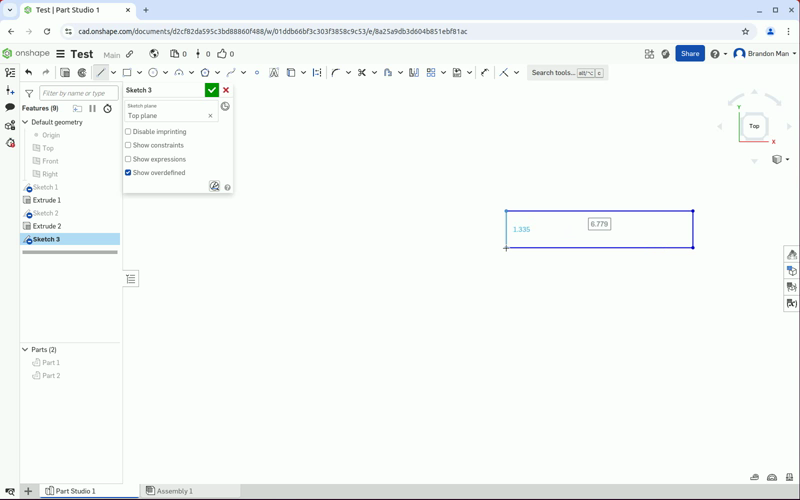
scroll(6)
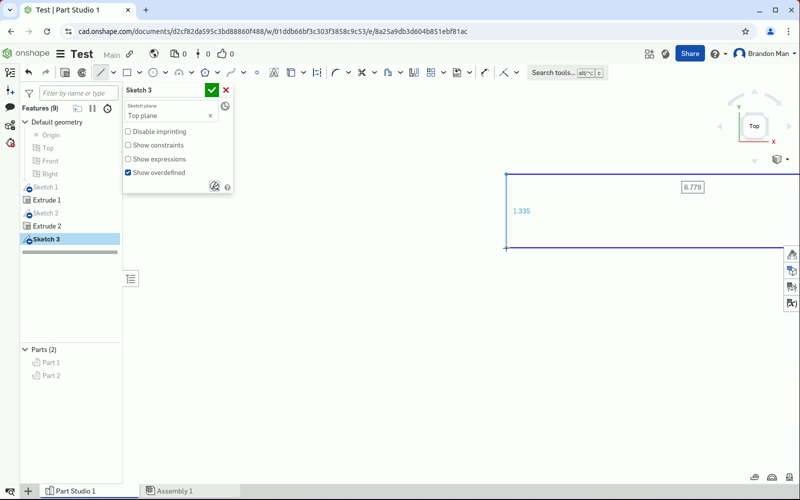
key_up(shift)
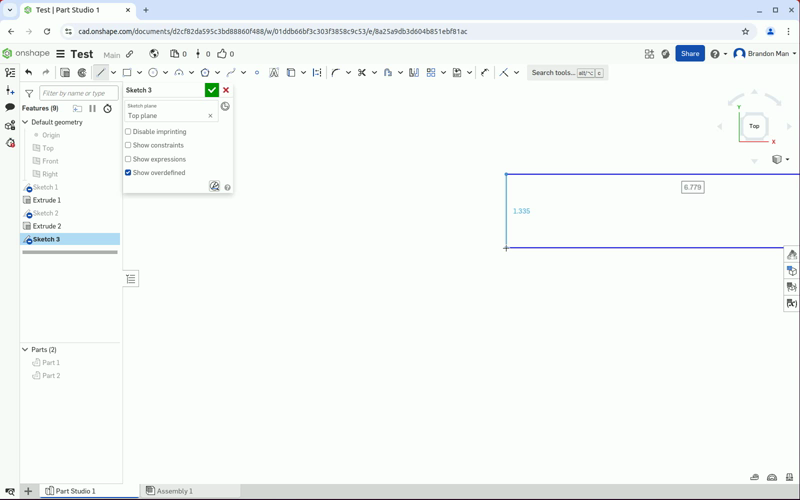
click(506, 247)
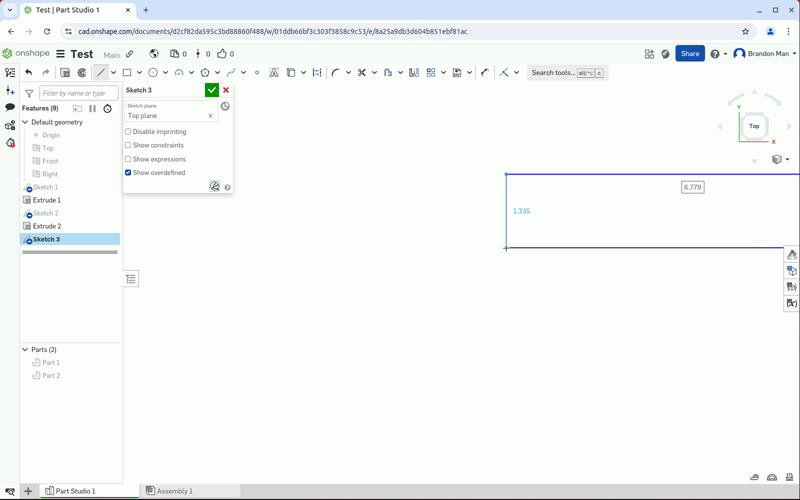
scroll(-6)
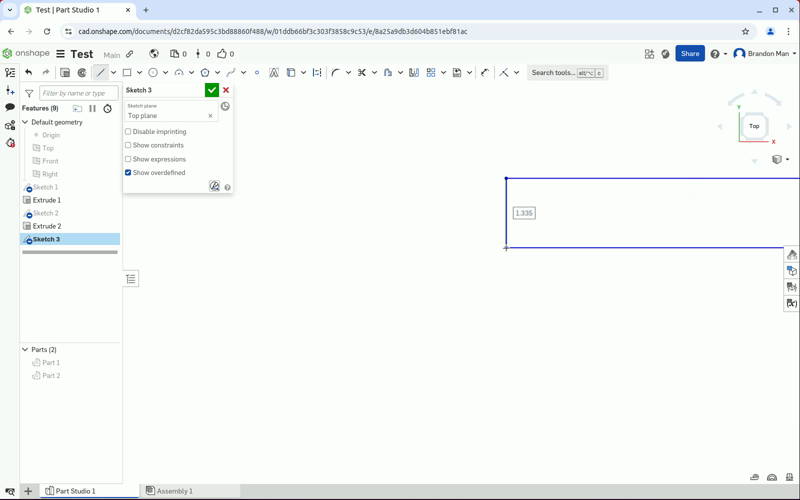
scroll(-6)
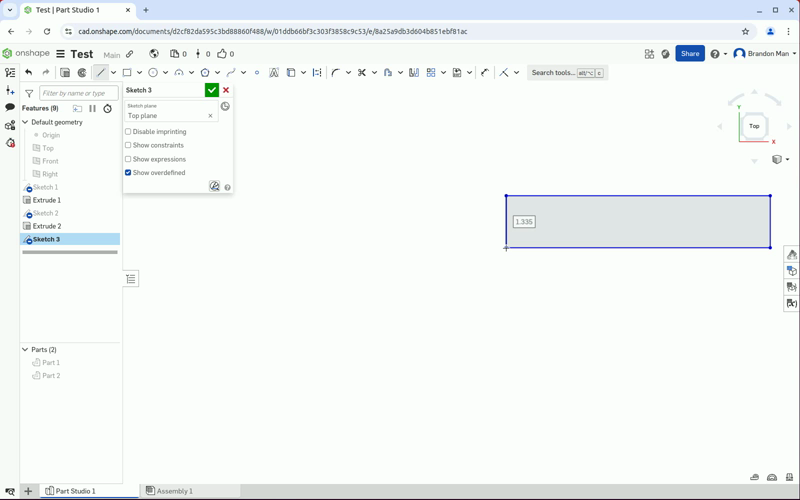
scroll(-6)
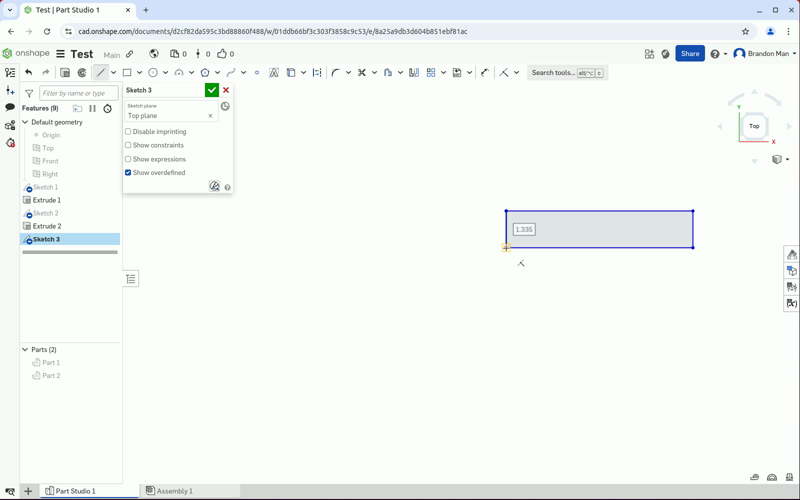
scroll(-6)
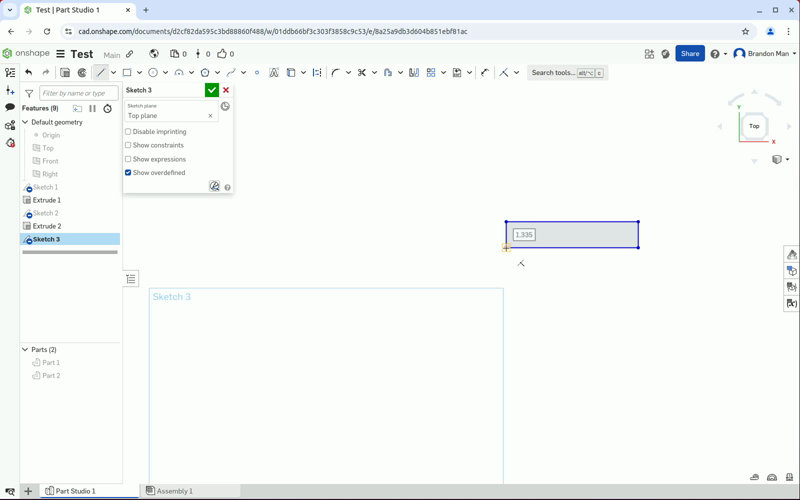
scroll(-6)
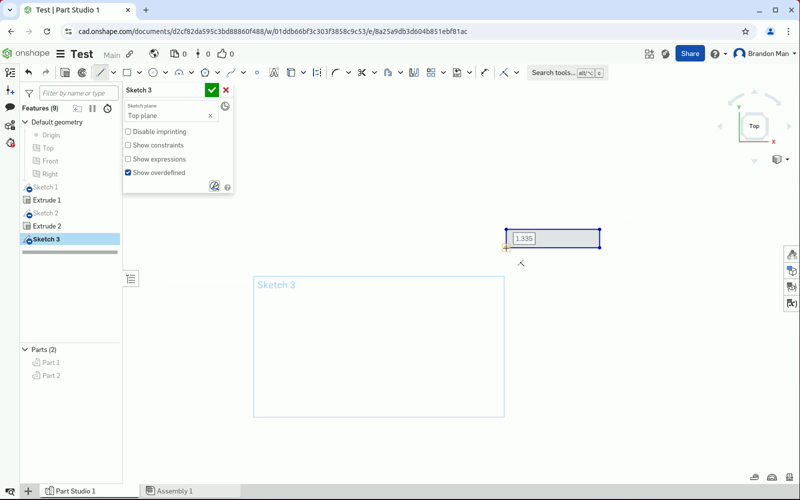
scroll(-6)
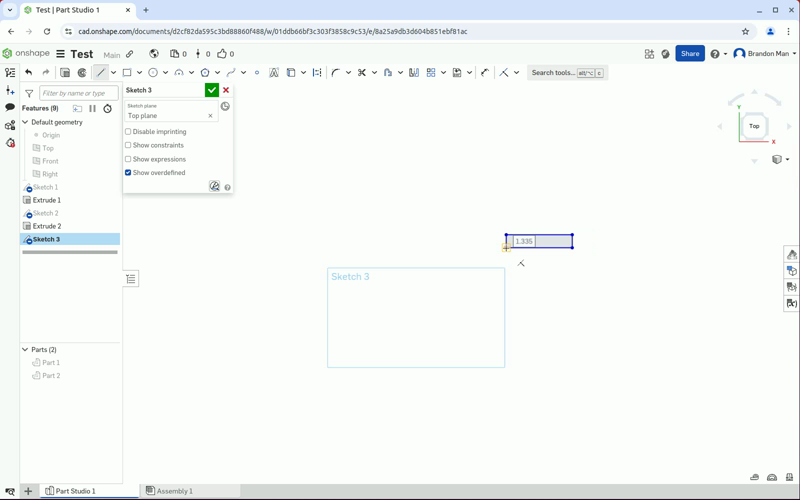
scroll(-6)
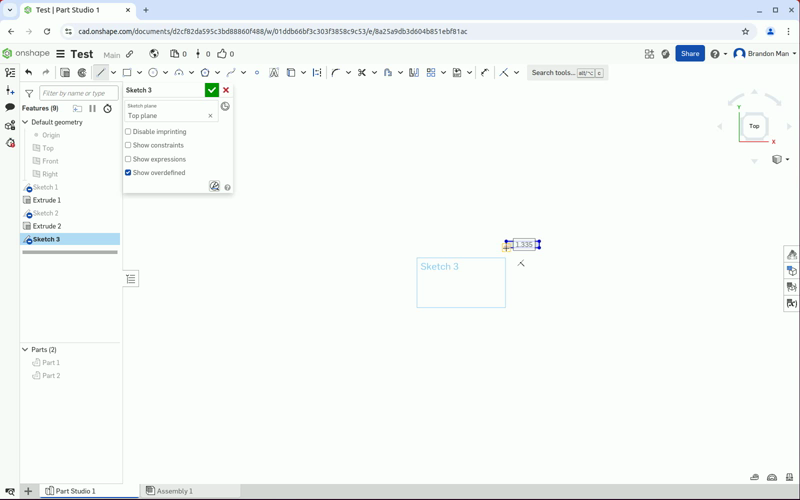
key(esc)
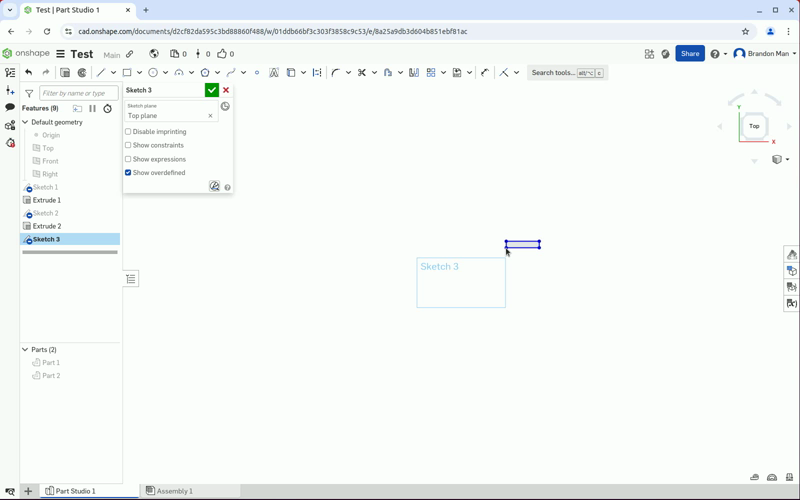
mouse_move(525, 241)
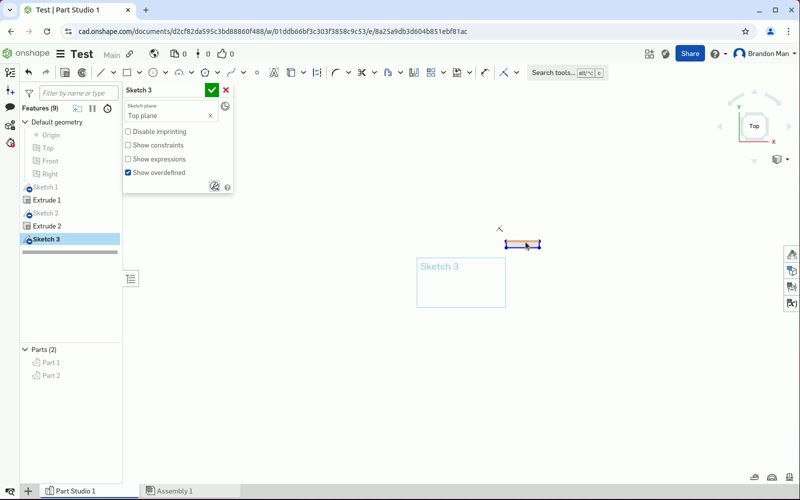
scroll(6)
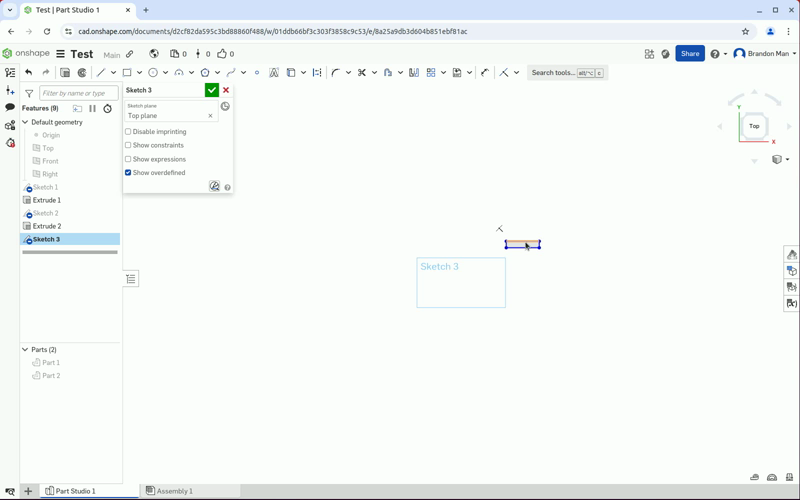
scroll(6)
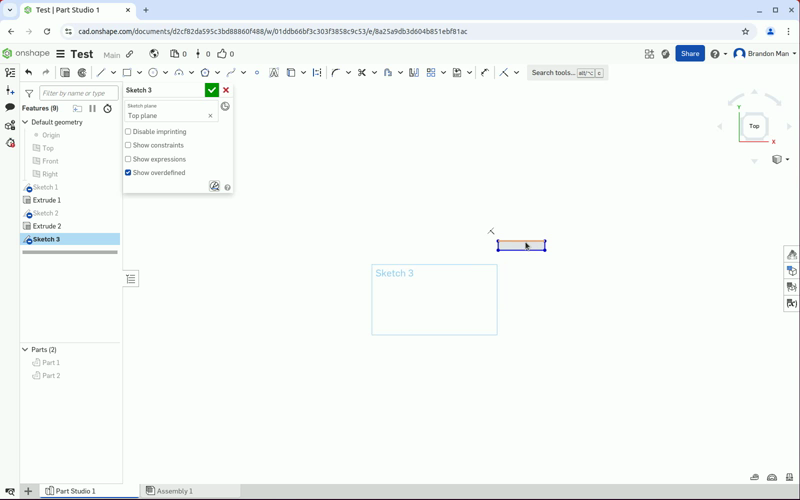
scroll(6)
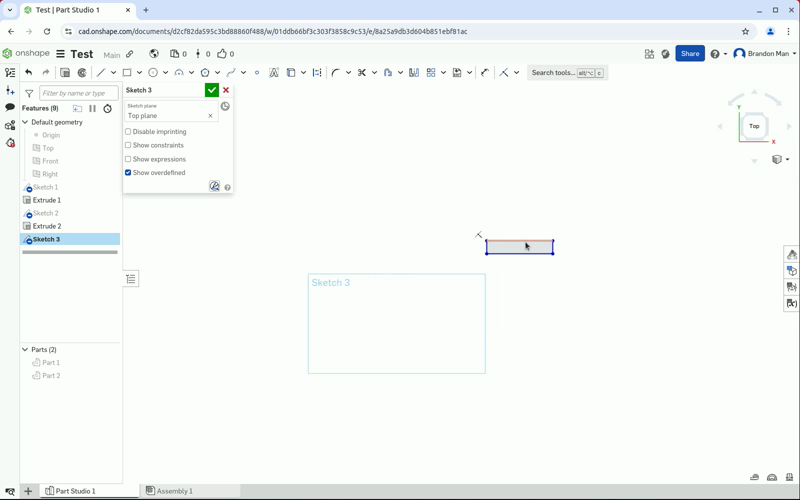
scroll(6)
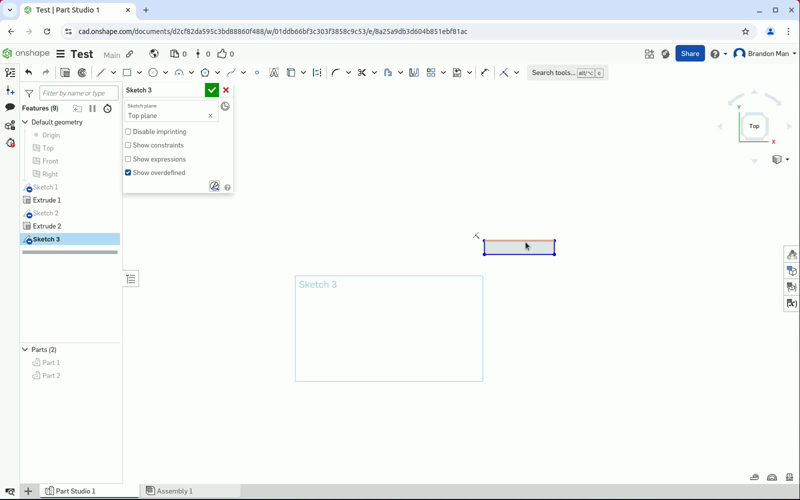
scroll(6)
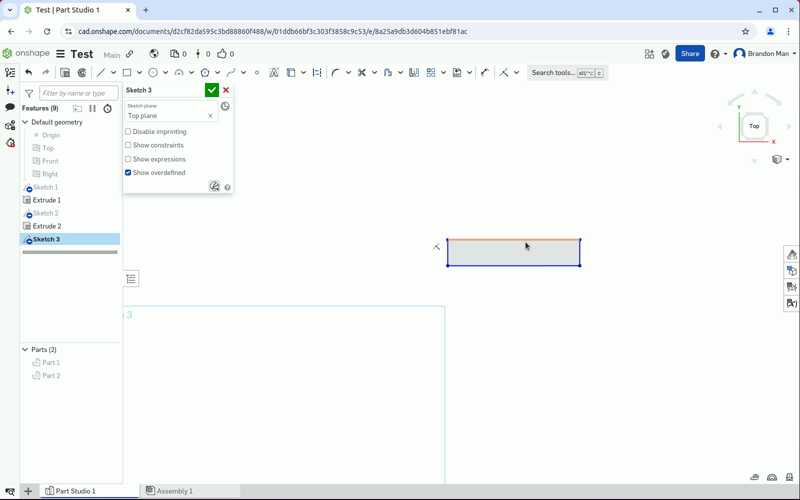
scroll(6)
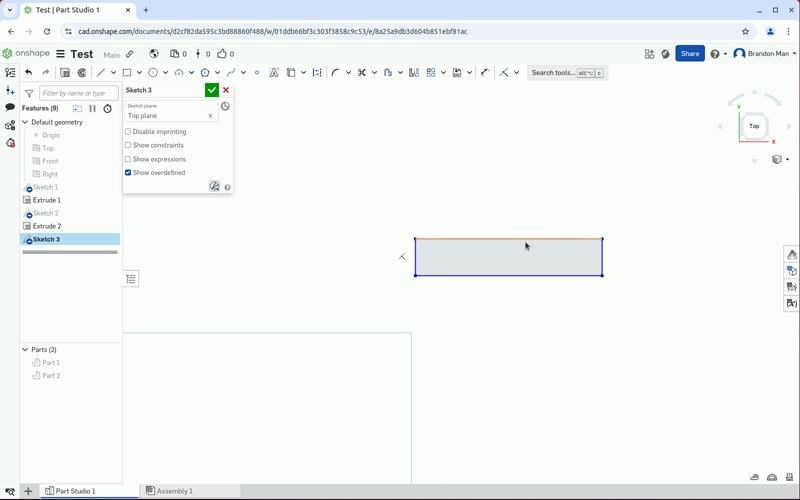
scroll(6)
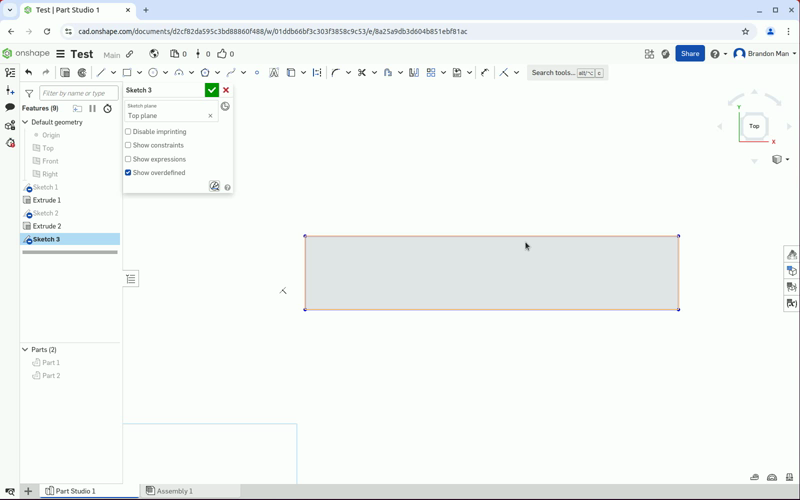
click(525, 241)
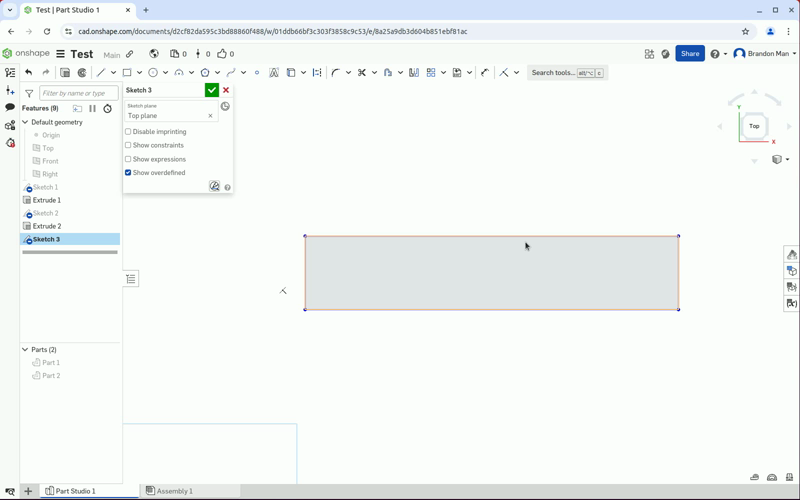
scroll(-6)
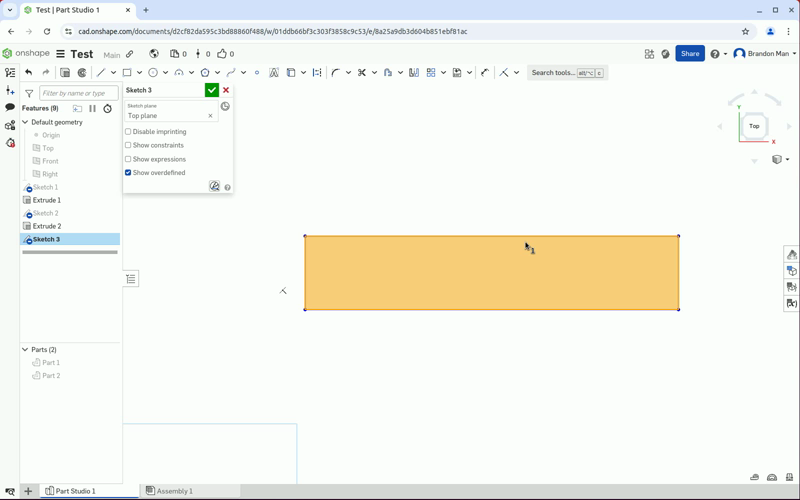
scroll(-6)
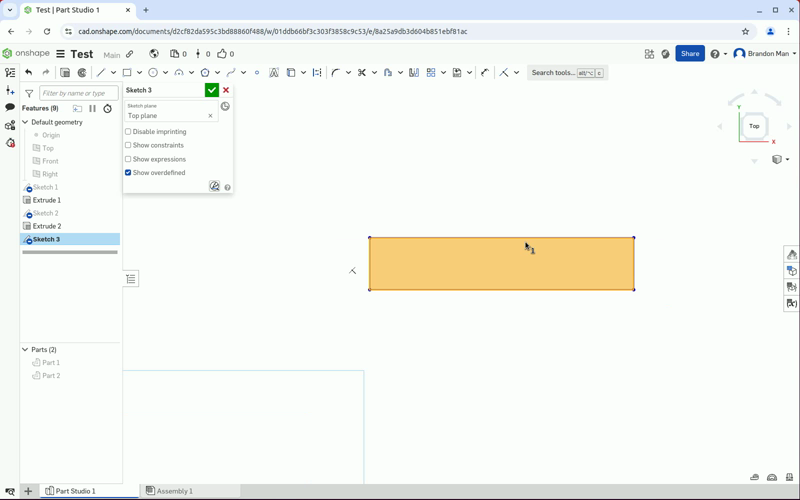
scroll(-6)
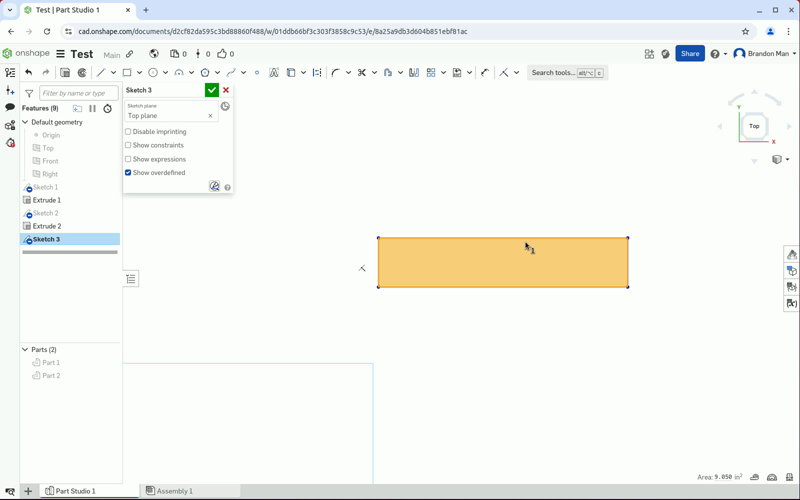
scroll(-6)
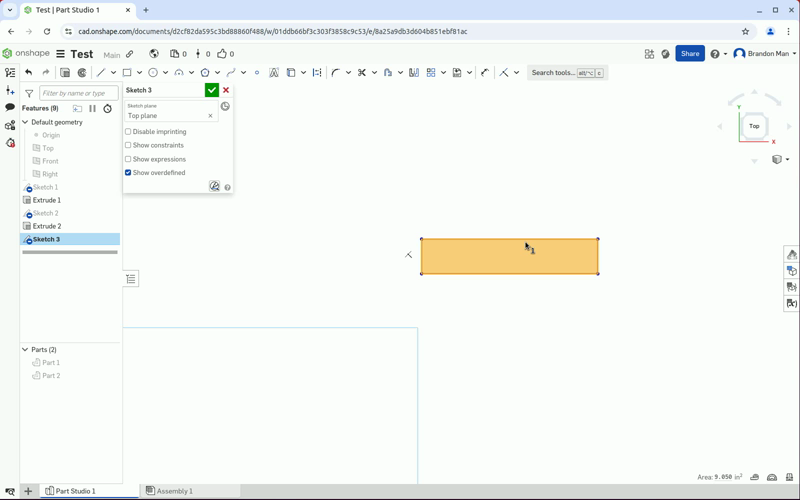
scroll(-6)
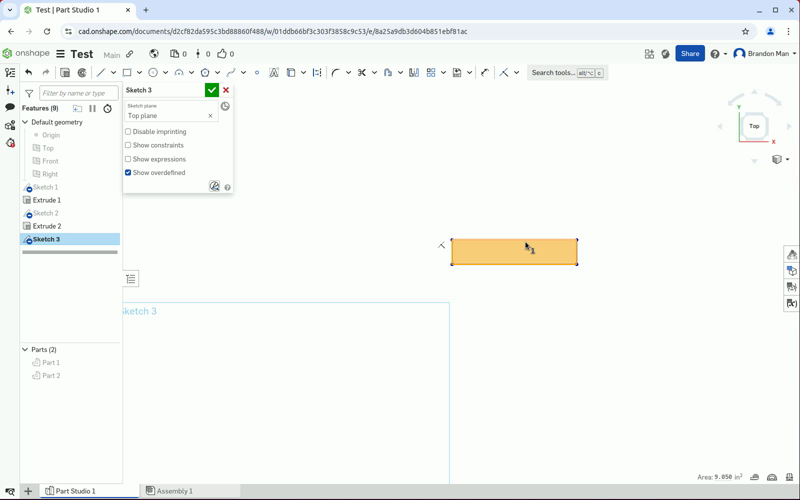
scroll(-6)
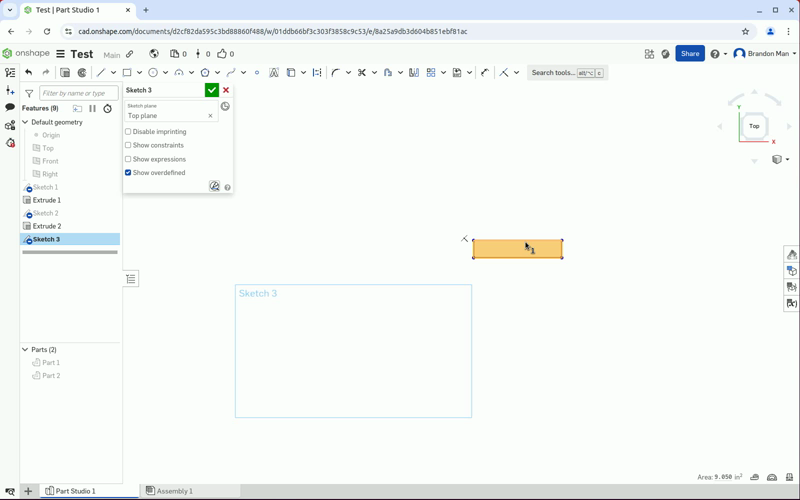
scroll(-6)
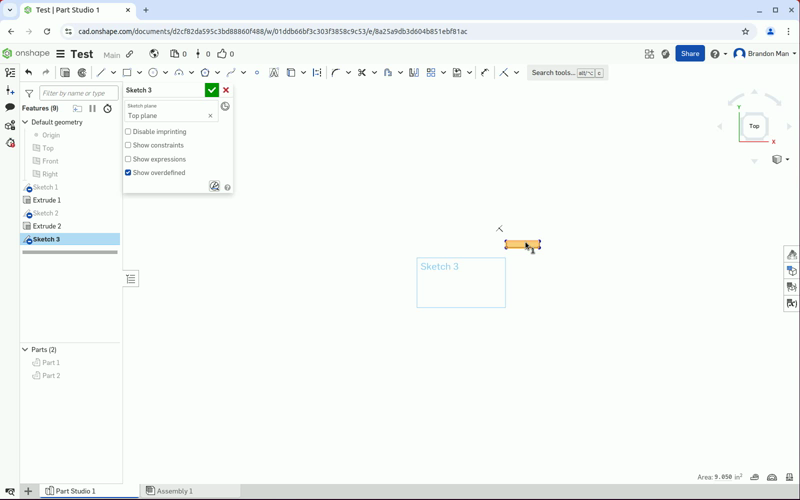
mouse_move(73, 352)
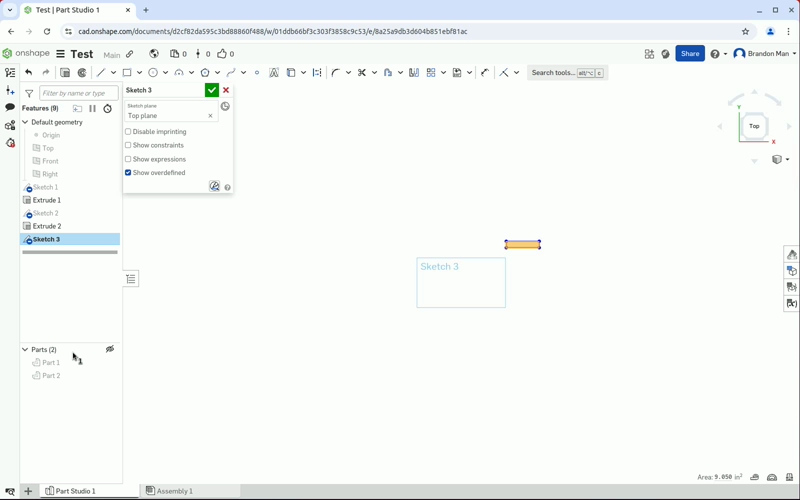
key(shift+y)
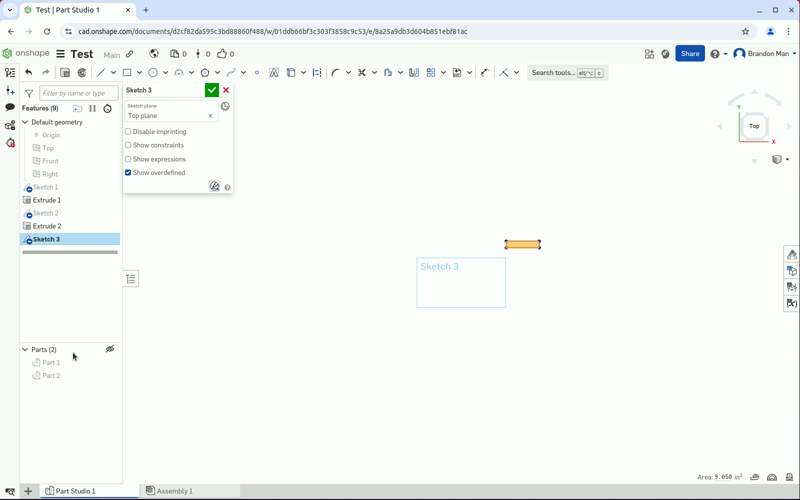
key(shift+e)
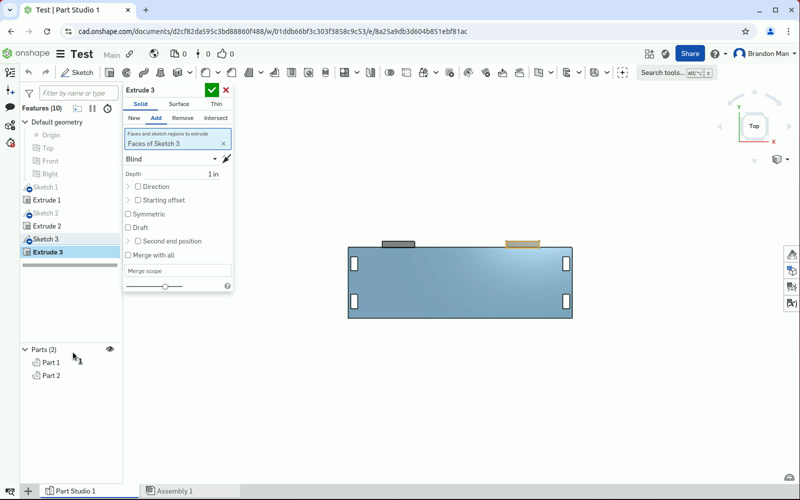
mouse_move(143, 106)
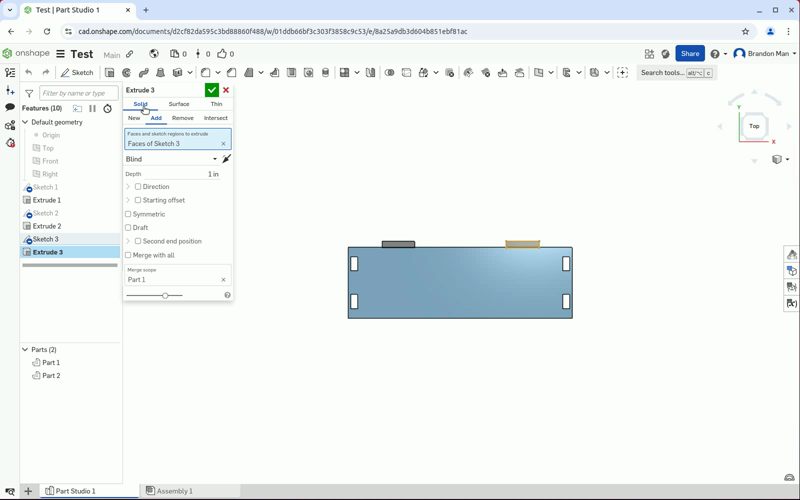
click(143, 106)
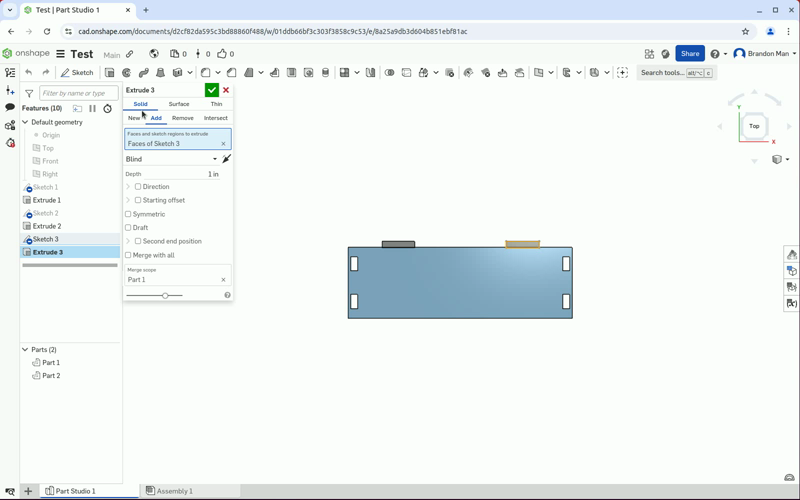
mouse_move(137, 120)
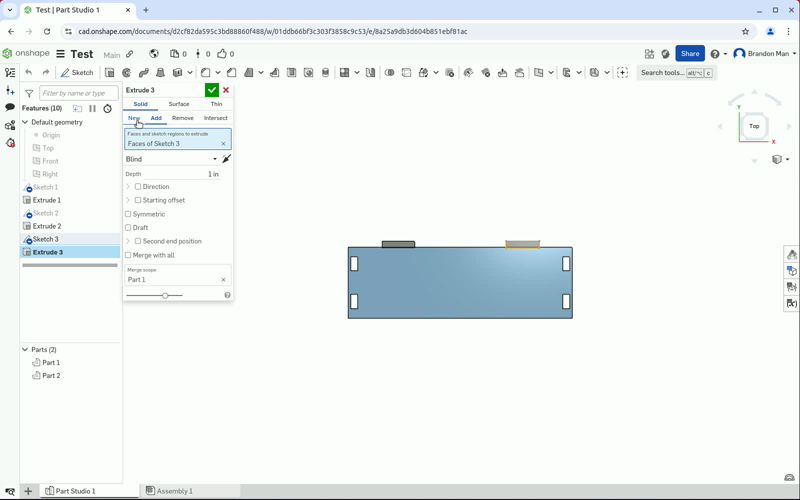
click(137, 120)
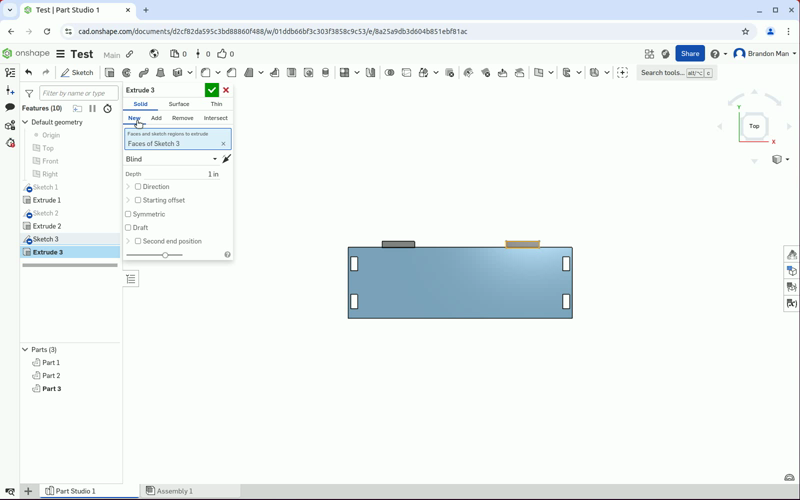
key(tab, 4)
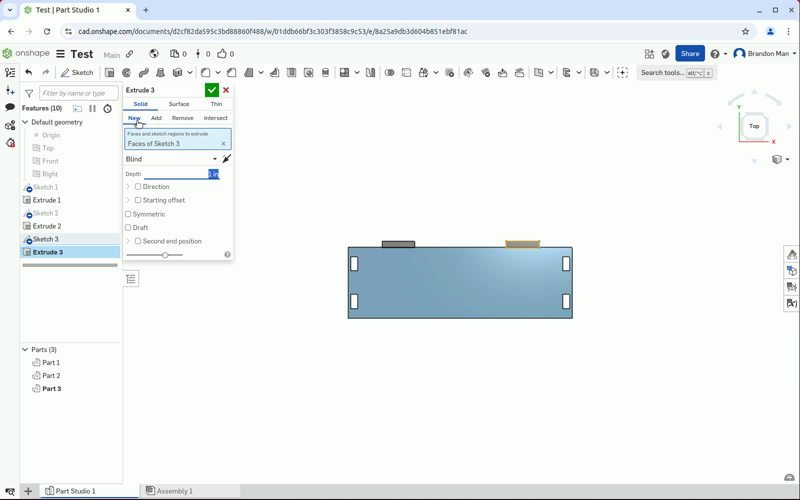
text(1.204)
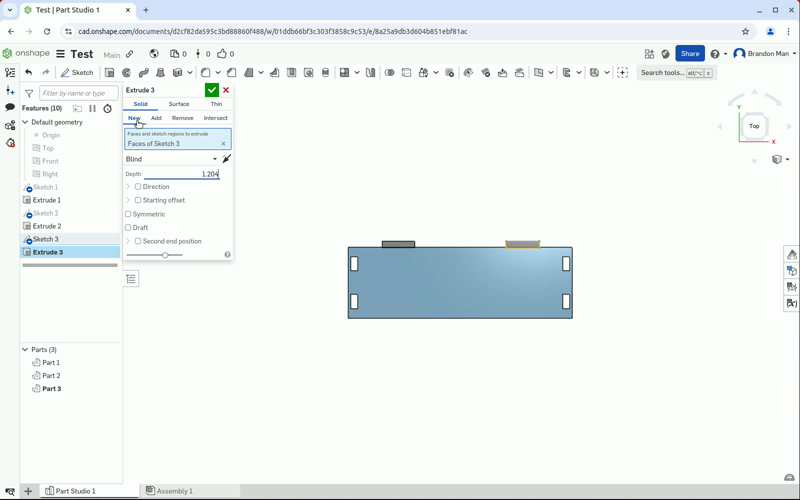
key(enter)
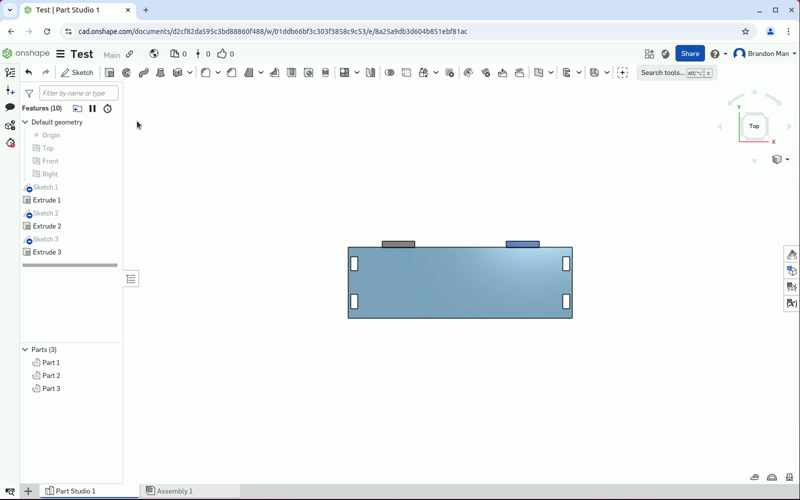
key(shift+h)
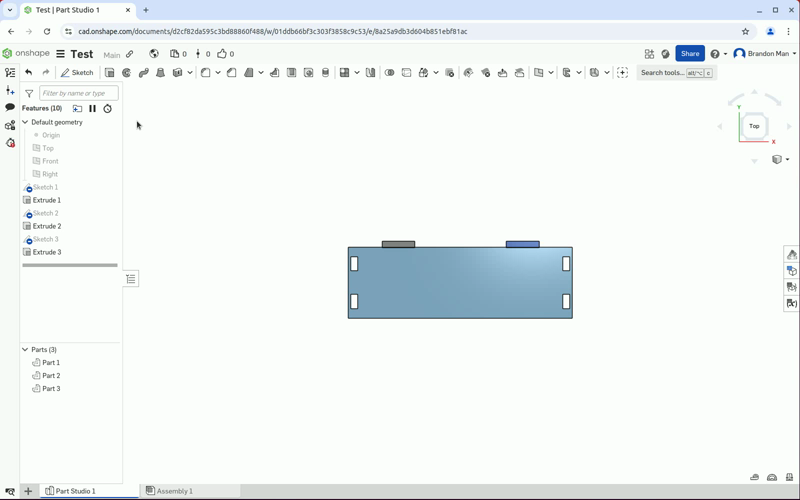
key(shift+h)
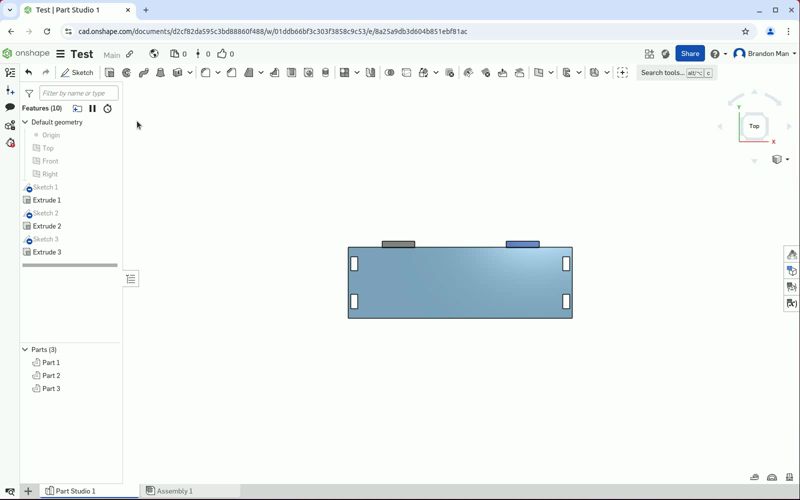
mouse_move(73, 189)
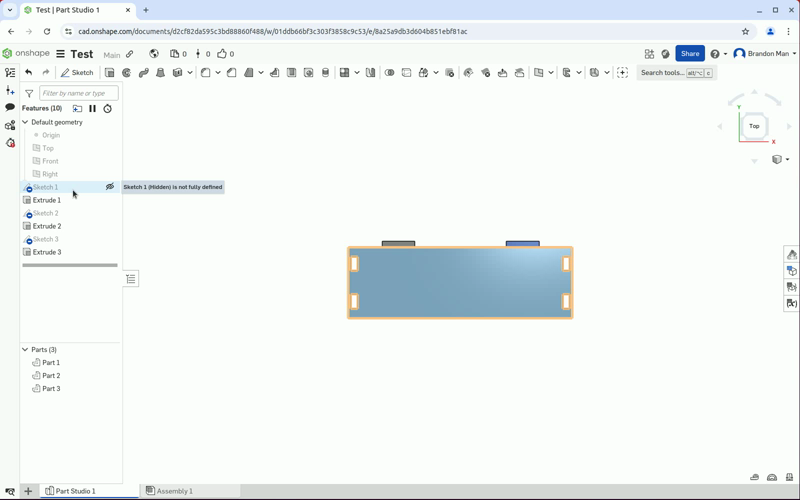
click(73, 189)
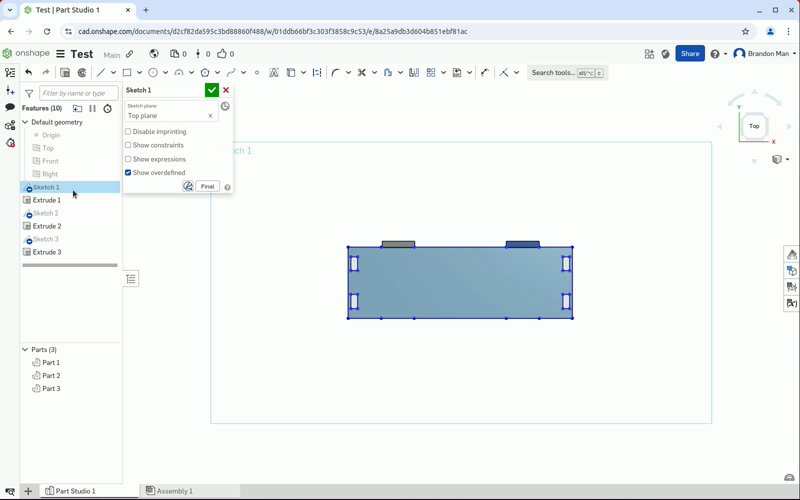
mouse_move(229, 92)
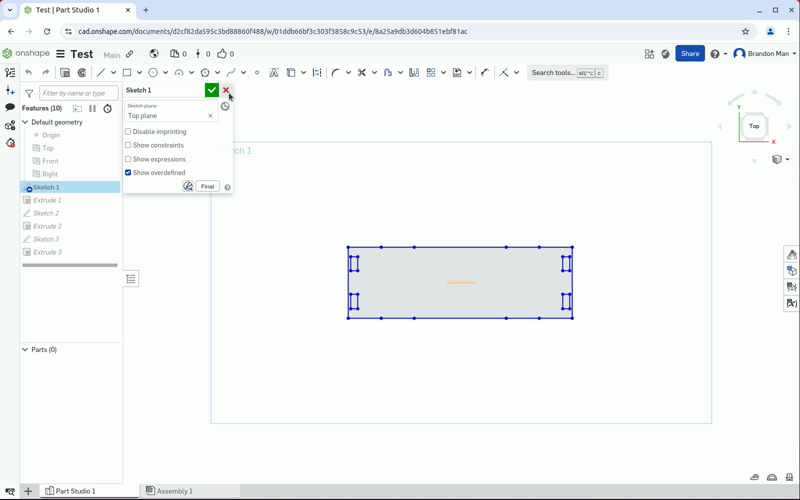
click(229, 92)
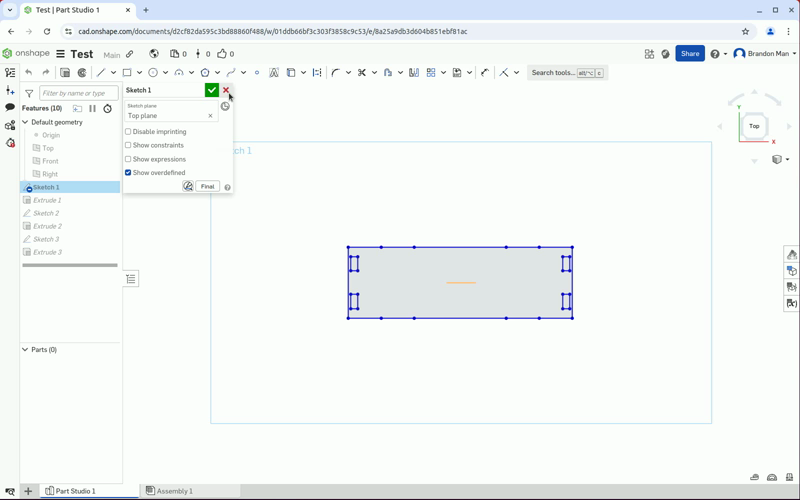
key(shift+s)
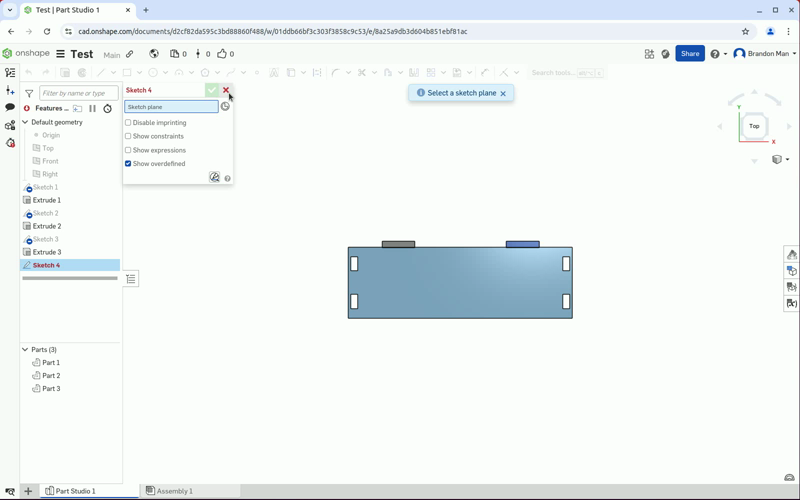
mouse_move(73, 150)
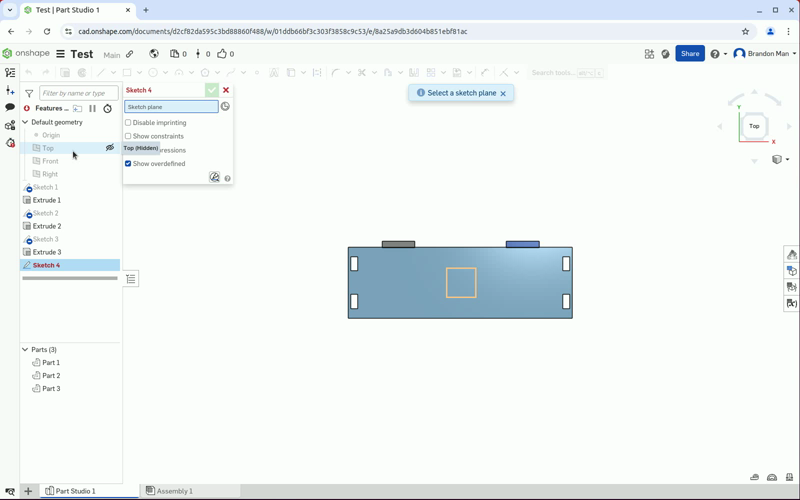
click(73, 150)
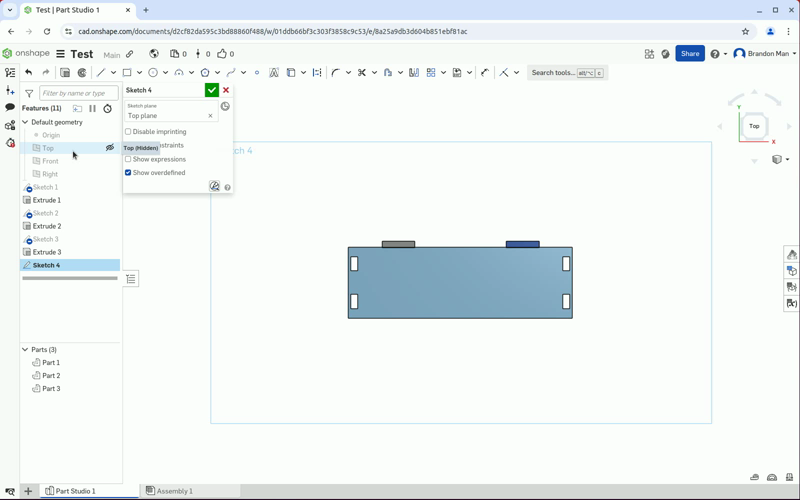
mouse_move(73, 352)
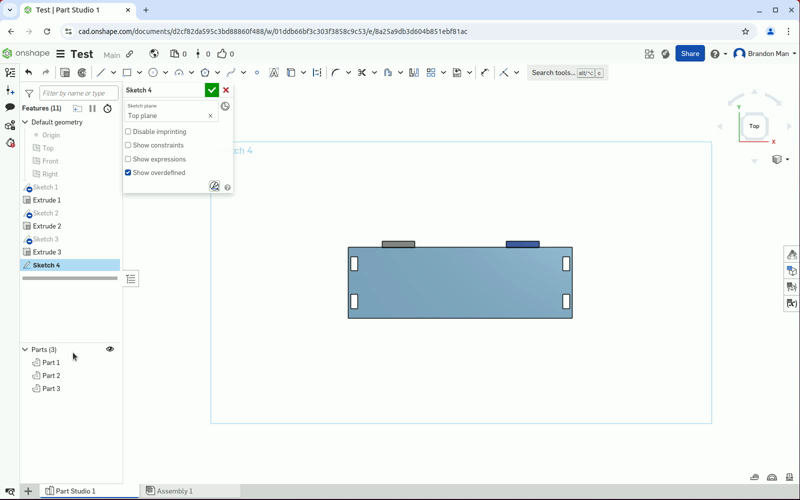
key(y)
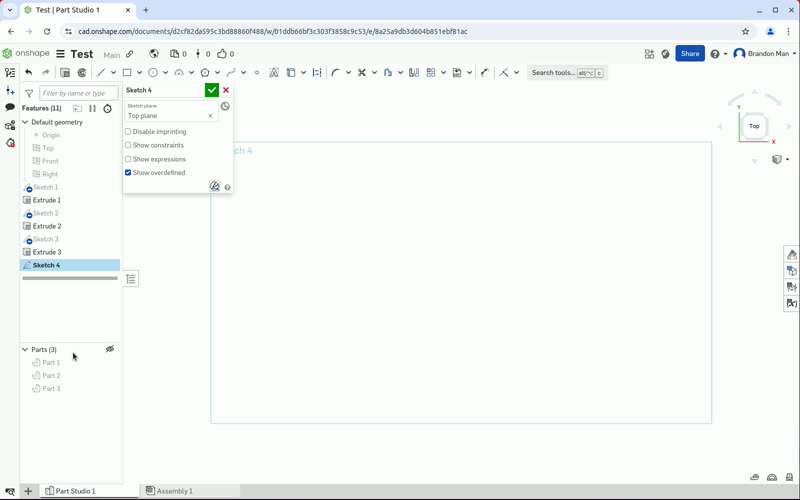
key(l)
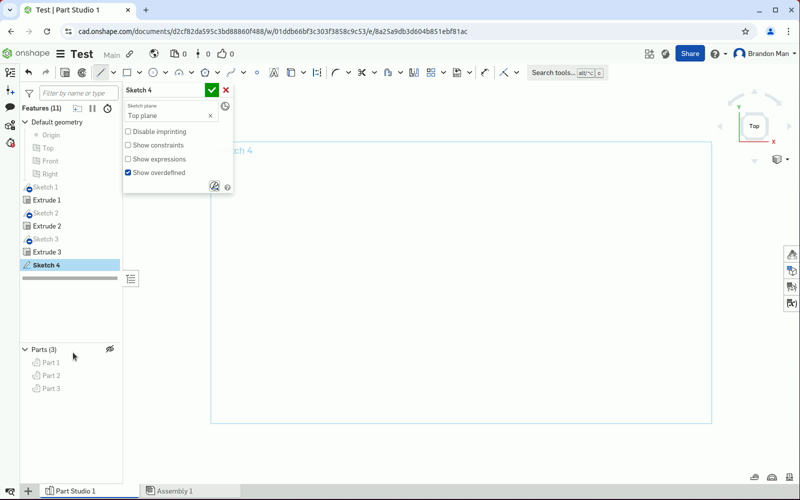
key_down(shift)
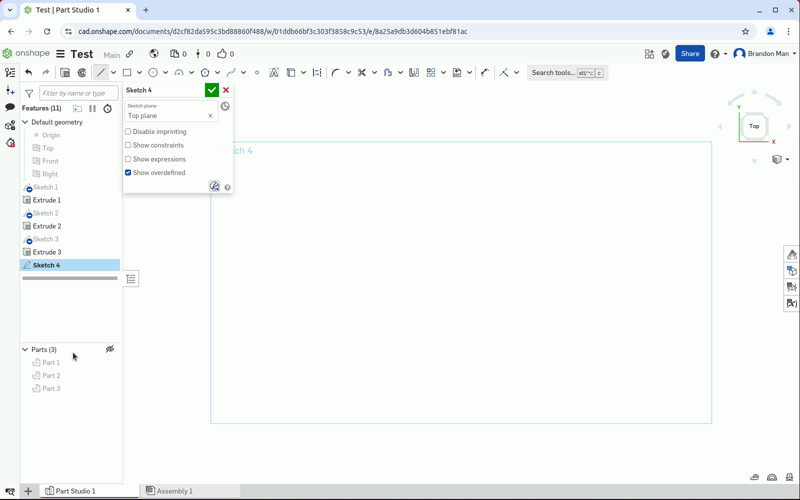
mouse_move(506, 325)
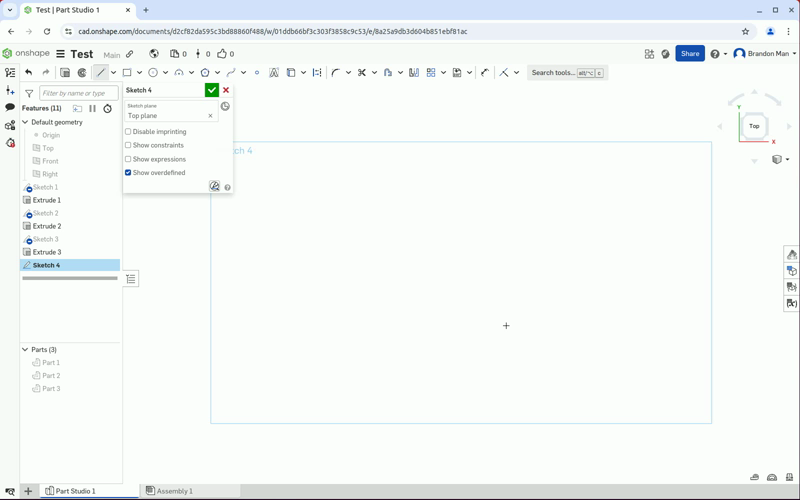
click(506, 325)
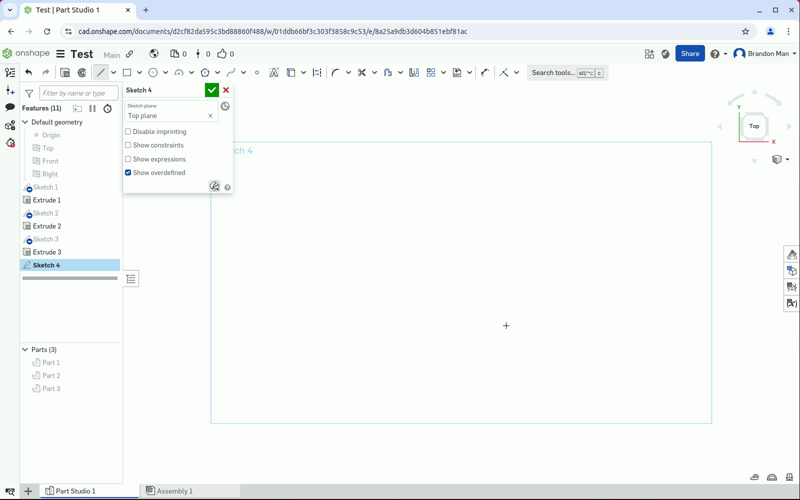
key_up(shift)
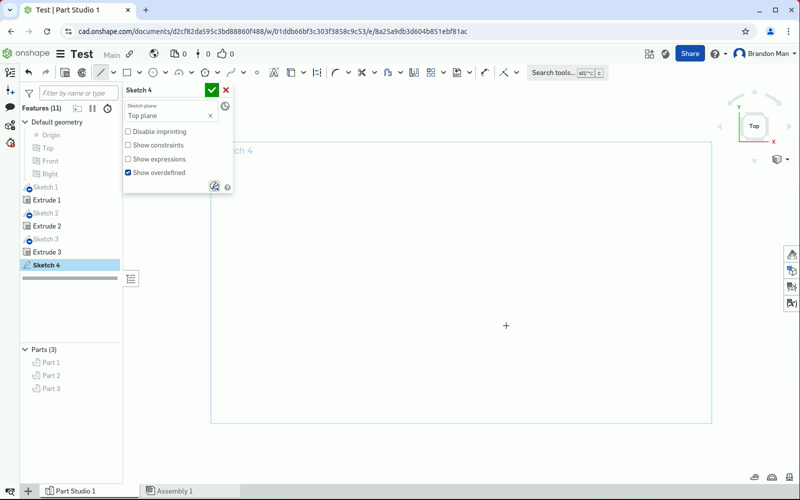
key_down(shift)
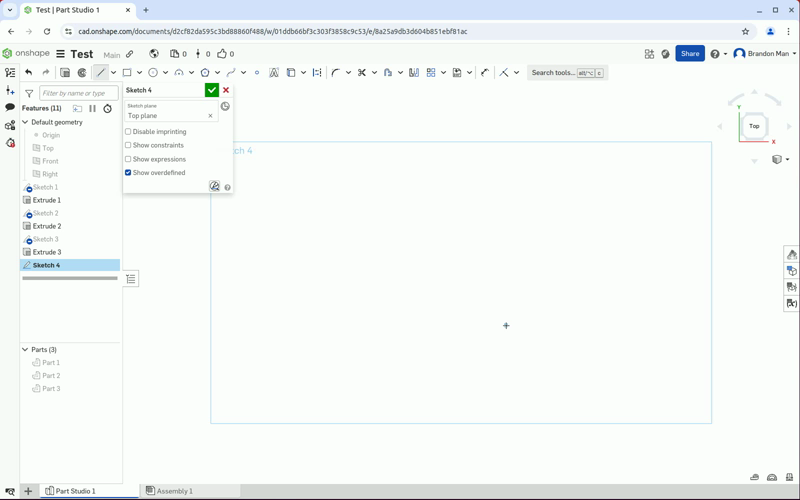
mouse_move(536, 325)
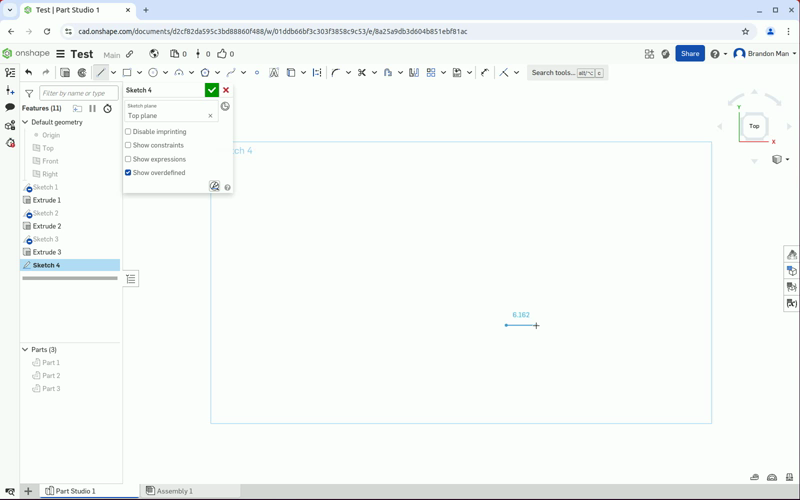
mouse_move(539, 325)
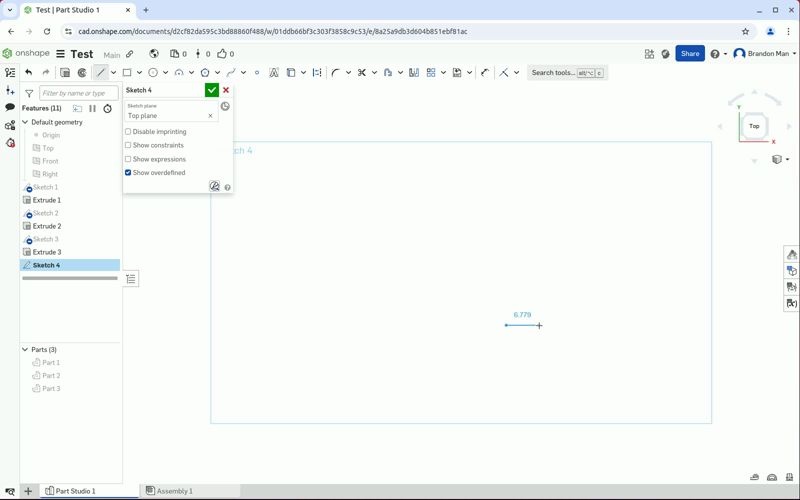
click(539, 325)
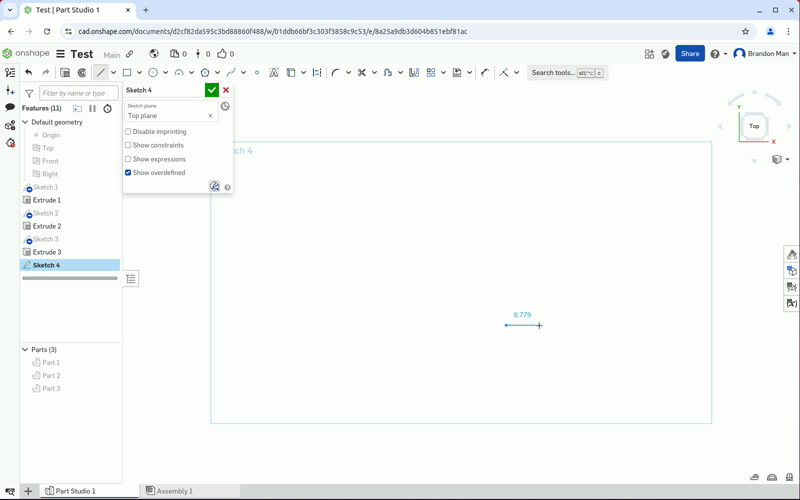
key_up(shift)
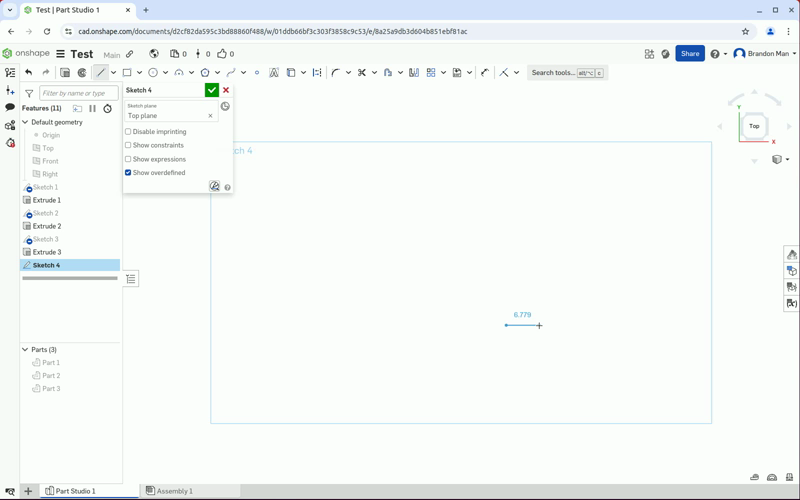
key_down(shift)
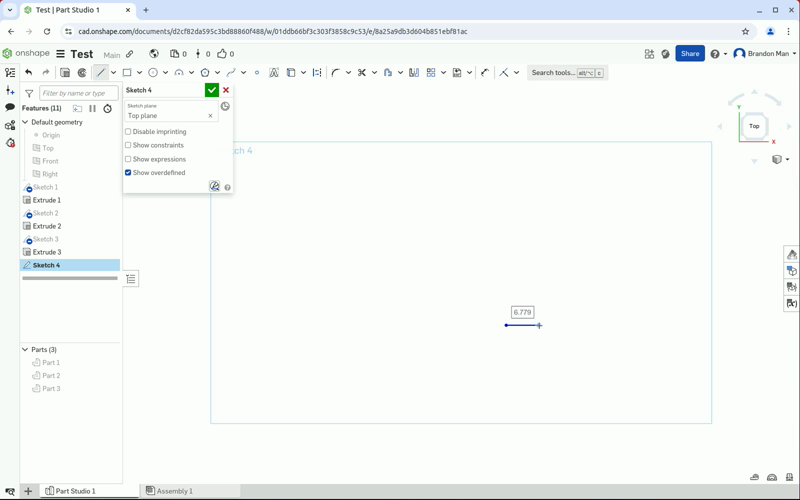
mouse_move(569, 325)
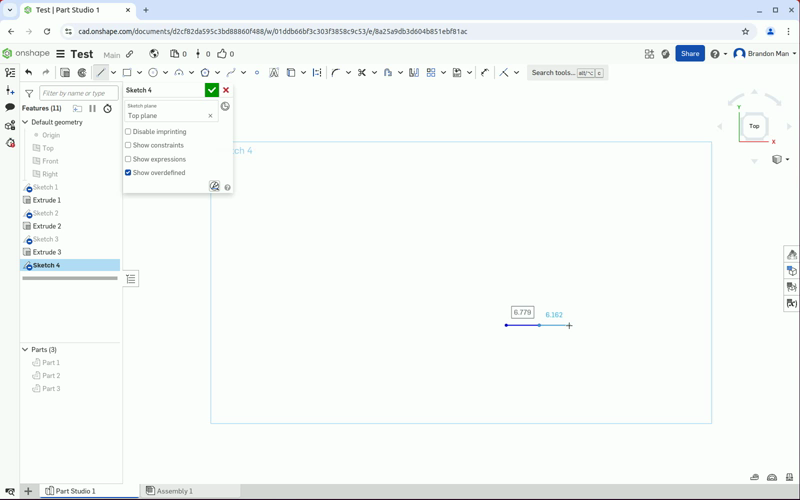
mouse_move(539, 318)
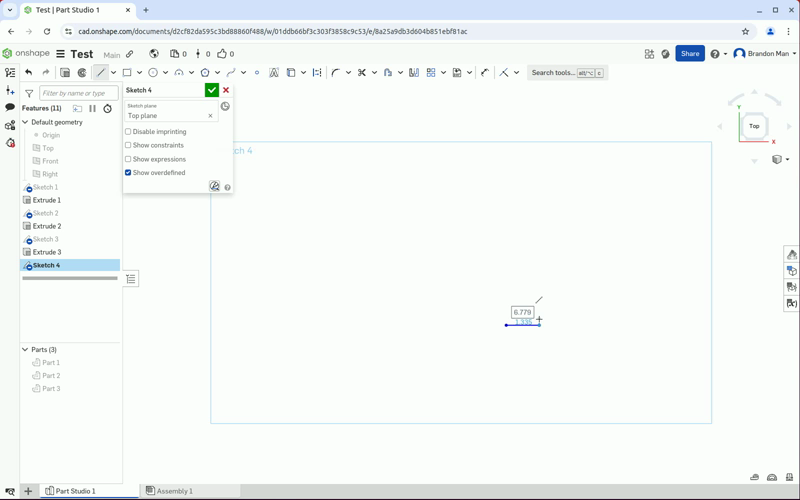
scroll(6)
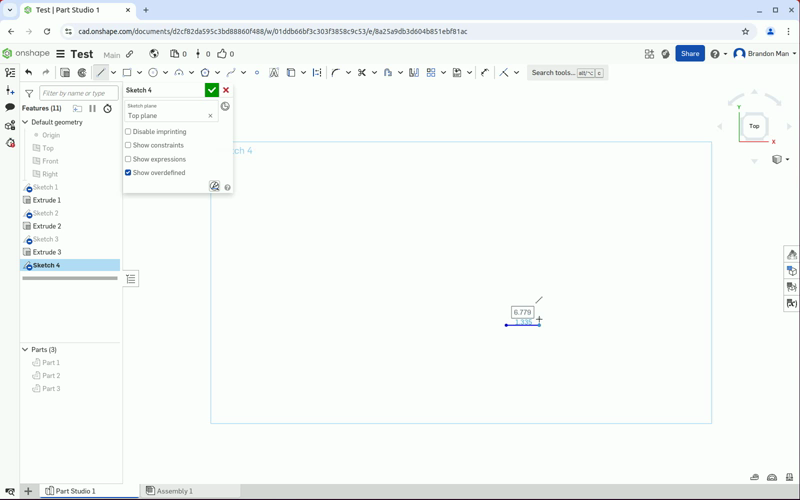
scroll(6)
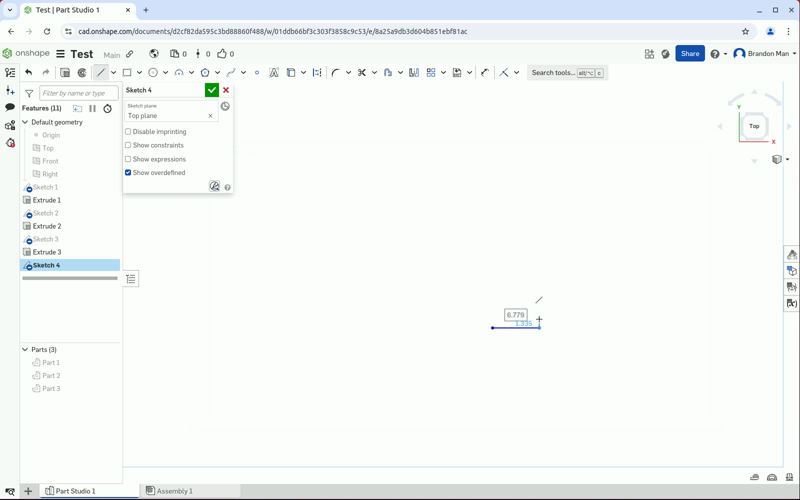
scroll(6)
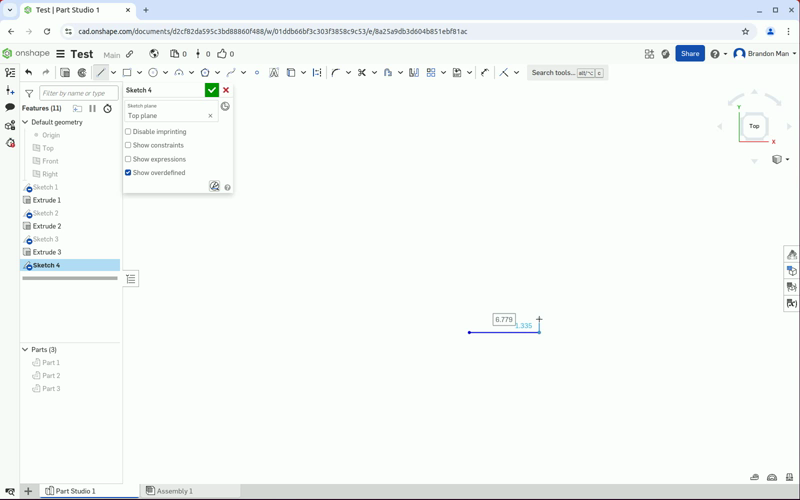
scroll(6)
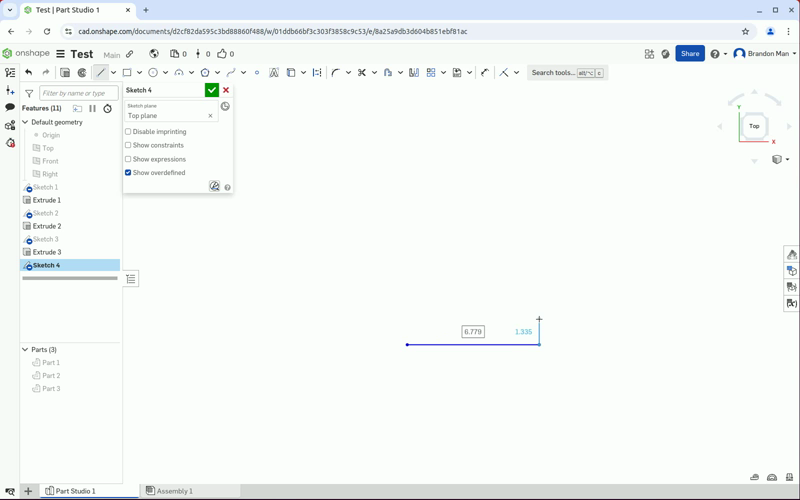
scroll(6)
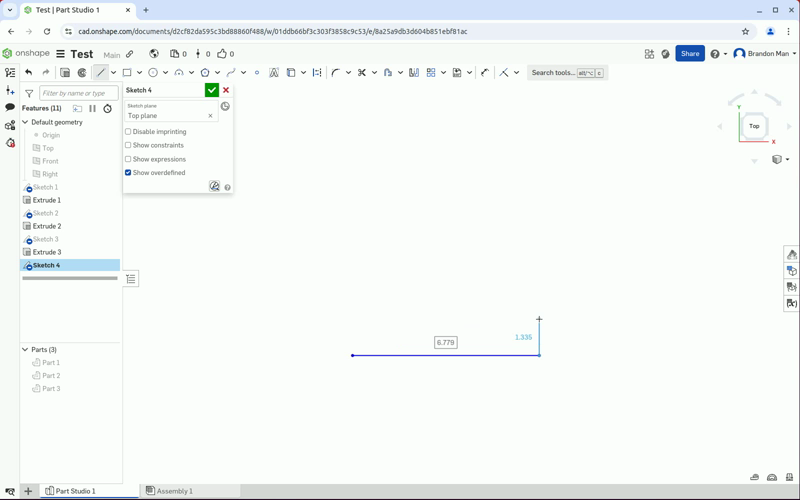
scroll(6)
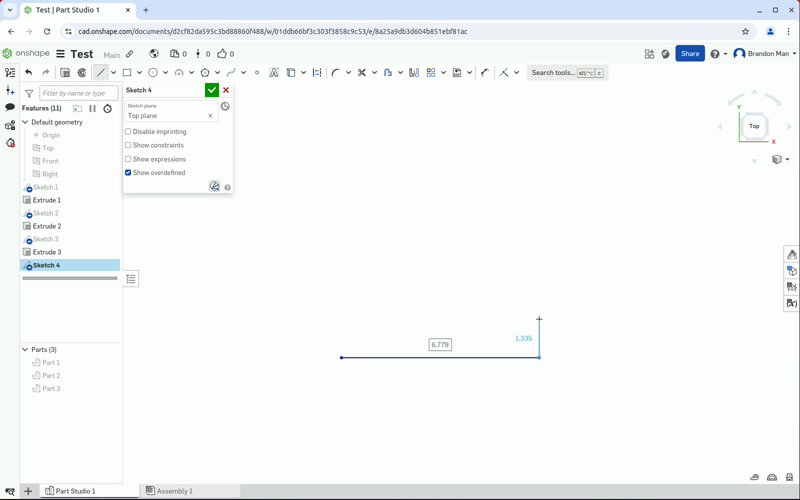
scroll(6)
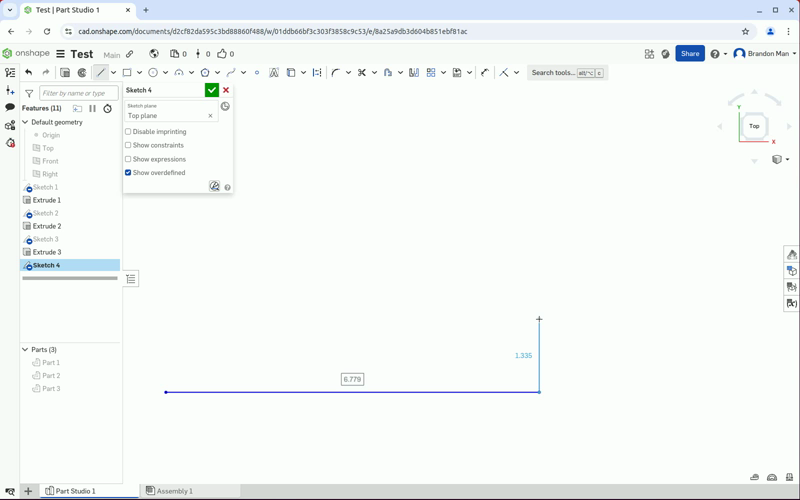
click(539, 318)
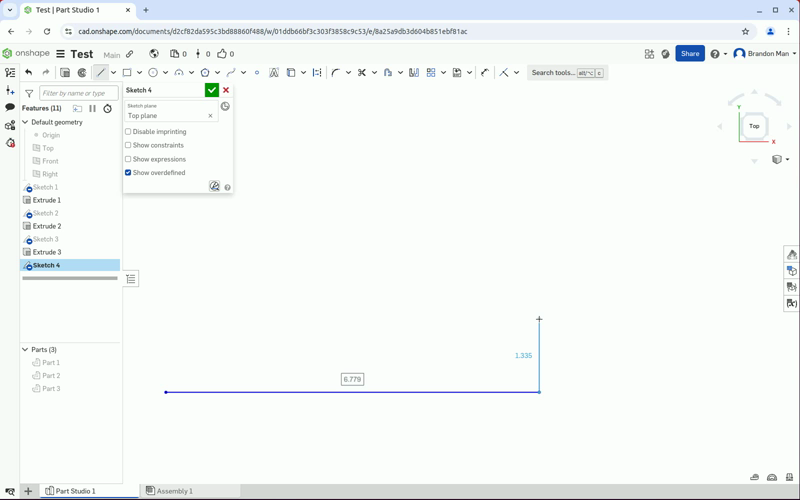
scroll(-6)
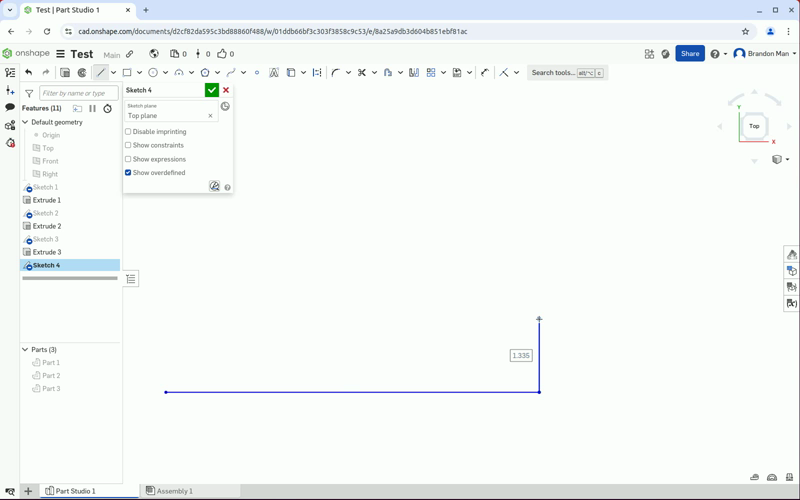
scroll(-6)
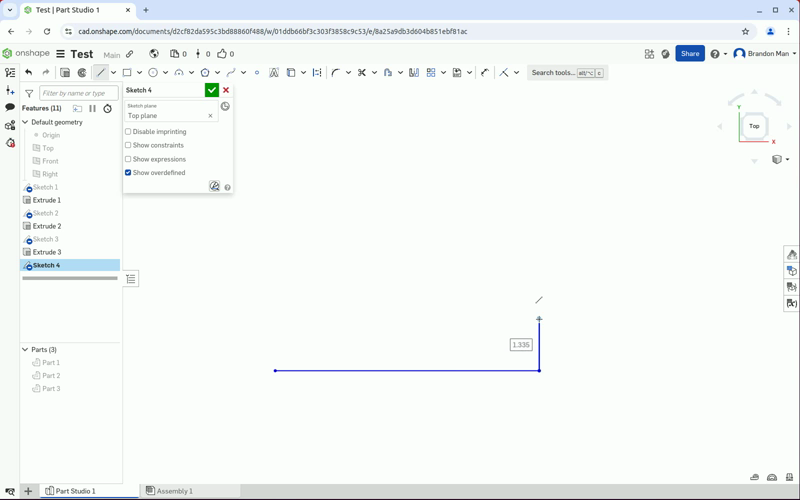
scroll(-6)
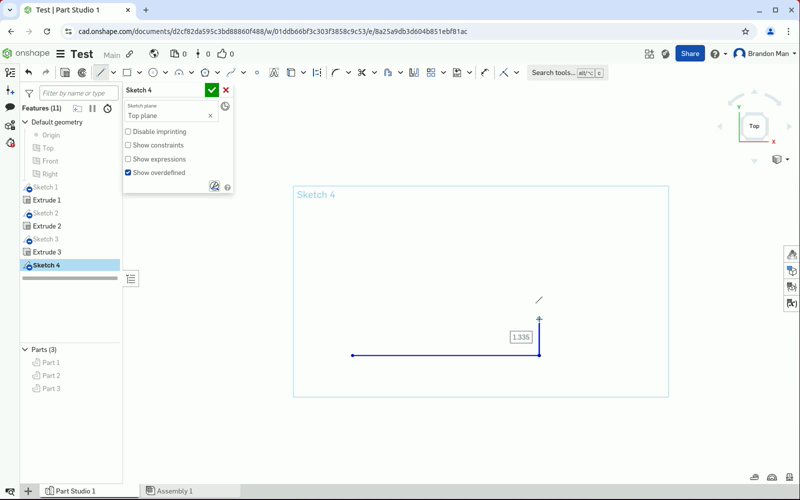
scroll(-6)
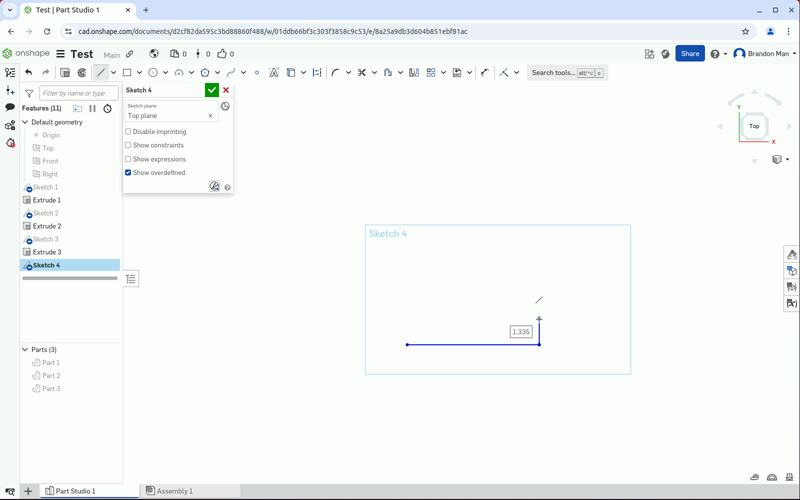
scroll(-6)
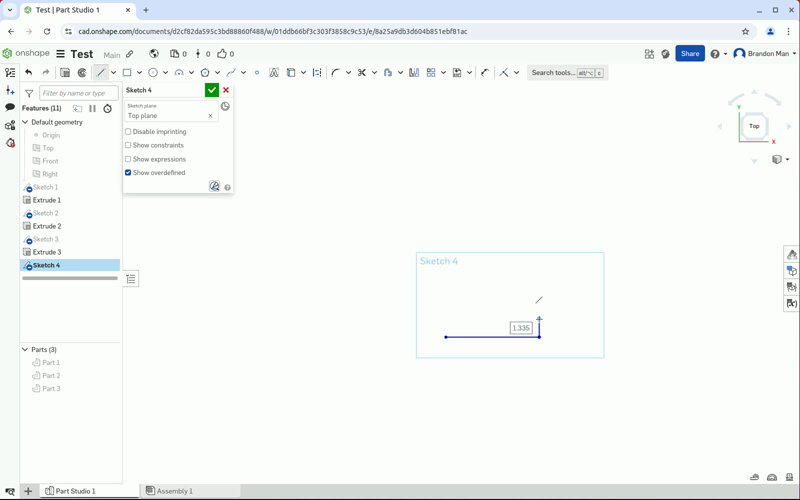
scroll(-6)
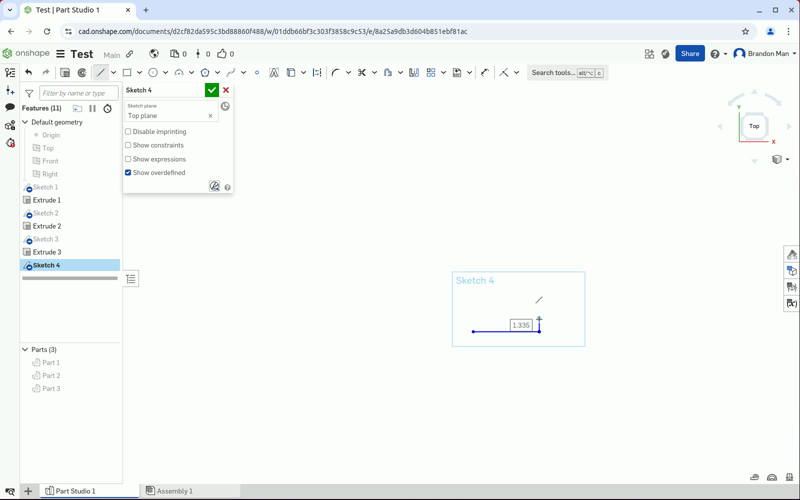
scroll(-6)
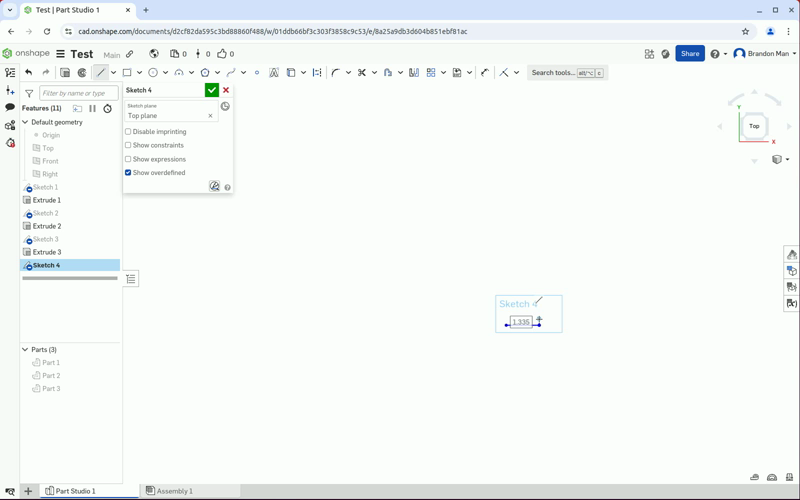
key_up(shift)
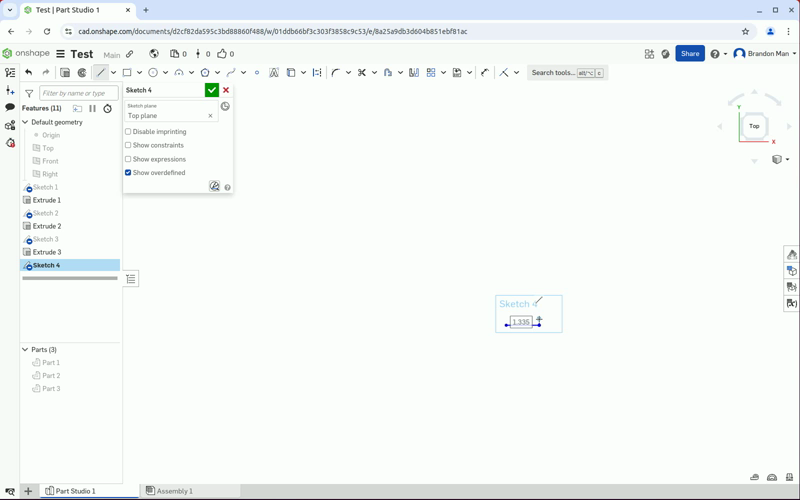
key_down(shift)
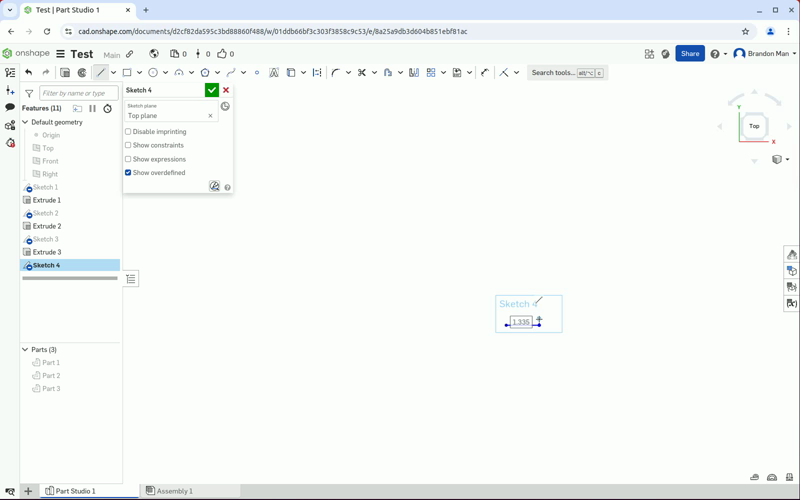
mouse_move(569, 318)
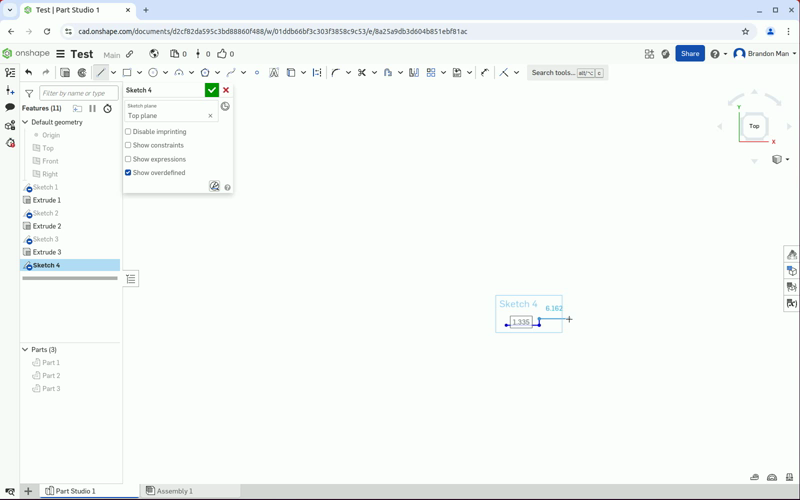
mouse_move(506, 318)
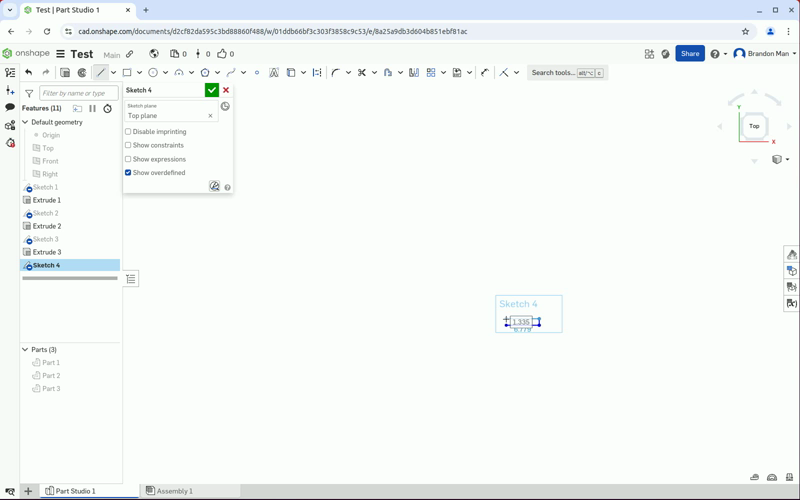
click(506, 318)
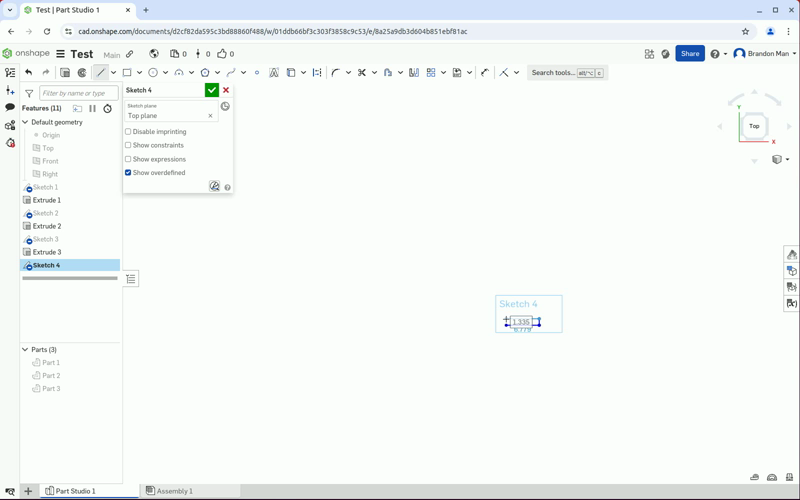
key_up(shift)
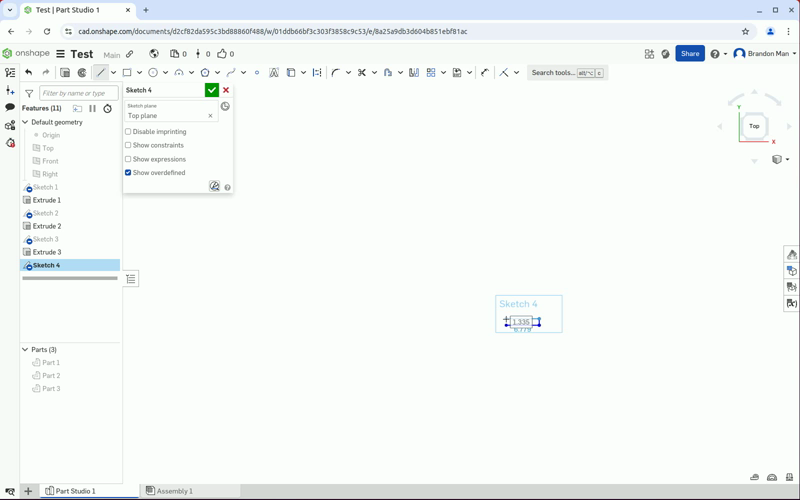
mouse_move(536, 318)
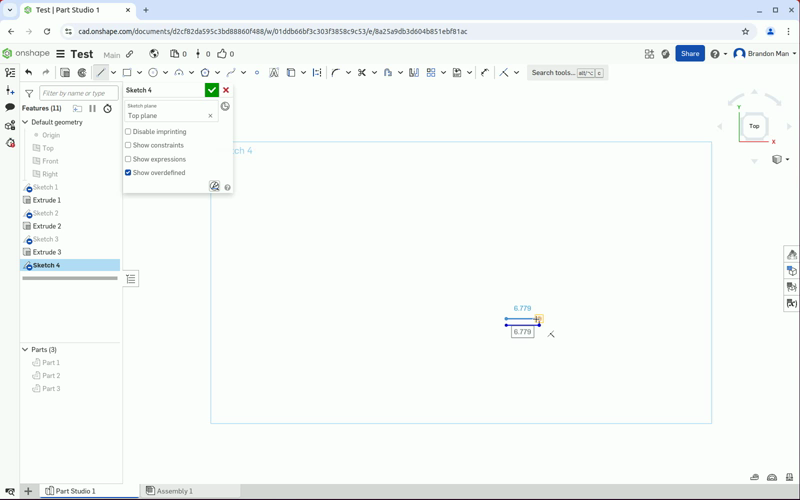
key_down(shift)
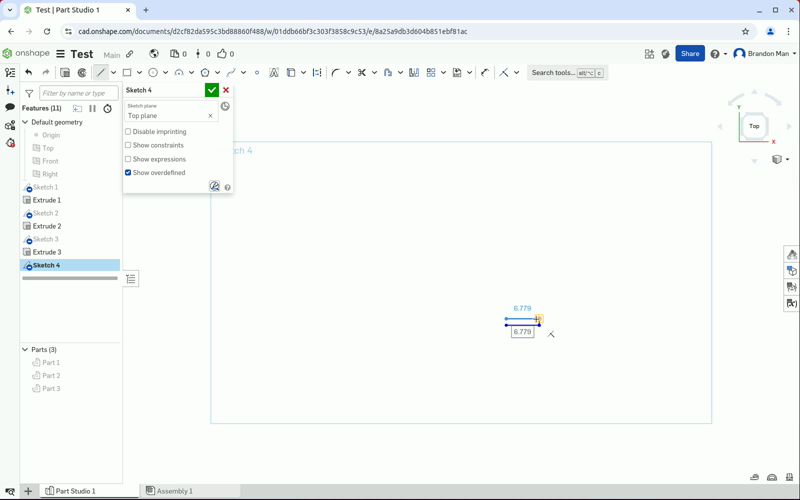
mouse_move(506, 325)
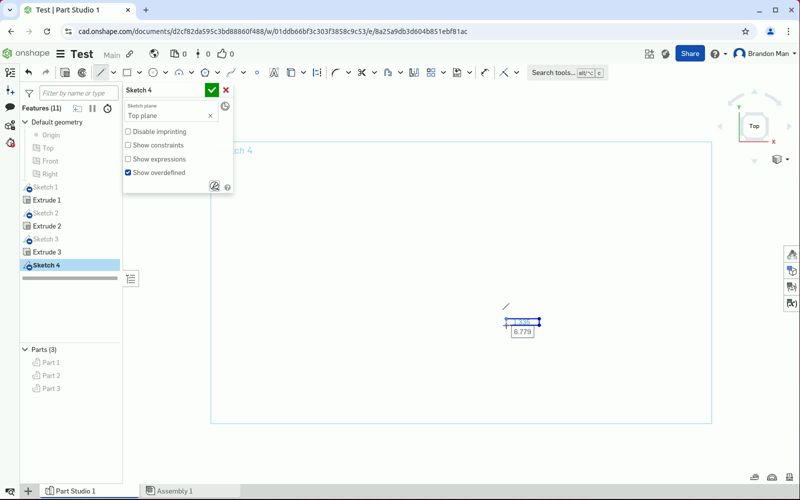
scroll(6)
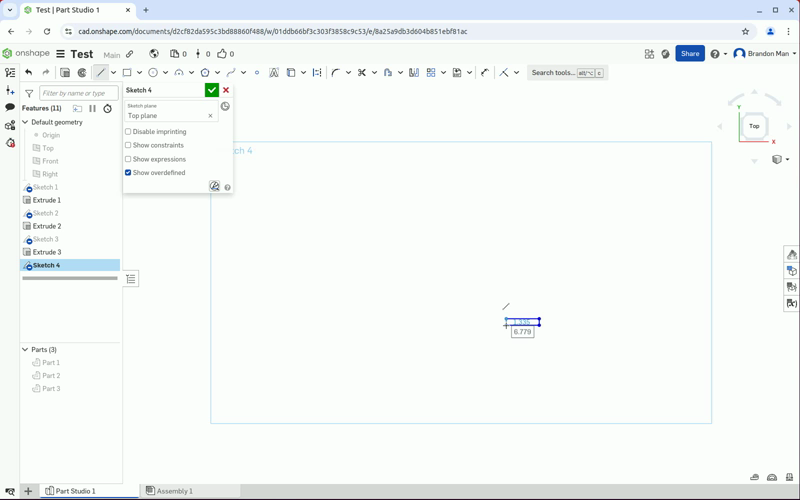
scroll(6)
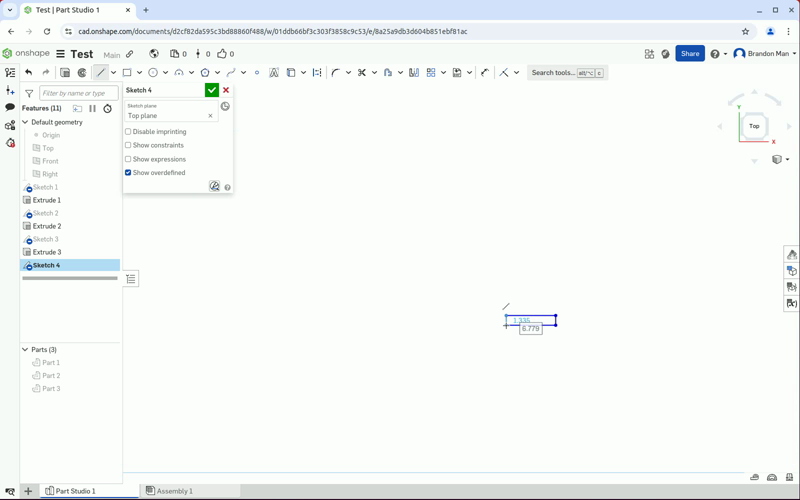
scroll(6)
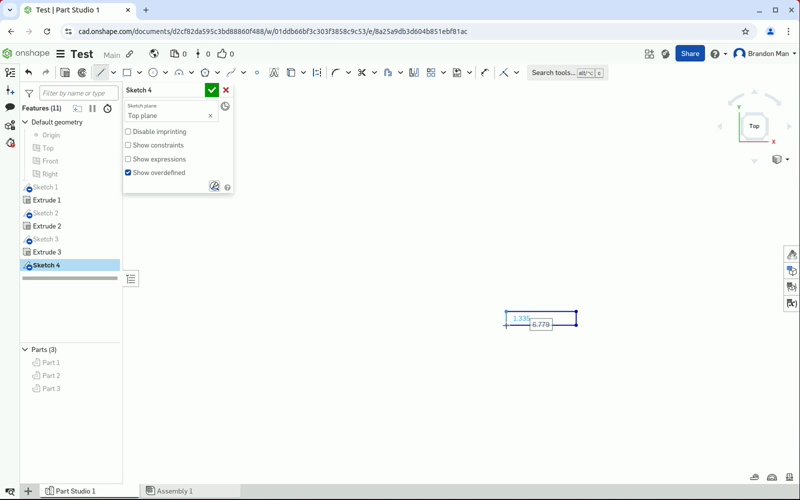
scroll(6)
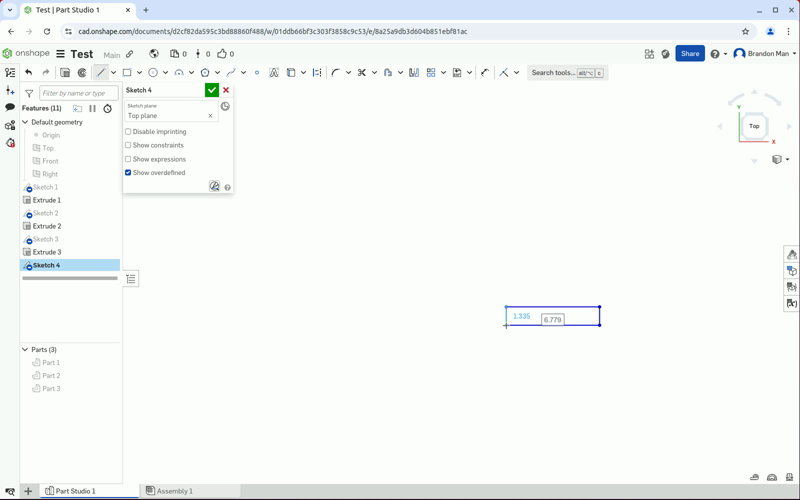
scroll(6)
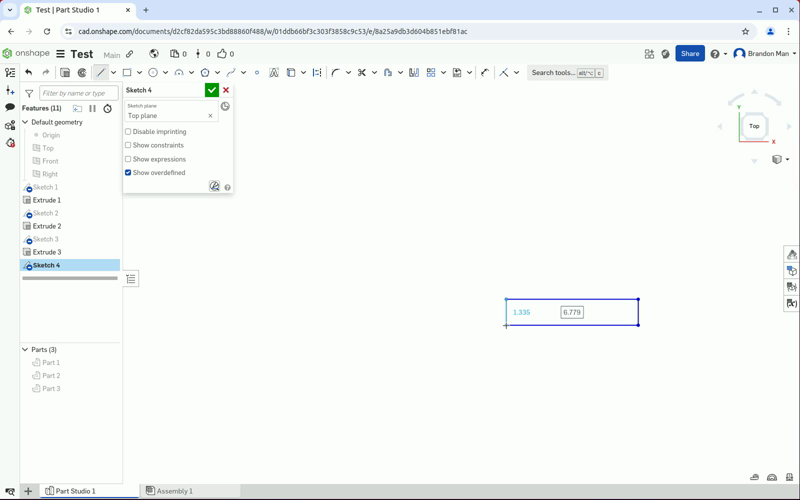
scroll(6)
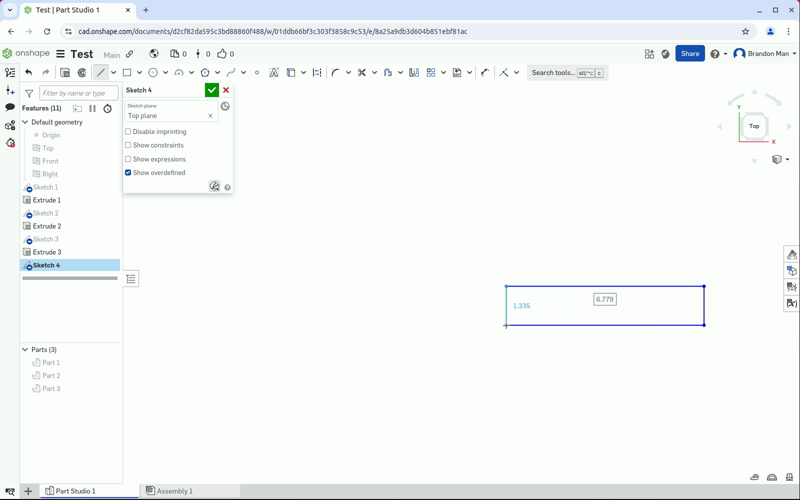
scroll(6)
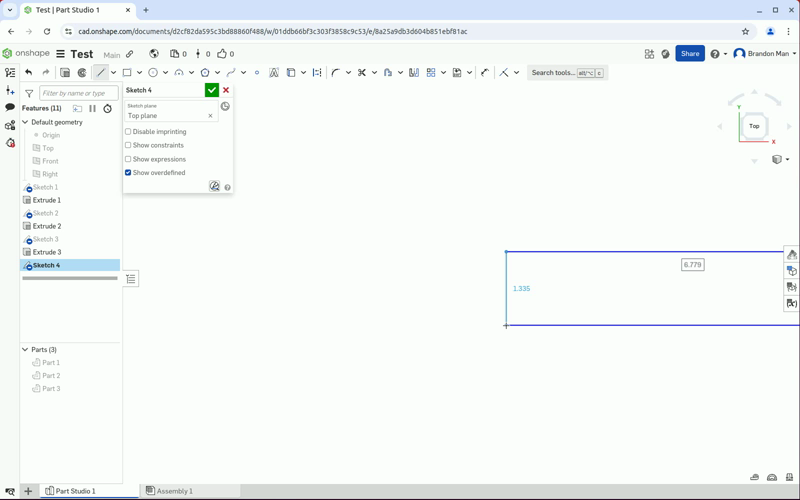
key_up(shift)
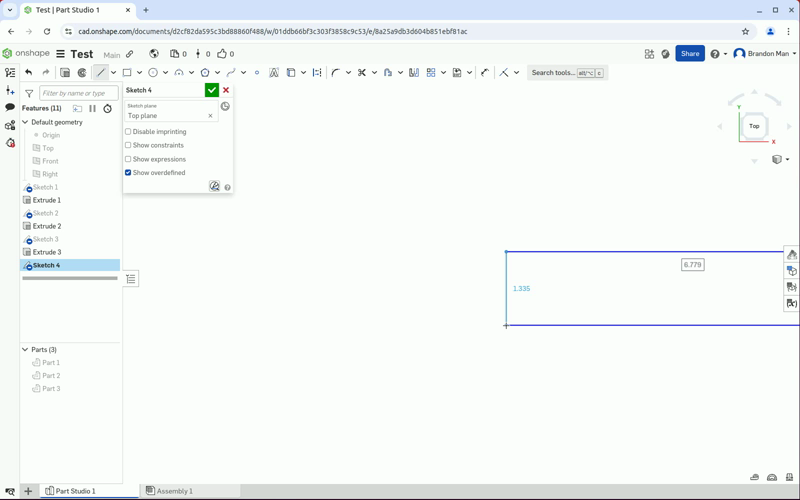
click(506, 325)
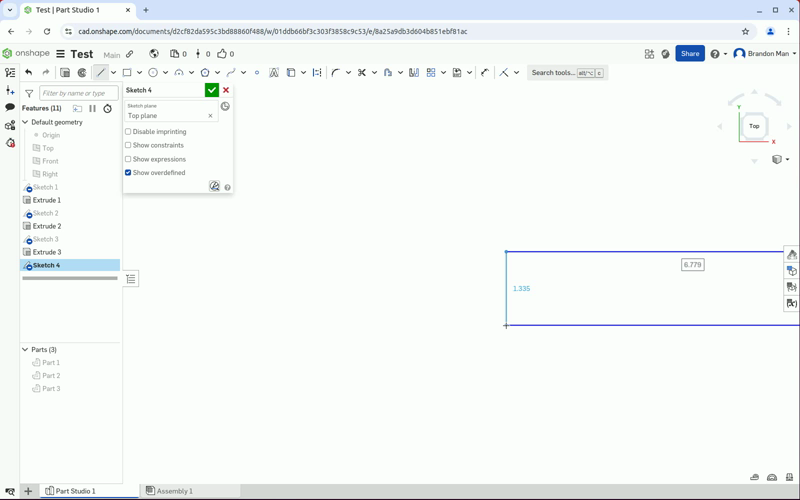
scroll(-6)
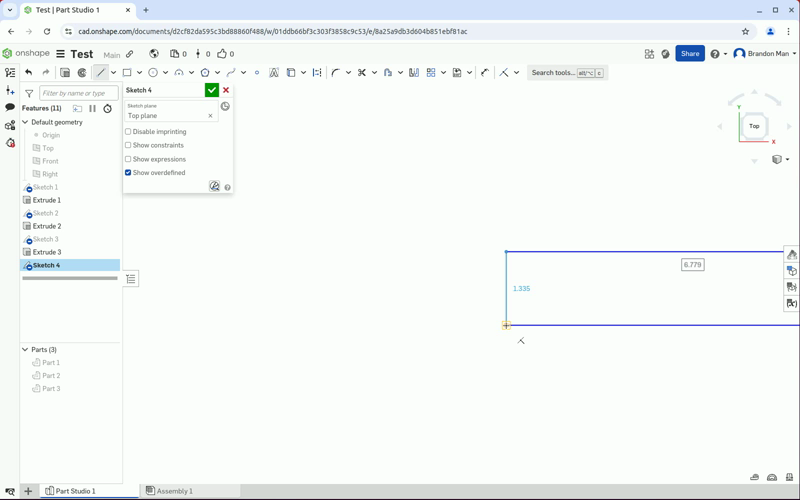
scroll(-6)
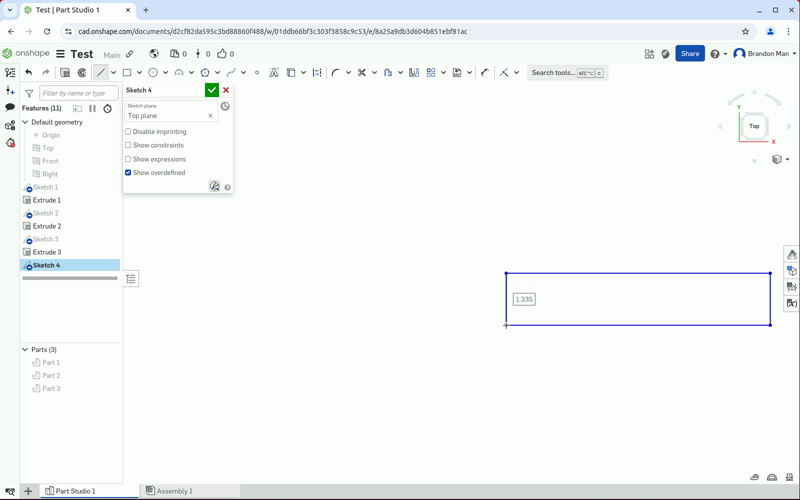
scroll(-6)
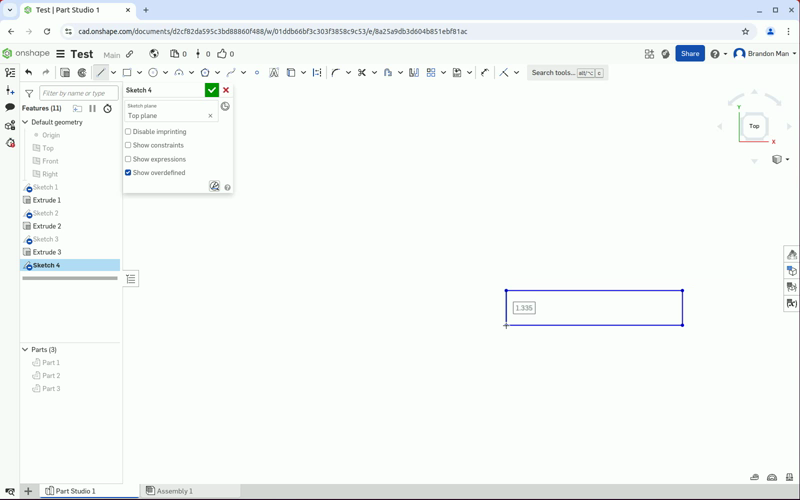
scroll(-6)
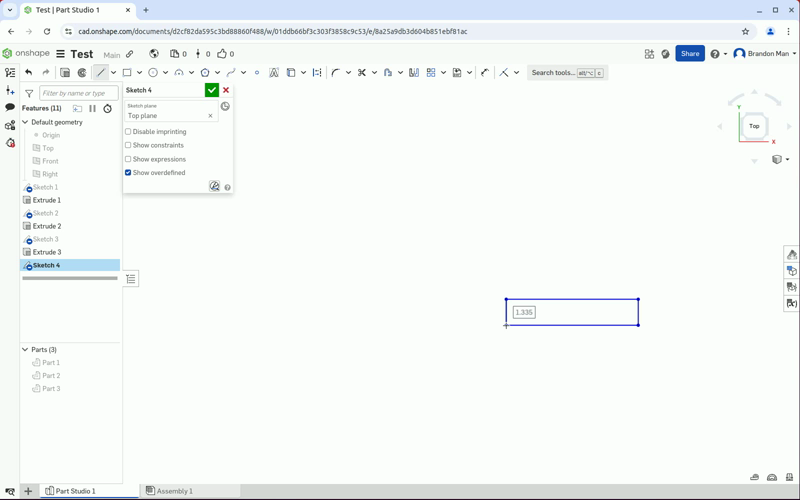
scroll(-6)
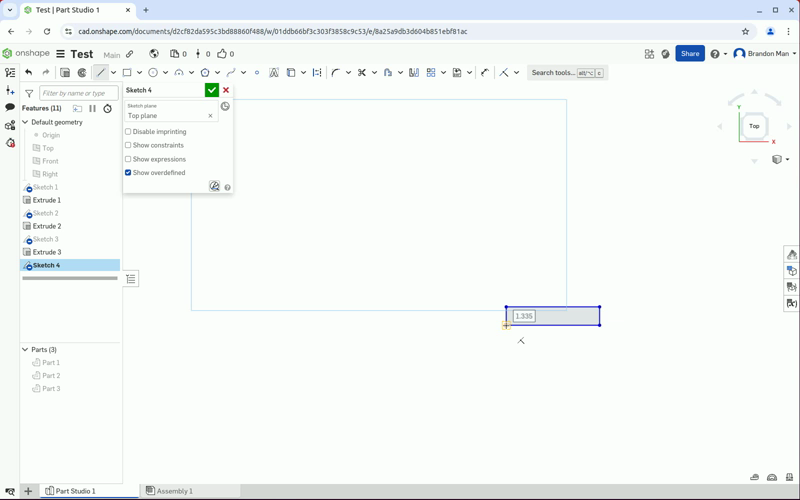
scroll(-6)
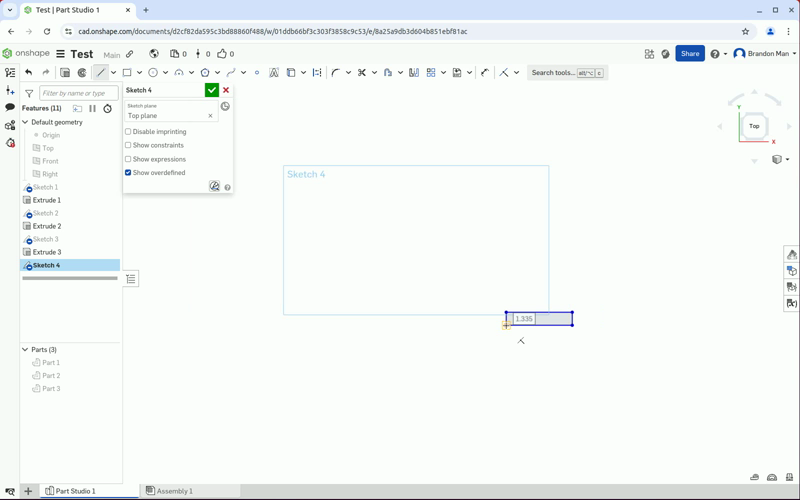
scroll(-6)
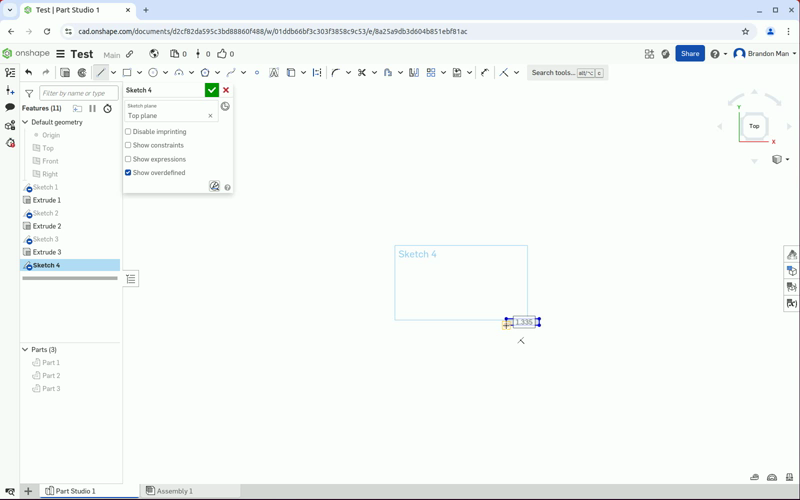
key(esc)
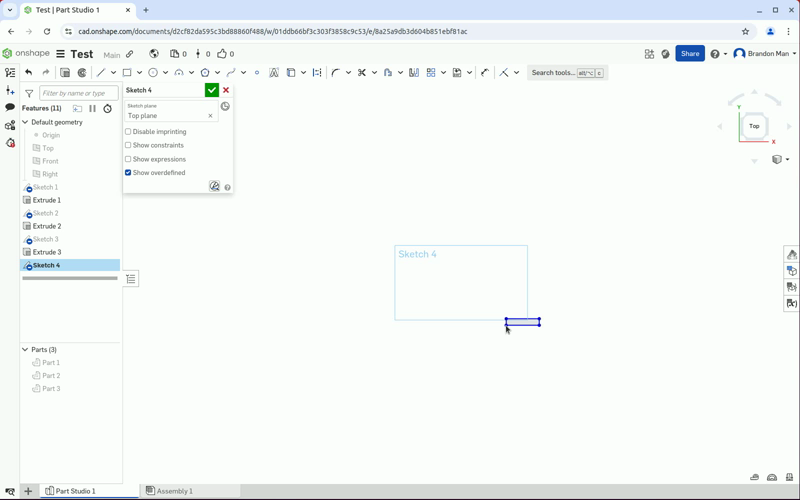
mouse_move(507, 322)
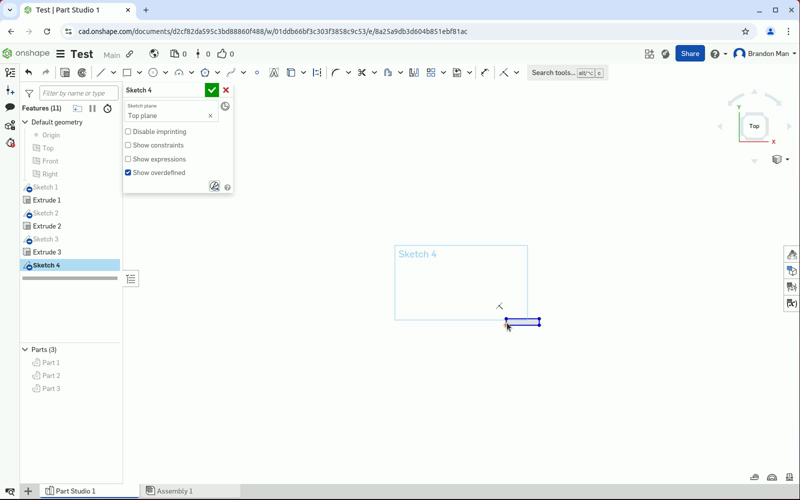
scroll(6)
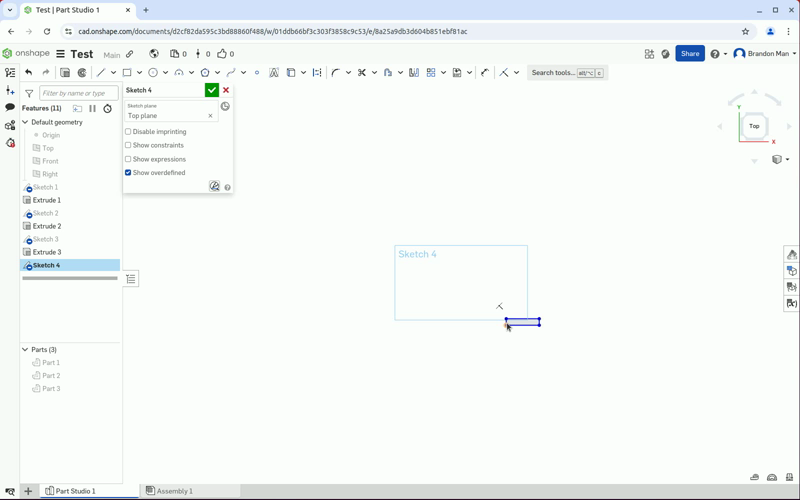
scroll(6)
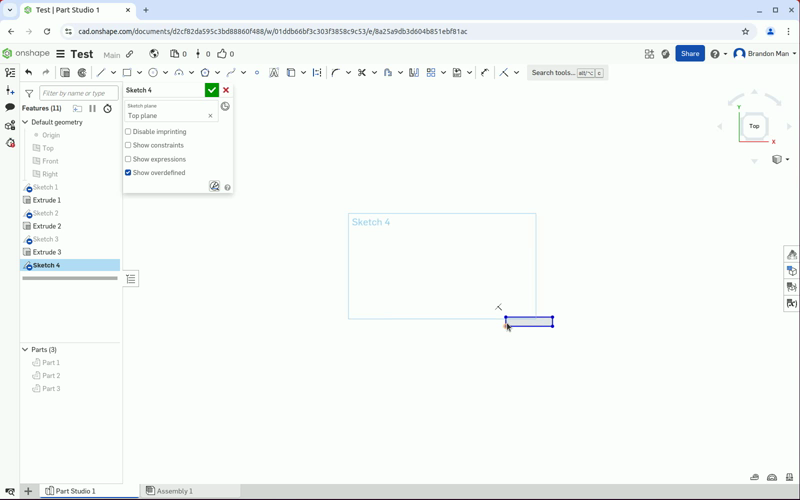
scroll(6)
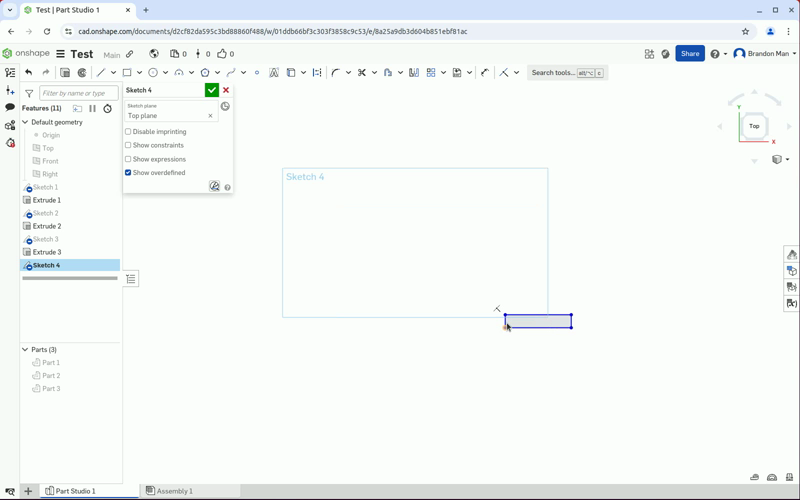
scroll(6)
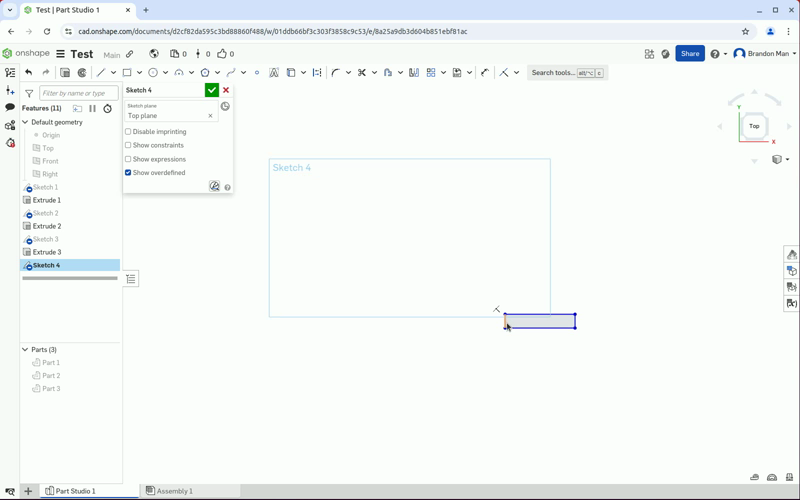
scroll(6)
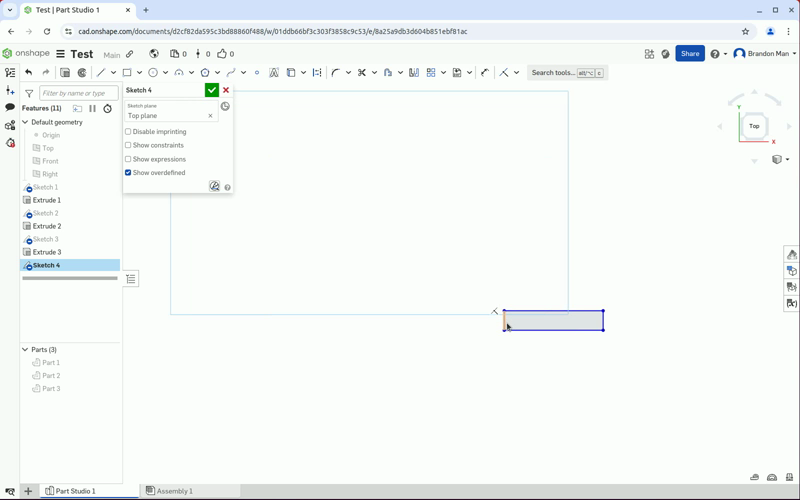
scroll(6)
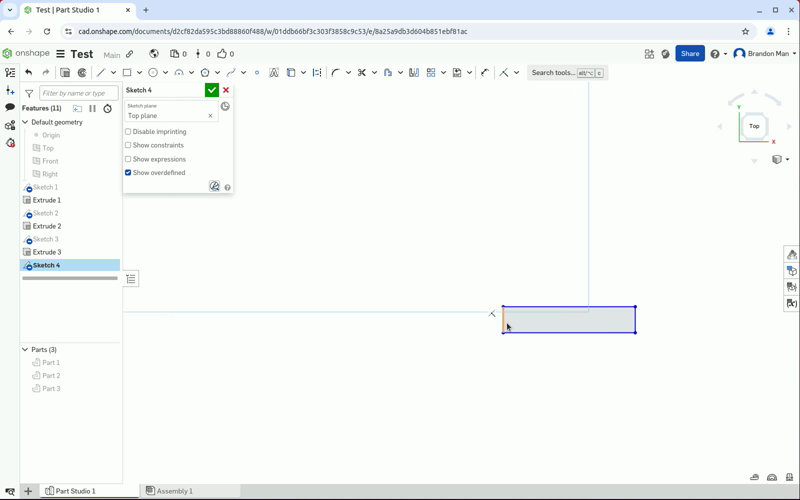
scroll(6)
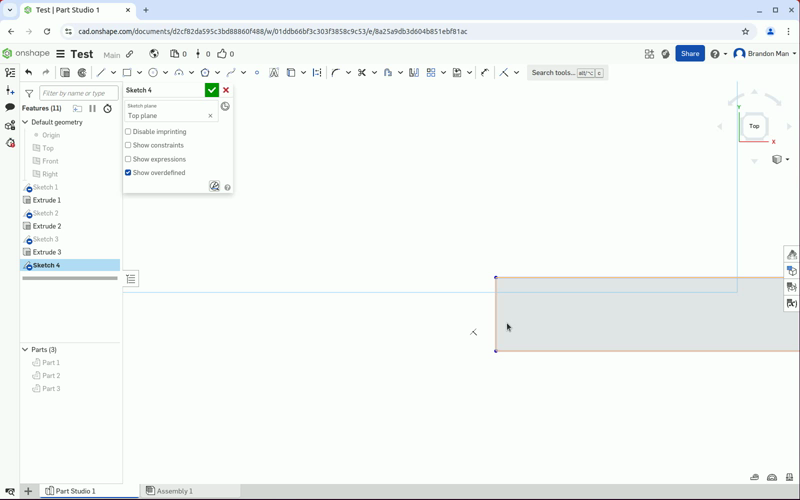
click(507, 322)
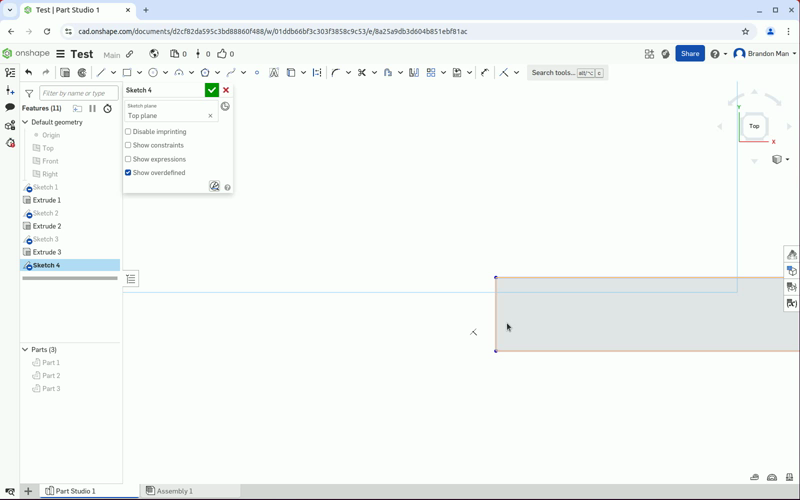
scroll(-6)
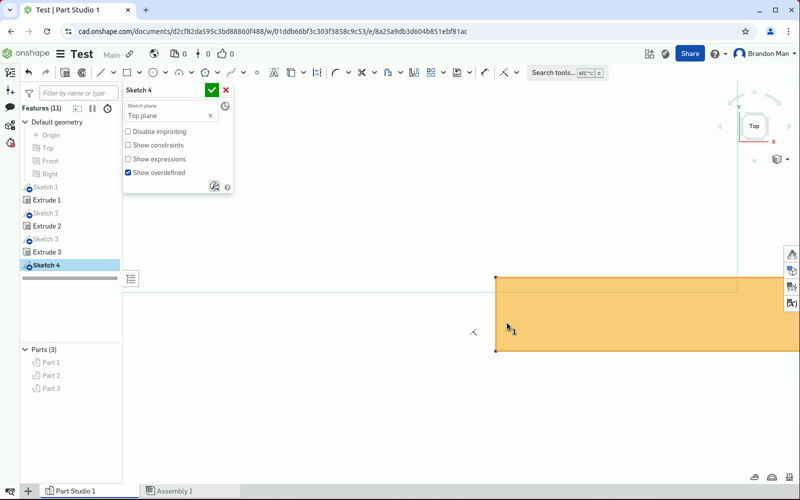
scroll(-6)
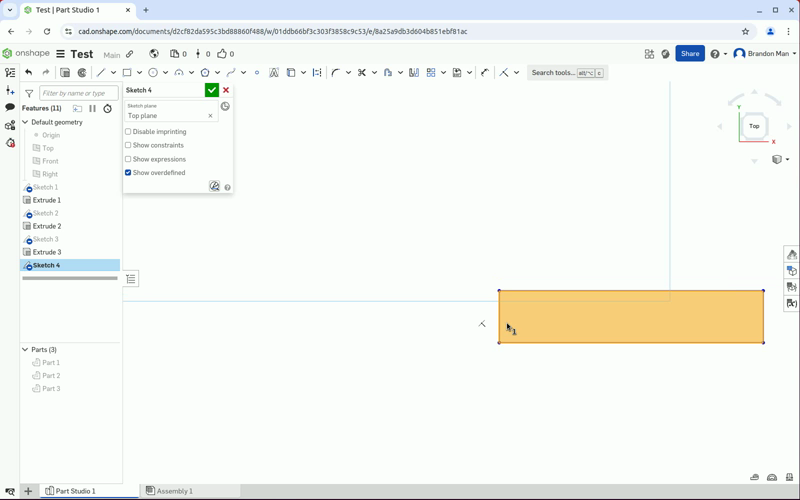
scroll(-6)
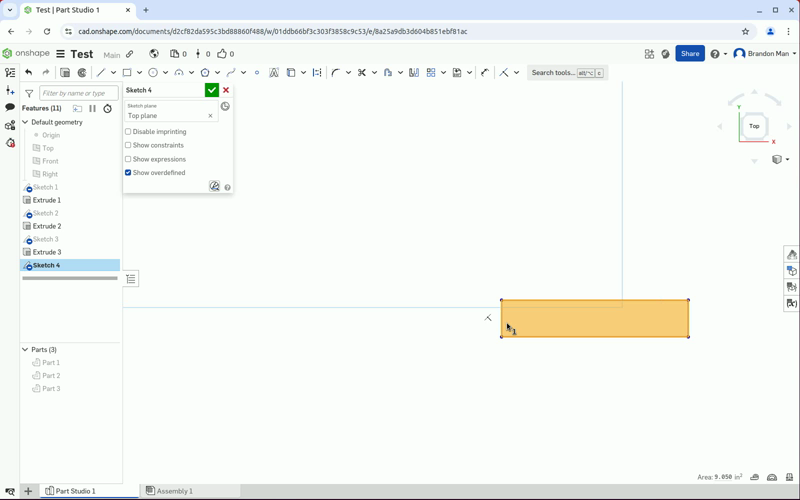
scroll(-6)
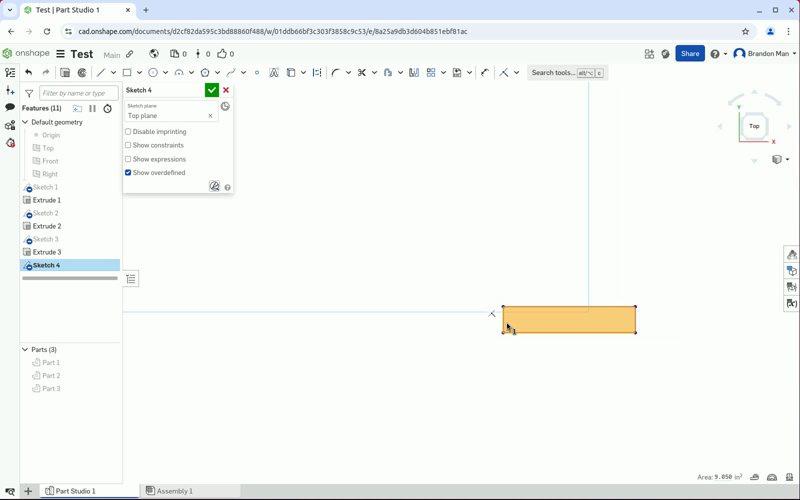
scroll(-6)
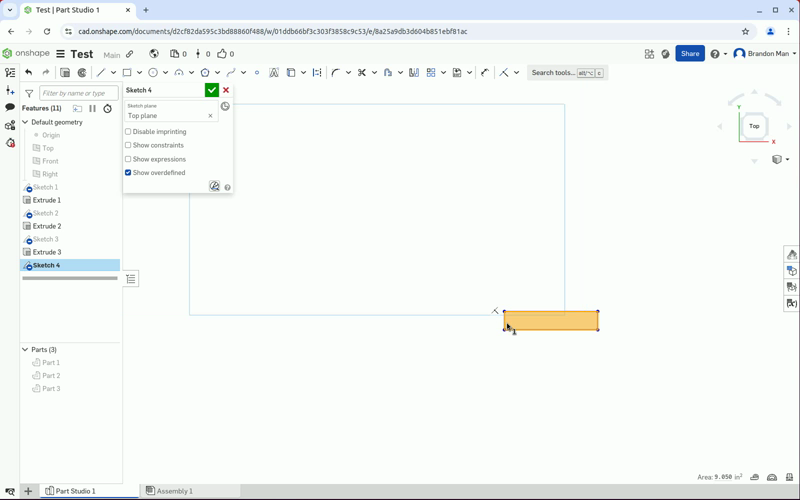
scroll(-6)
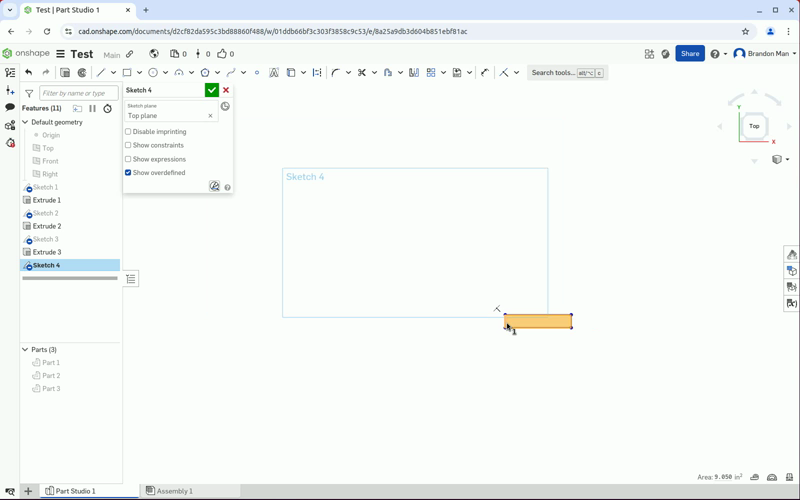
scroll(-6)
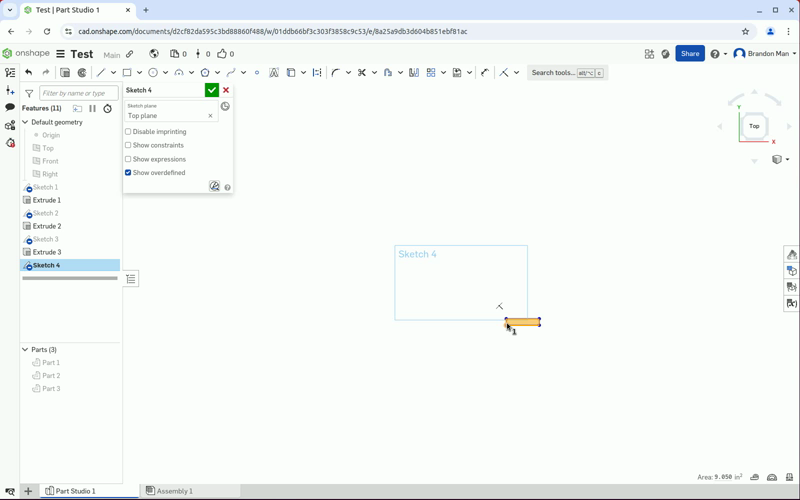
mouse_move(73, 352)
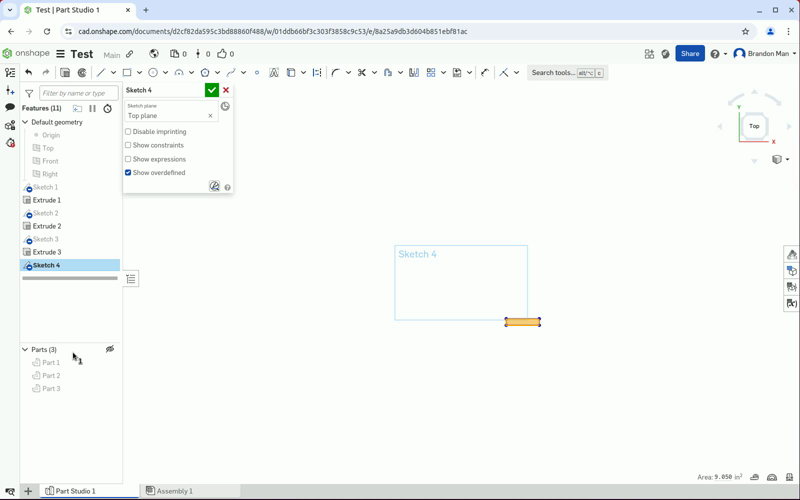
key(shift+y)
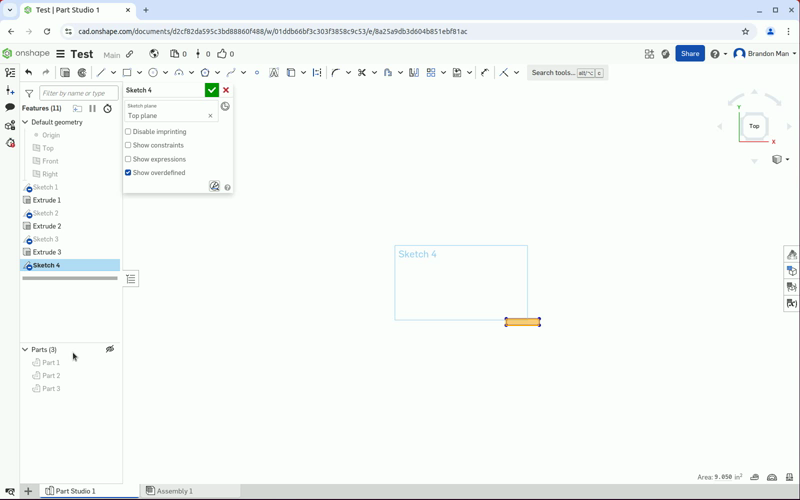
key(shift+e)
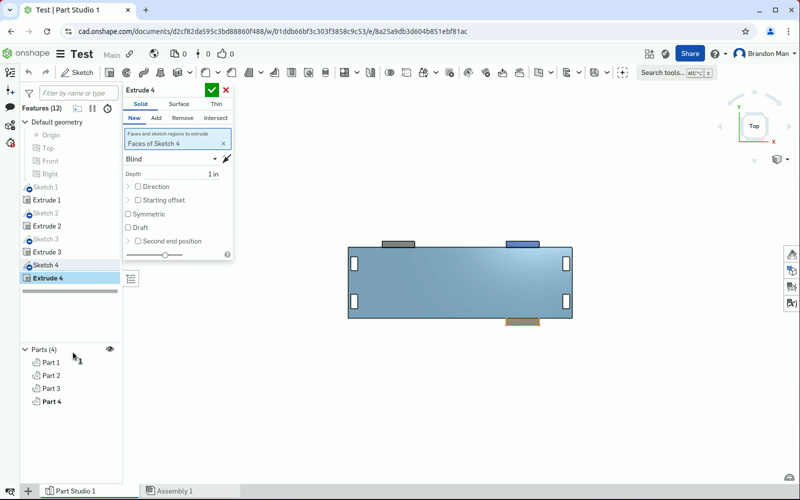
mouse_move(143, 106)
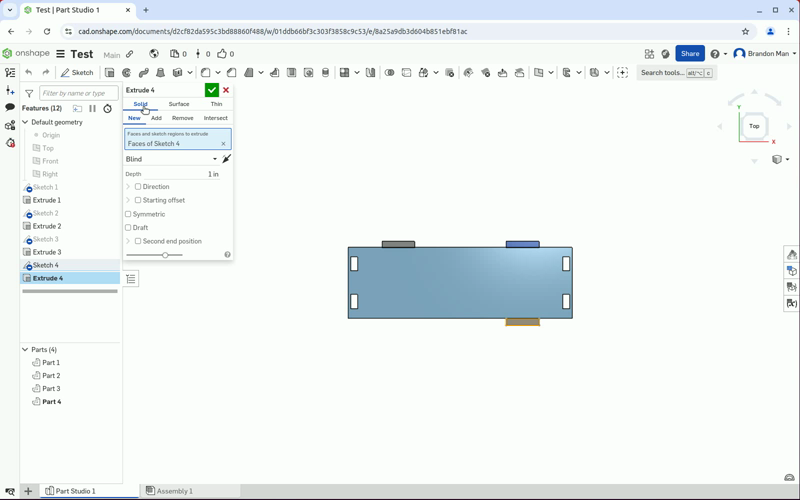
click(143, 106)
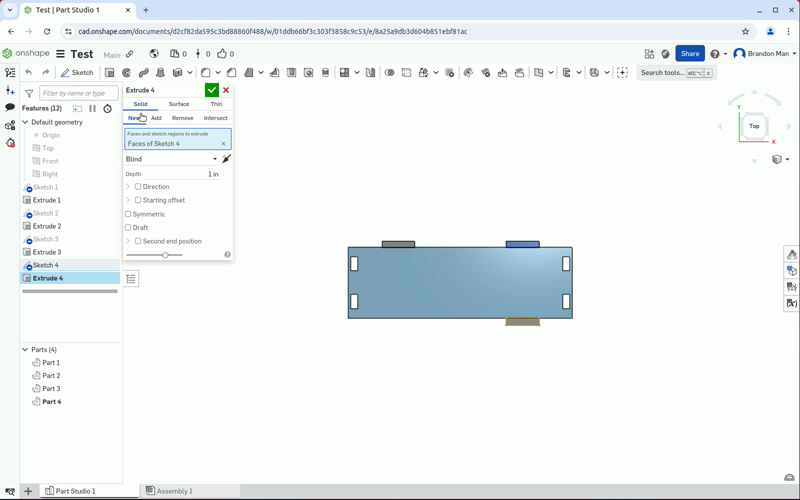
mouse_move(137, 120)
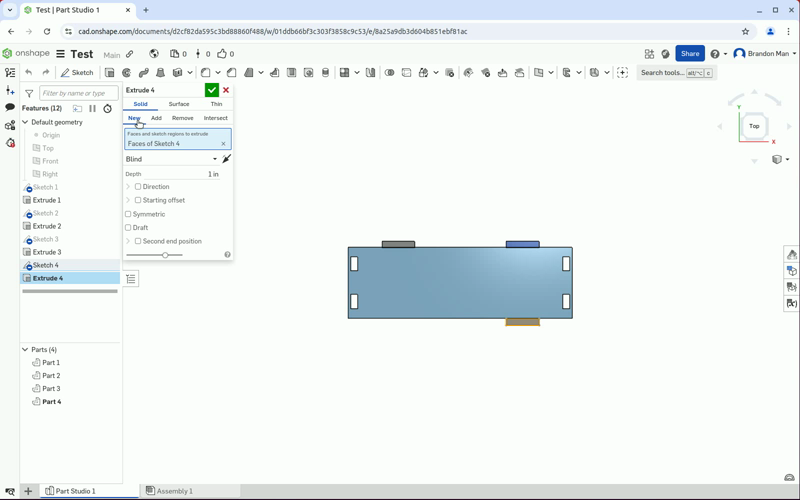
click(137, 120)
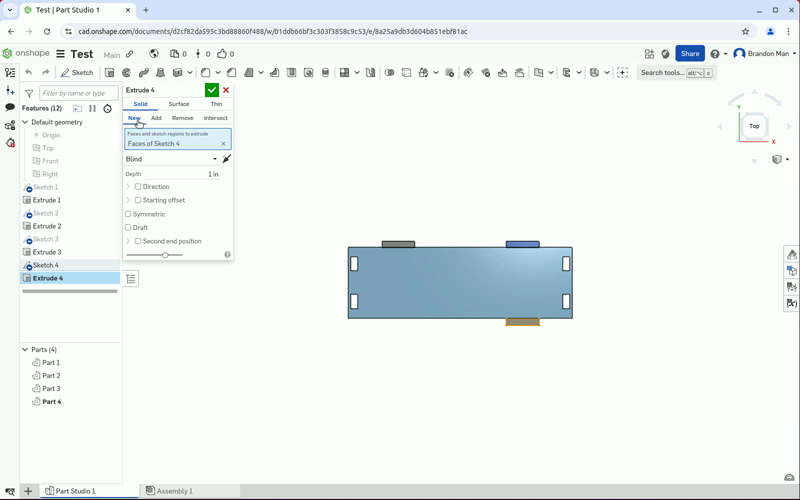
key(tab, 4)
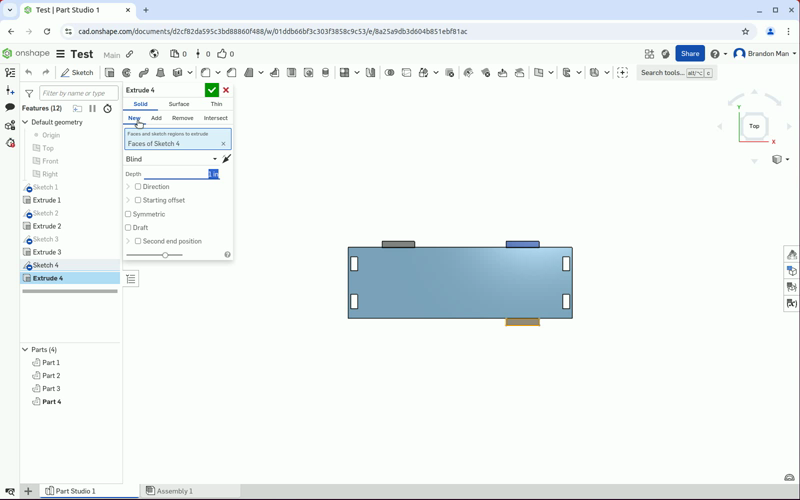
text(1.204)
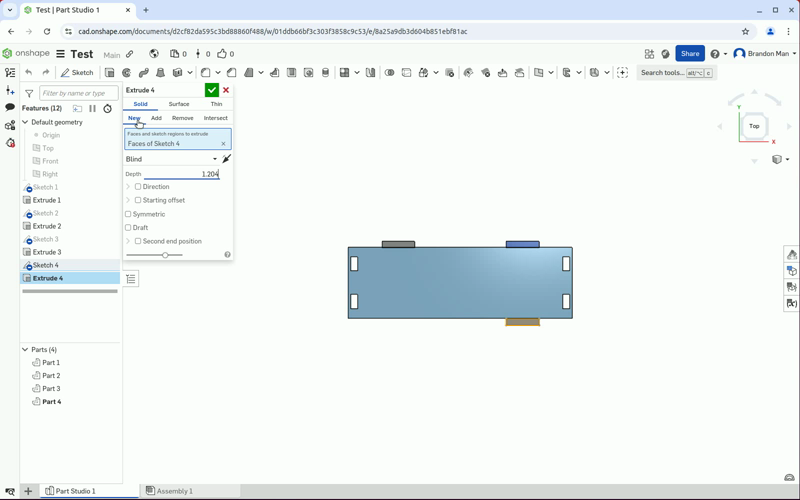
key(enter)
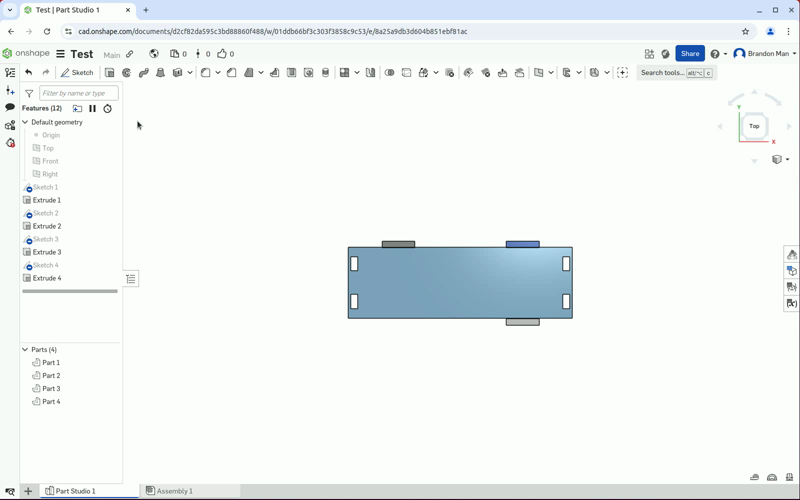
key(shift+h)
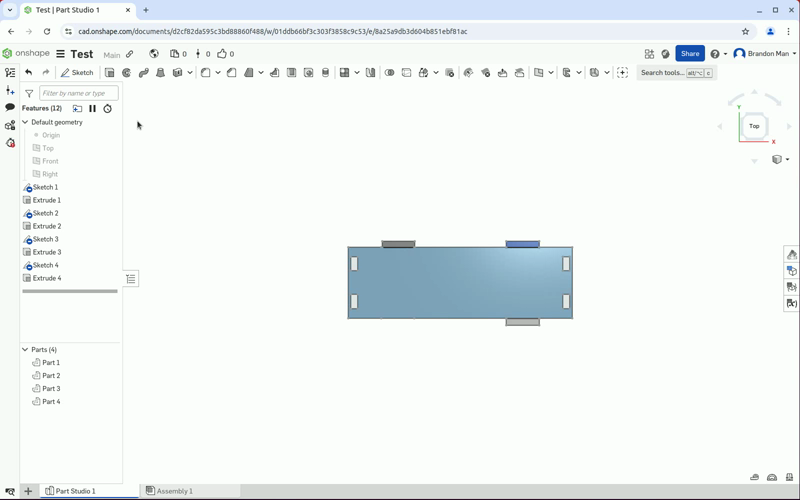
key(shift+h)
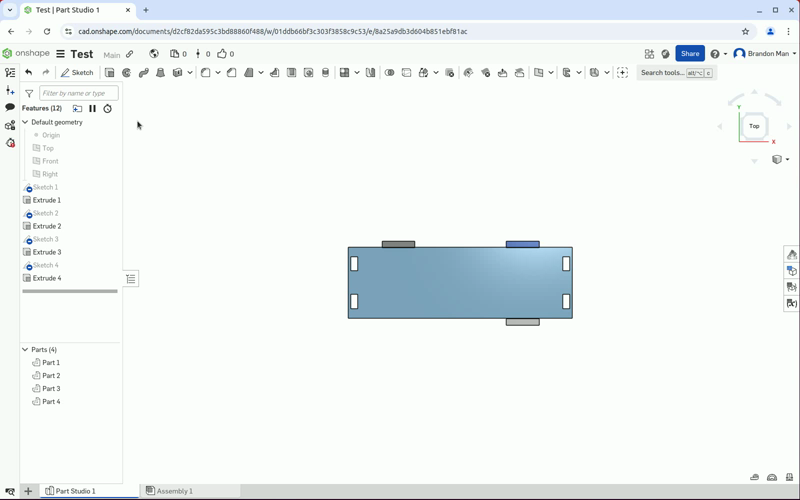
mouse_move(73, 189)
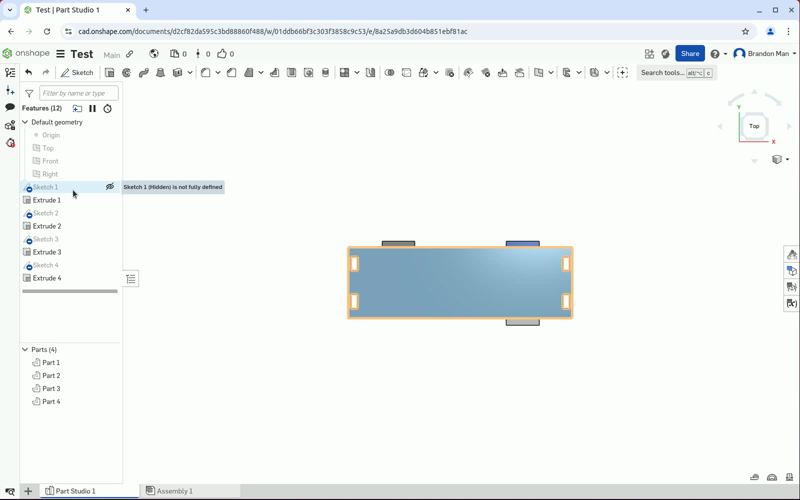
click(73, 189)
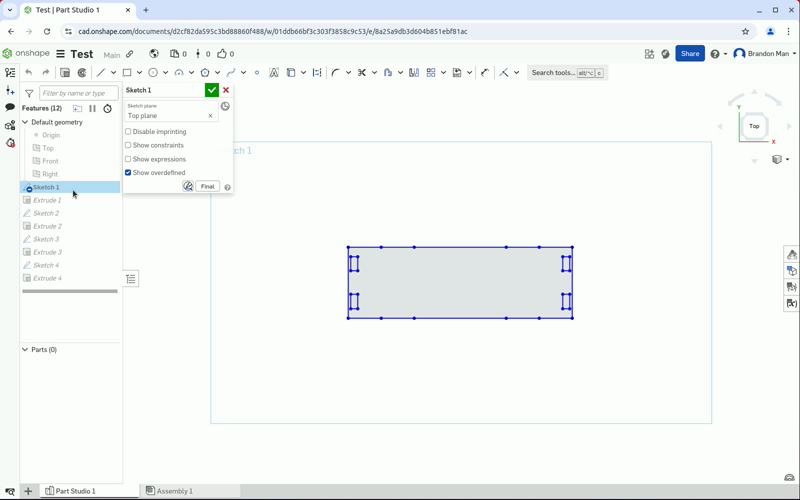
mouse_move(229, 92)
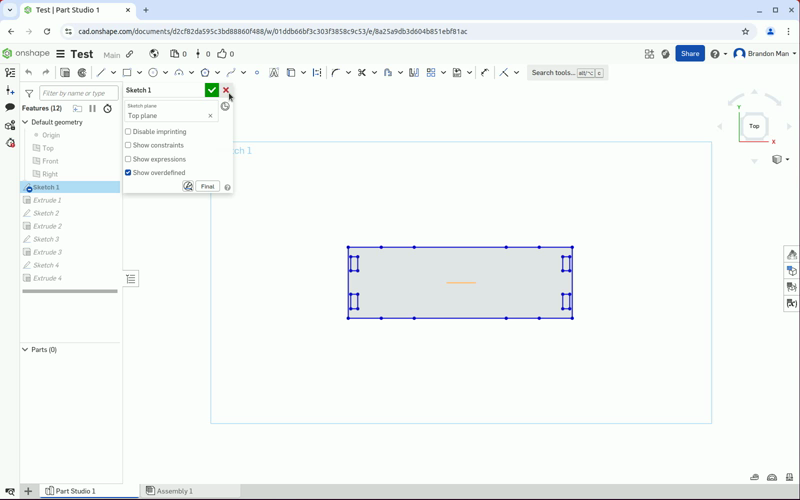
click(229, 92)
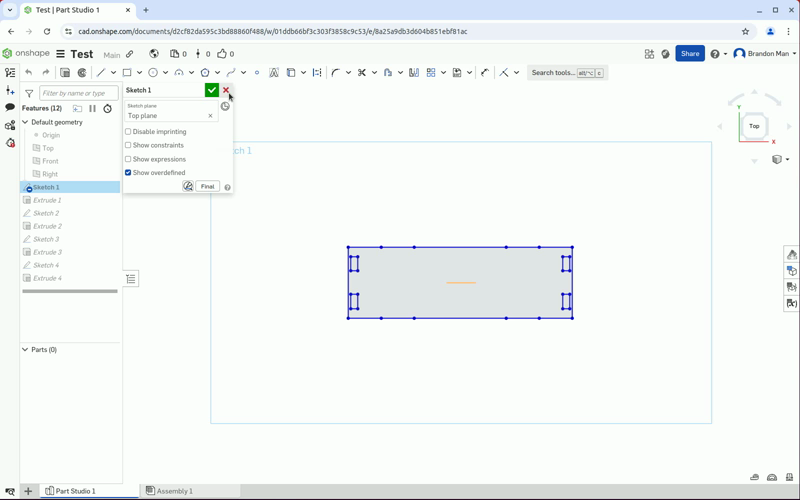
key(shift+s)
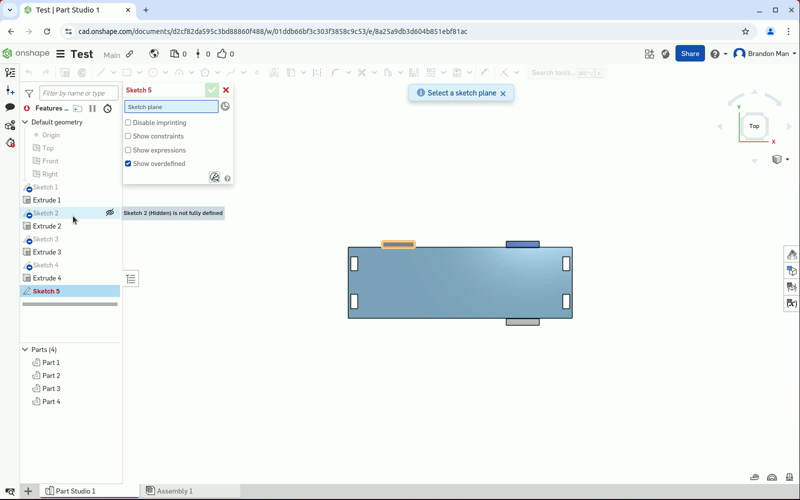
scroll(3)
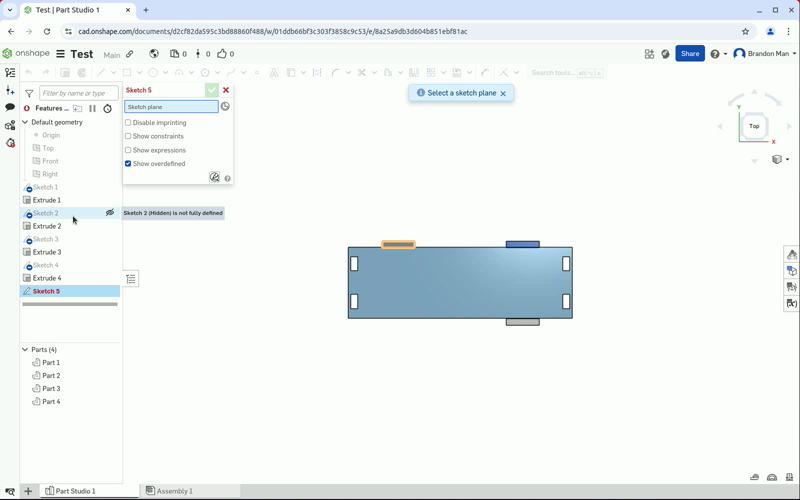
mouse_move(73, 150)
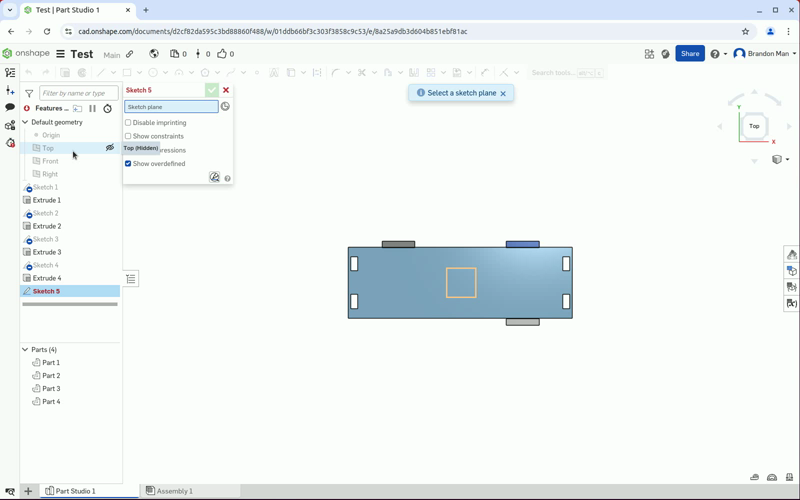
click(73, 150)
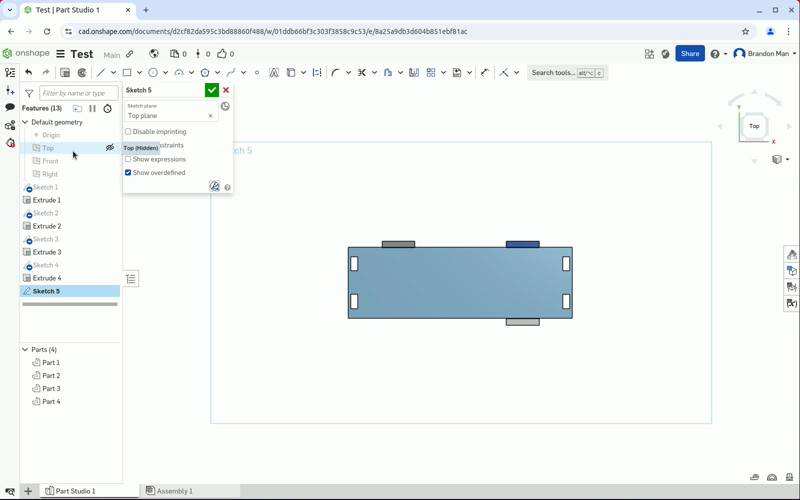
mouse_move(73, 352)
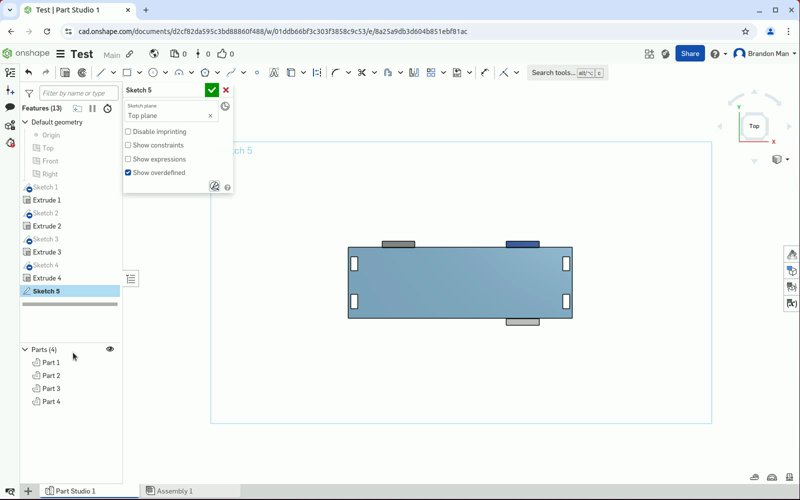
key(y)
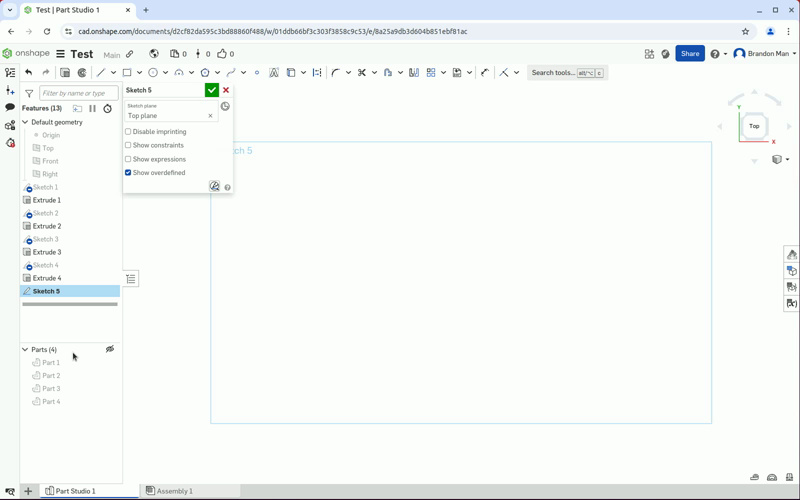
key(l)
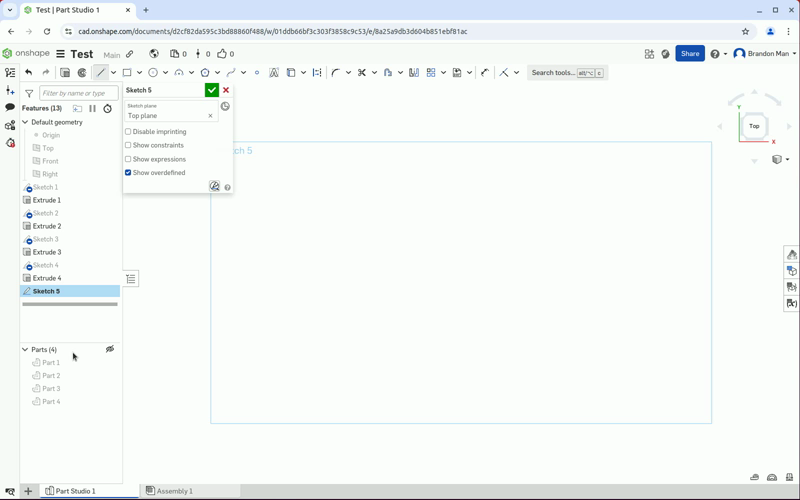
key_down(shift)
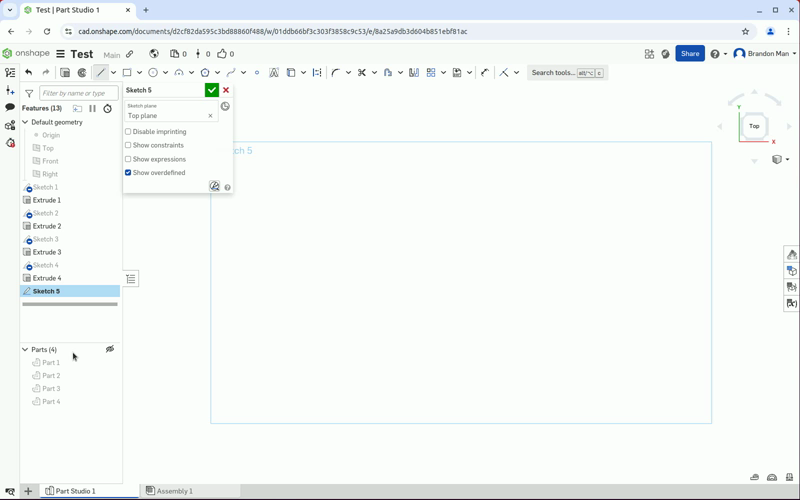
mouse_move(382, 325)
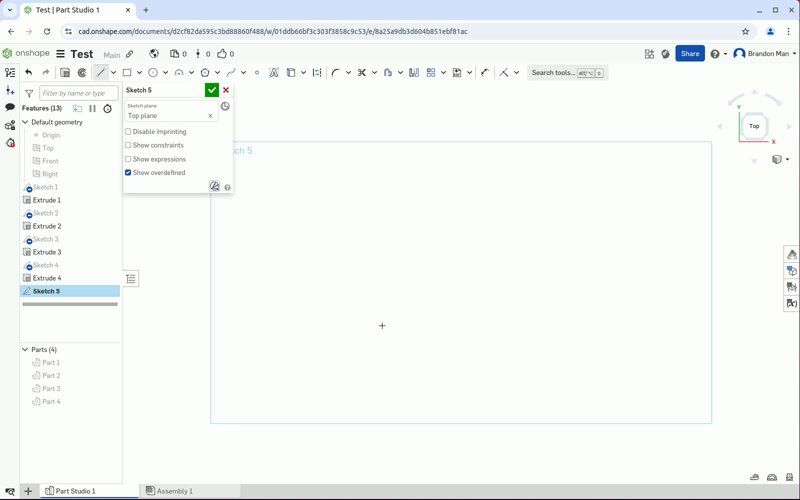
click(382, 325)
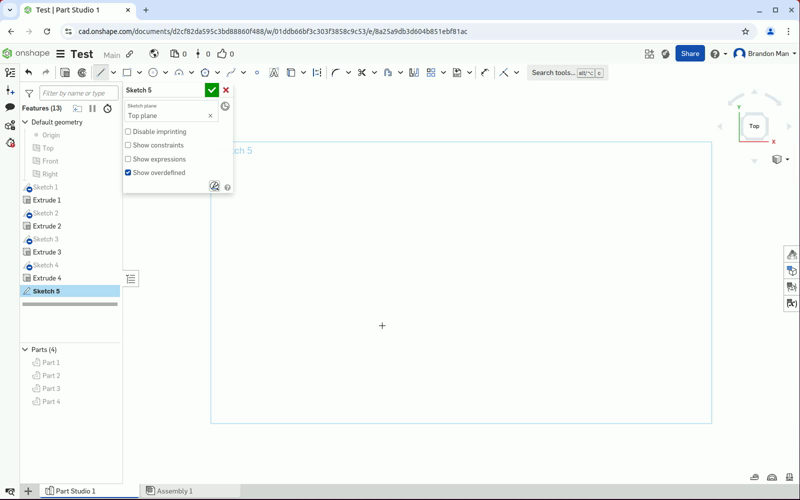
key_up(shift)
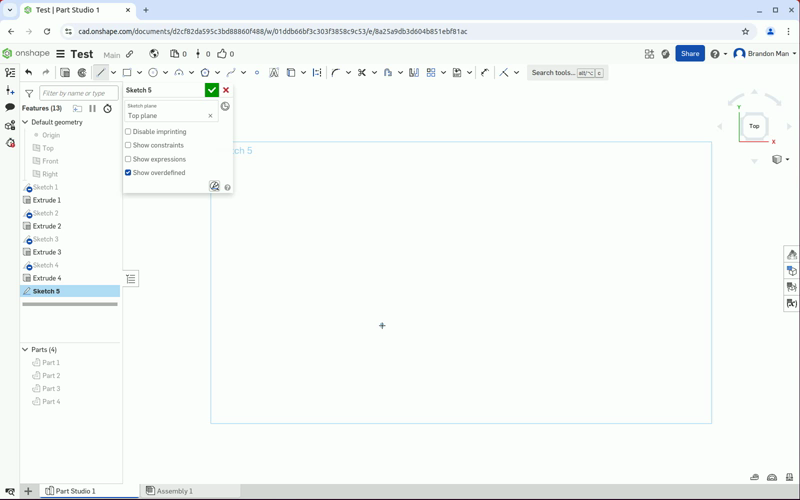
key_down(shift)
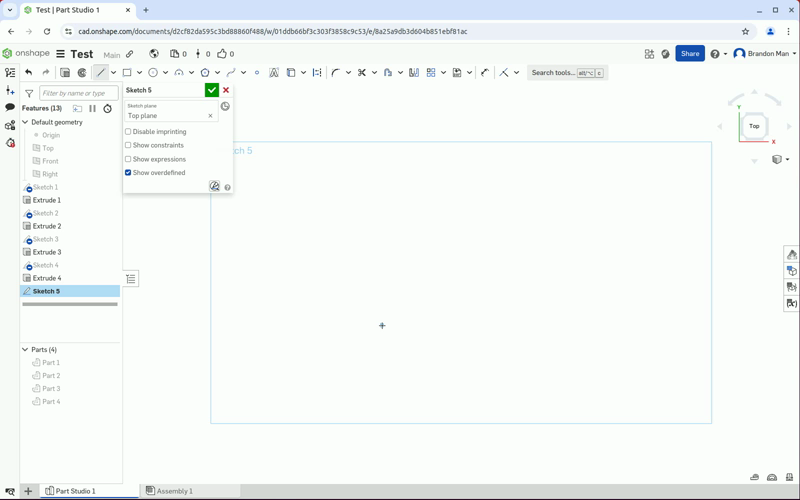
mouse_move(412, 325)
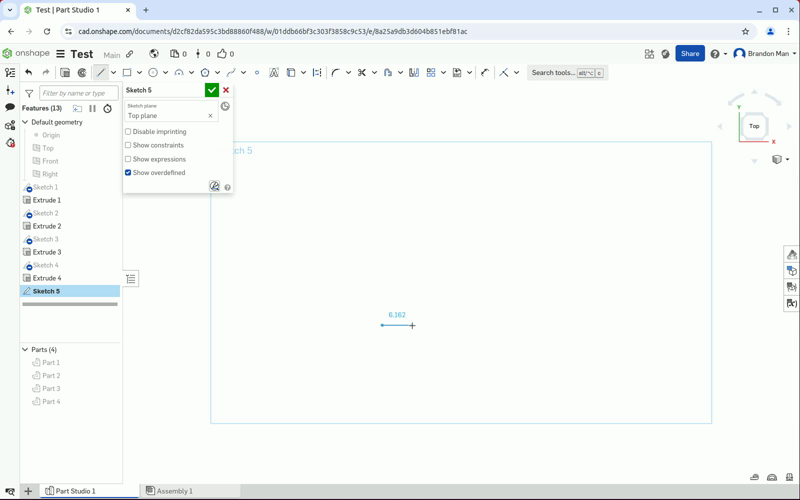
mouse_move(414, 325)
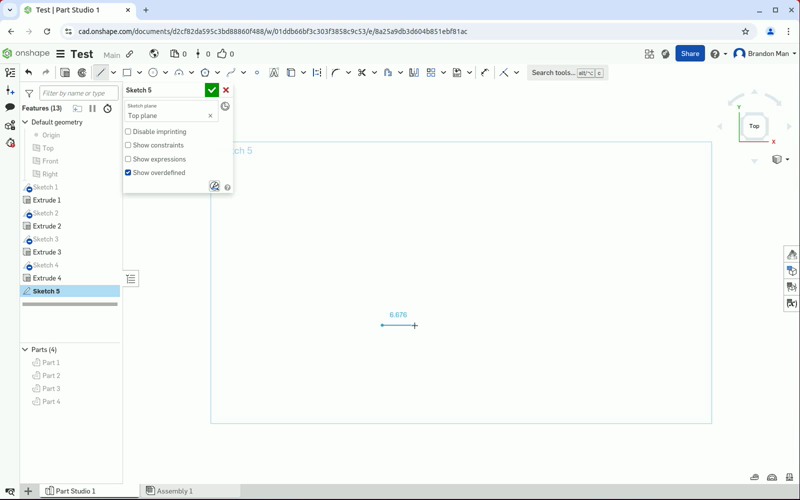
click(414, 325)
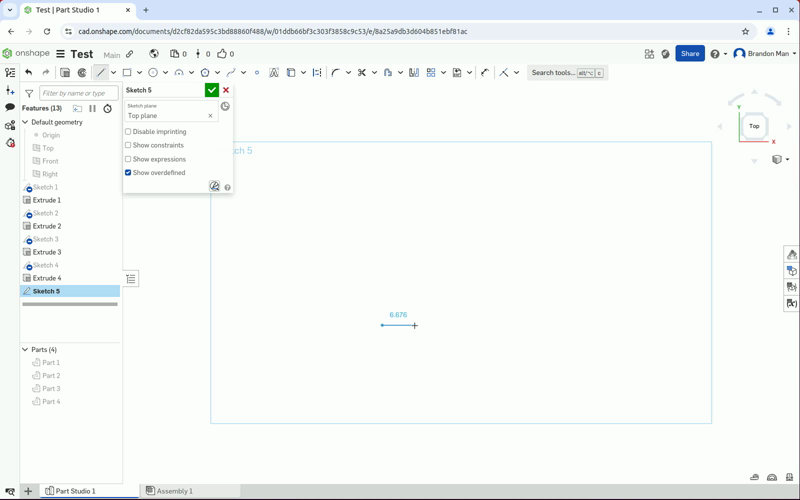
key_up(shift)
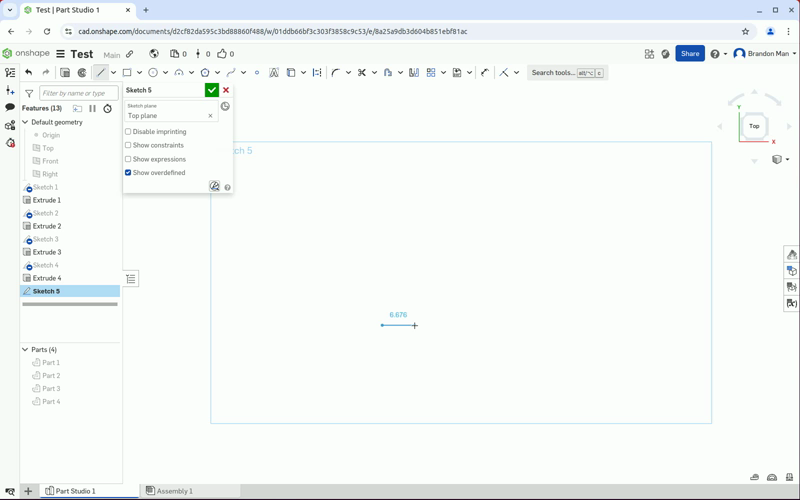
key_down(shift)
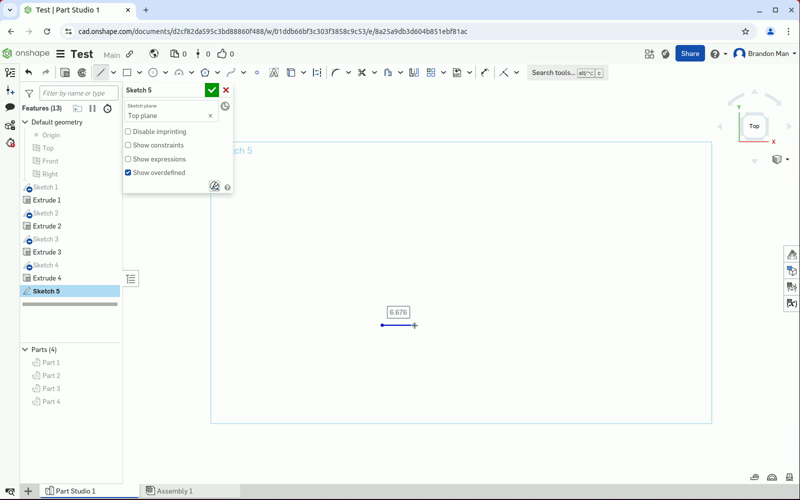
mouse_move(444, 325)
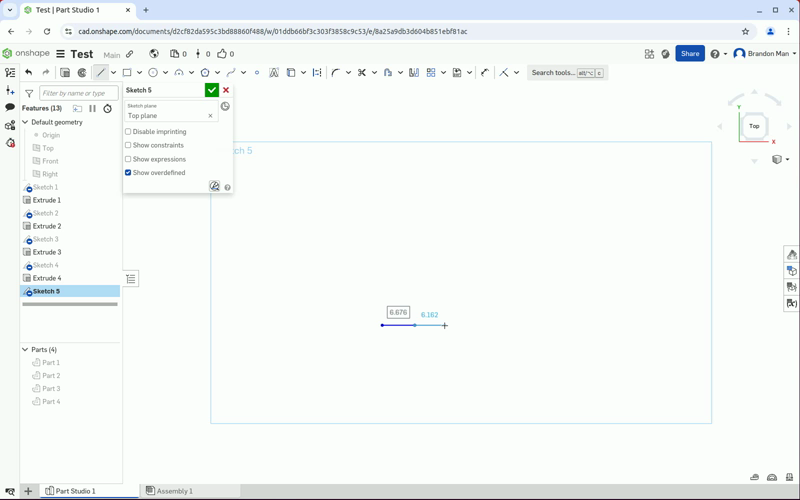
mouse_move(414, 318)
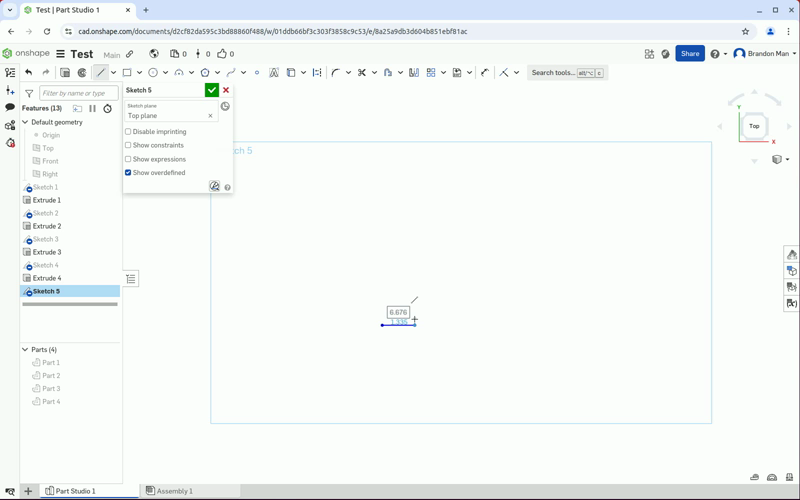
scroll(6)
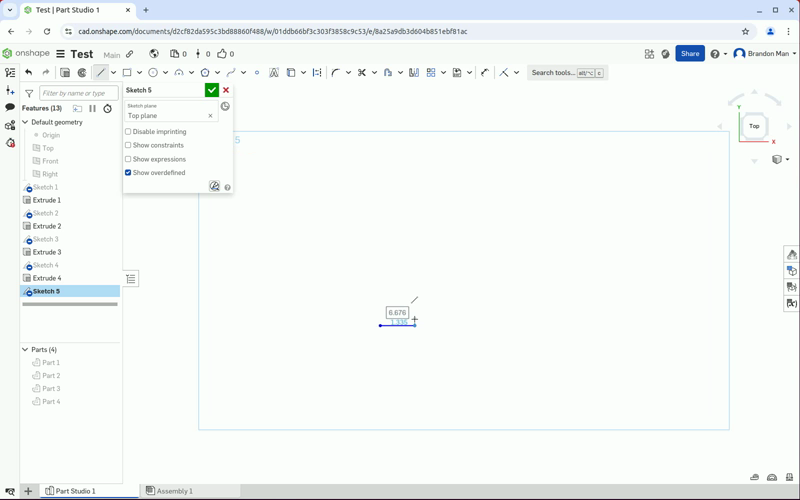
scroll(6)
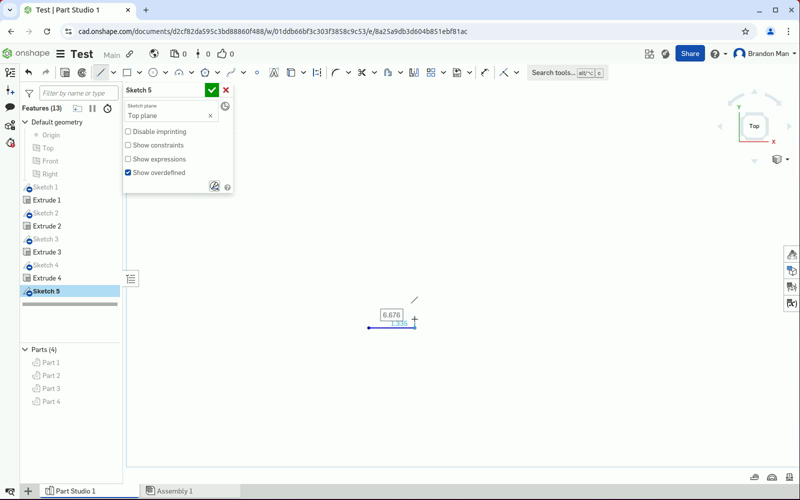
scroll(6)
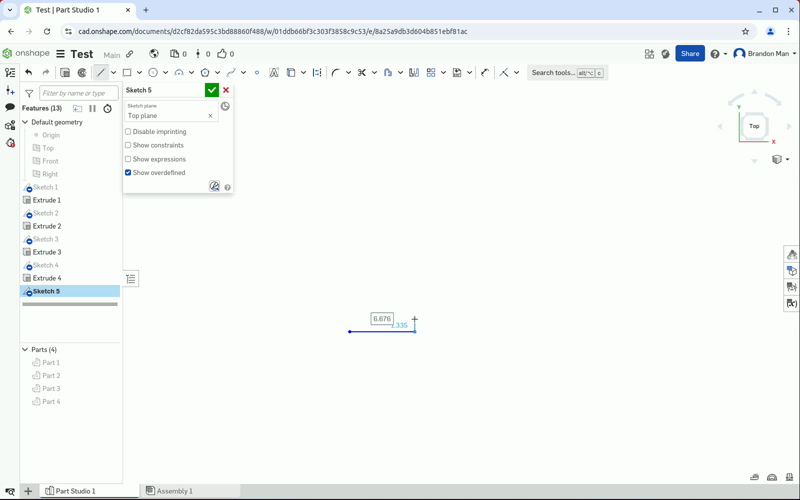
scroll(6)
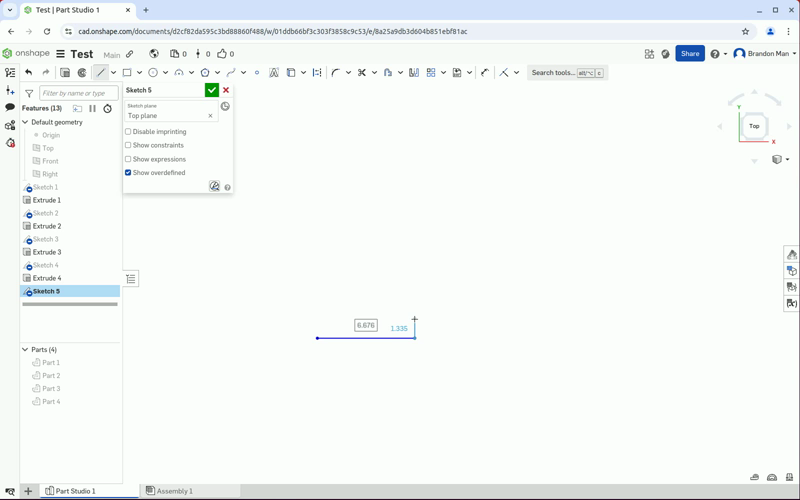
scroll(6)
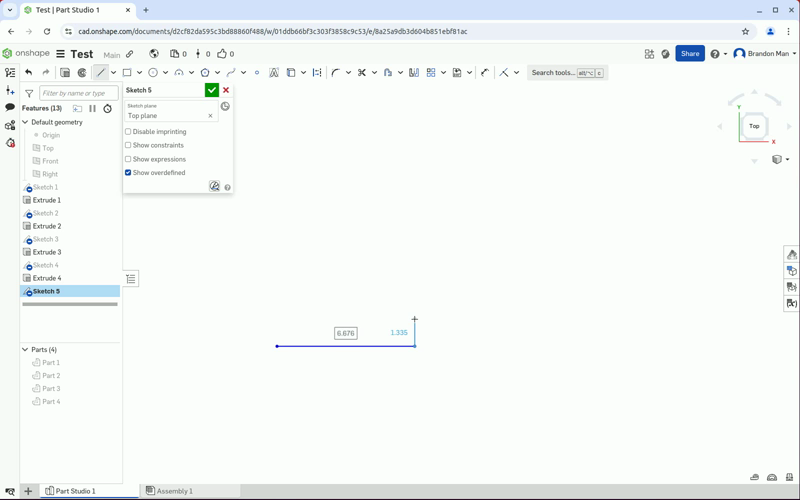
scroll(6)
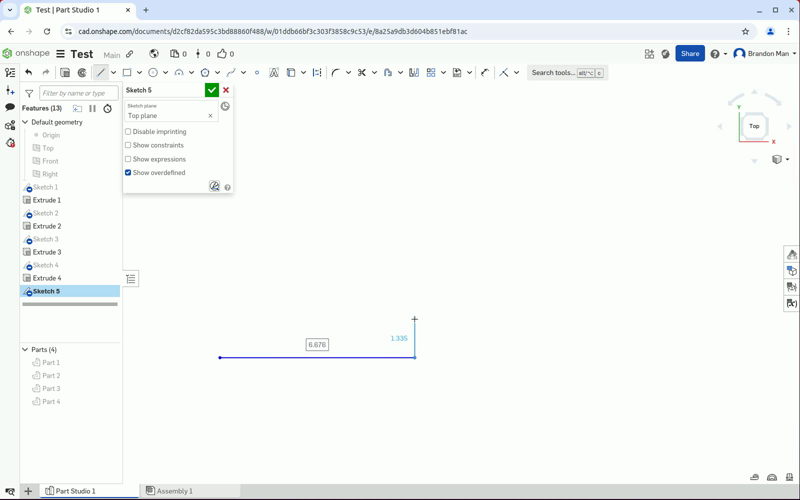
scroll(6)
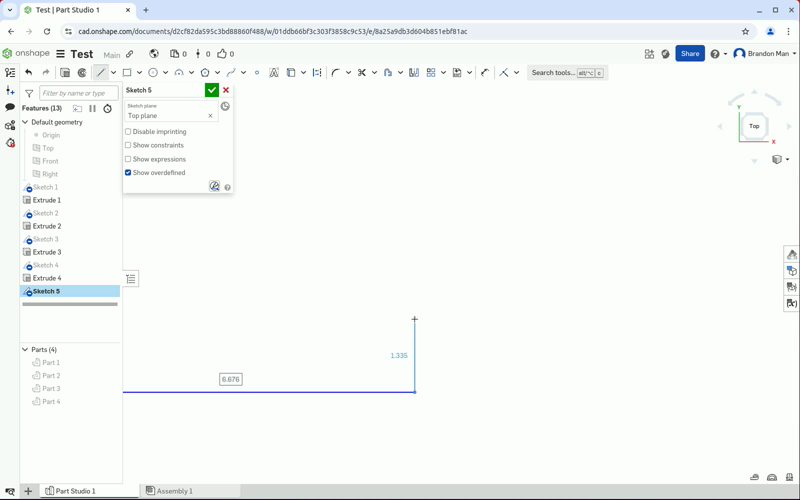
click(414, 318)
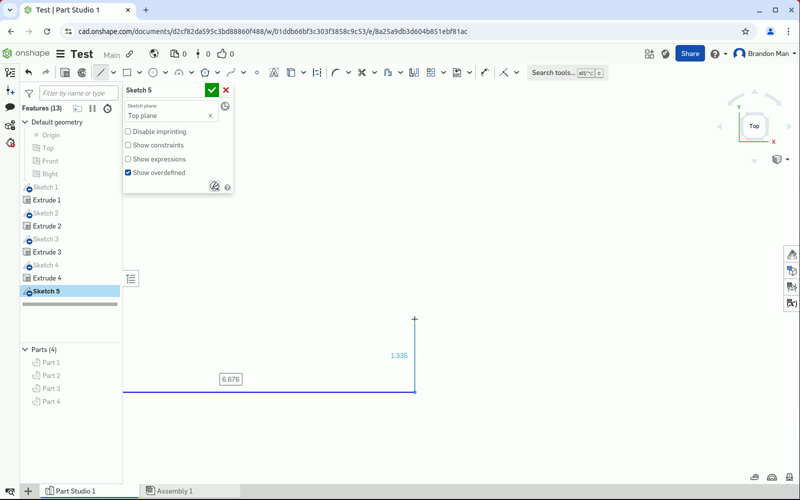
scroll(-6)
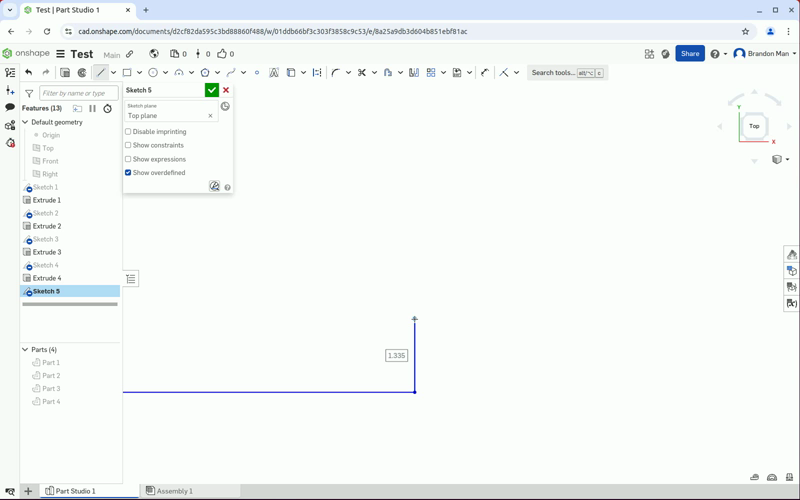
scroll(-6)
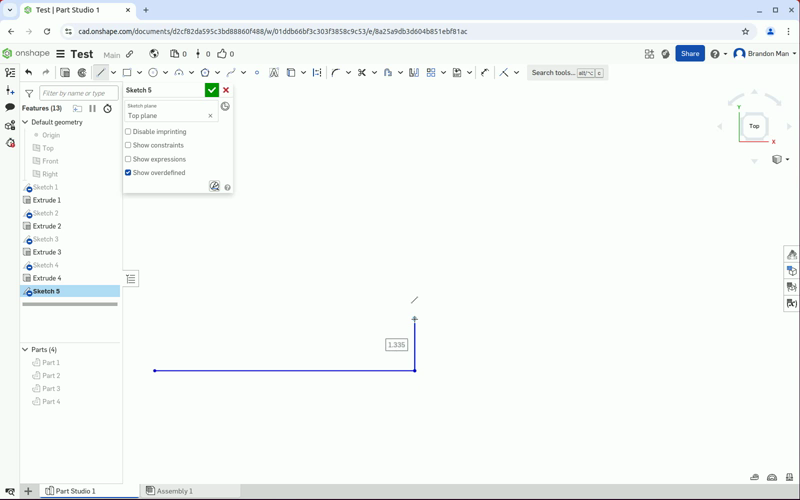
scroll(-6)
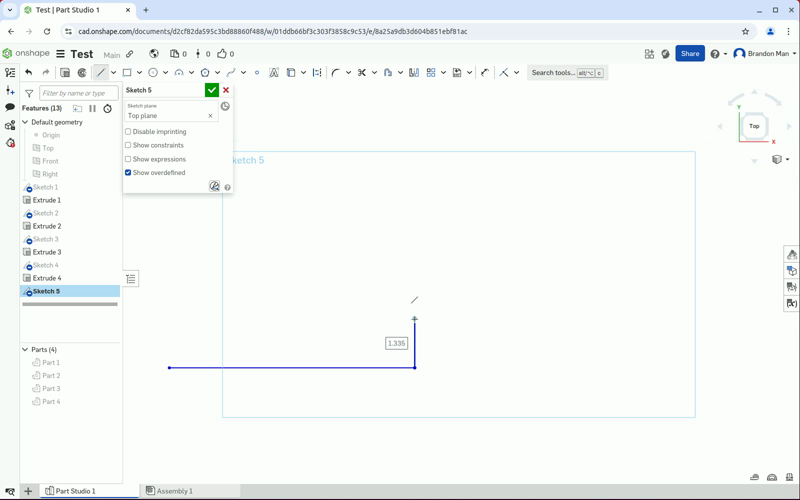
scroll(-6)
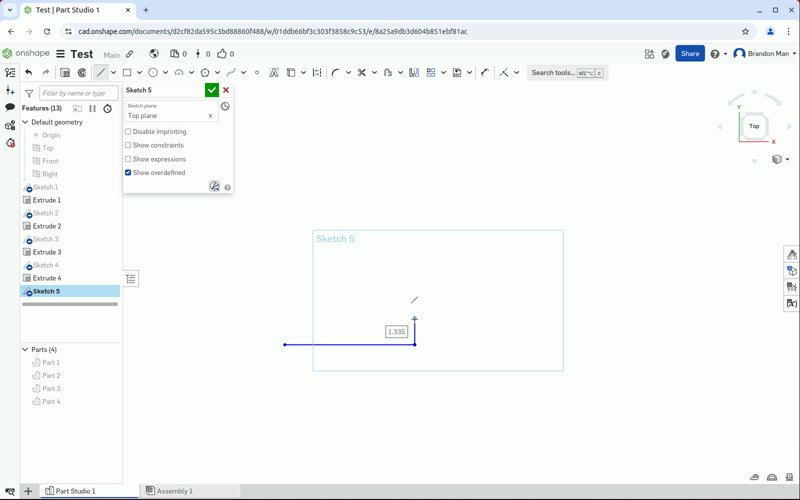
scroll(-6)
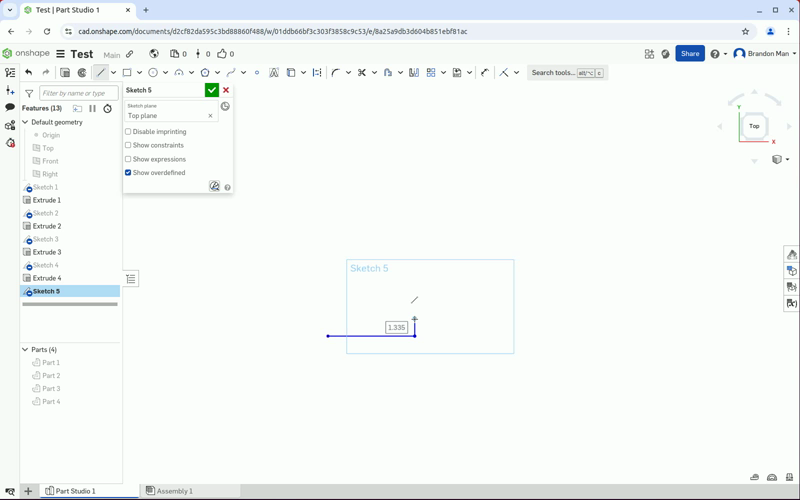
scroll(-6)
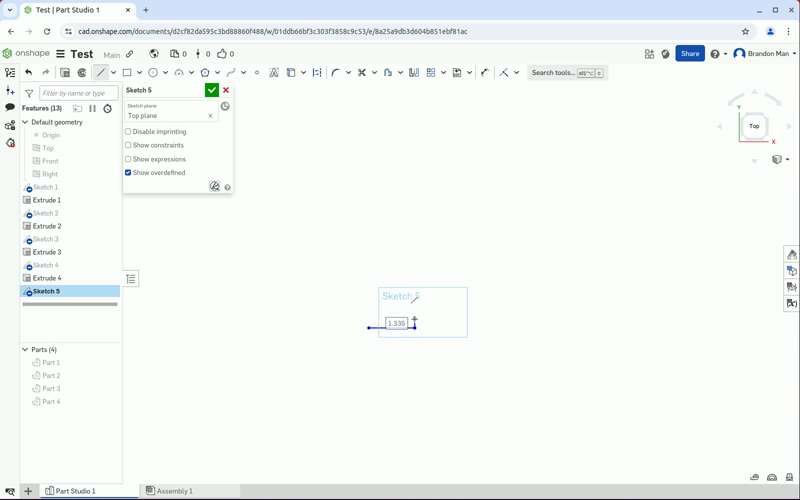
scroll(-6)
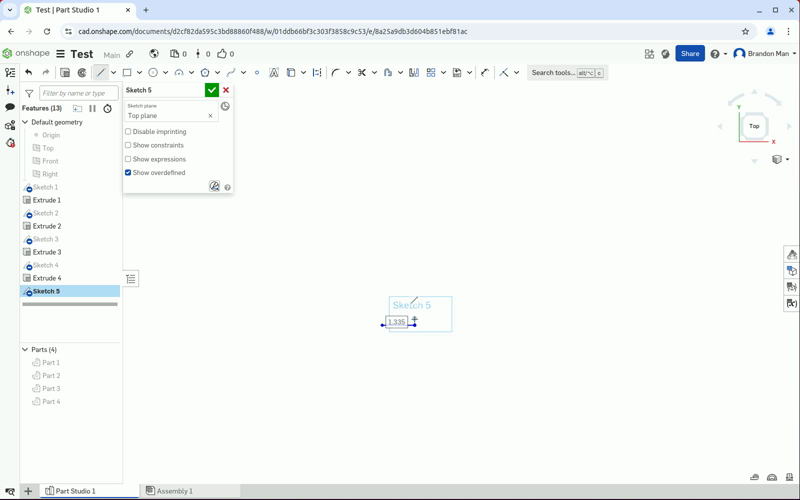
key_up(shift)
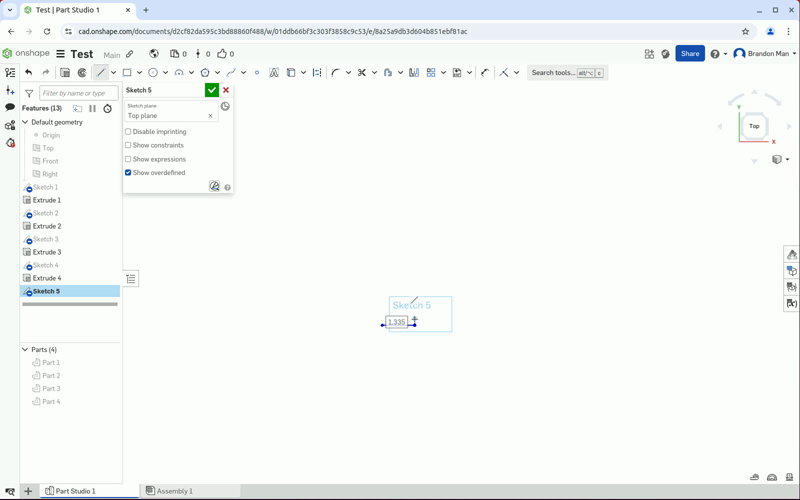
key_down(shift)
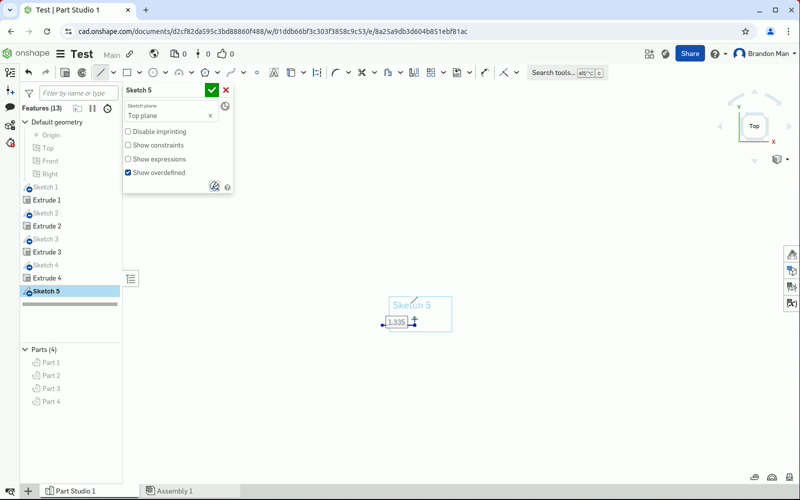
mouse_move(444, 318)
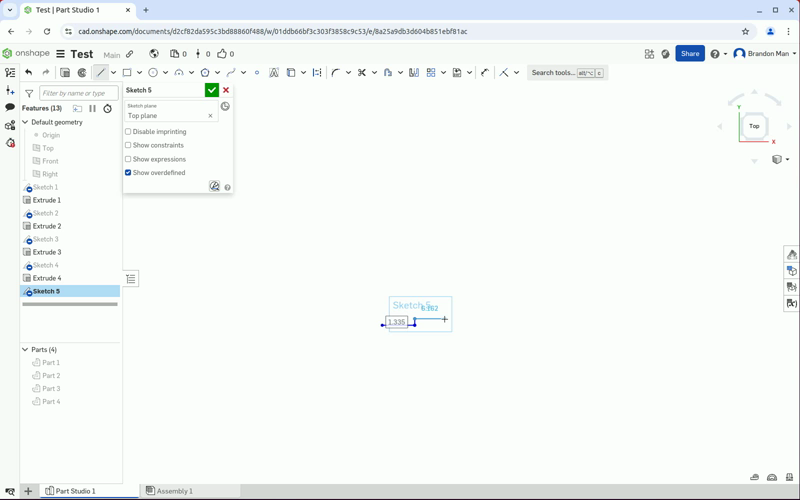
mouse_move(382, 318)
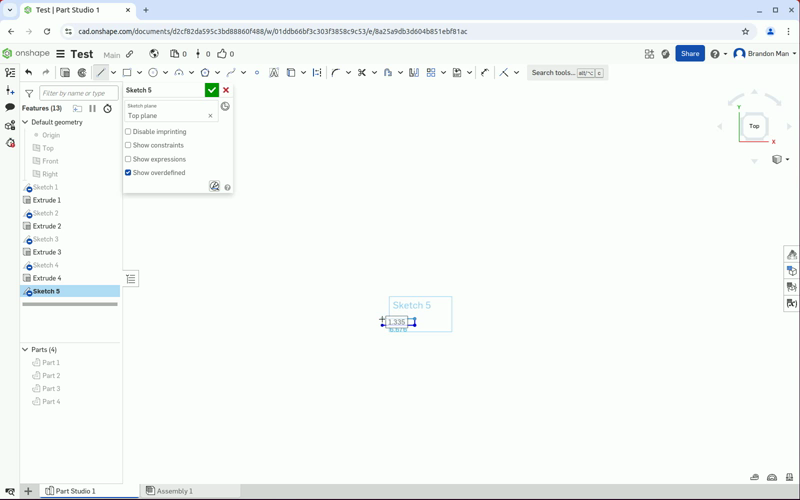
click(382, 318)
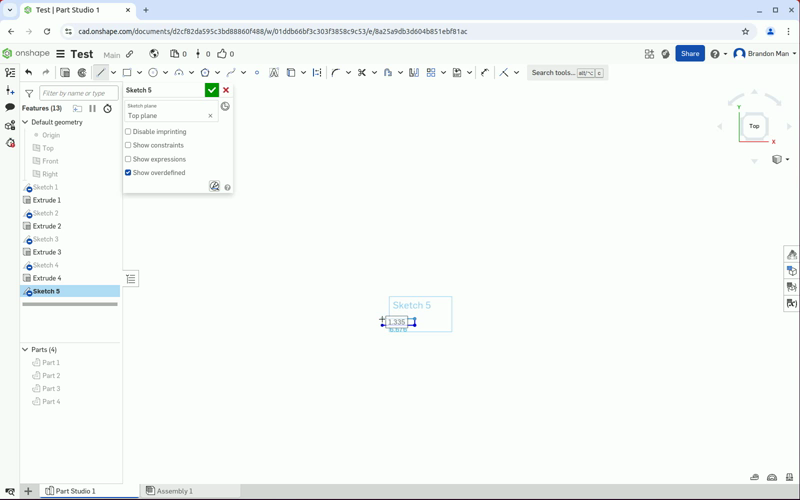
key_up(shift)
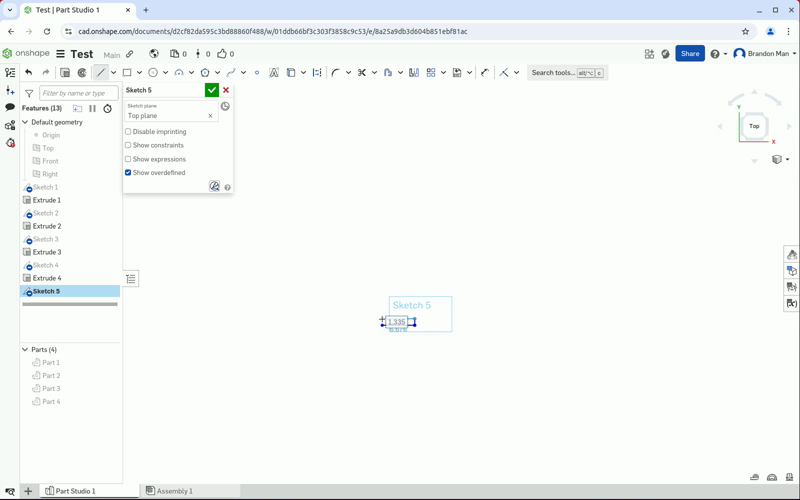
mouse_move(412, 318)
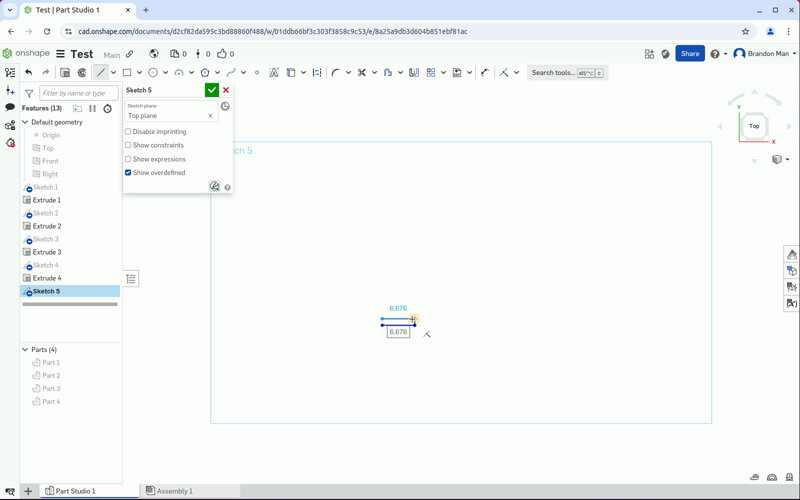
key_down(shift)
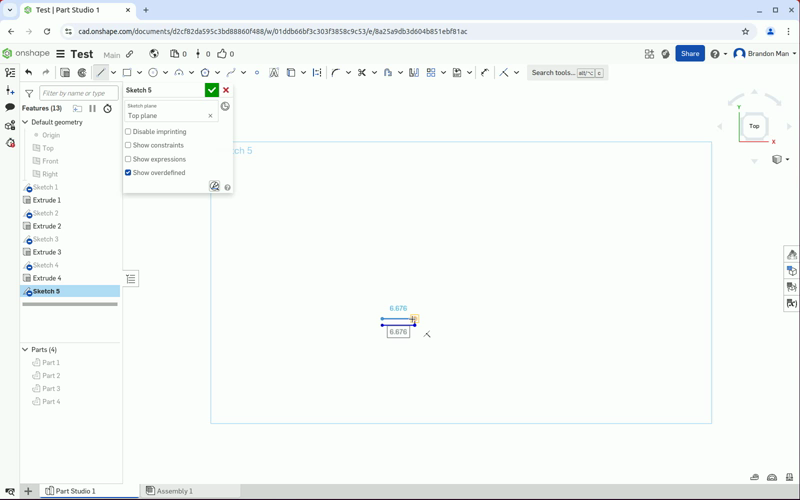
mouse_move(382, 325)
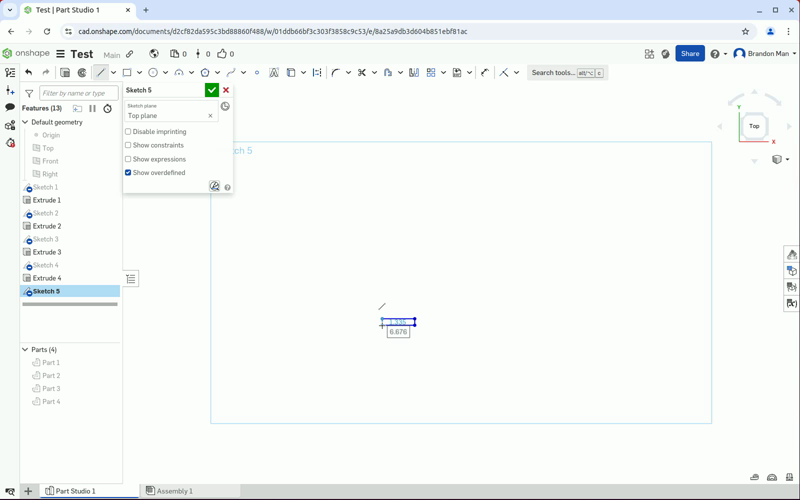
scroll(6)
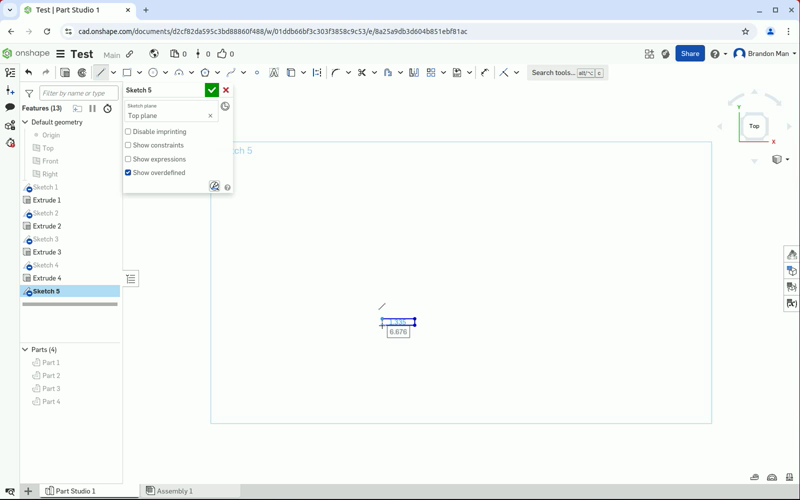
scroll(6)
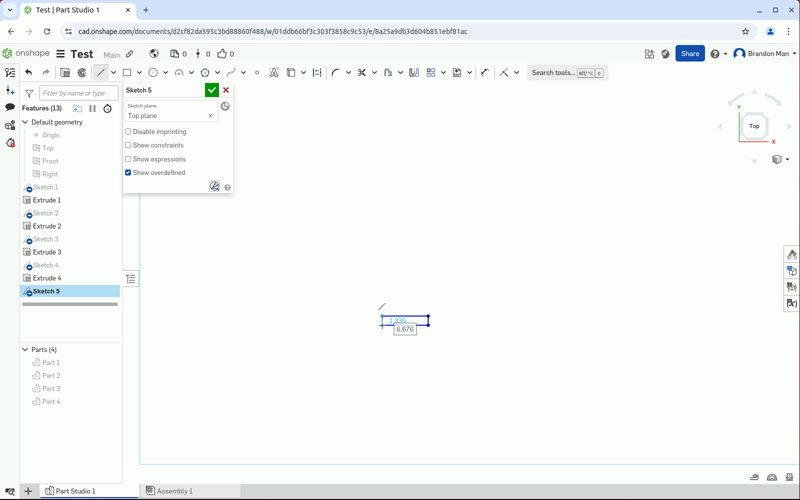
scroll(6)
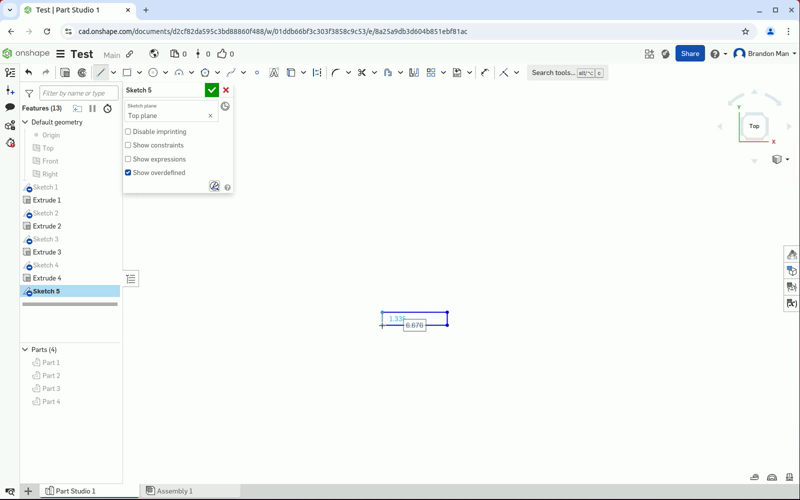
scroll(6)
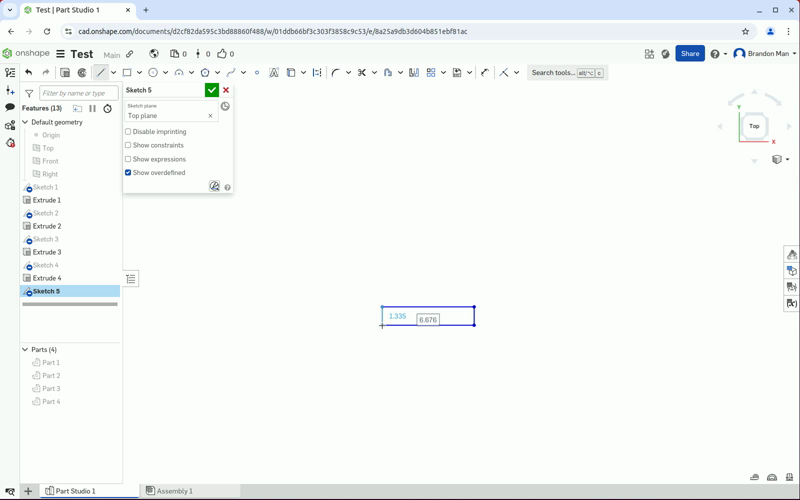
scroll(6)
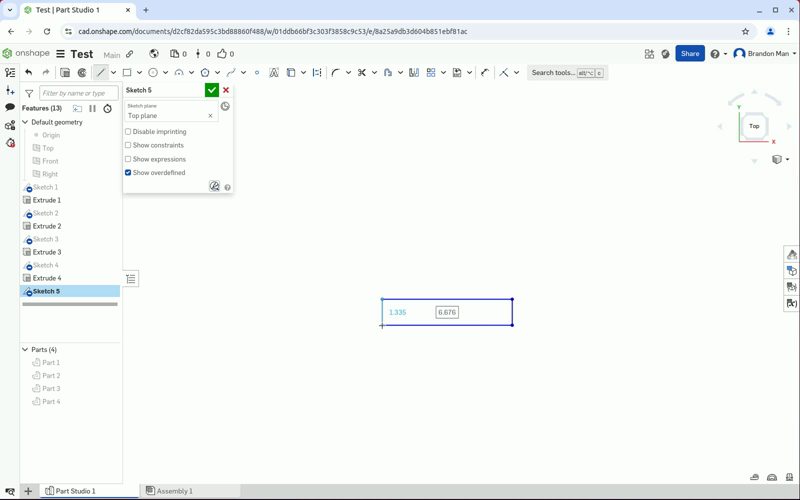
scroll(6)
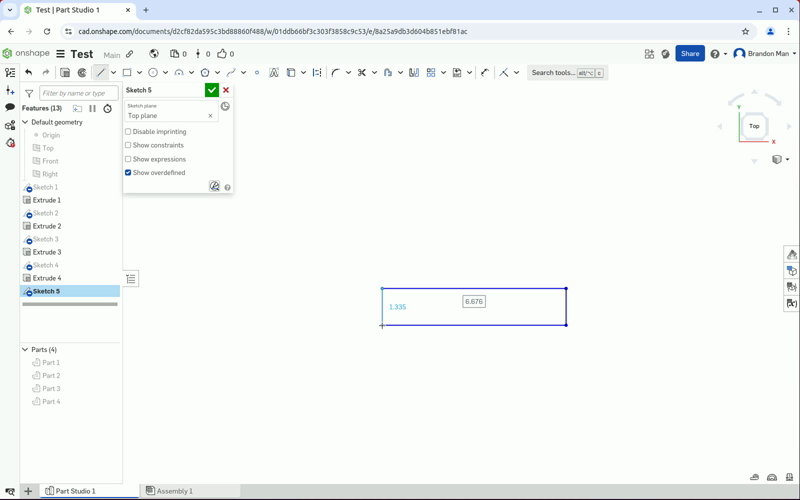
scroll(6)
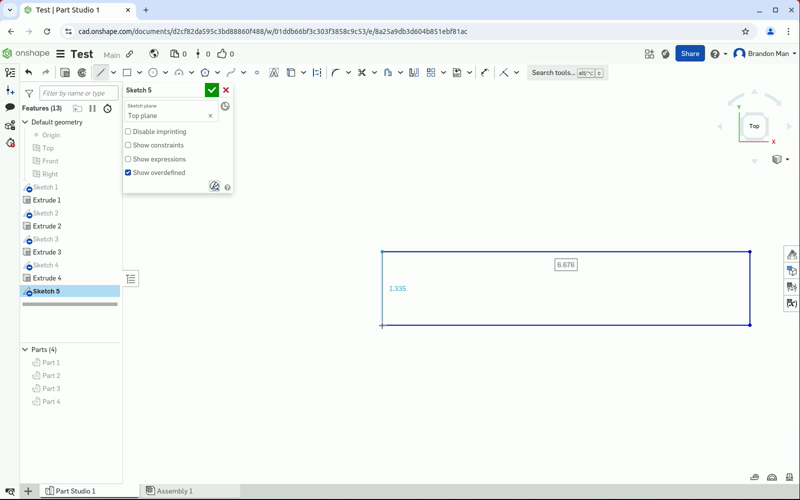
key_up(shift)
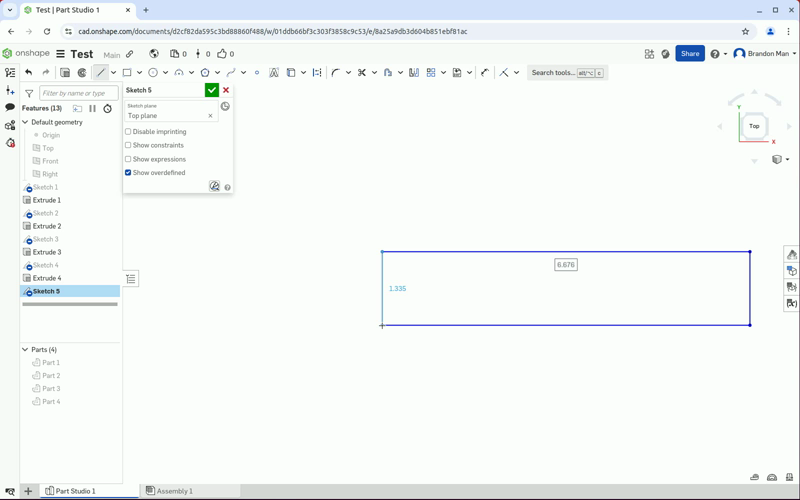
click(382, 325)
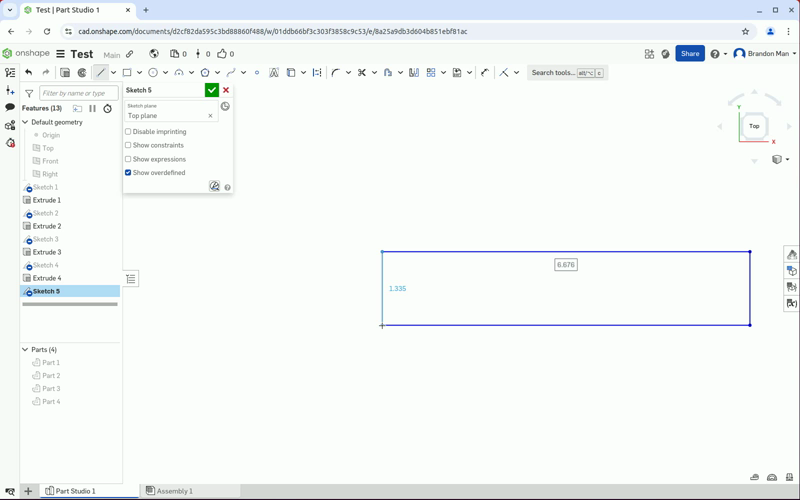
scroll(-6)
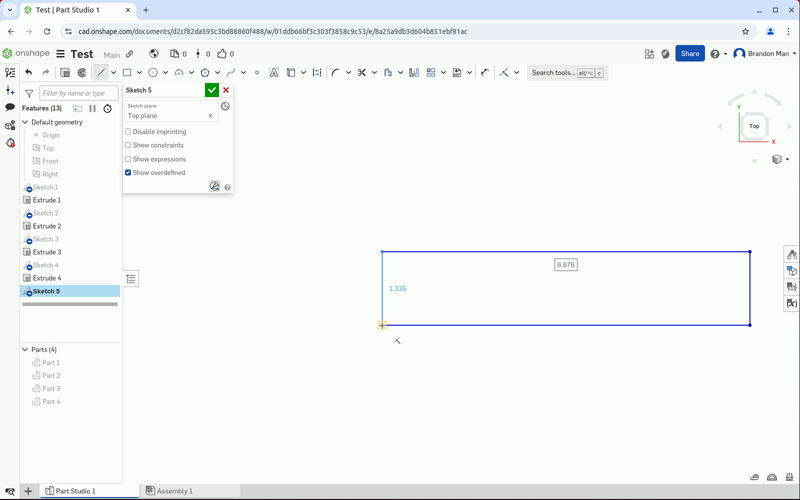
scroll(-6)
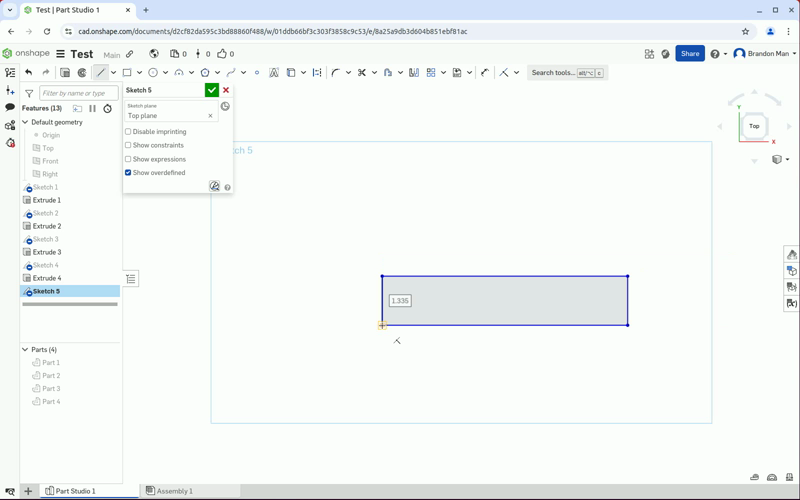
scroll(-6)
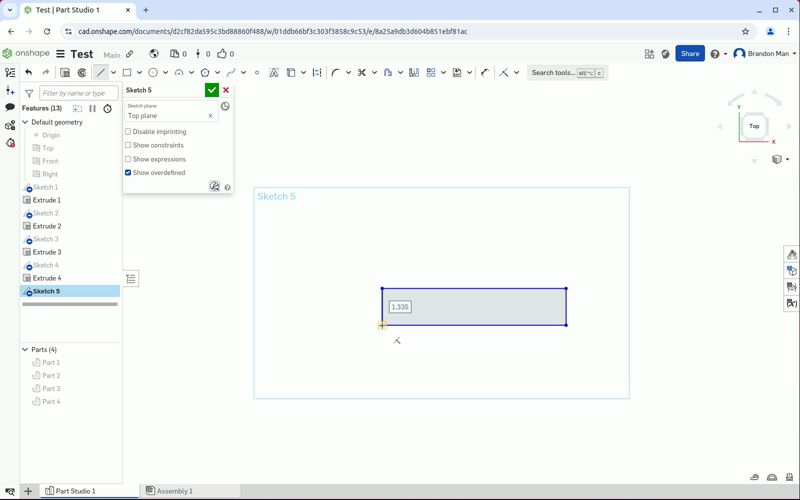
scroll(-6)
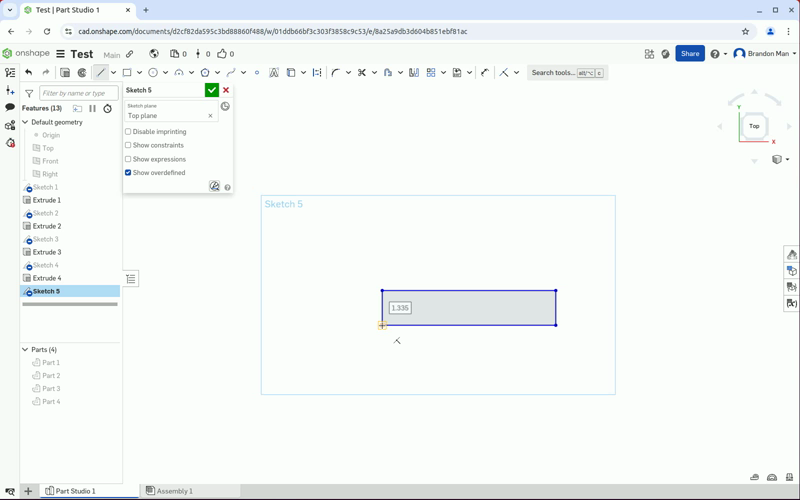
scroll(-6)
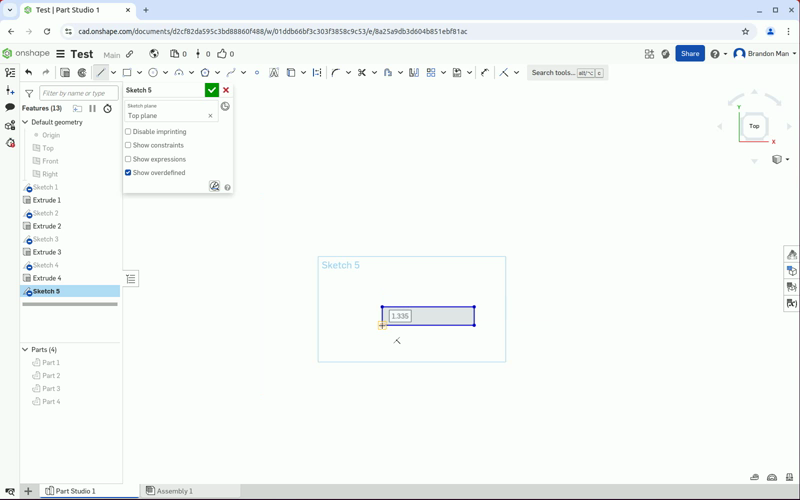
scroll(-6)
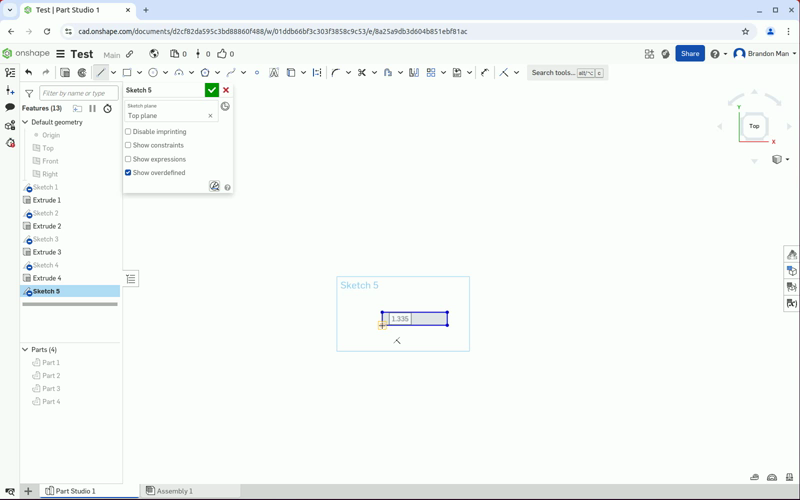
scroll(-6)
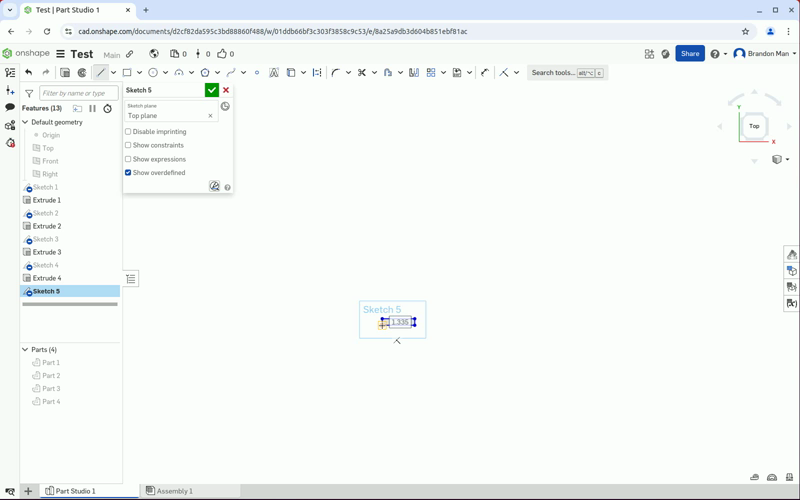
key(esc)
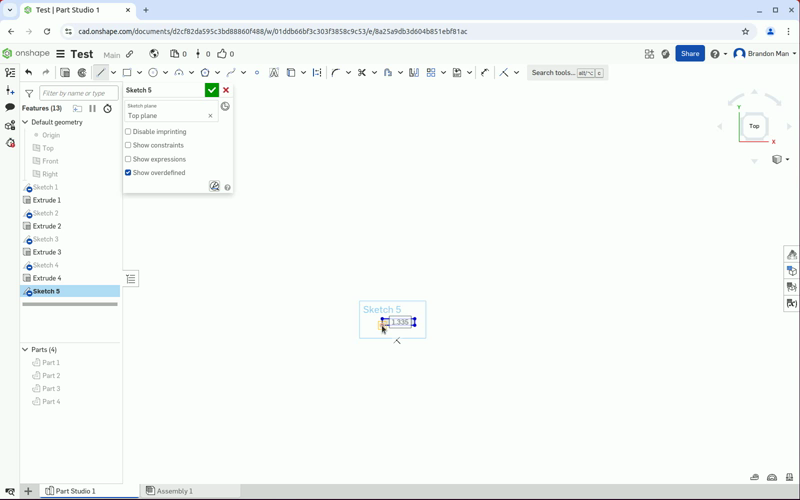
mouse_move(402, 318)
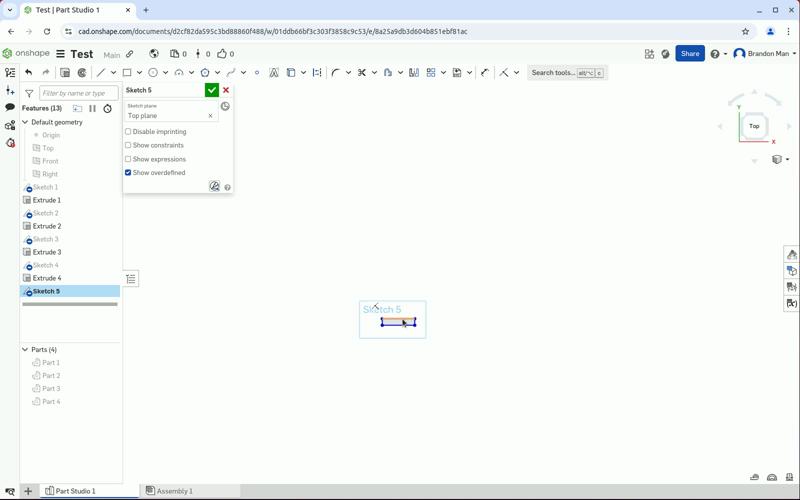
scroll(6)
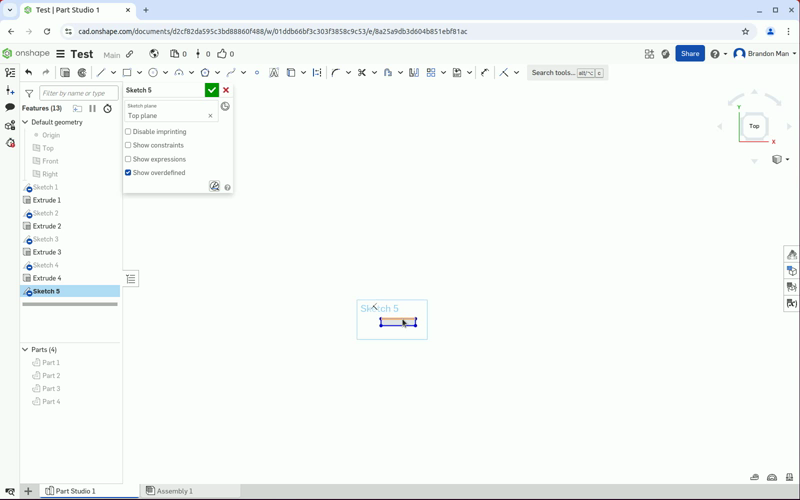
scroll(6)
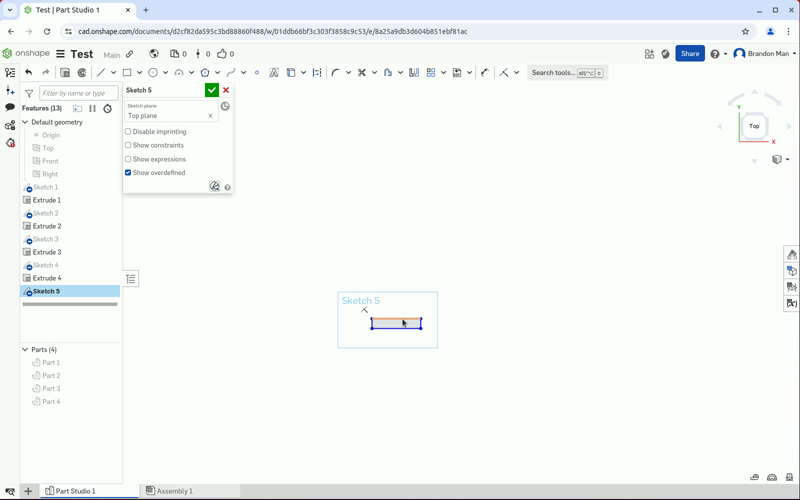
scroll(6)
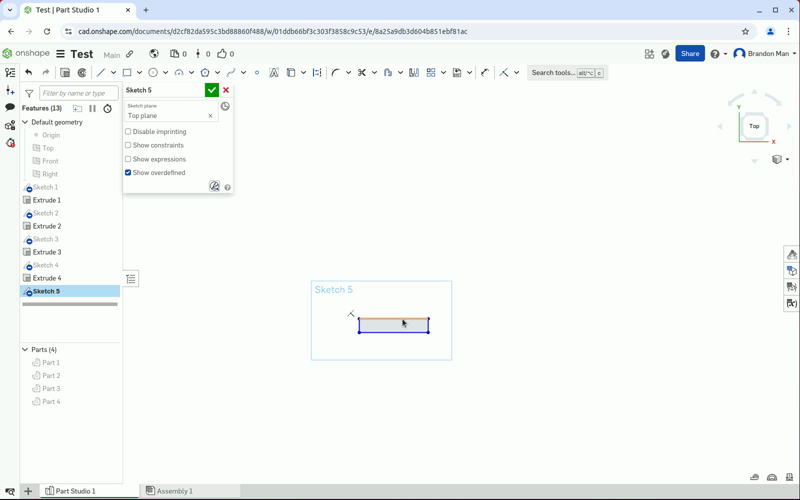
scroll(6)
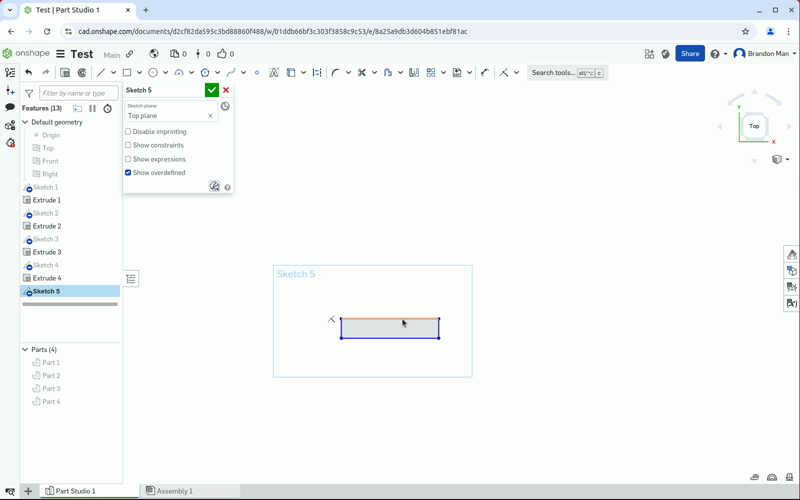
scroll(6)
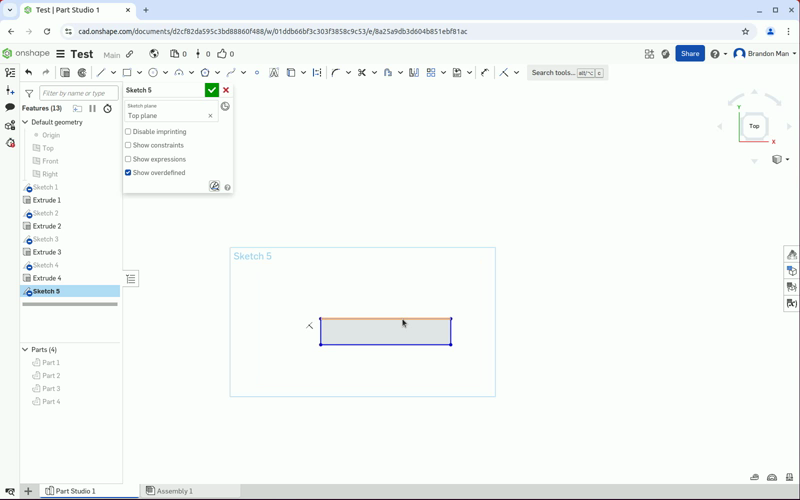
scroll(6)
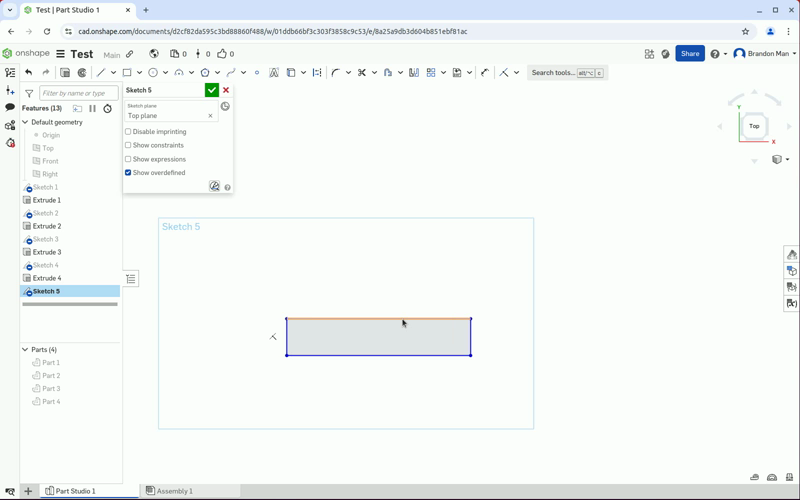
scroll(6)
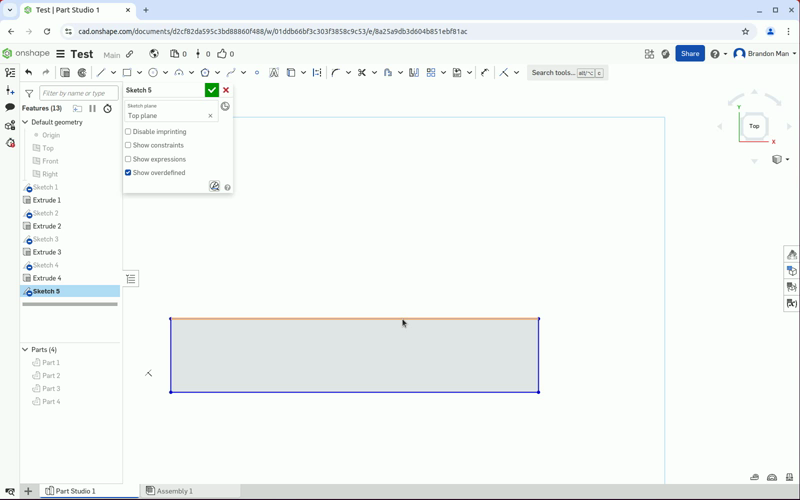
click(402, 318)
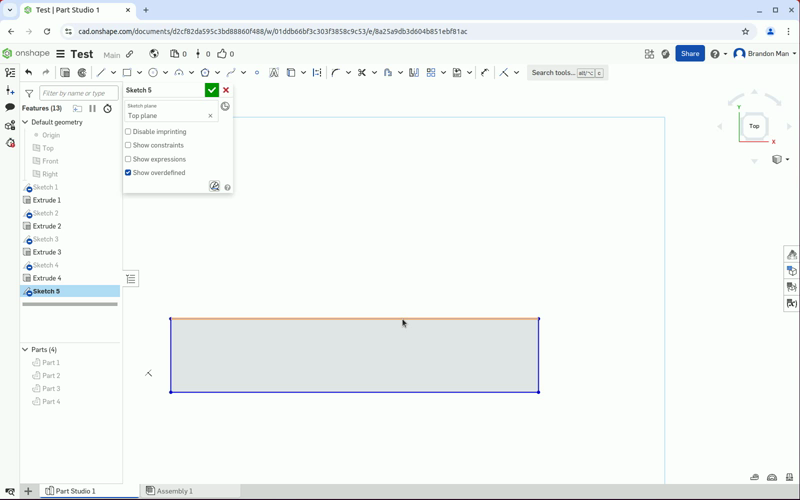
scroll(-6)
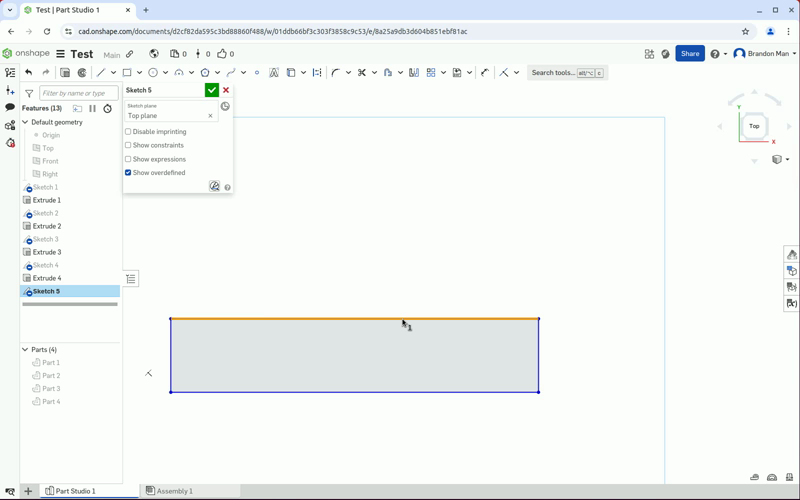
scroll(-6)
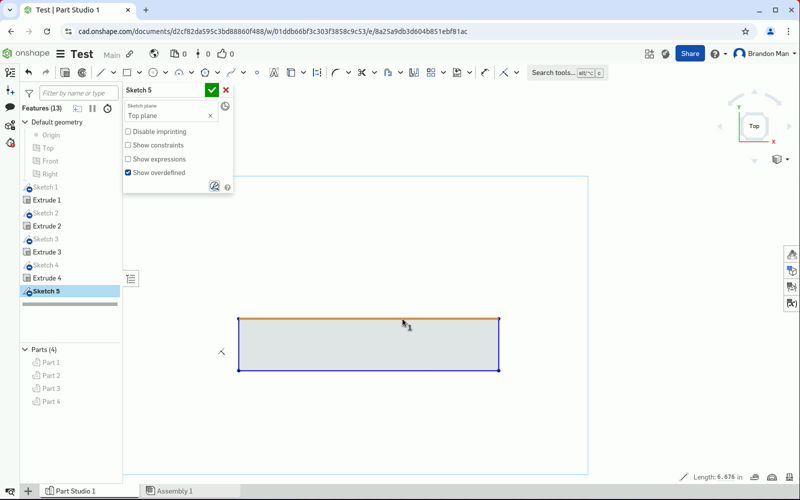
scroll(-6)
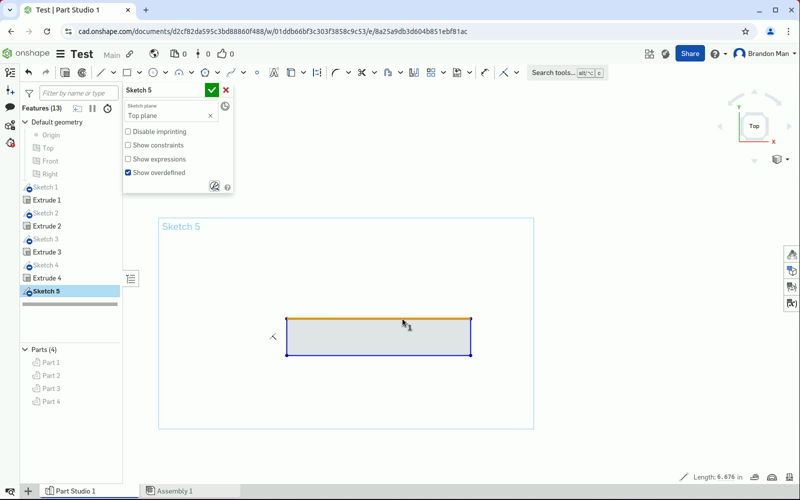
scroll(-6)
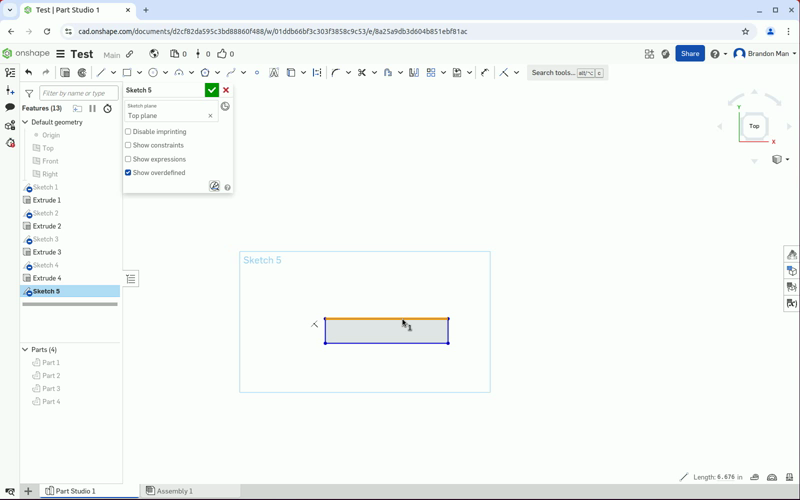
scroll(-6)
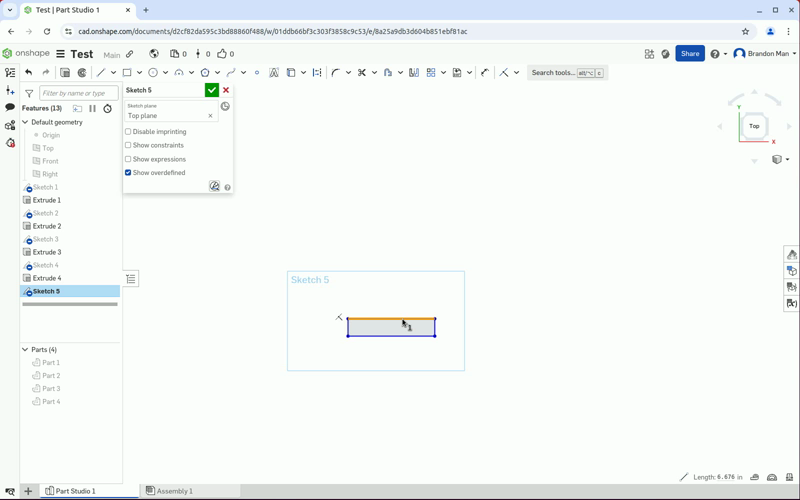
scroll(-6)
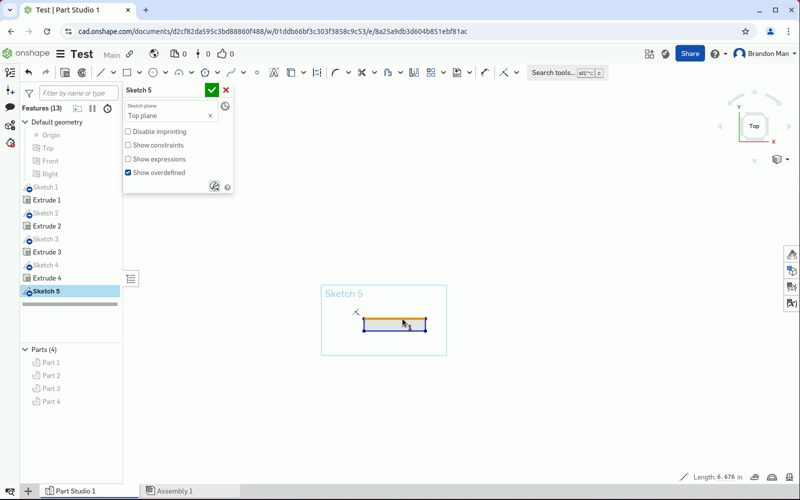
scroll(-6)
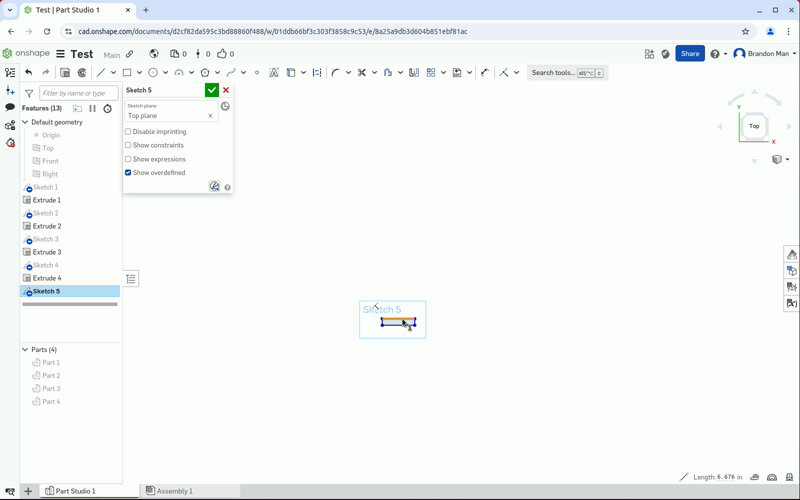
mouse_move(73, 352)
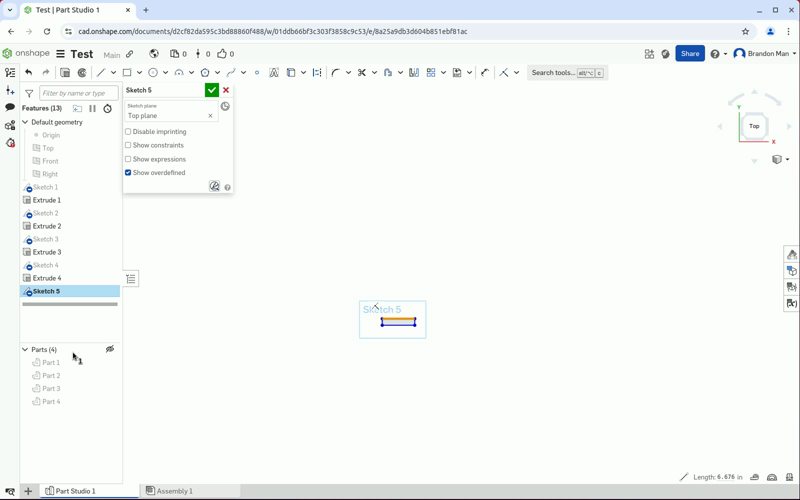
key(shift+y)
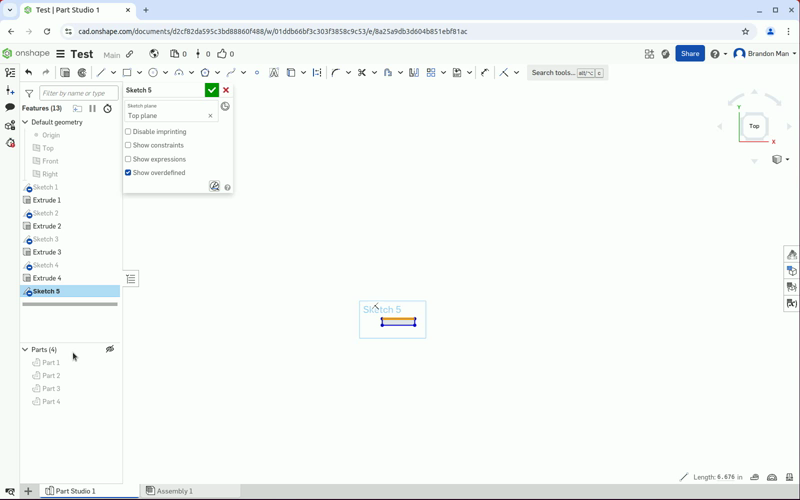
key(shift+e)
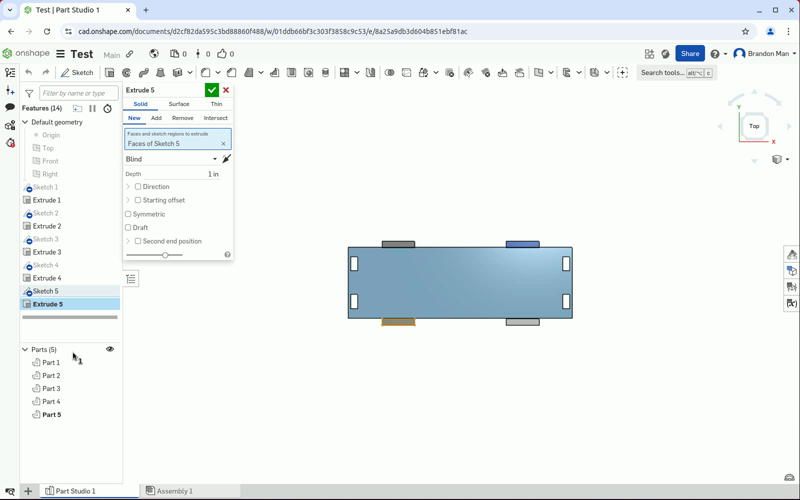
mouse_move(143, 106)
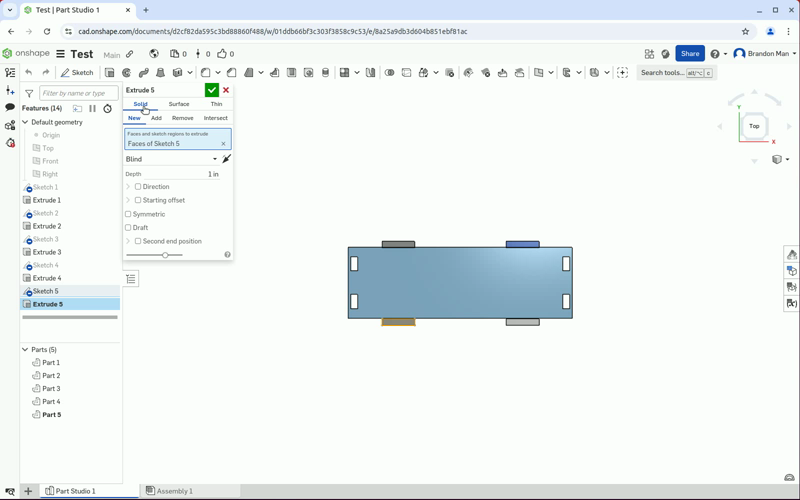
click(143, 106)
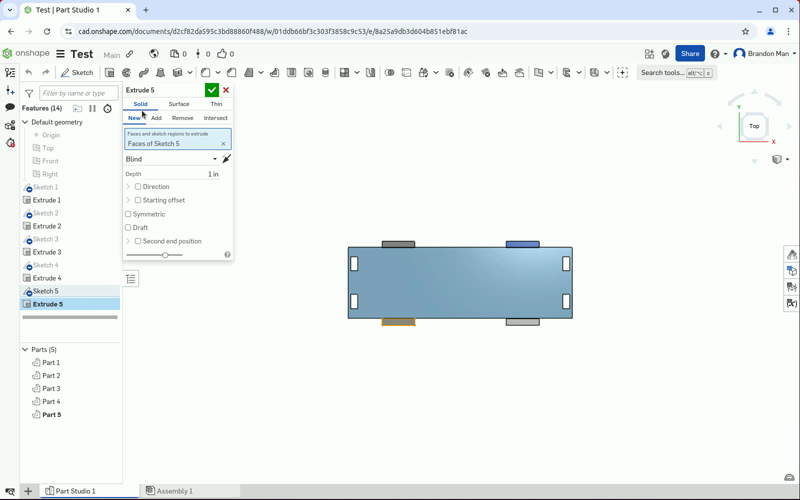
mouse_move(137, 120)
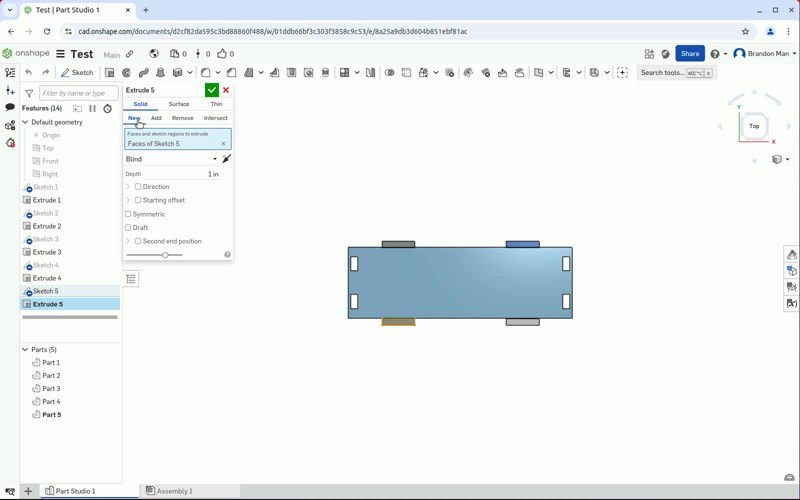
click(137, 120)
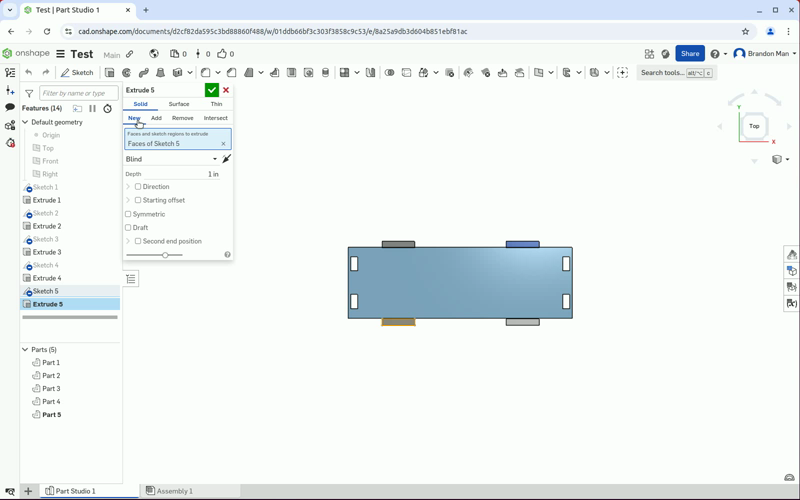
key(tab, 4)
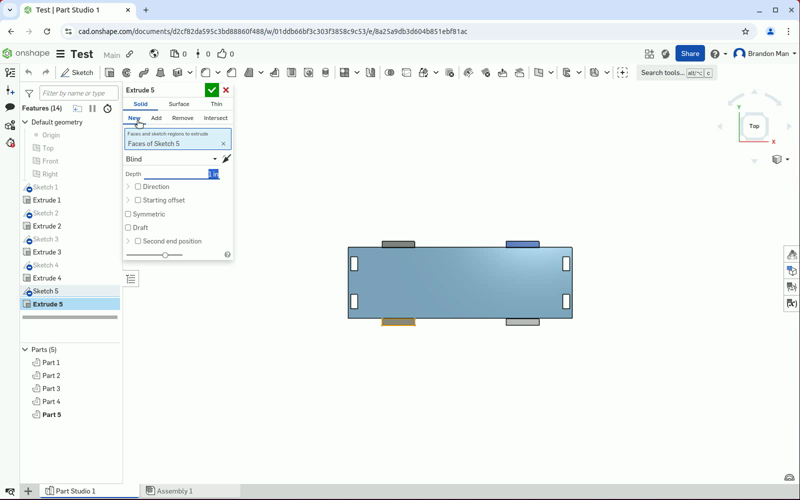
text(1.204)
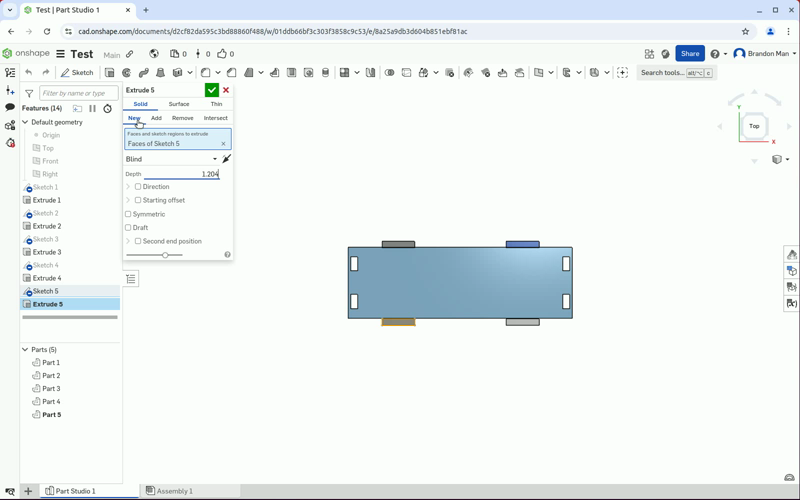
key(enter)
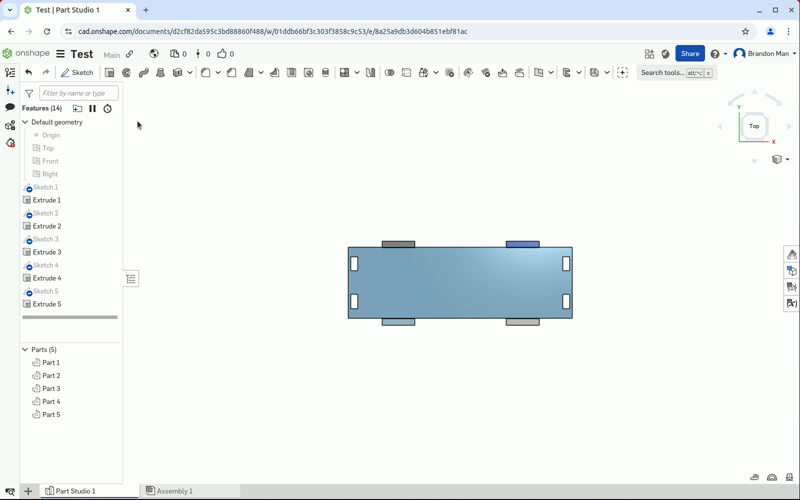
key(shift+h)
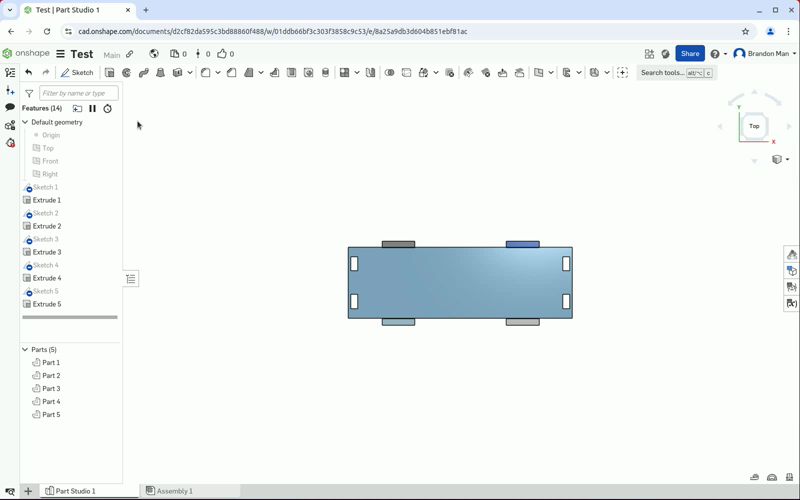
key(shift+h)
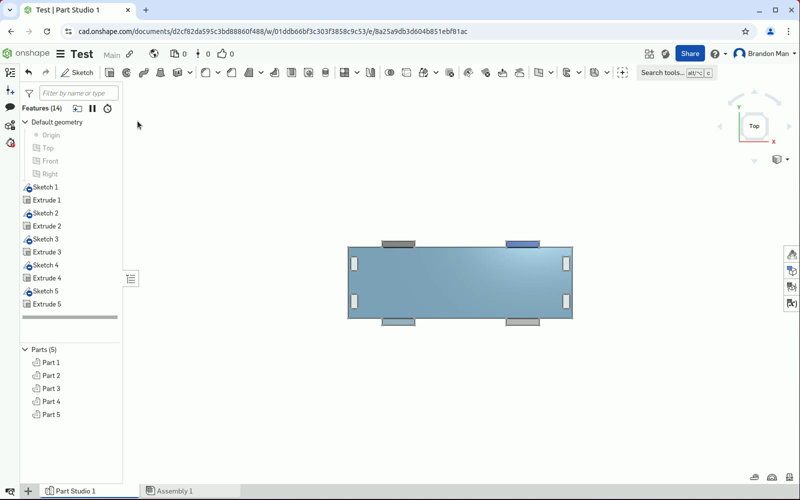
key(shift+7)
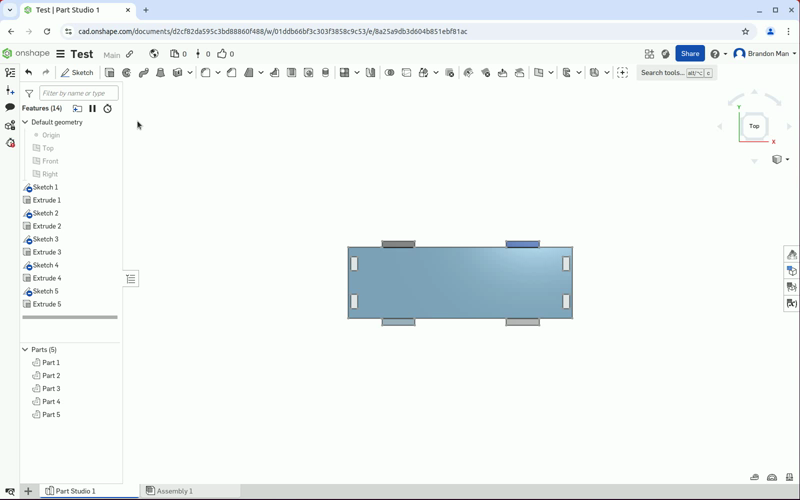
key(up, 3)
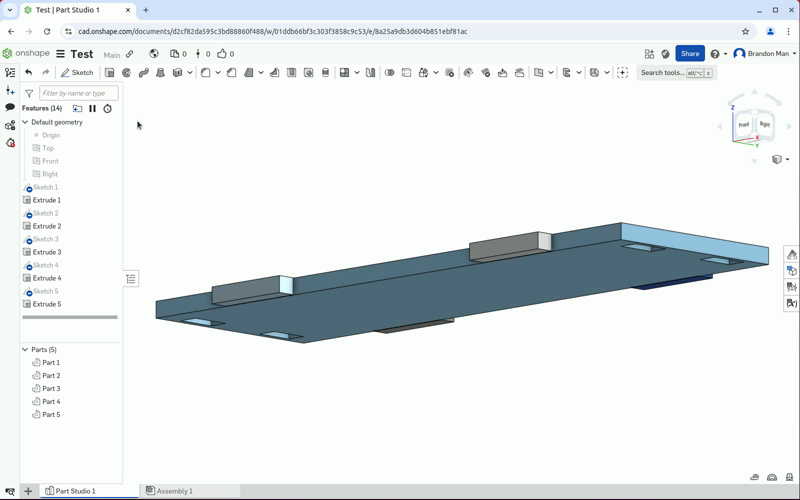
key(left, 3)
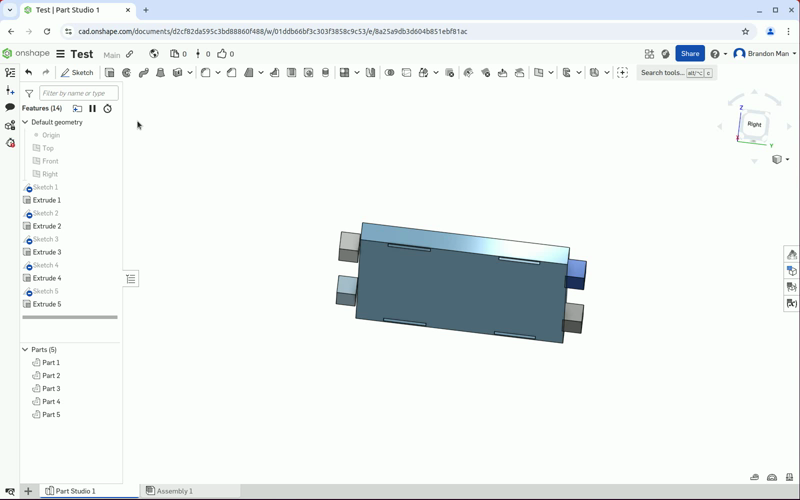
key(right, 3)
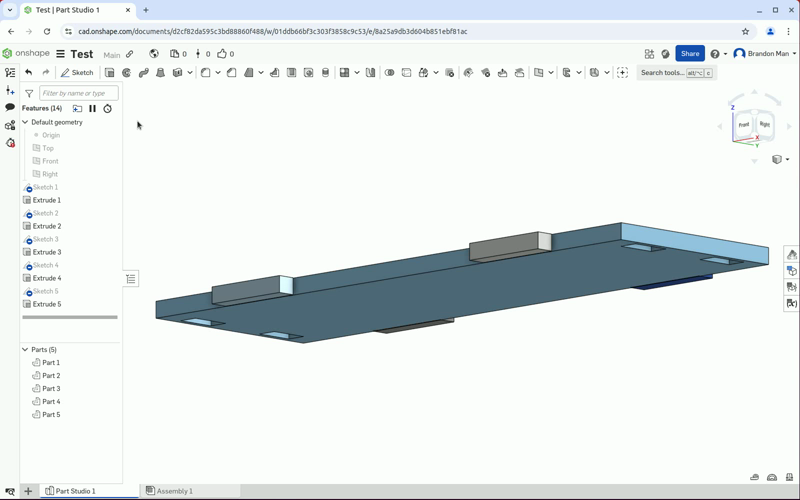
key(down, 3)
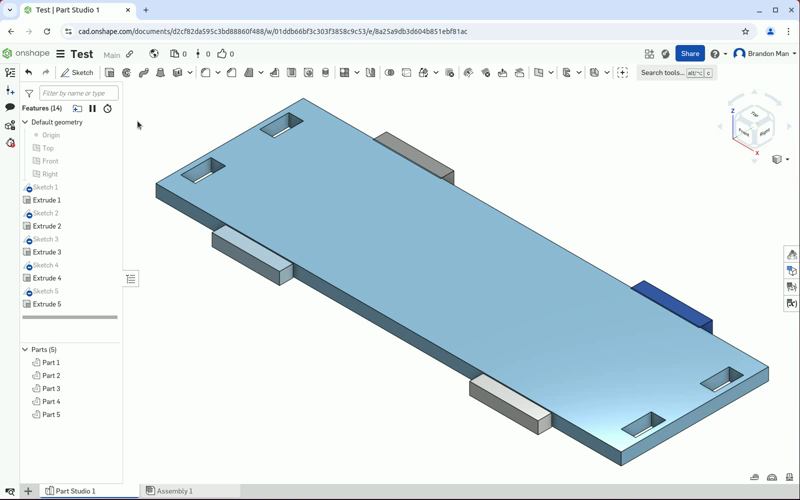
mouse_move(73, 189)
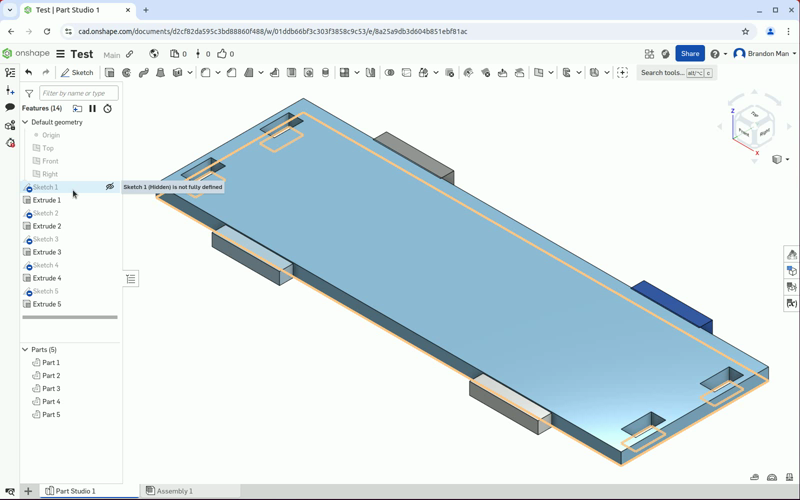
click(73, 189)